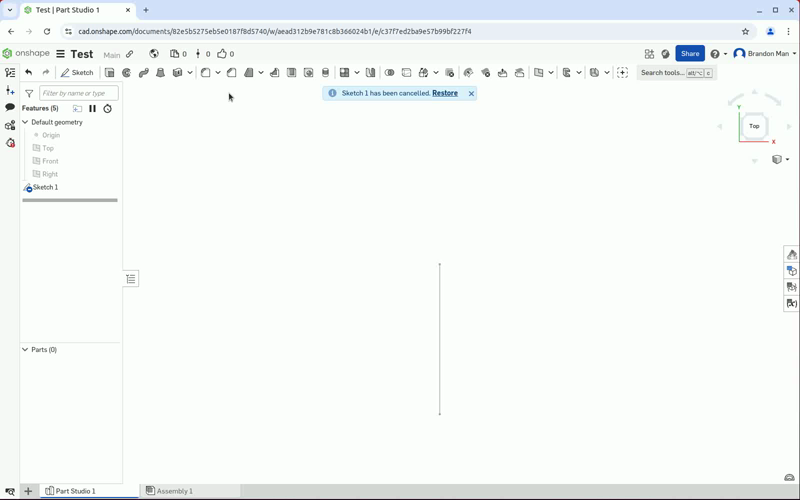
key(shift+h)
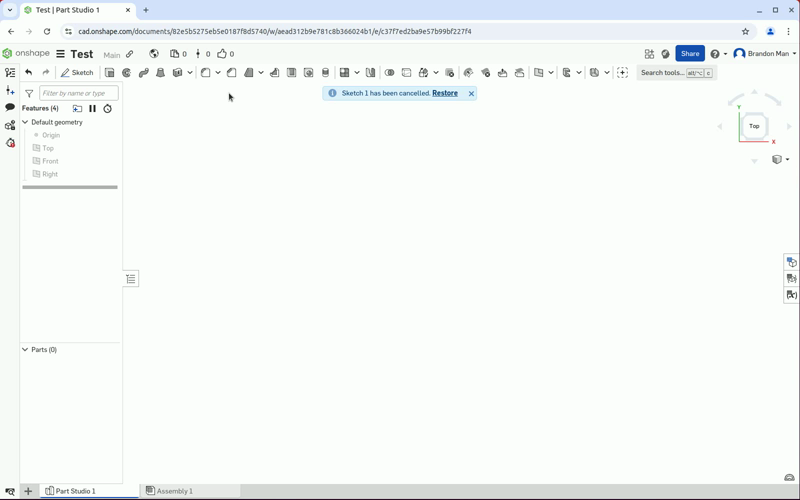
mouse_move(73, 352)
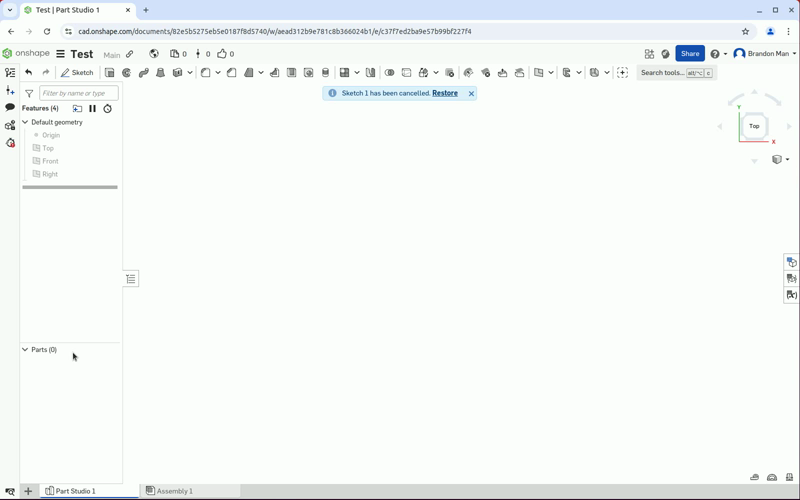
key(y)
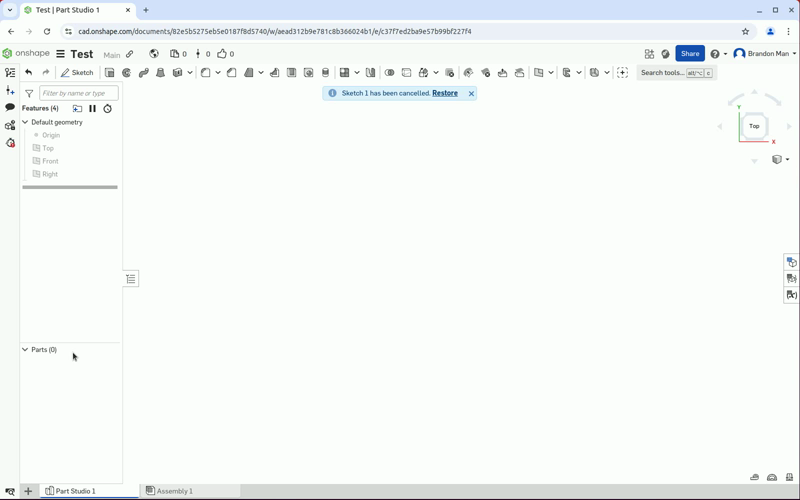
key(shift+p)
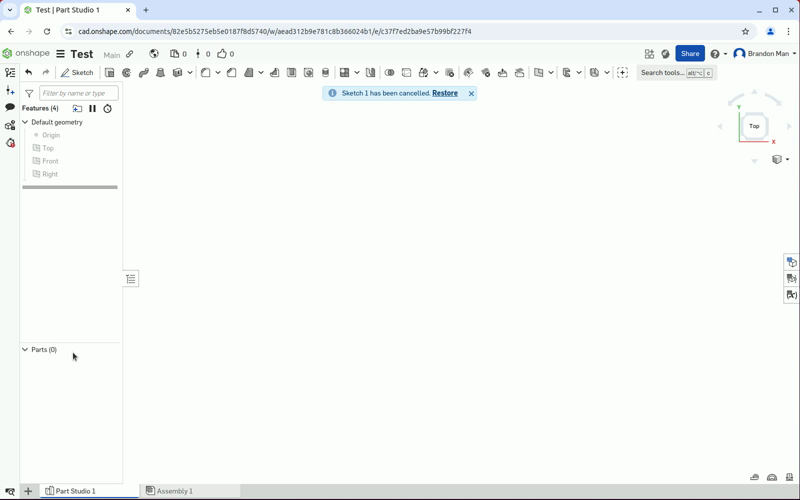
key(space)
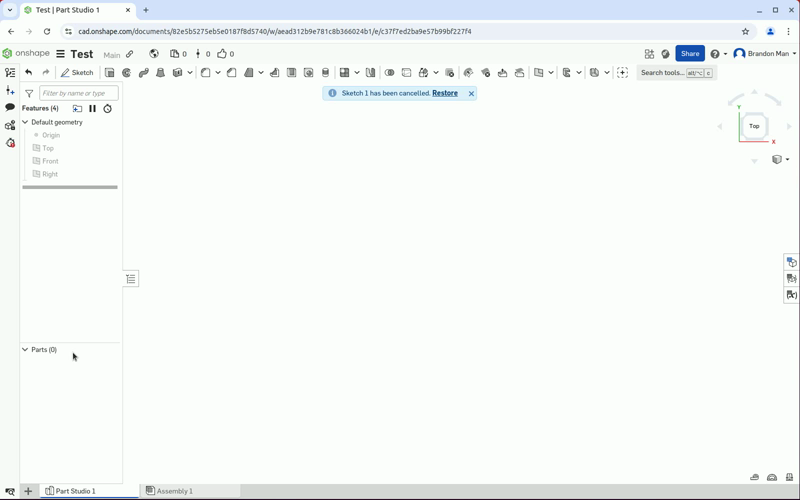
key_down(shift)
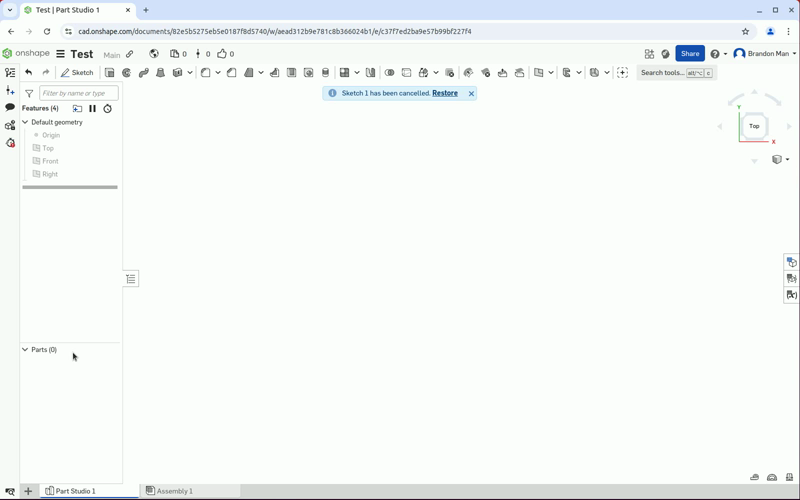
key(up)
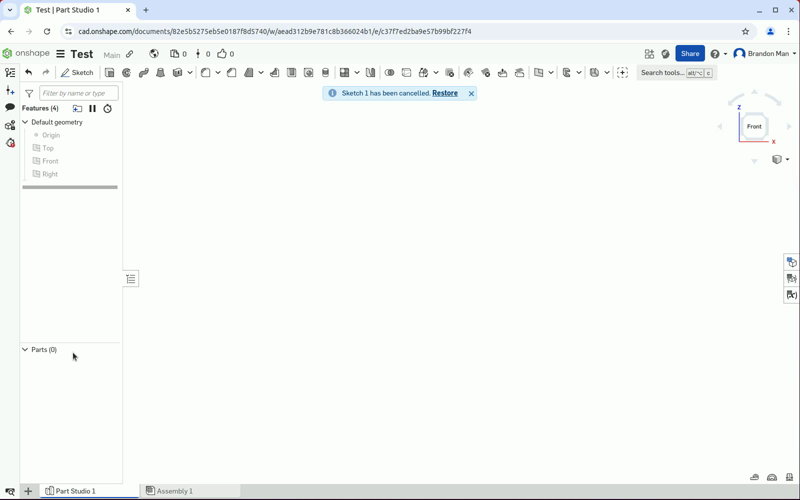
key_up(shift)
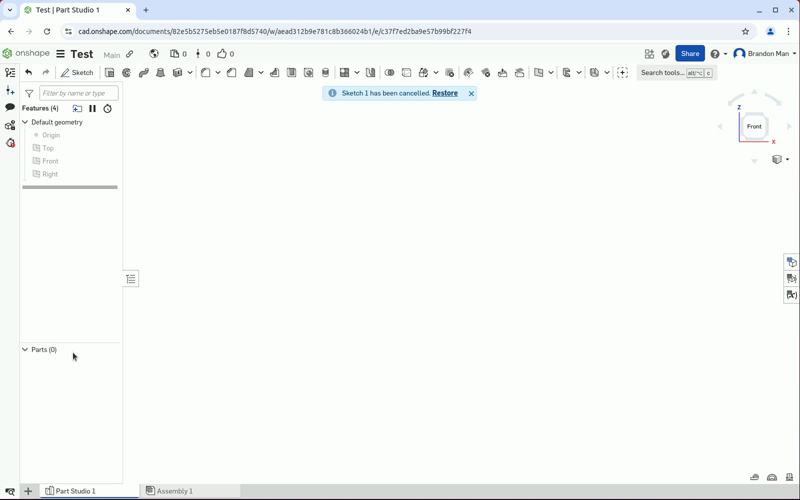
mouse_move(73, 352)
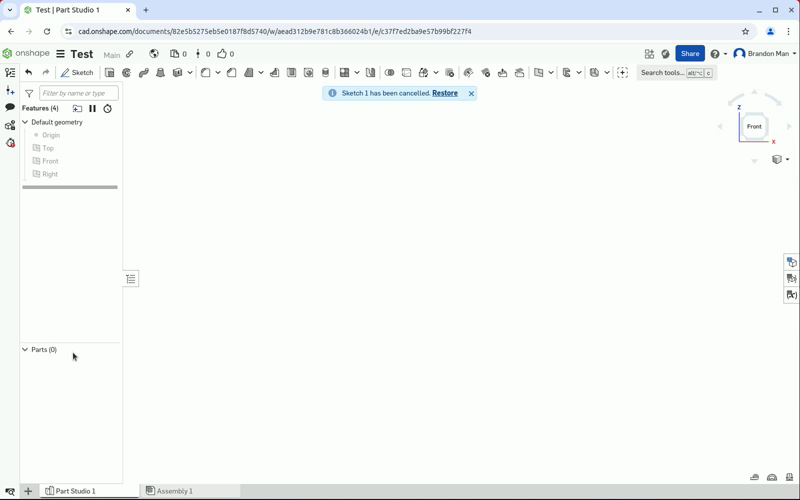
key(shift+y)
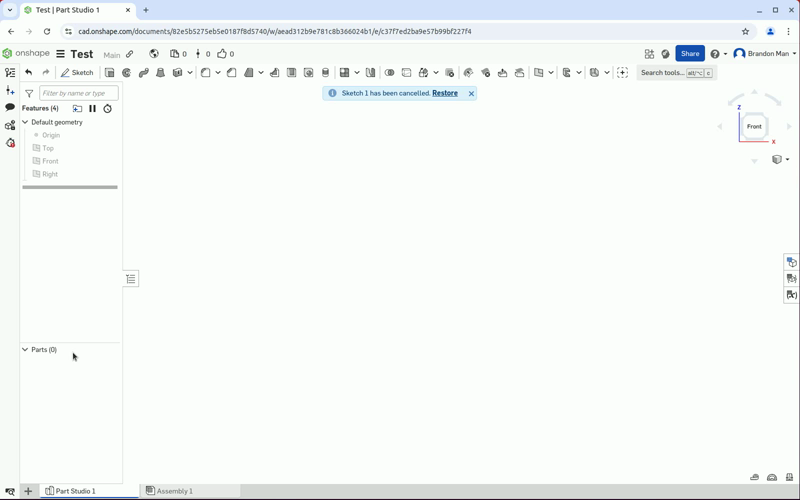
key(shift+s)
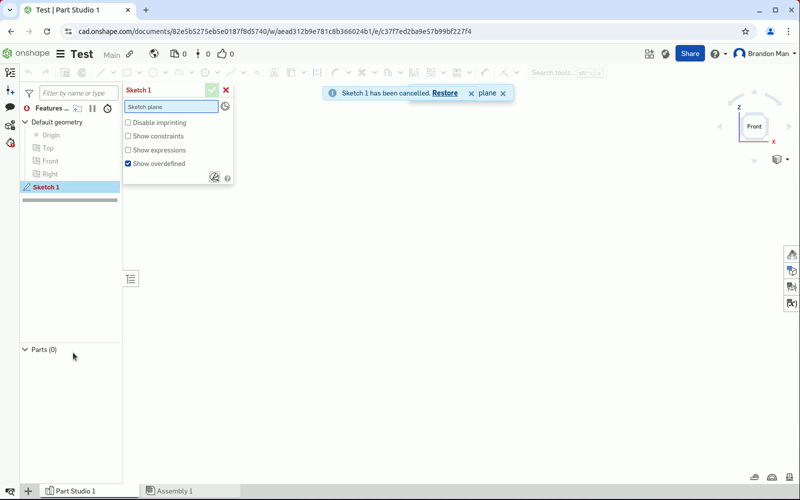
mouse_move(73, 163)
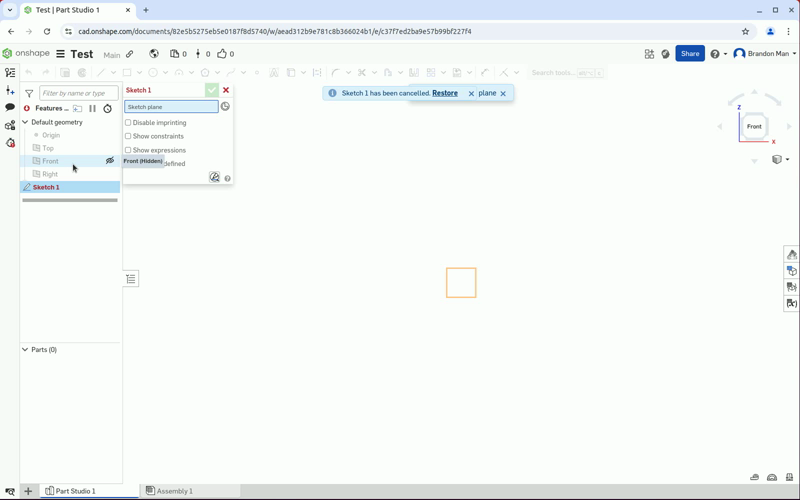
click(73, 163)
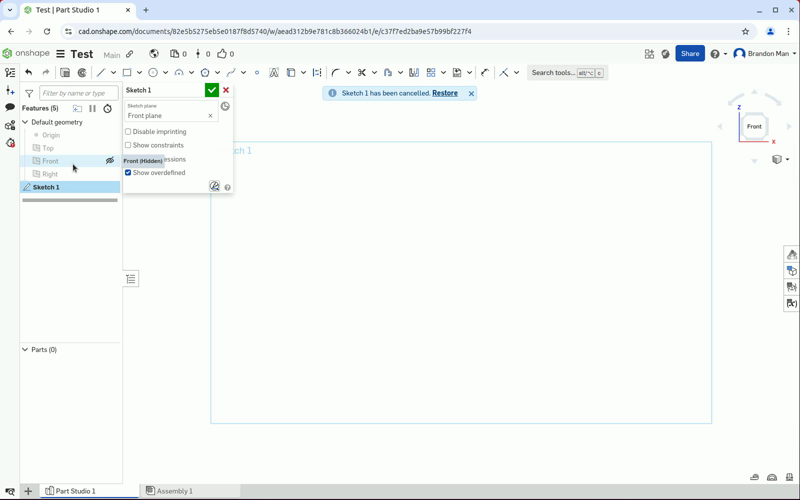
mouse_move(73, 352)
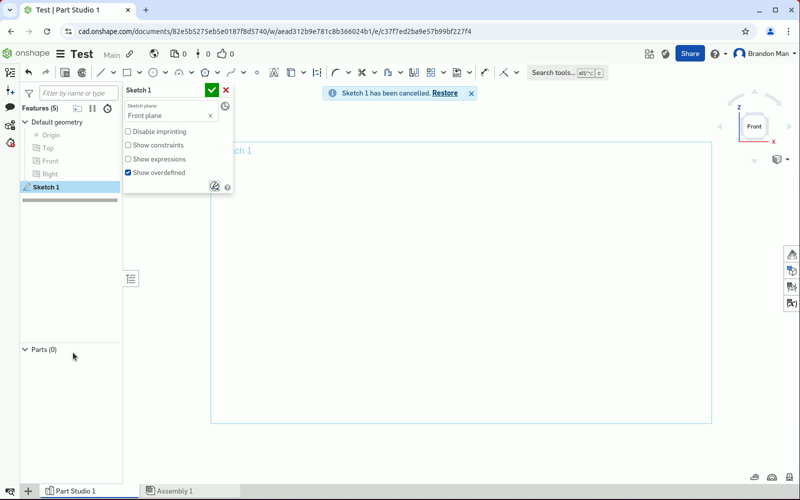
key(y)
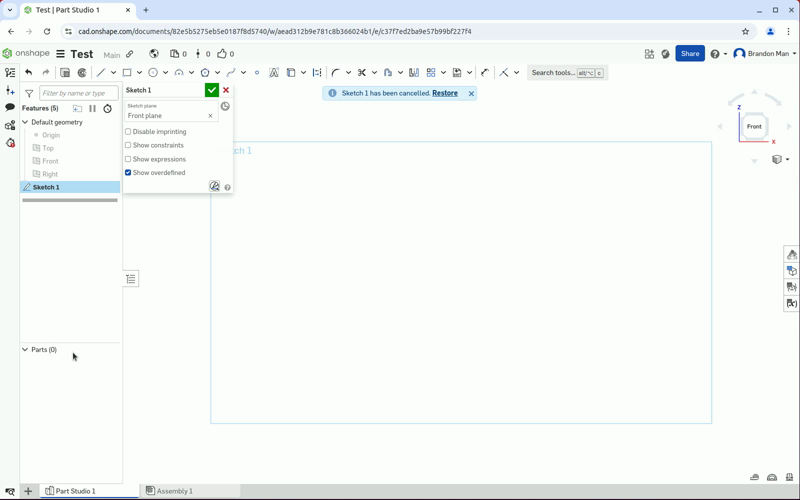
key(c)
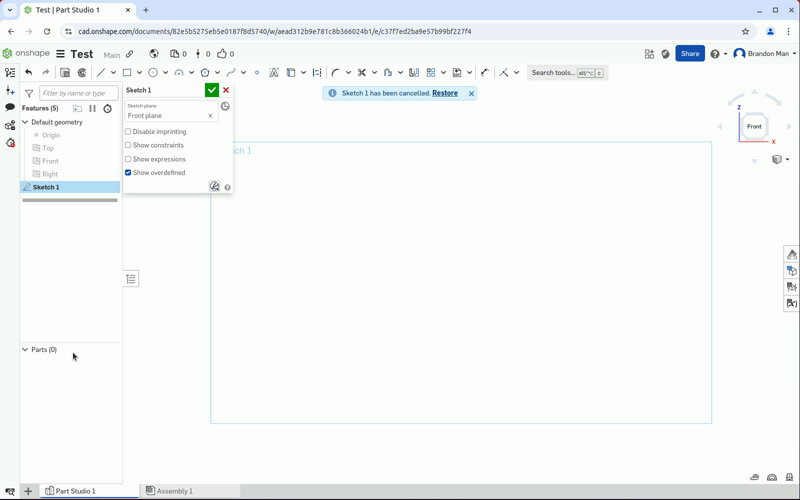
key_down(shift)
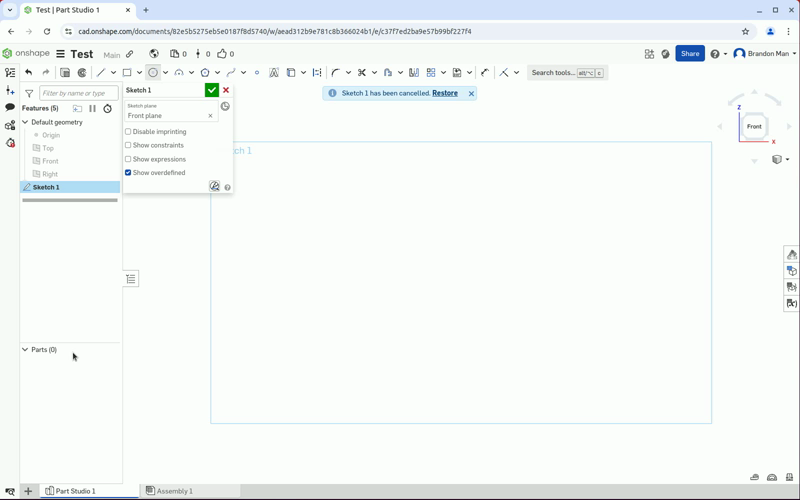
mouse_move(461, 282)
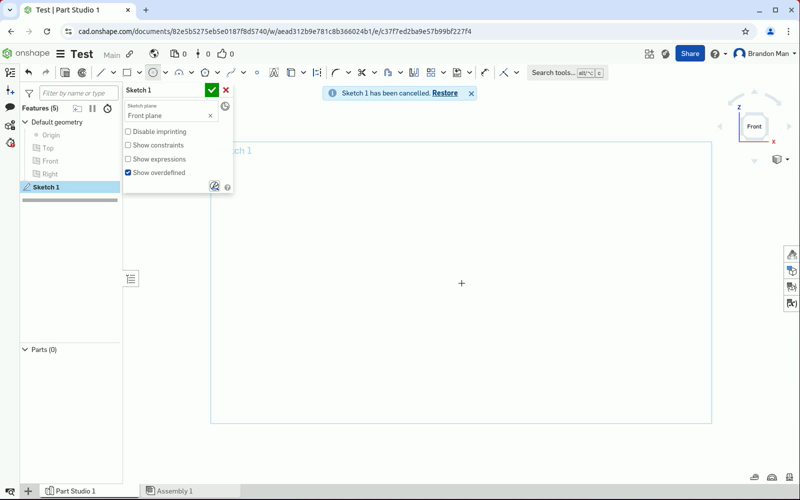
click(461, 282)
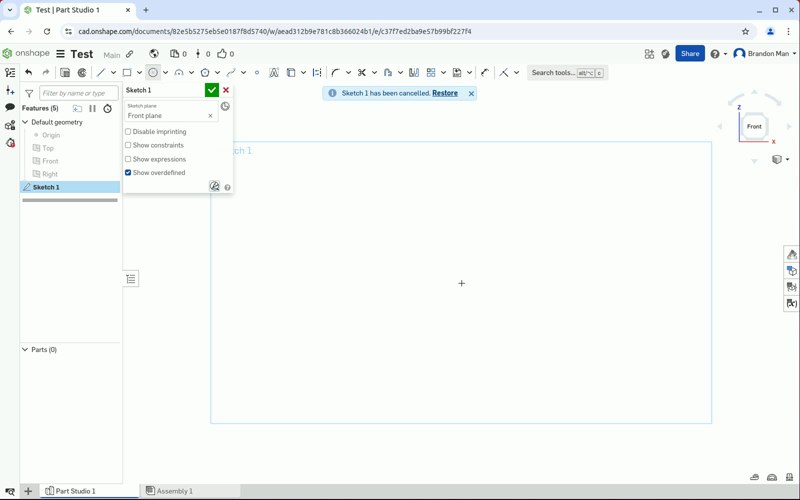
key_up(shift)
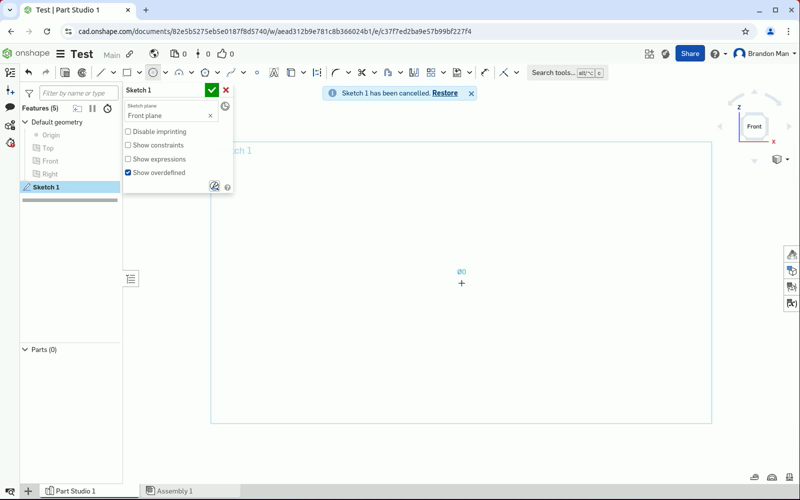
mouse_move(471, 282)
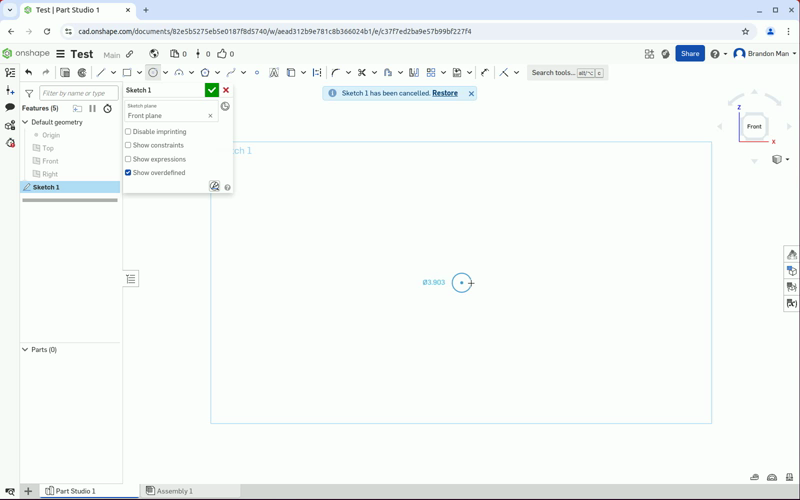
click(471, 282)
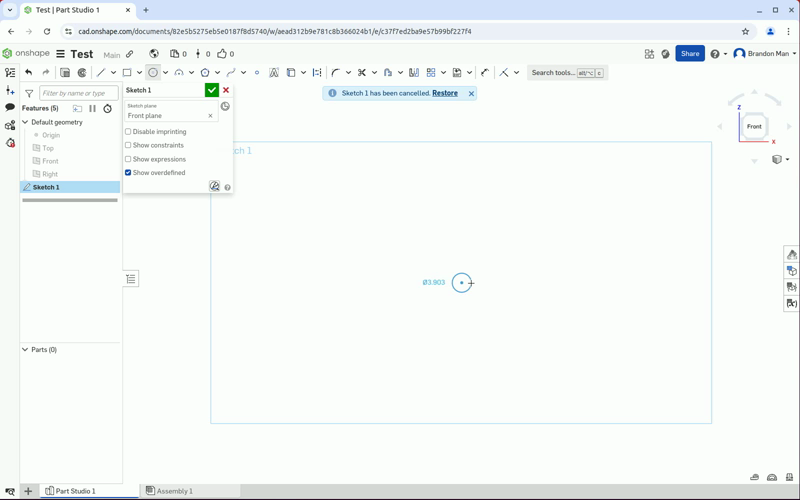
key(esc)
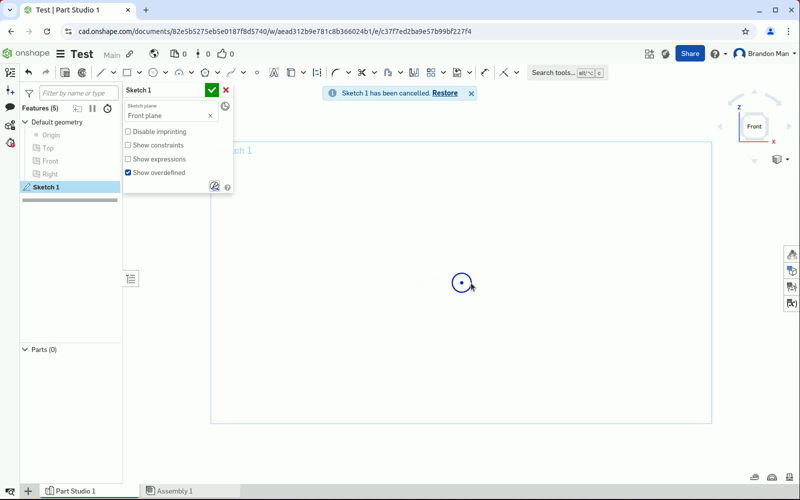
key(c)
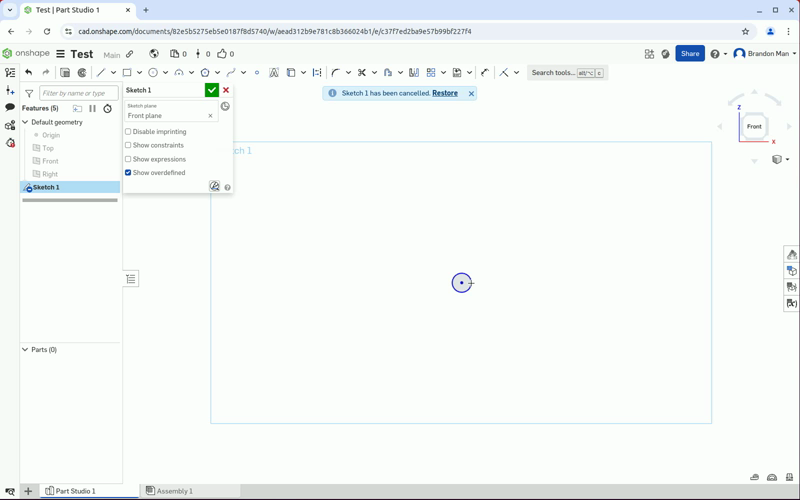
key_down(shift)
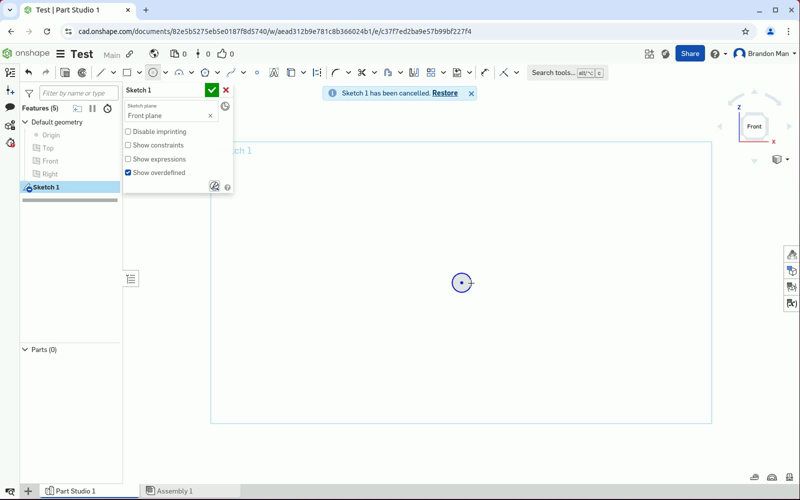
mouse_move(461, 282)
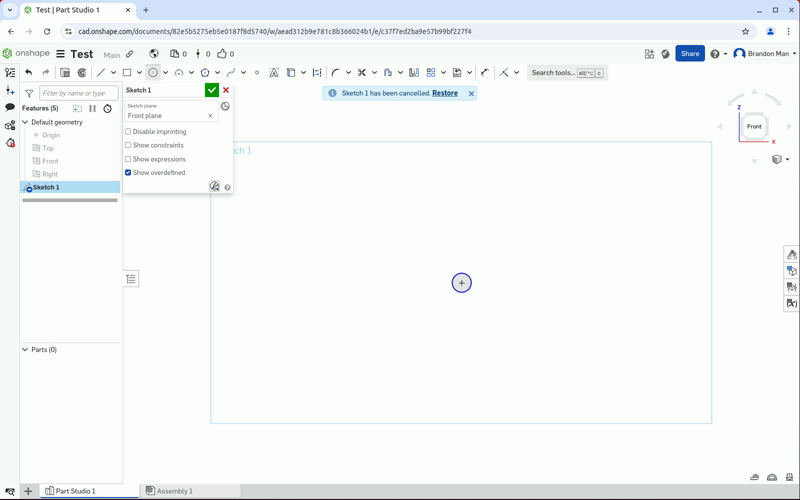
click(461, 282)
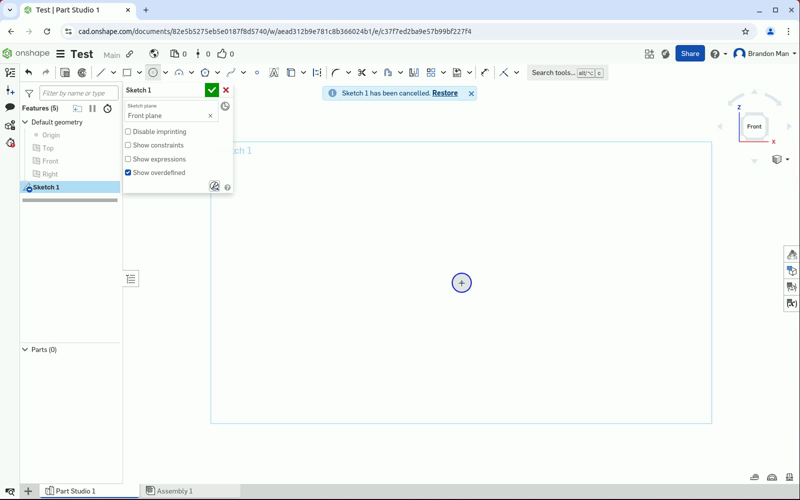
key_up(shift)
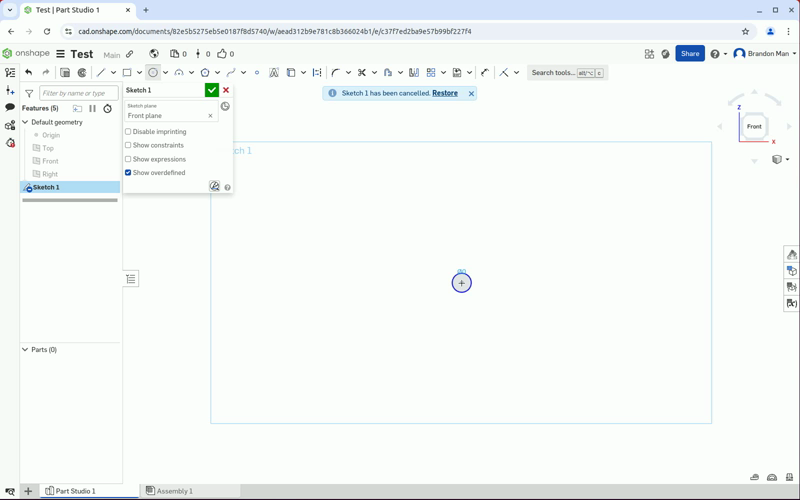
mouse_move(464, 282)
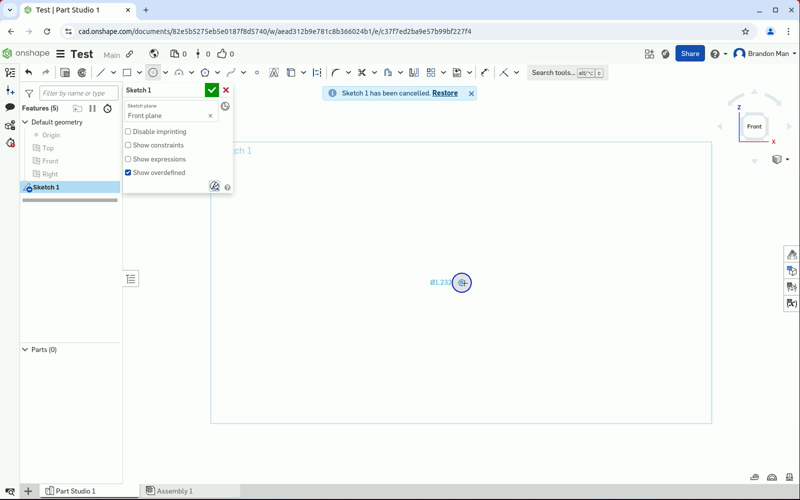
scroll(6)
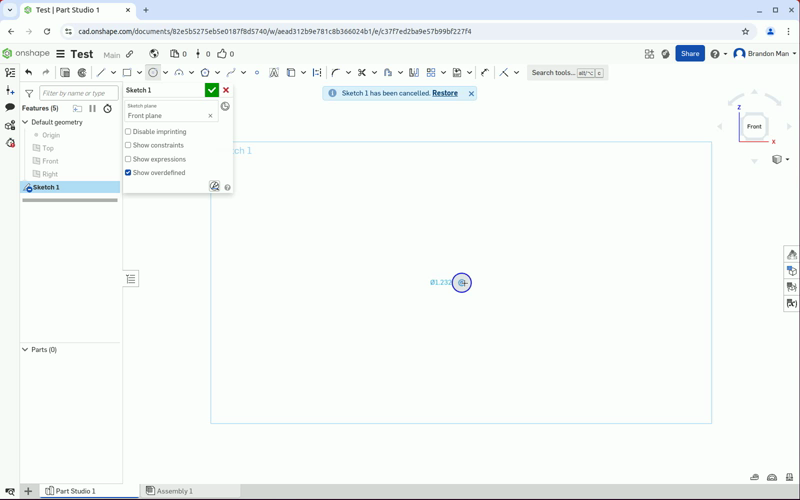
scroll(6)
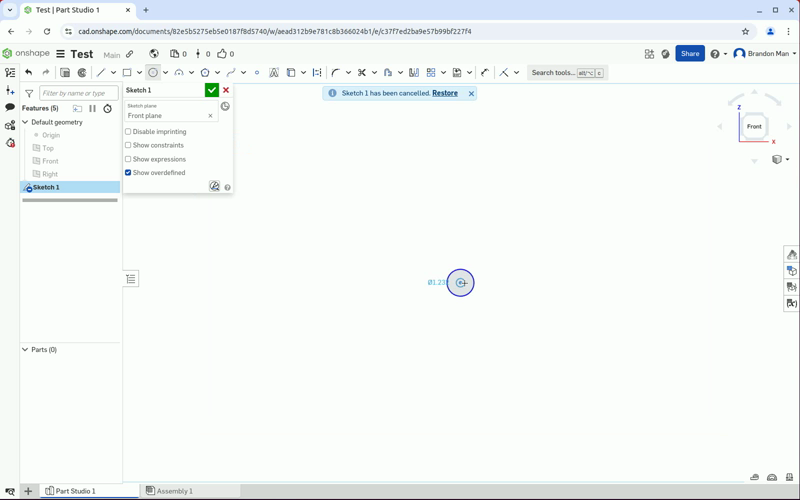
scroll(6)
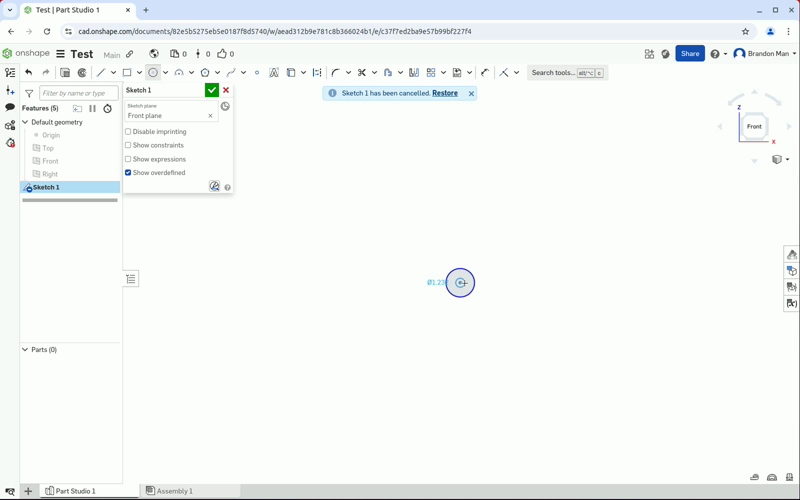
scroll(6)
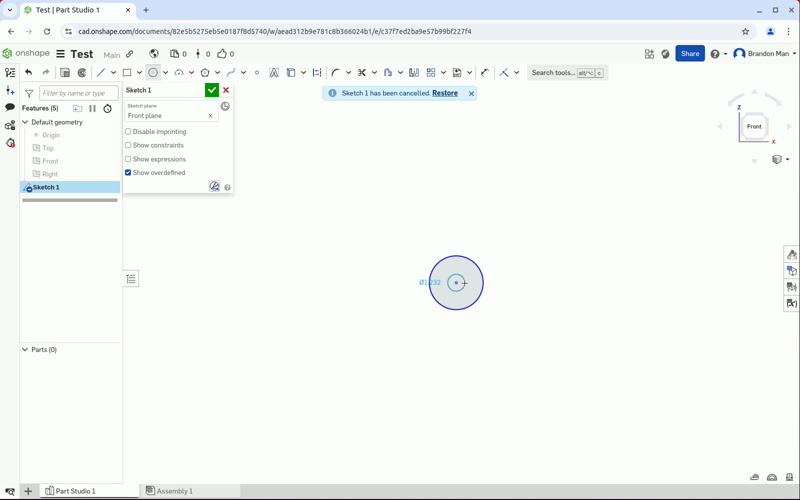
scroll(6)
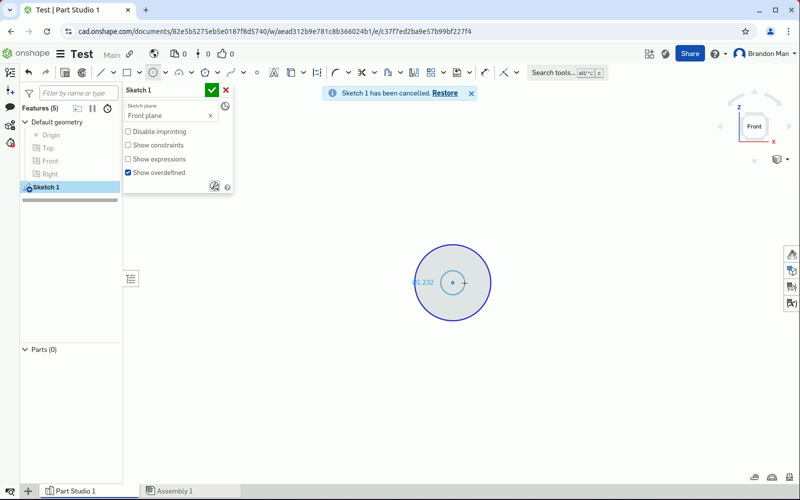
scroll(6)
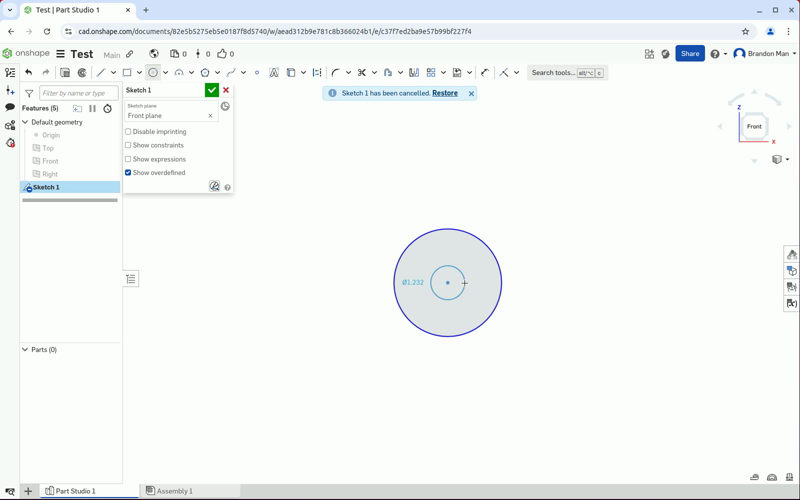
scroll(6)
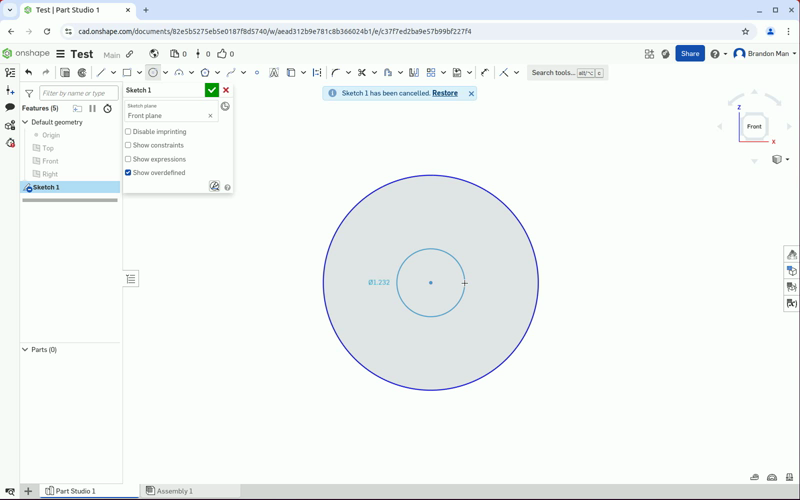
click(464, 282)
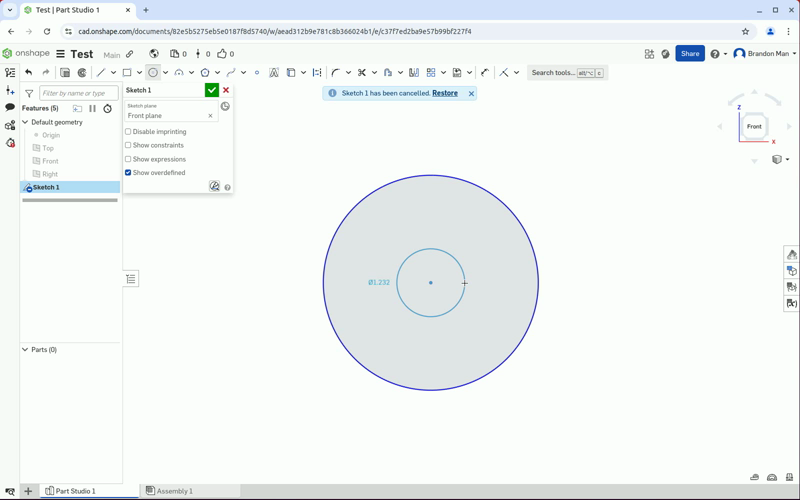
scroll(-6)
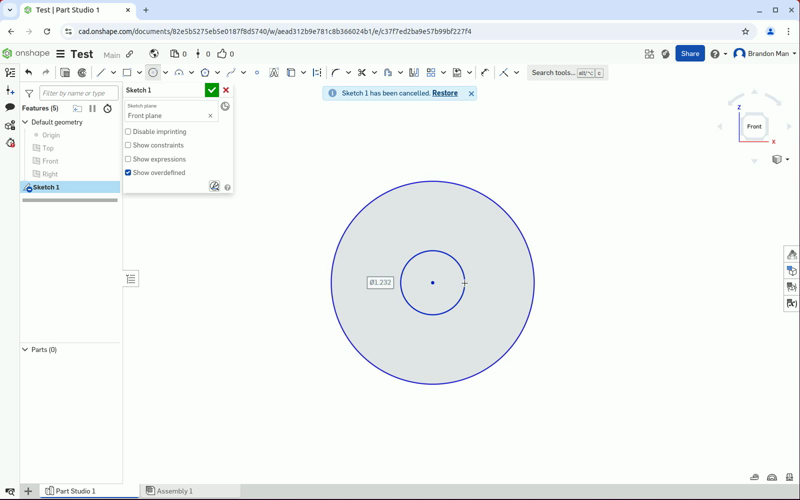
scroll(-6)
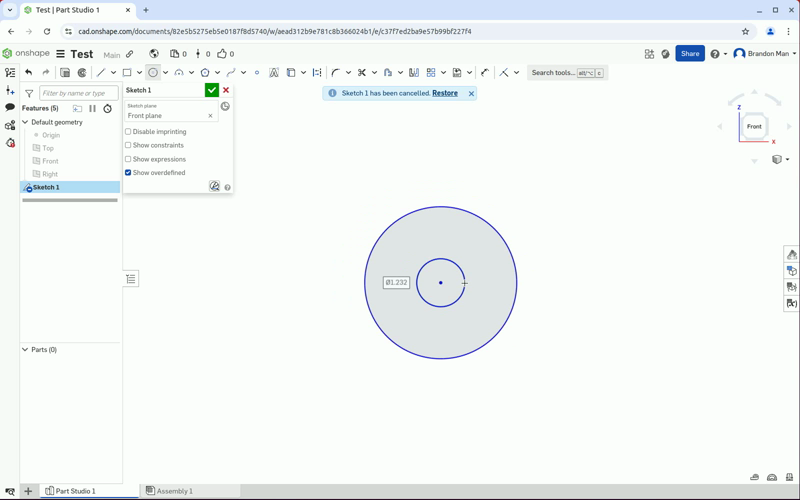
scroll(-6)
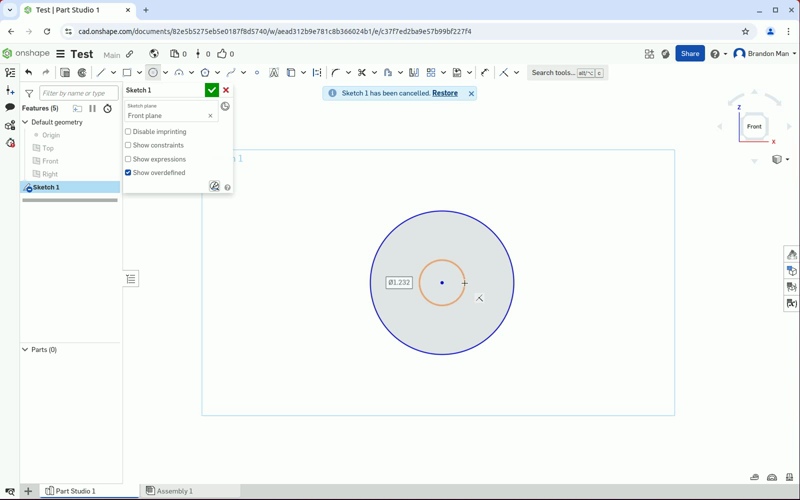
scroll(-6)
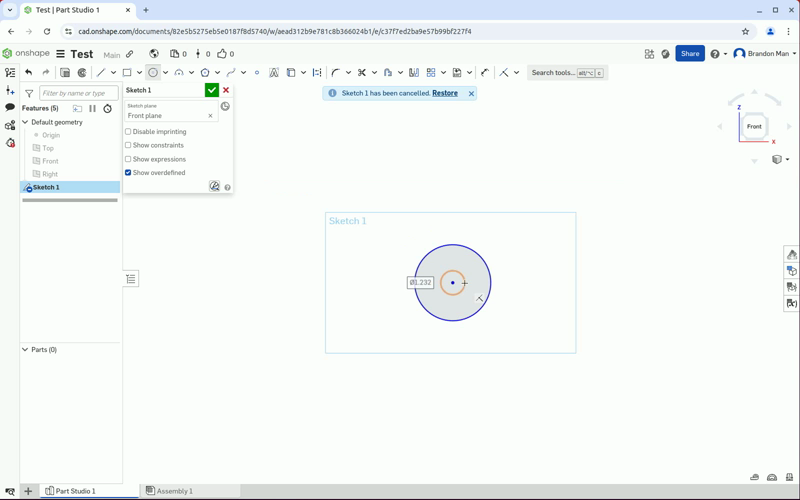
scroll(-6)
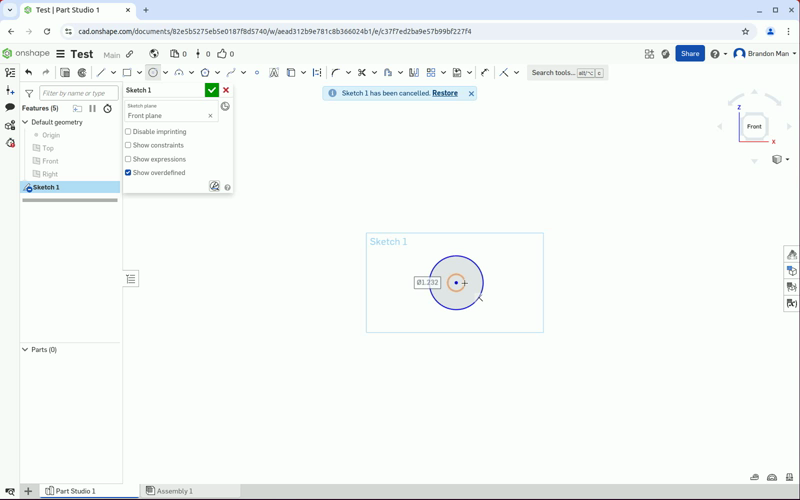
scroll(-6)
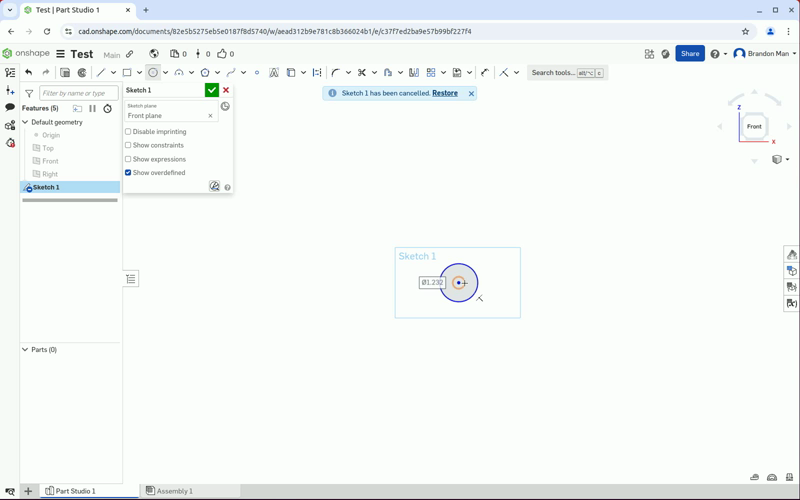
scroll(-6)
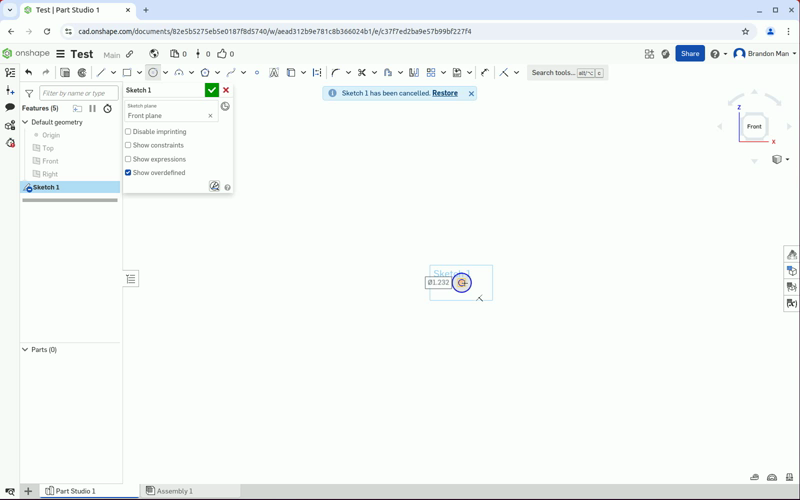
key(esc)
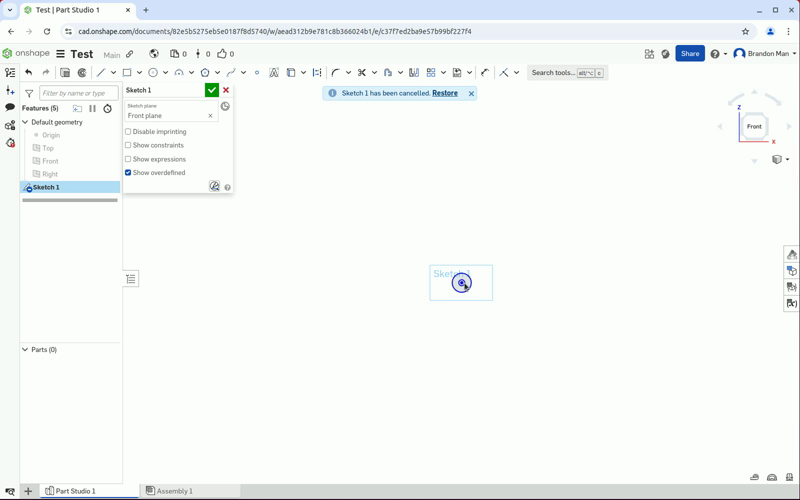
mouse_move(454, 281)
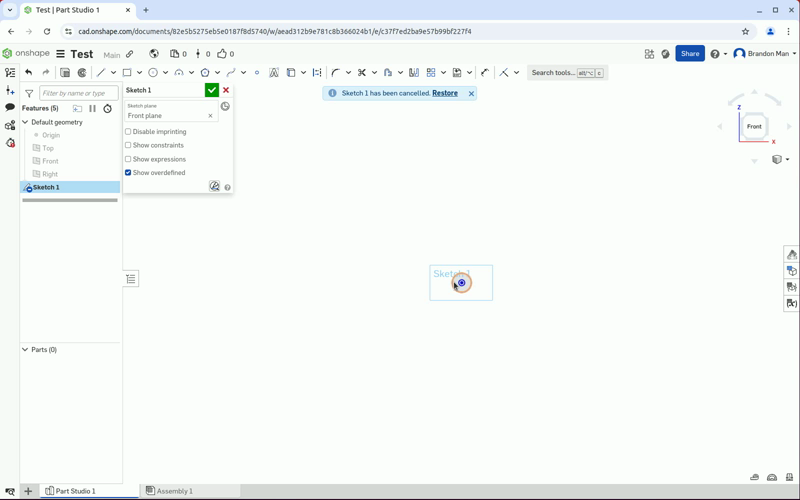
scroll(6)
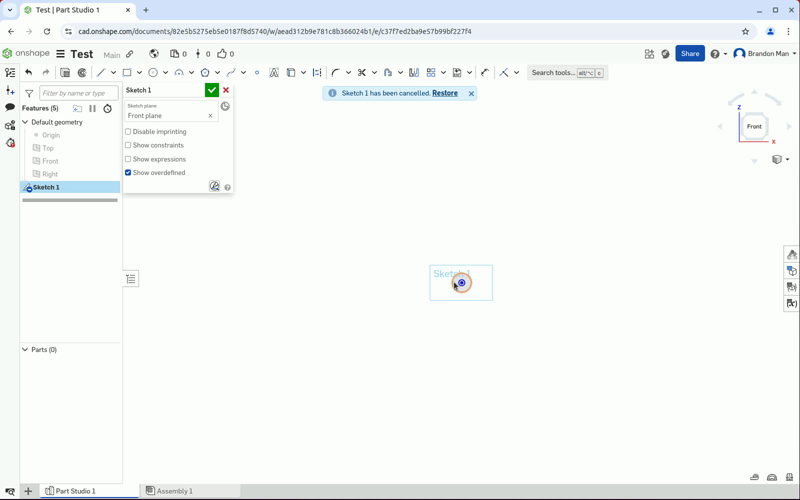
scroll(6)
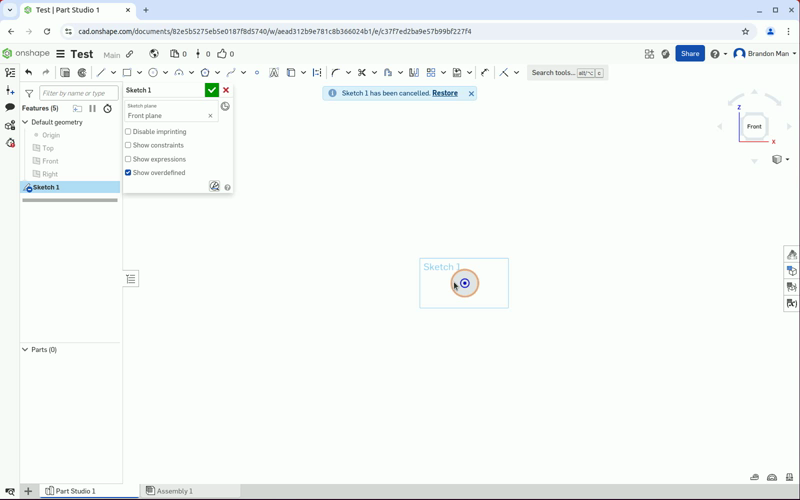
scroll(6)
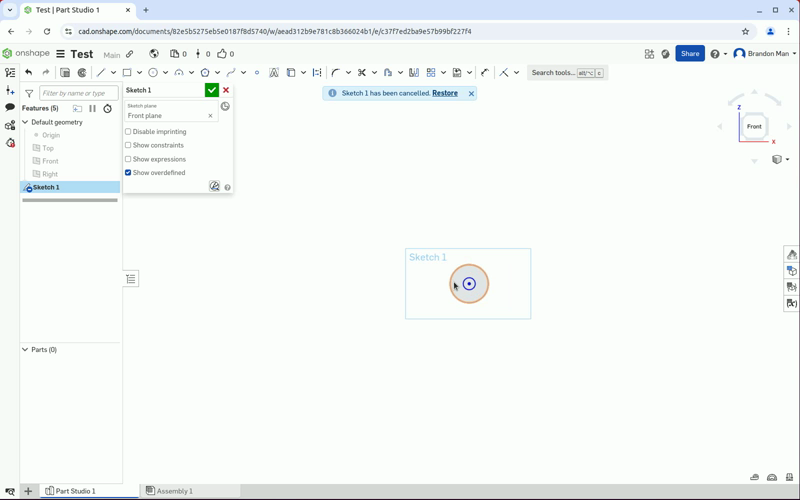
scroll(6)
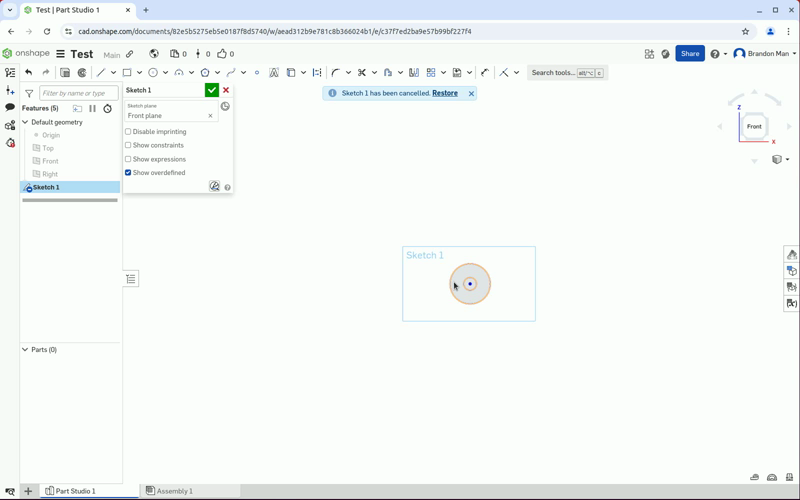
scroll(6)
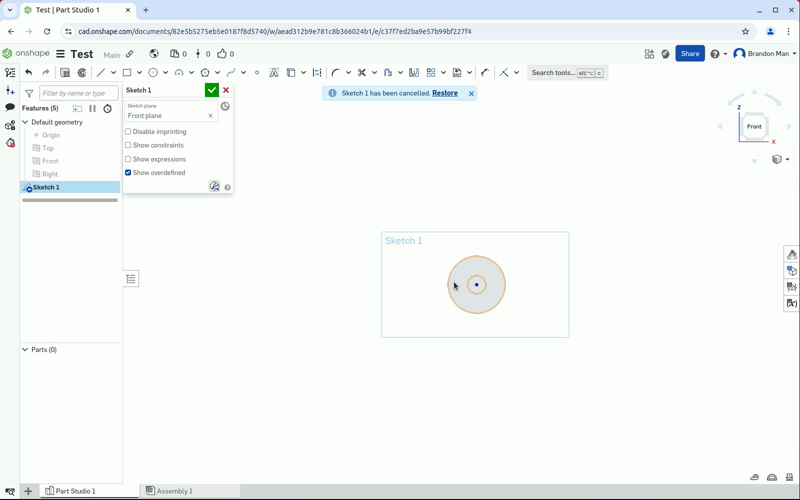
scroll(6)
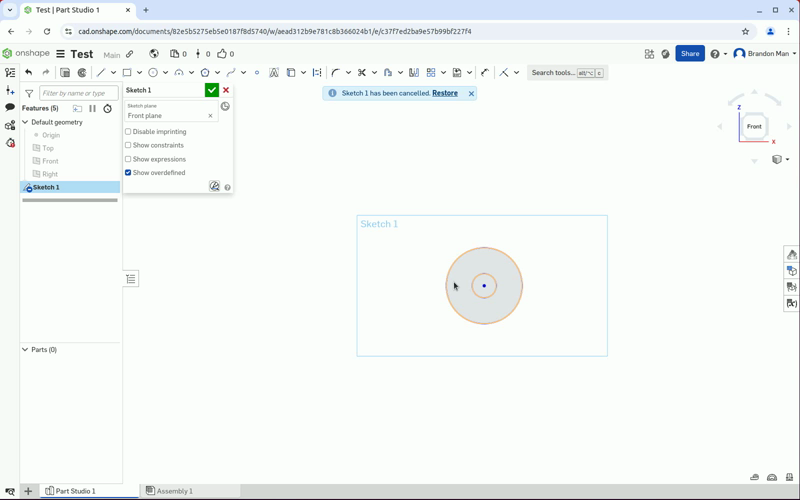
scroll(6)
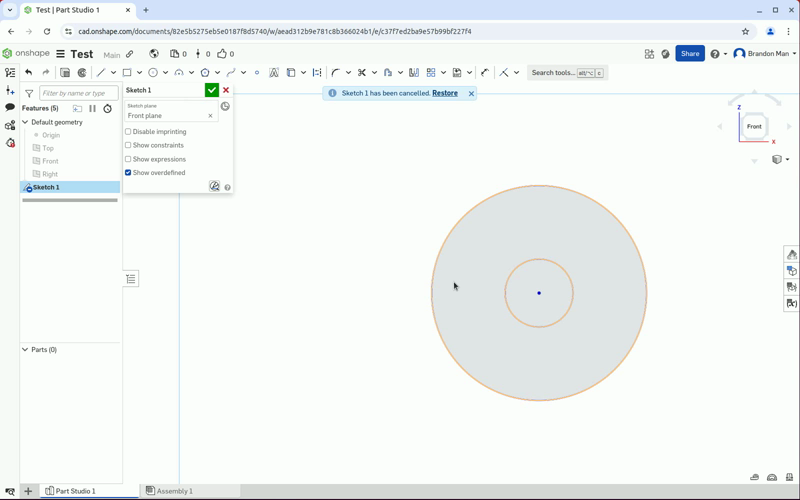
click(454, 281)
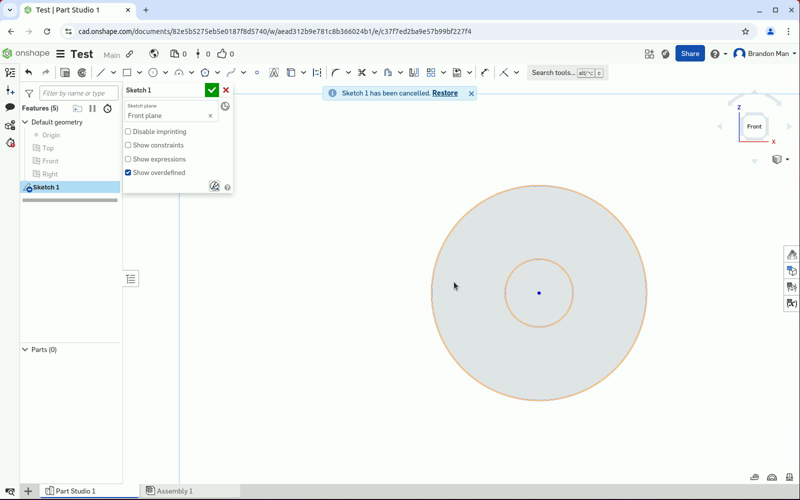
scroll(-6)
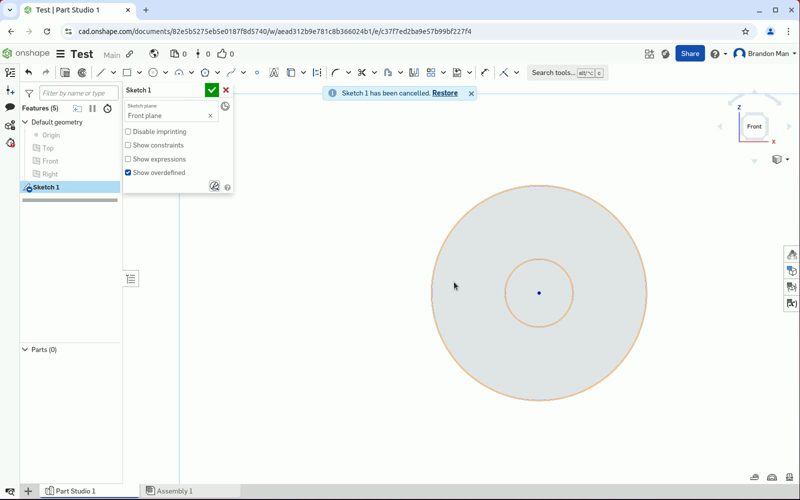
scroll(-6)
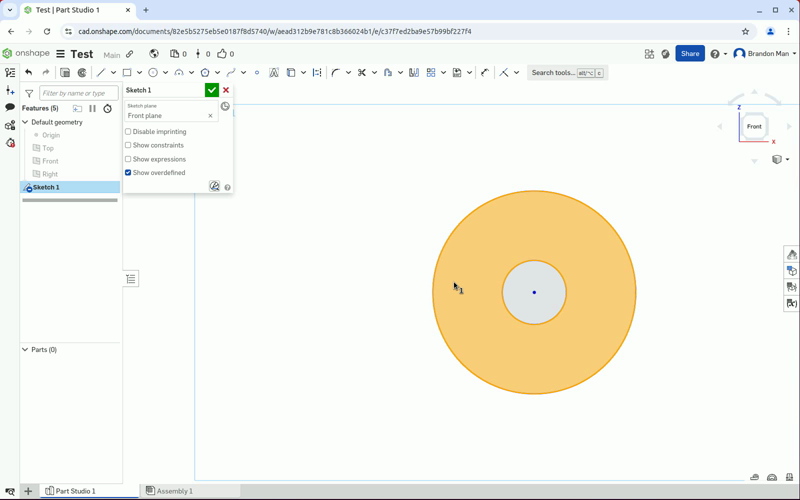
scroll(-6)
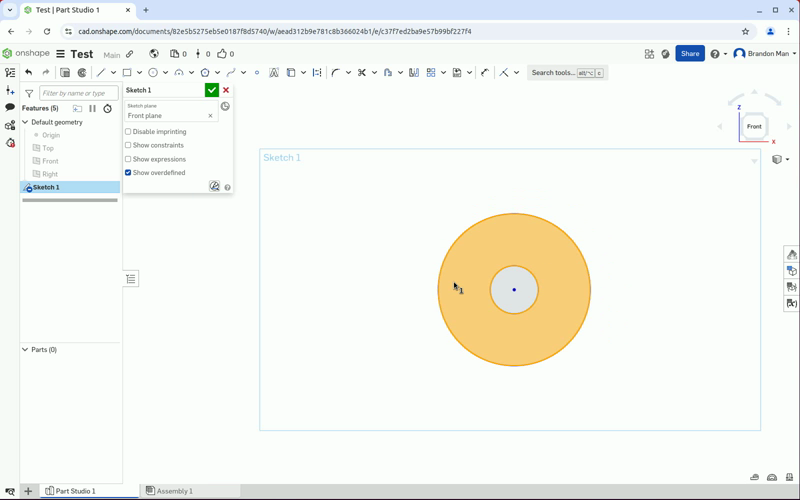
scroll(-6)
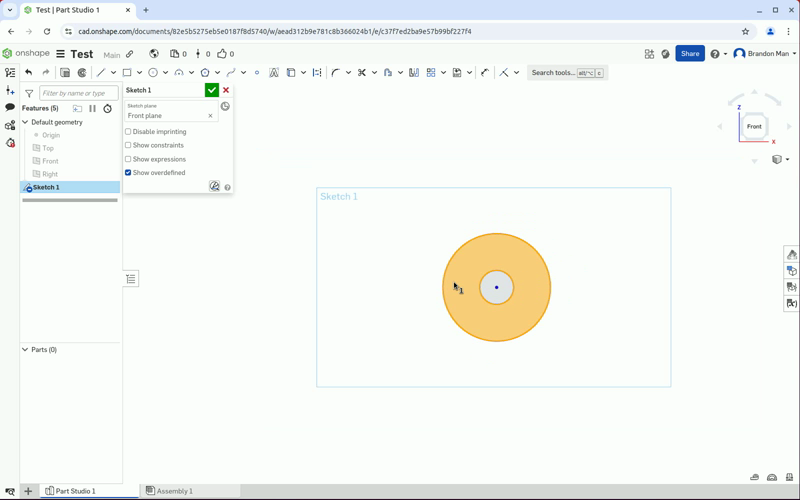
scroll(-6)
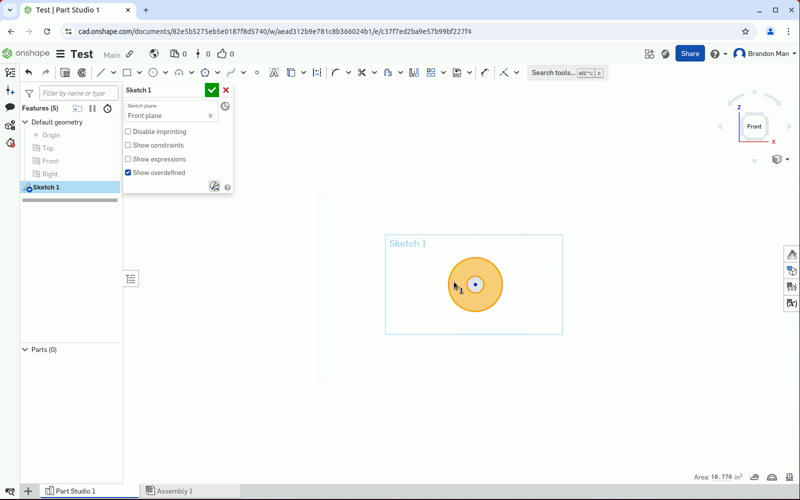
scroll(-6)
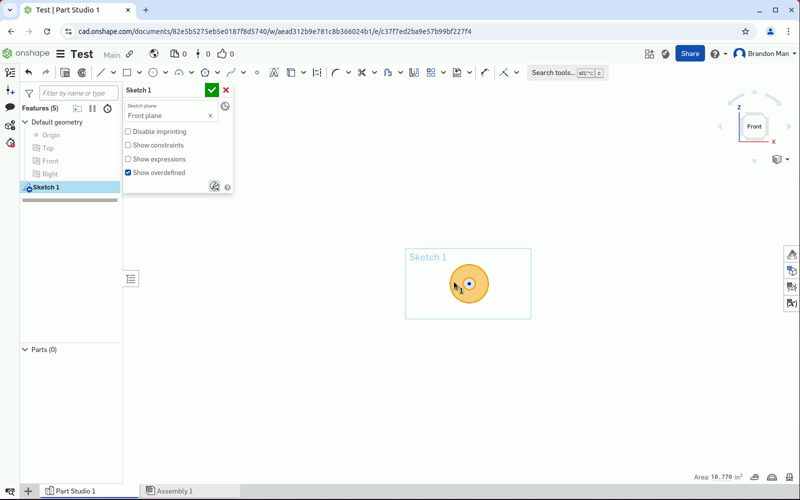
scroll(-6)
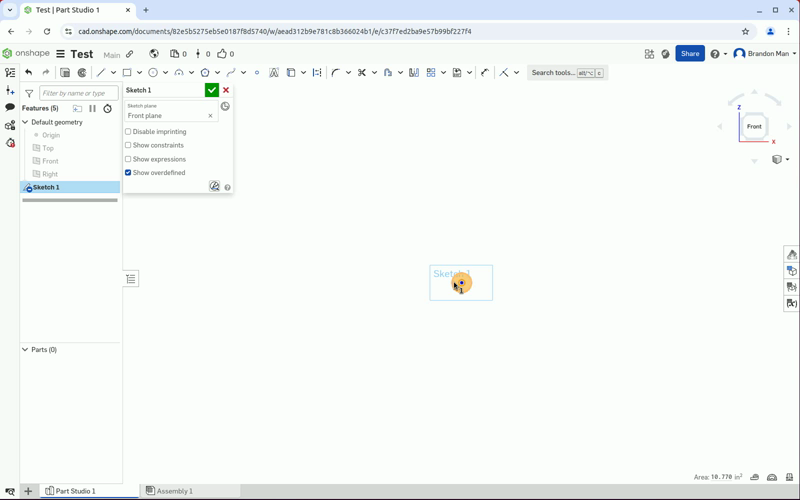
mouse_move(73, 352)
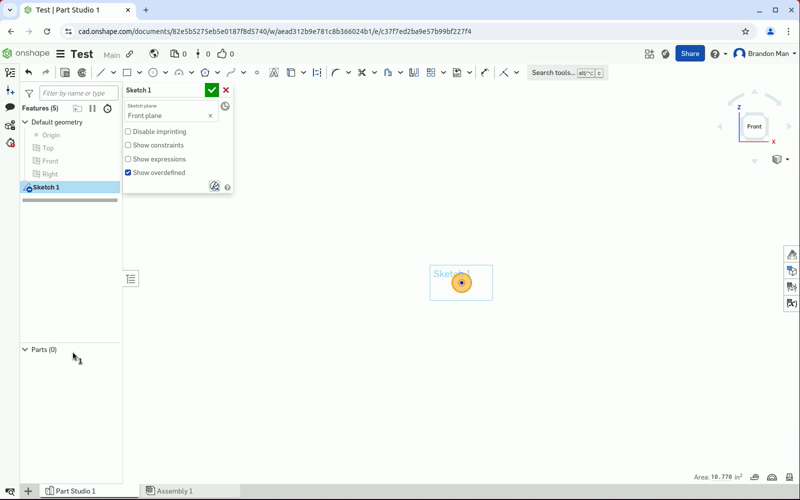
key(shift+y)
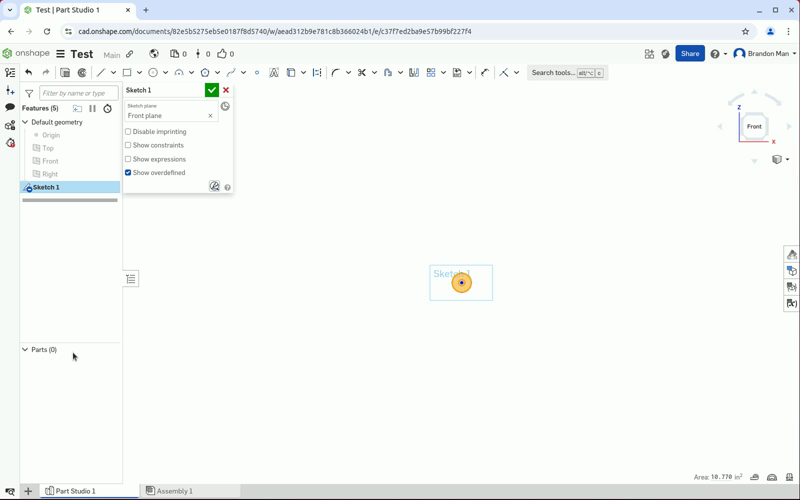
key(shift+e)
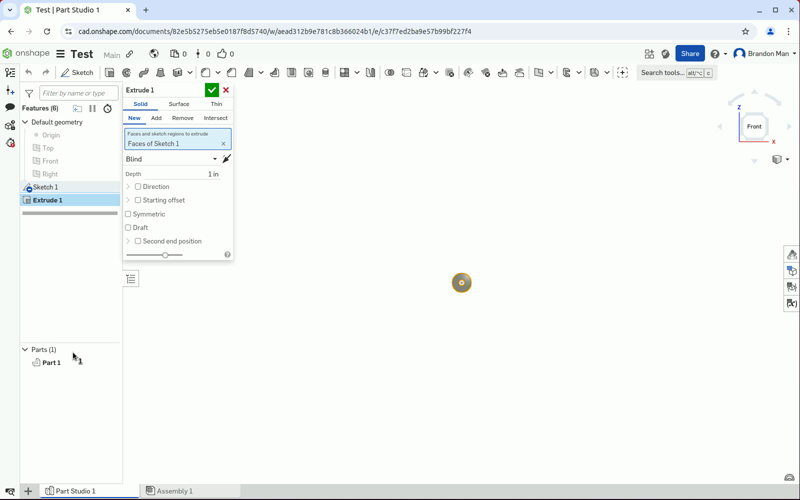
mouse_move(143, 106)
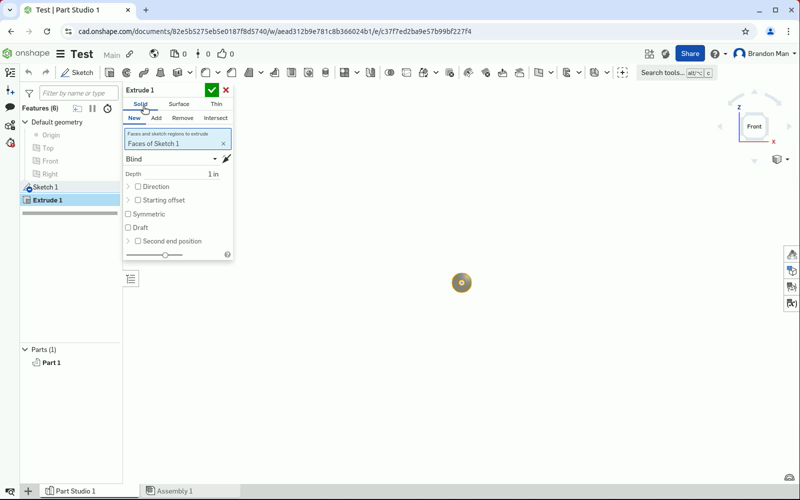
click(143, 106)
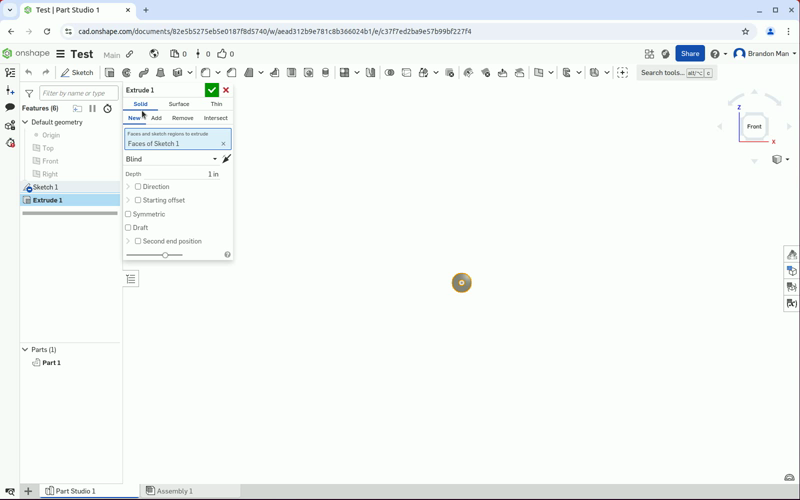
mouse_move(137, 120)
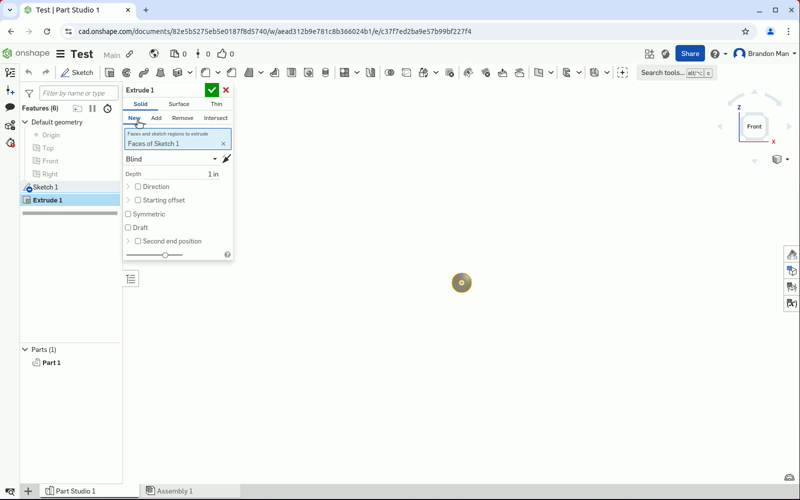
click(137, 120)
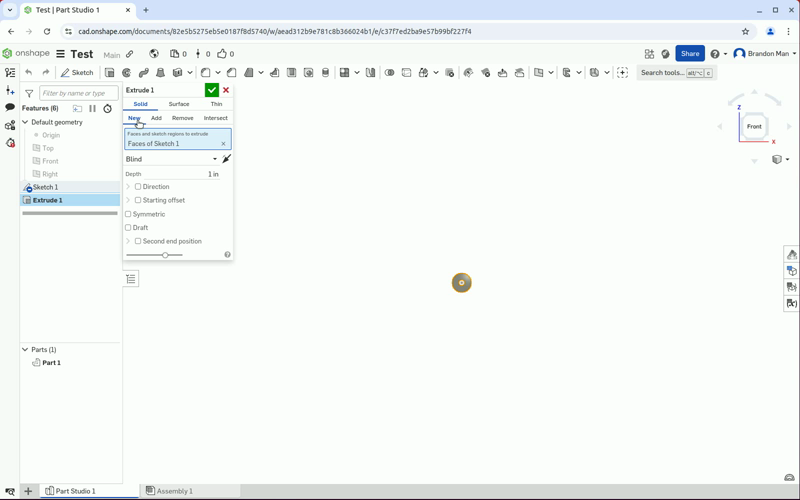
key(tab, 4)
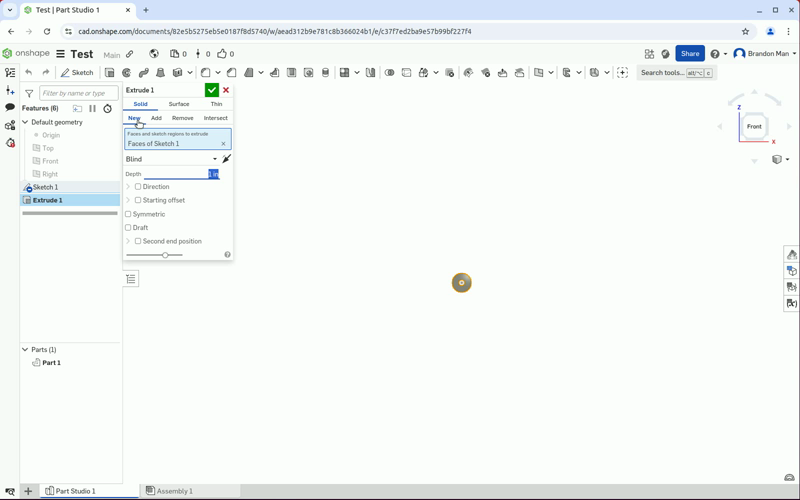
text(0.481)
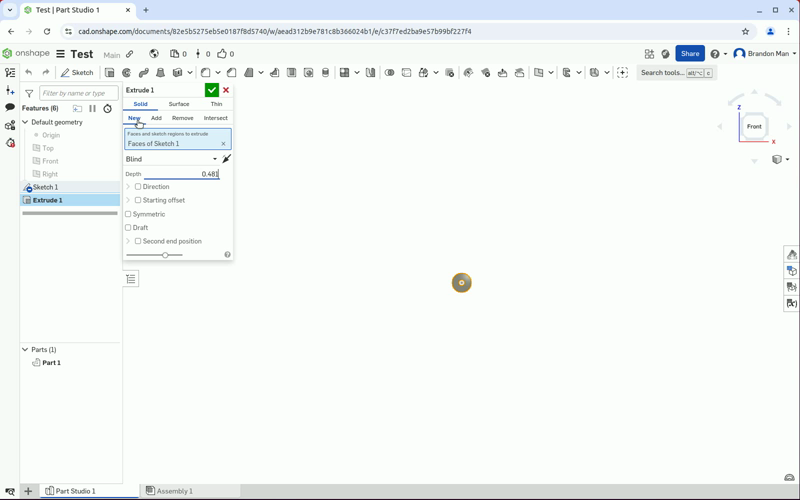
key(enter)
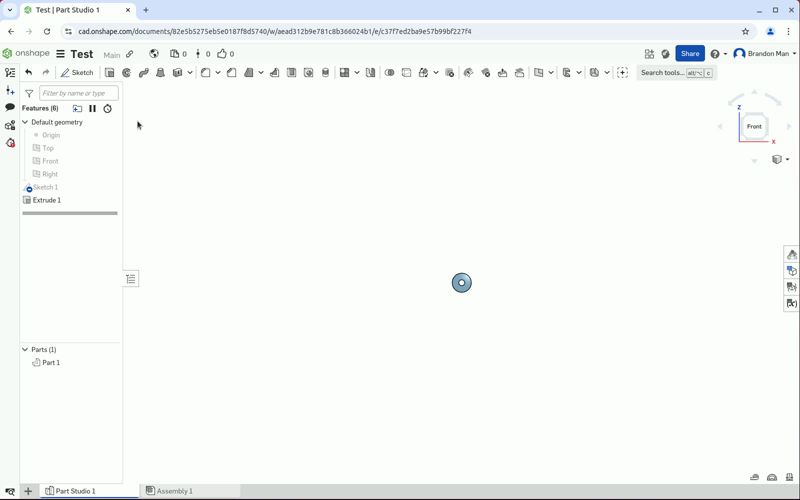
key(shift+h)
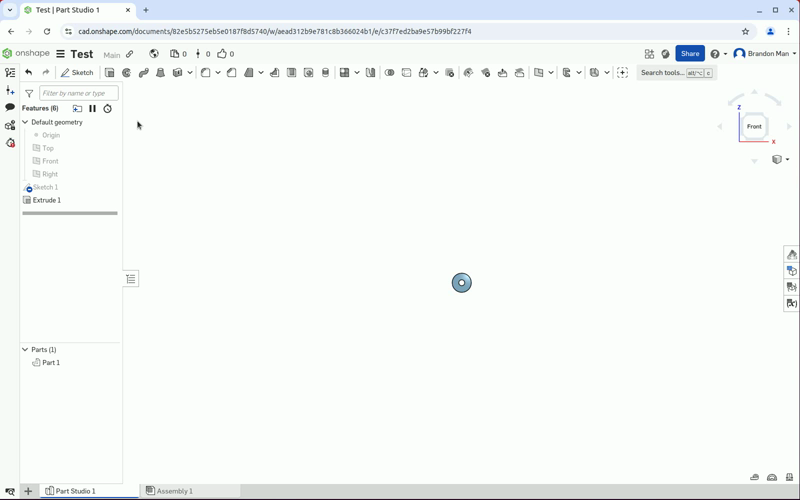
key(shift+h)
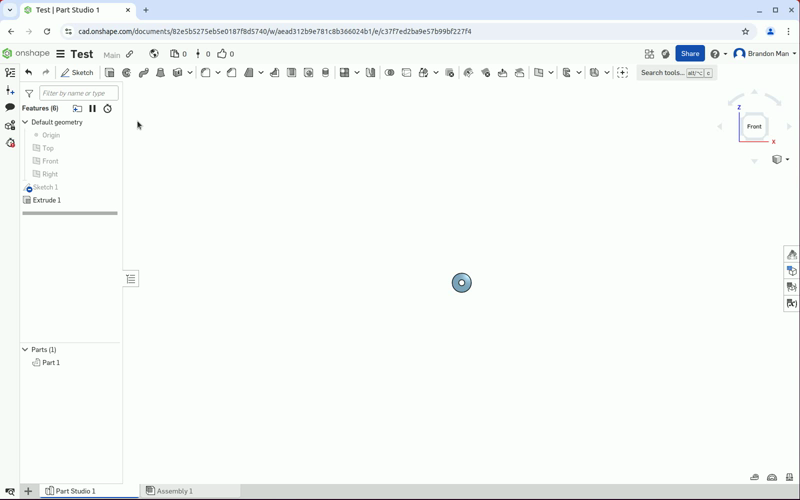
mouse_move(73, 189)
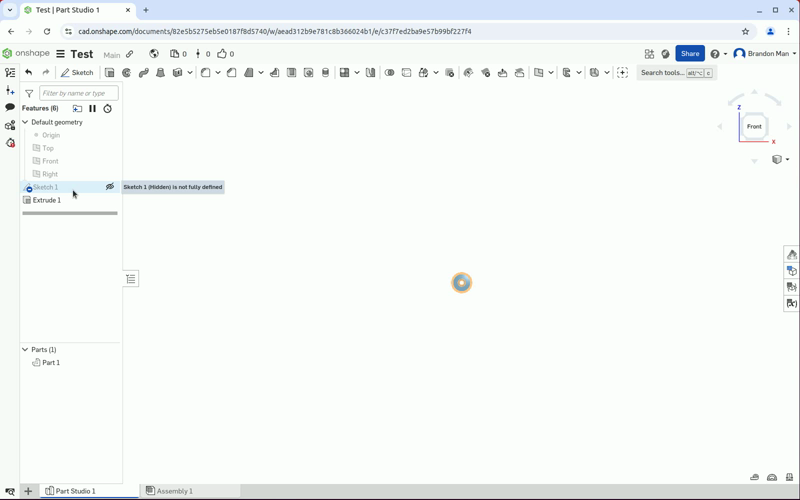
click(73, 189)
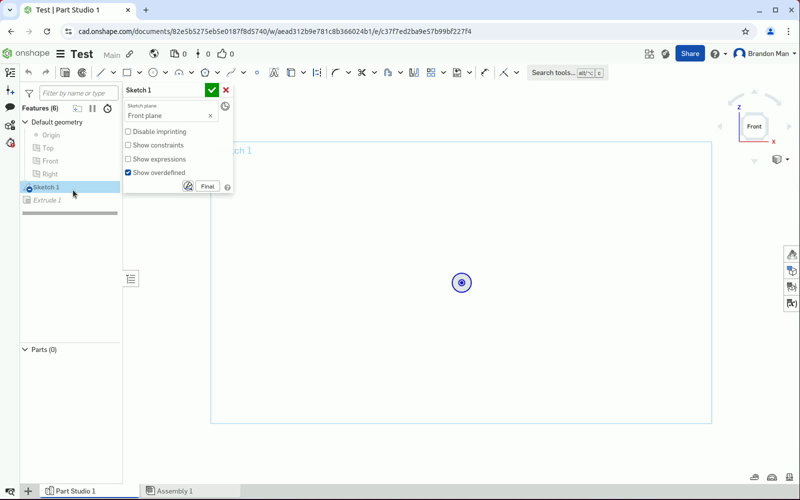
mouse_move(229, 92)
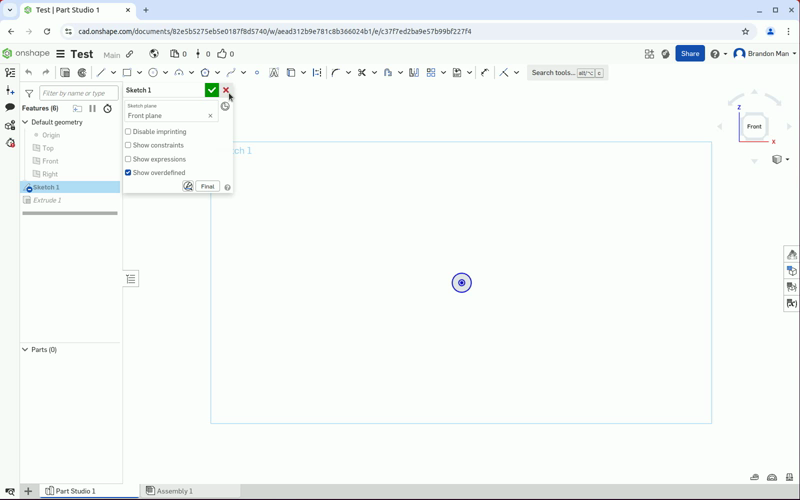
click(229, 92)
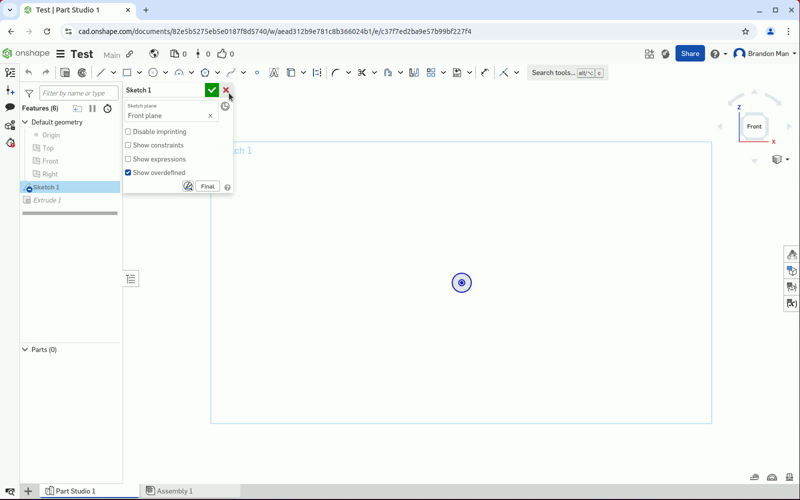
key(shift+s)
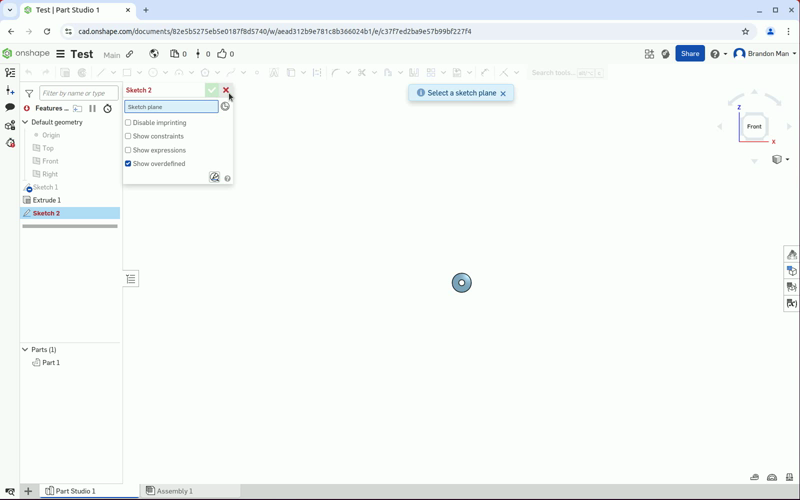
mouse_move(73, 163)
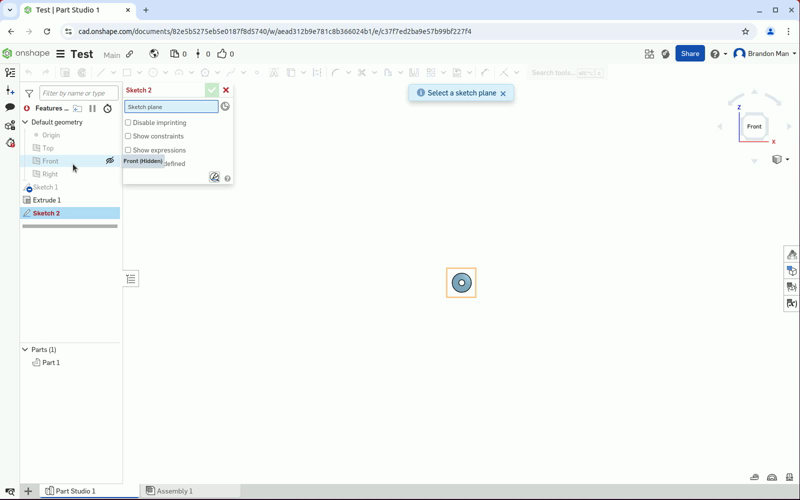
click(73, 163)
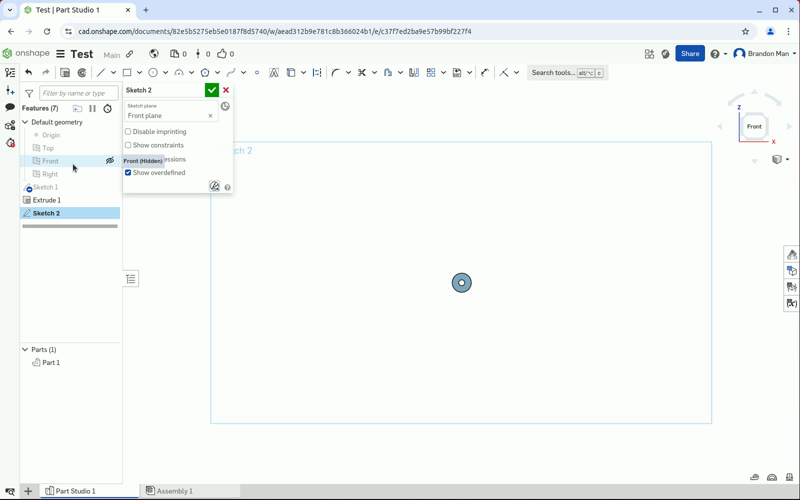
mouse_move(73, 352)
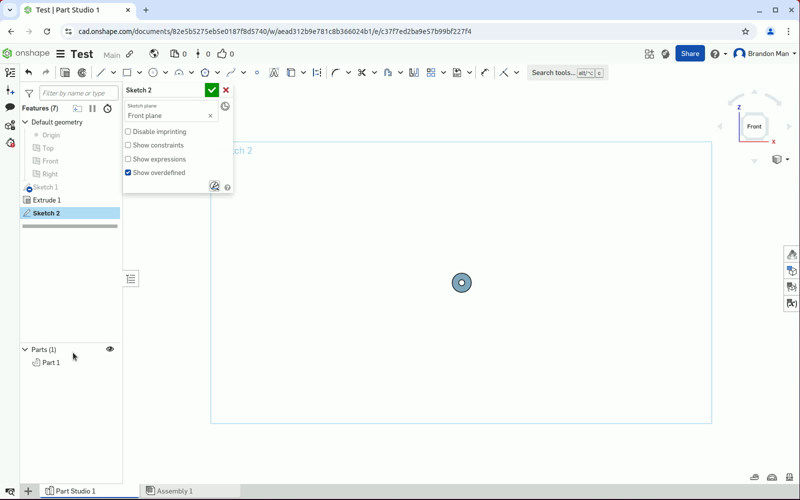
key(y)
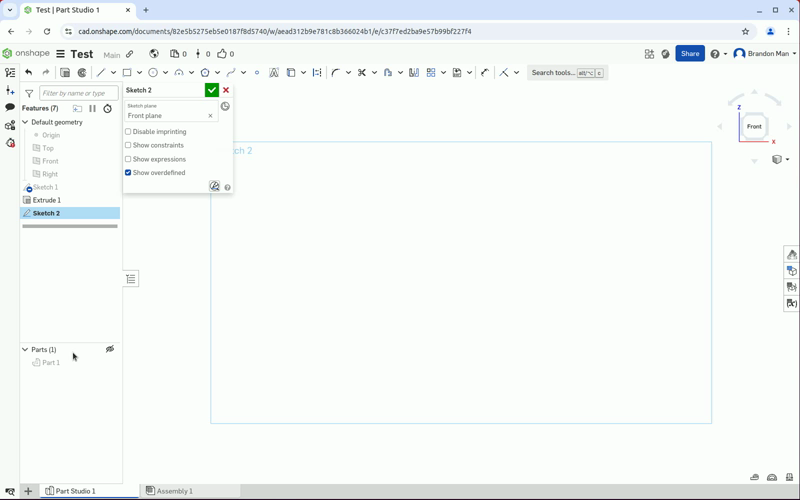
key(c)
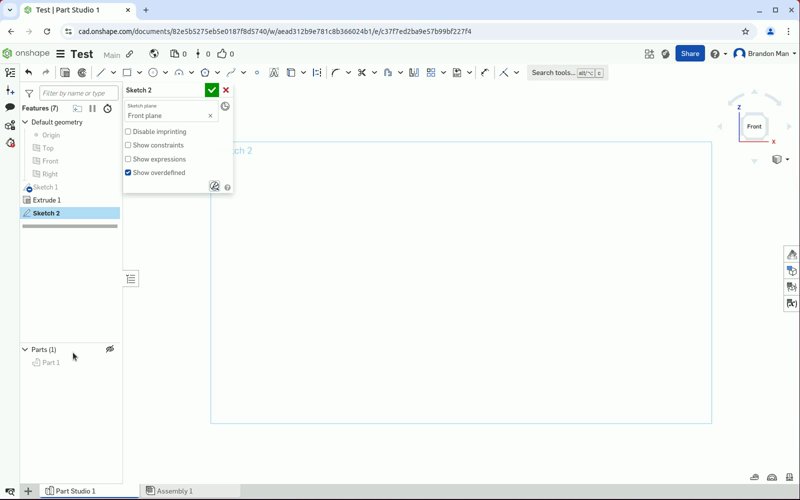
key_down(shift)
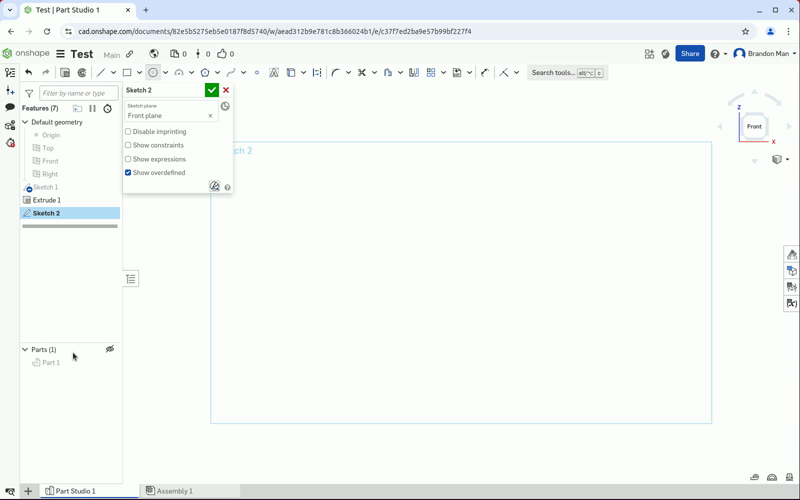
mouse_move(501, 282)
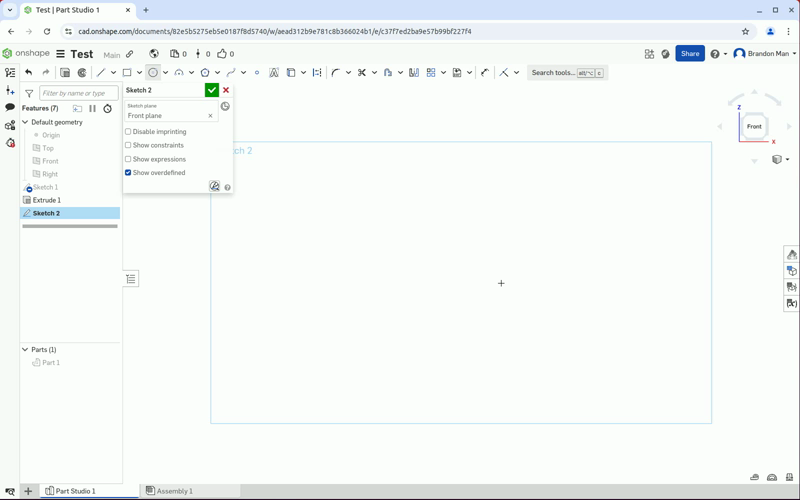
click(501, 282)
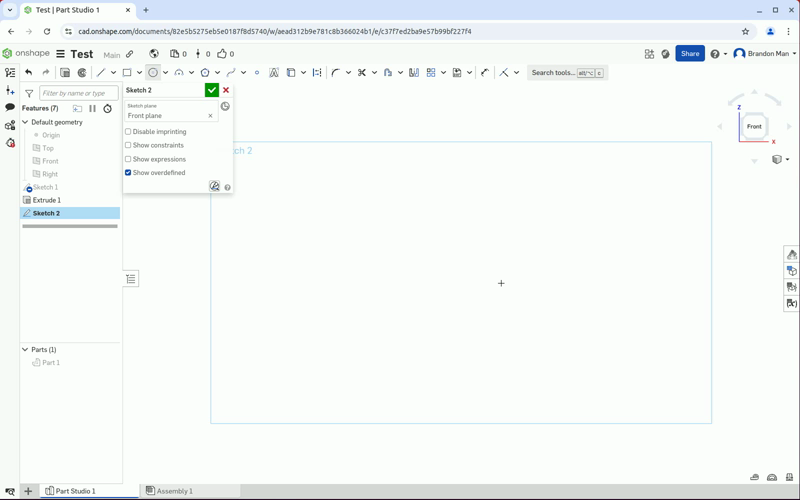
key_up(shift)
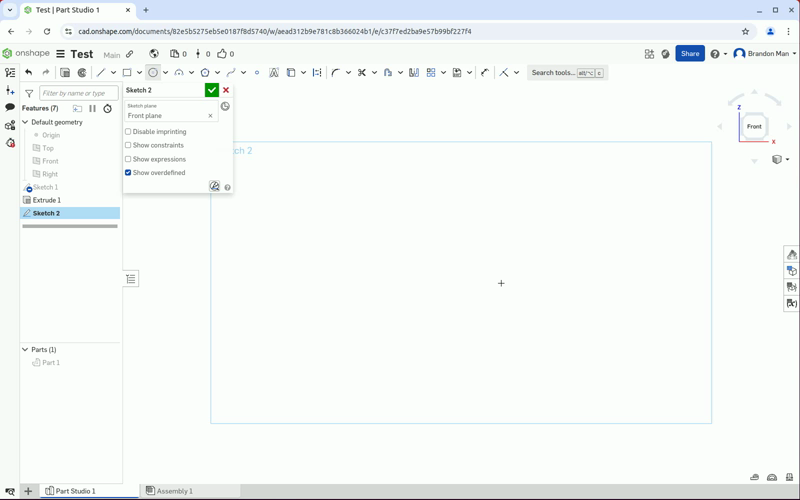
mouse_move(508, 282)
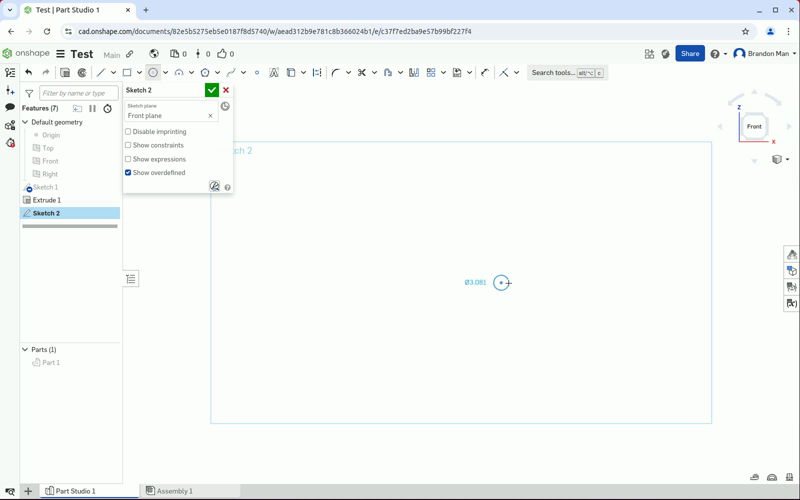
click(508, 282)
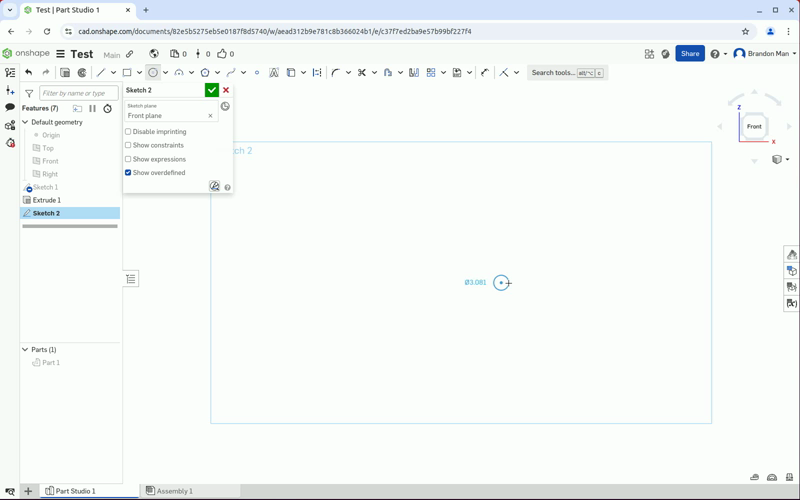
key(esc)
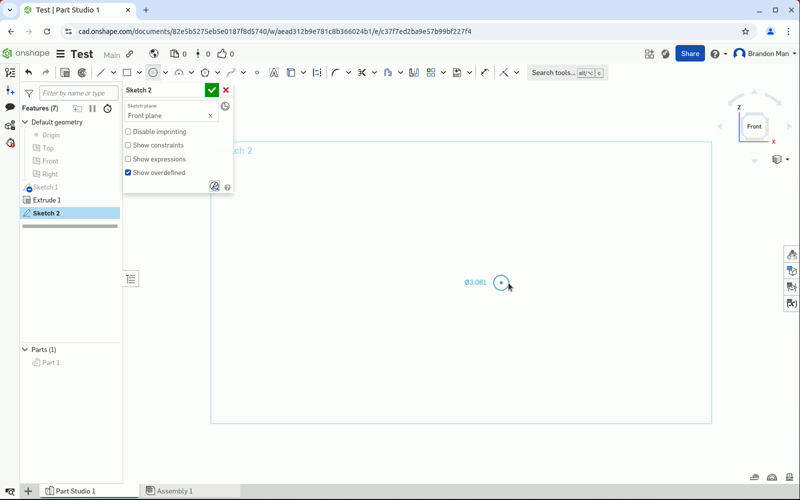
key(c)
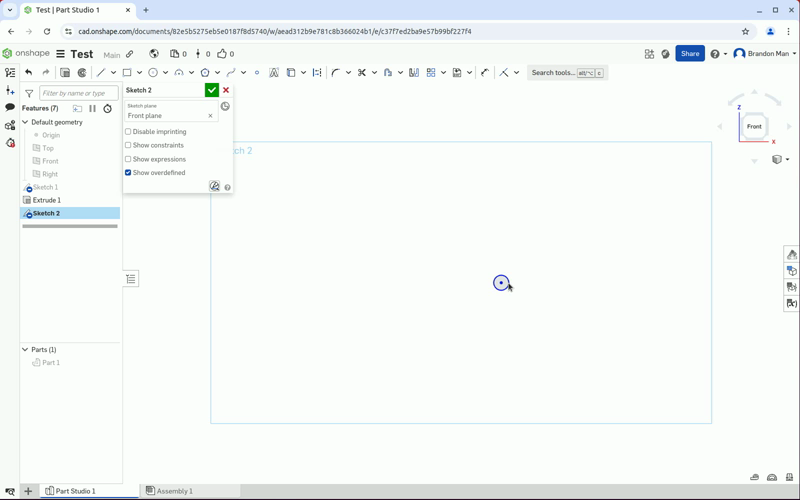
key_down(shift)
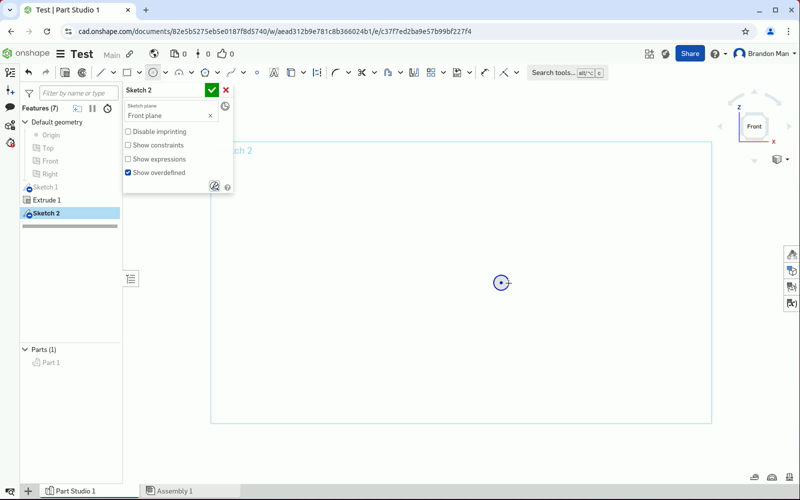
mouse_move(501, 282)
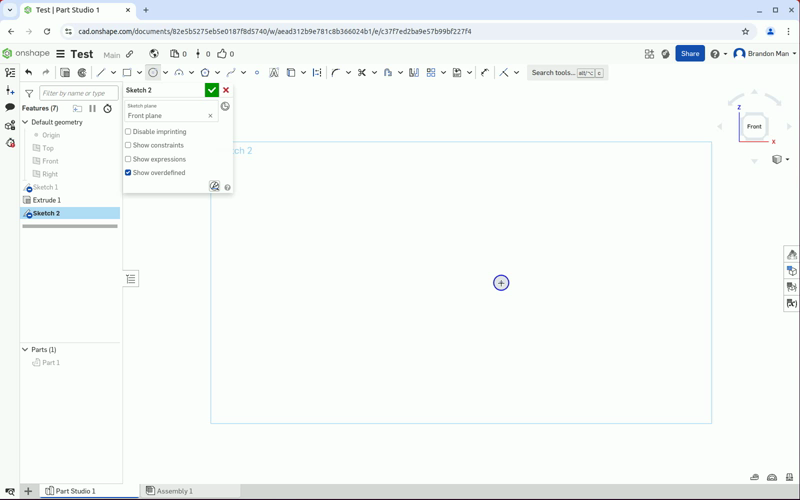
click(501, 282)
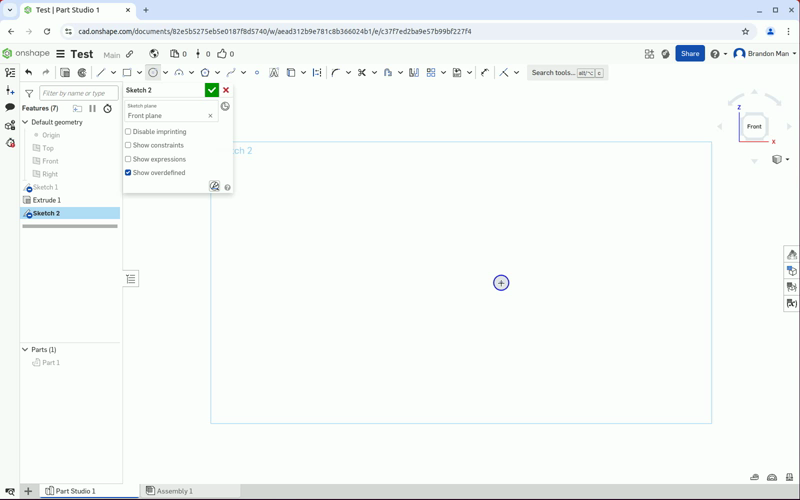
key_up(shift)
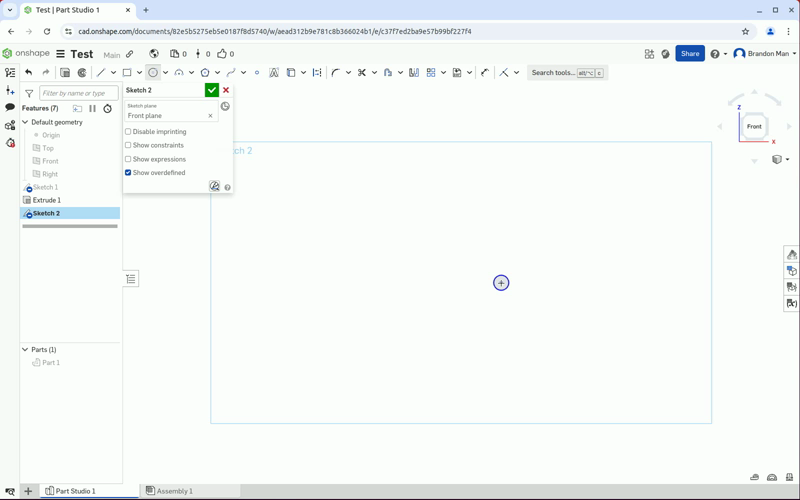
mouse_move(504, 282)
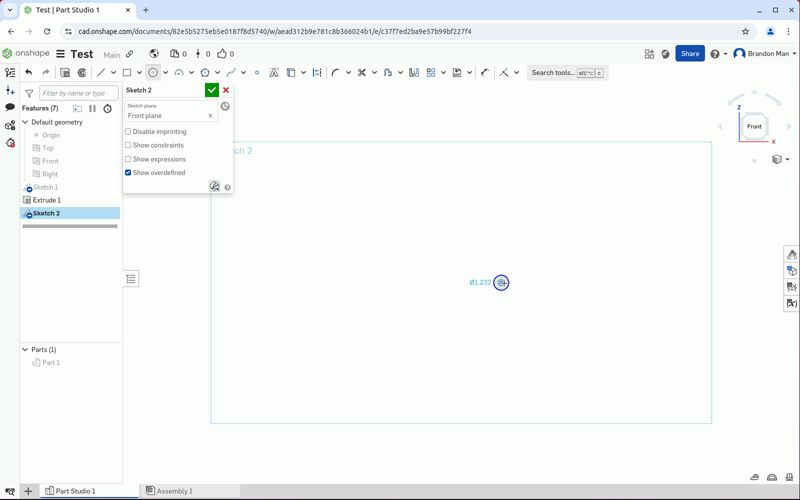
scroll(6)
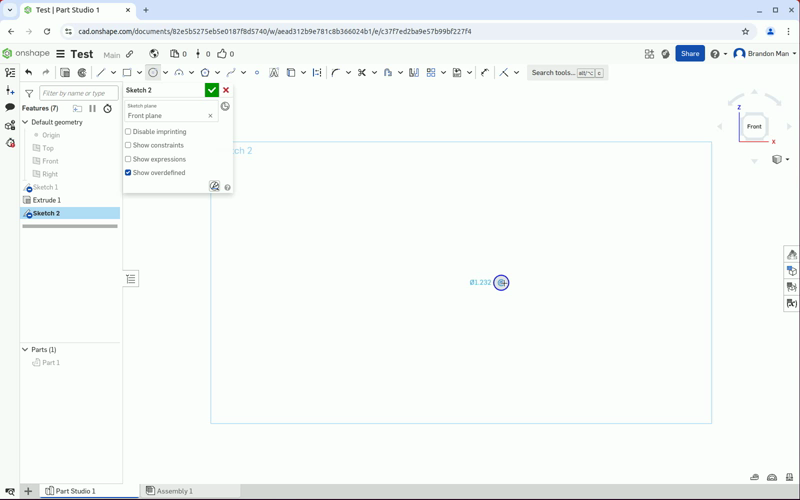
scroll(6)
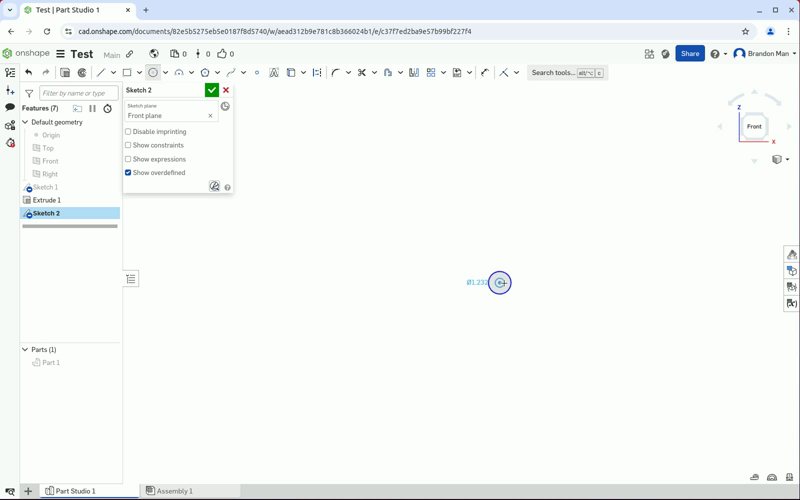
scroll(6)
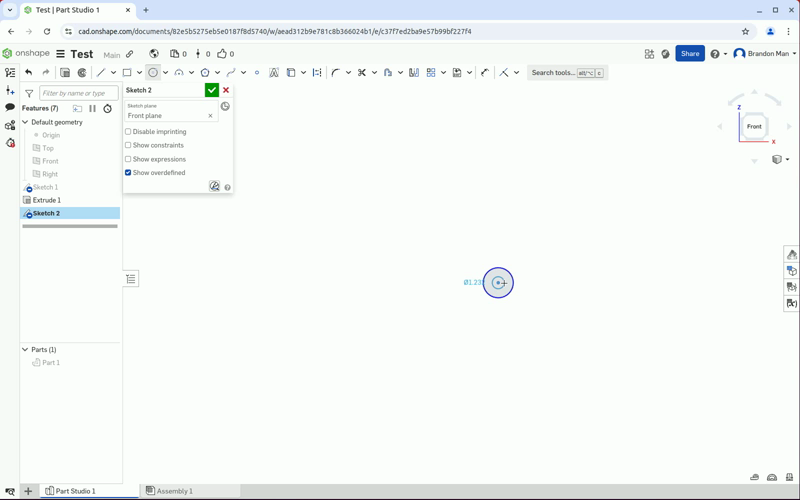
scroll(6)
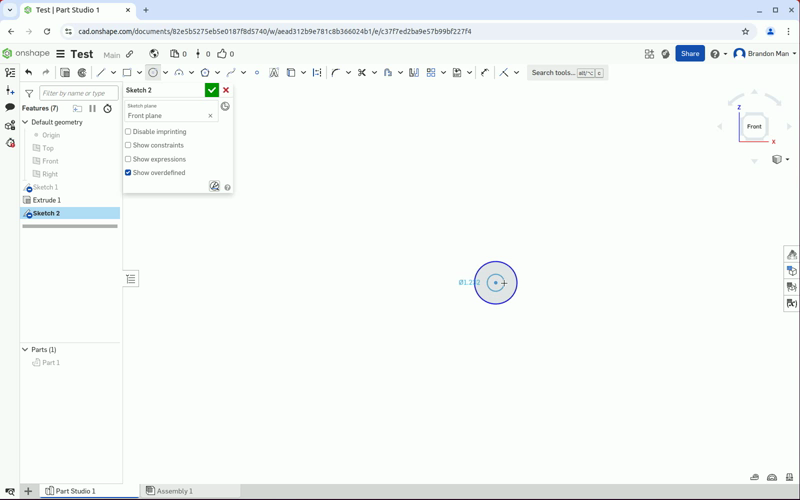
scroll(6)
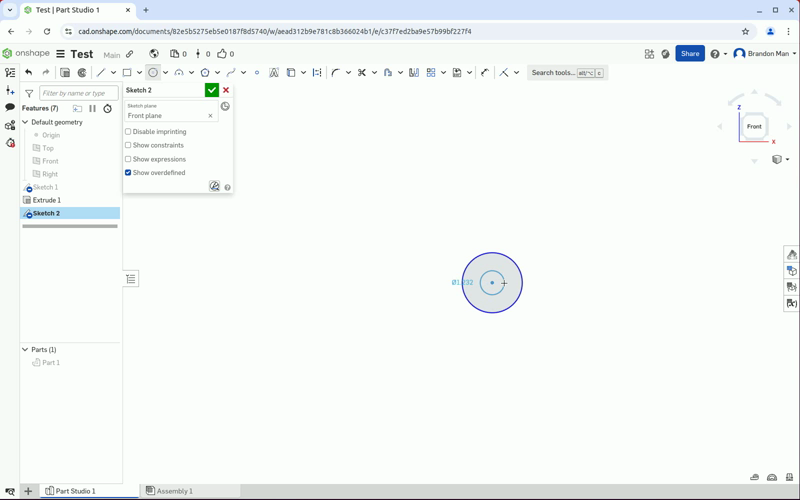
scroll(6)
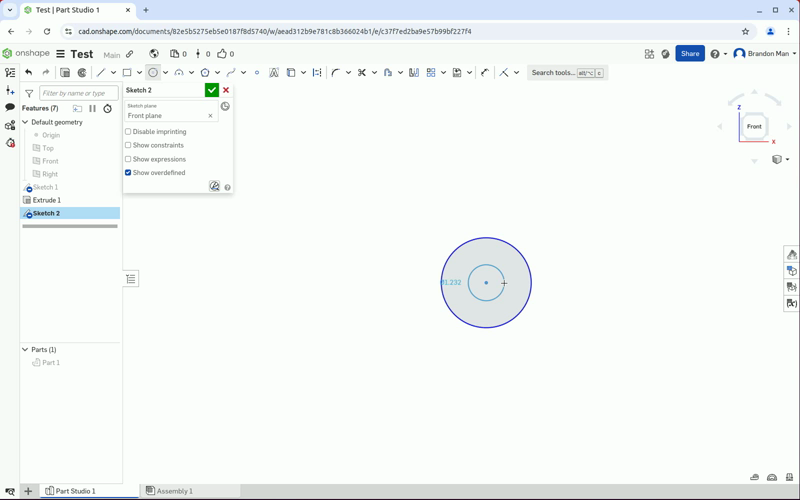
scroll(6)
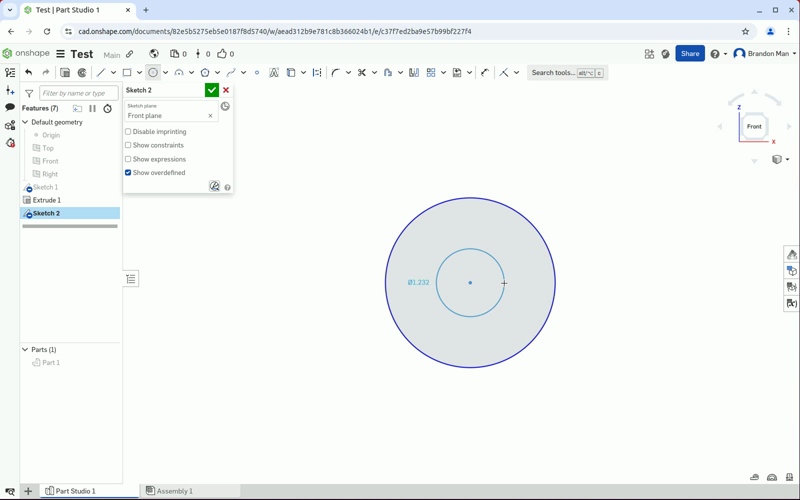
click(504, 282)
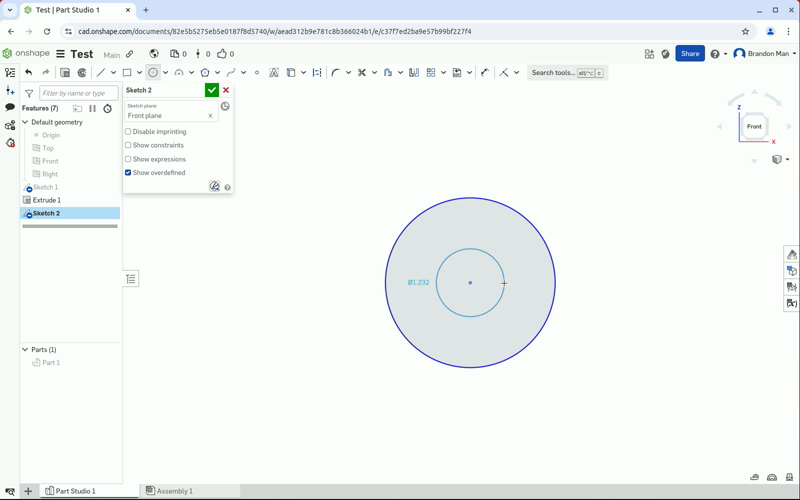
scroll(-6)
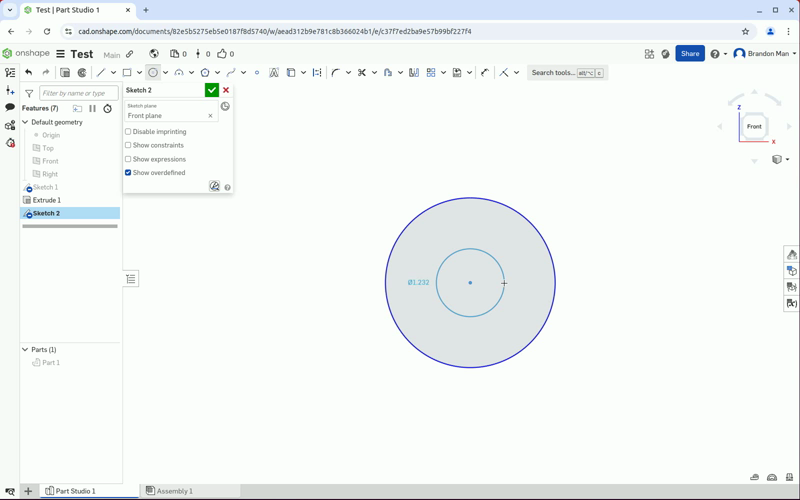
scroll(-6)
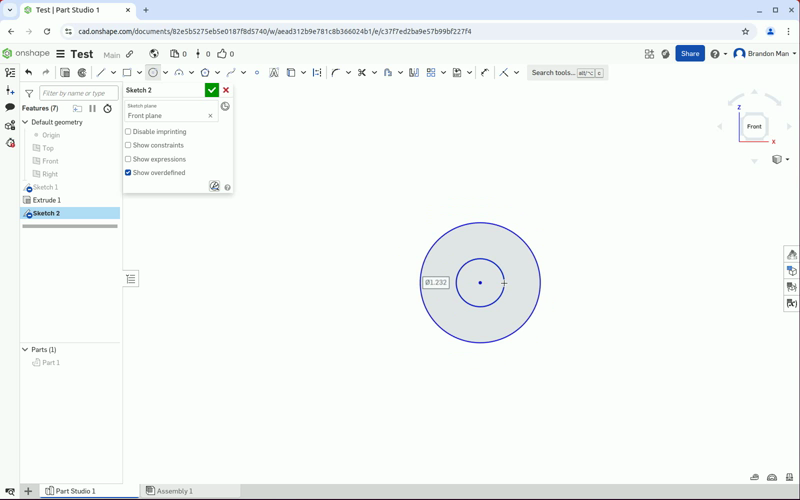
scroll(-6)
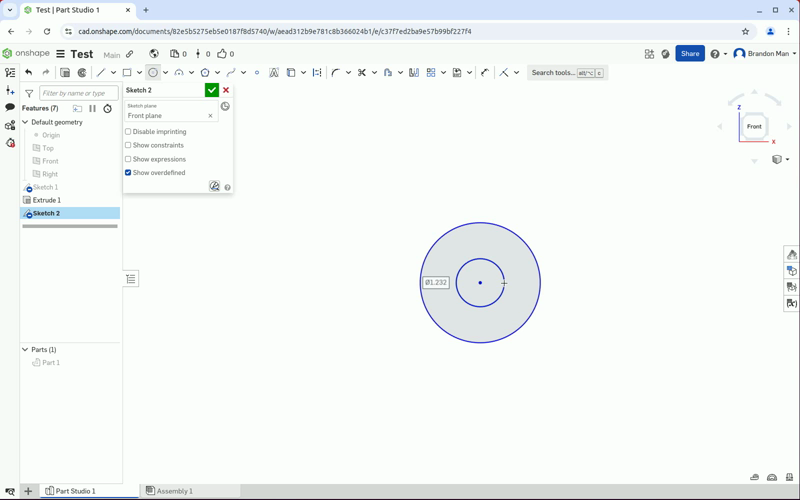
scroll(-6)
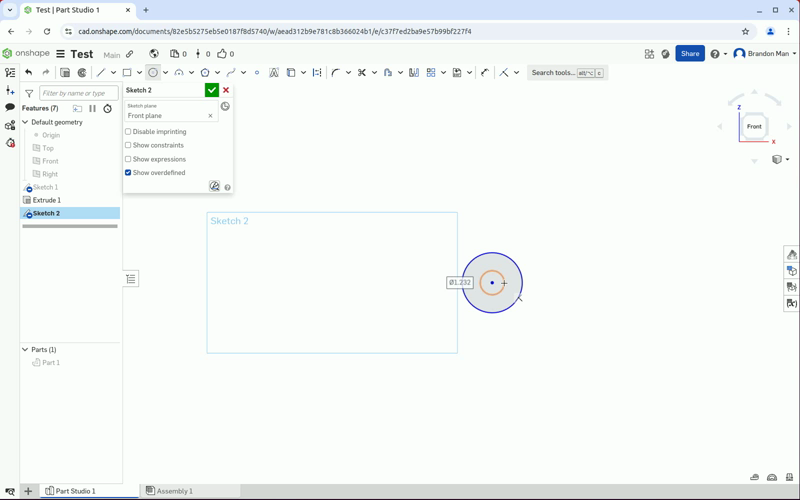
scroll(-6)
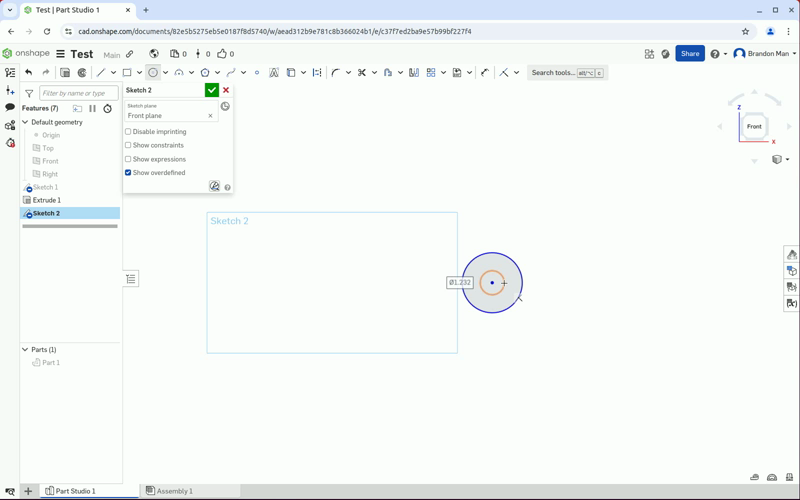
scroll(-6)
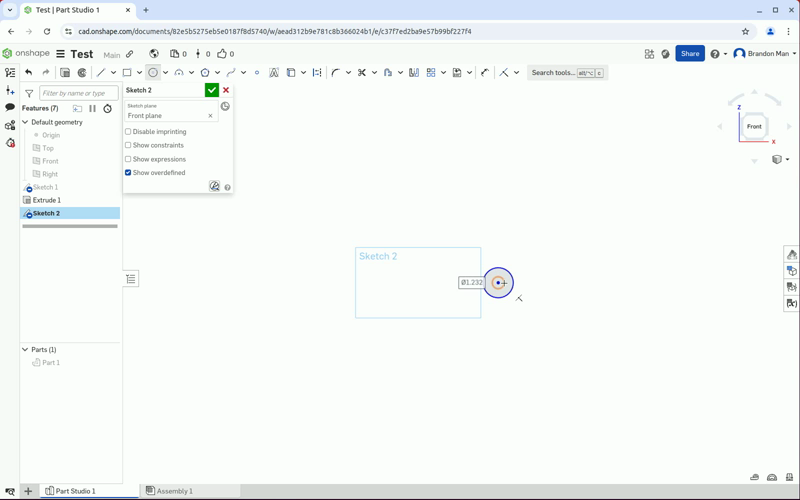
scroll(-6)
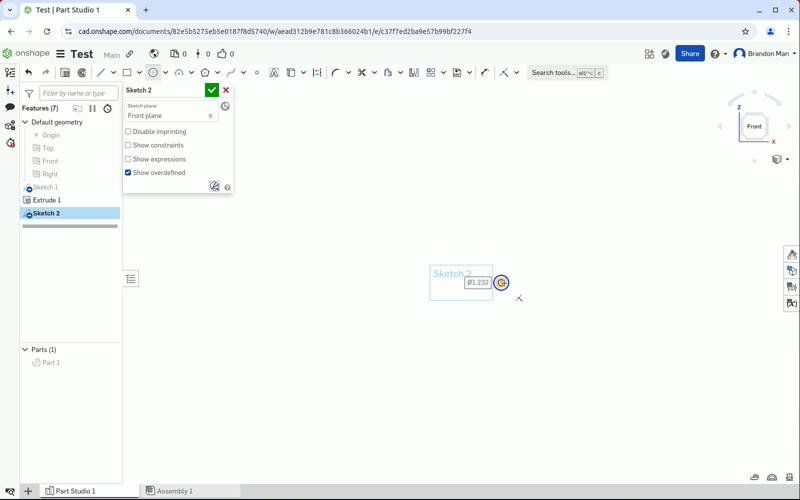
key(esc)
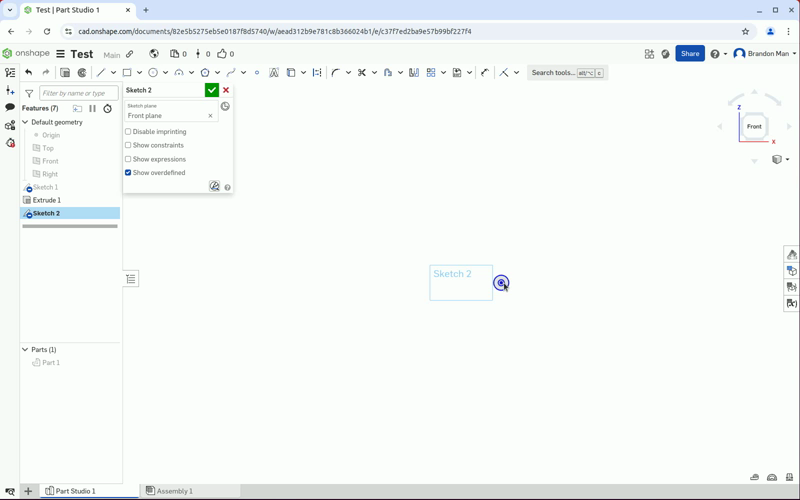
mouse_move(497, 280)
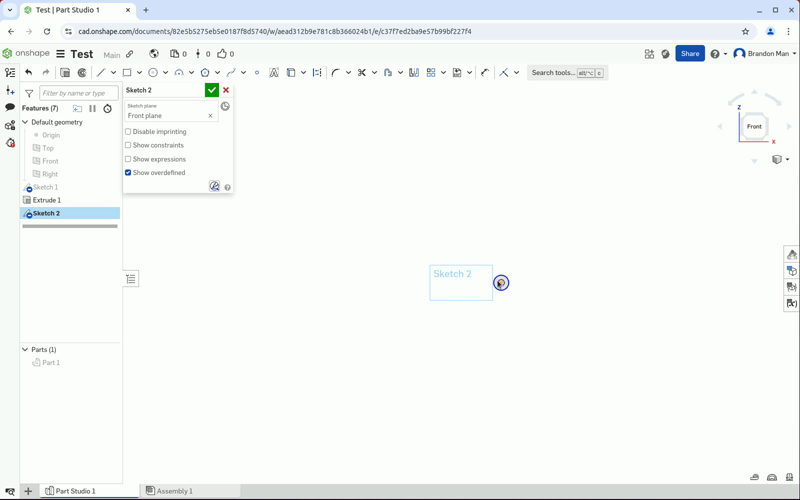
scroll(6)
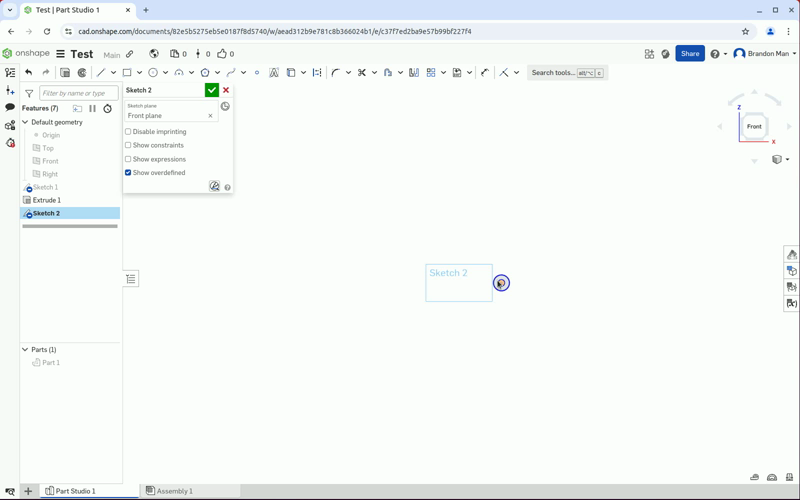
scroll(6)
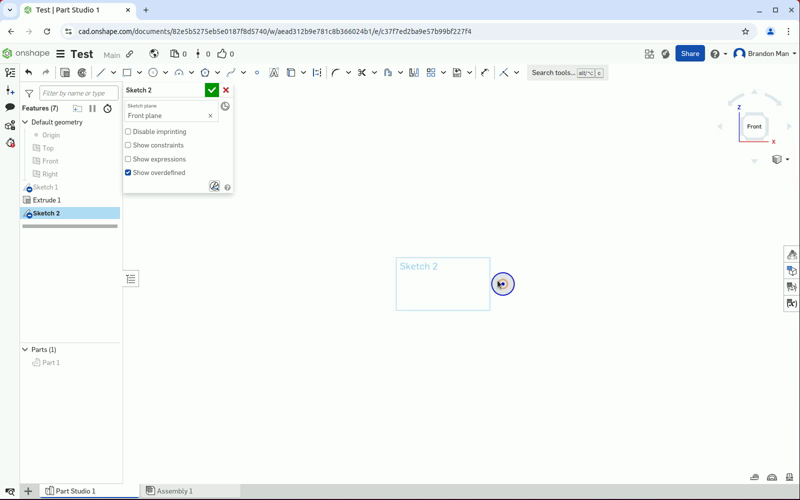
scroll(6)
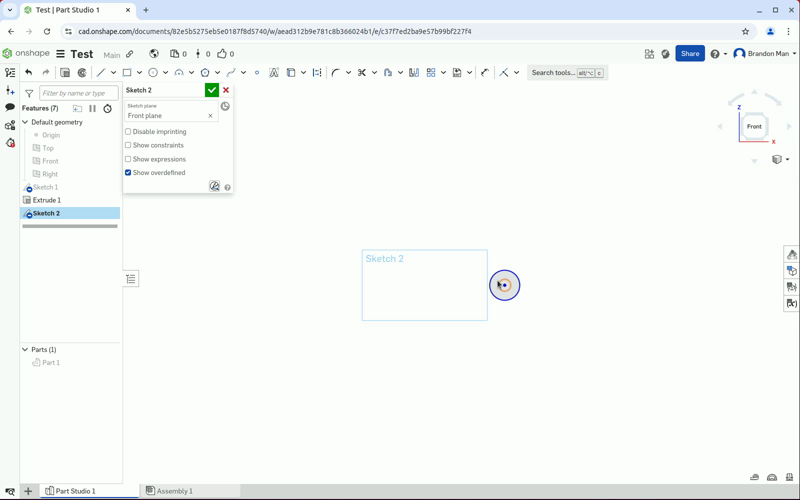
scroll(6)
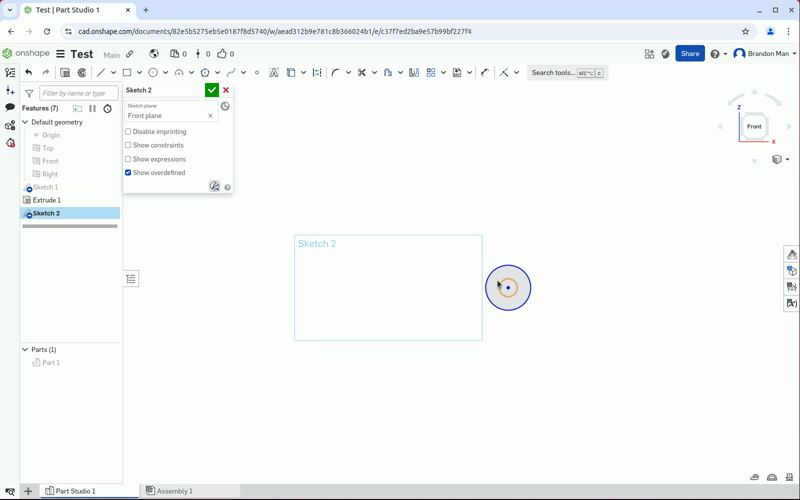
scroll(6)
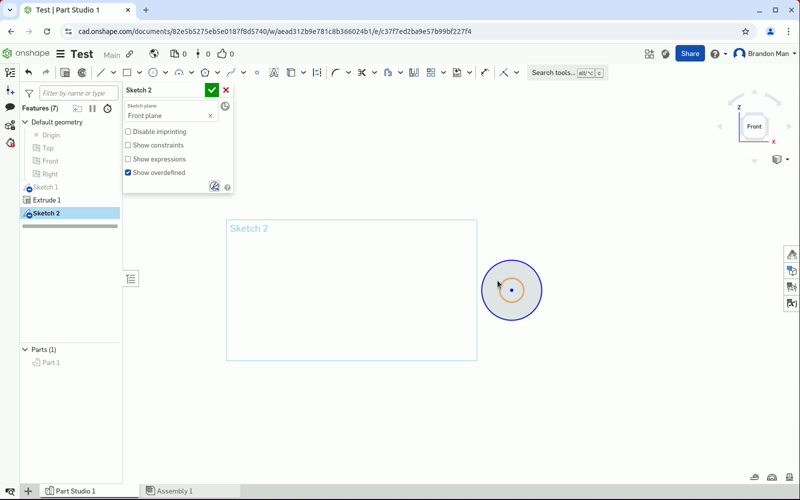
scroll(6)
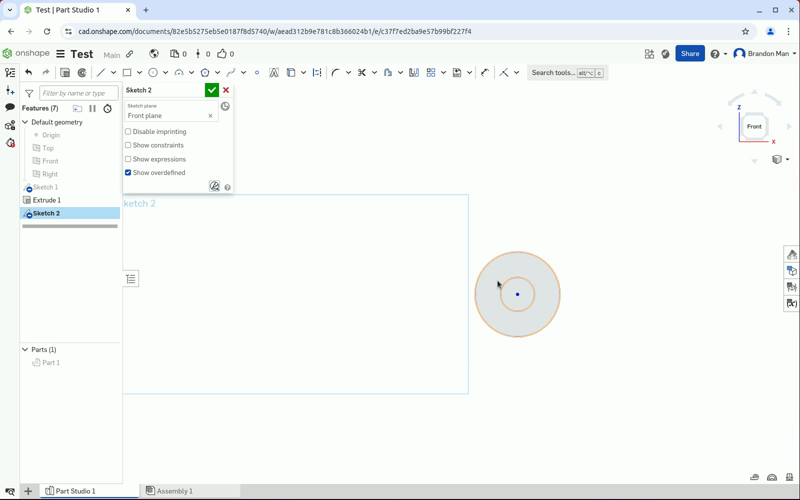
scroll(6)
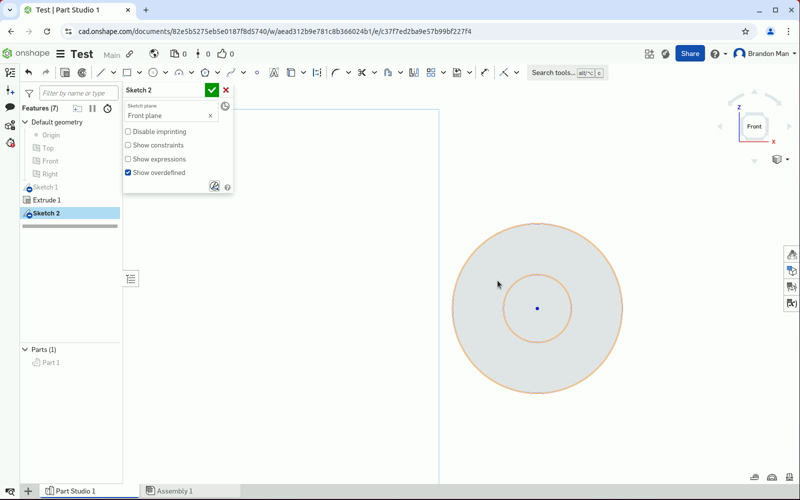
click(497, 280)
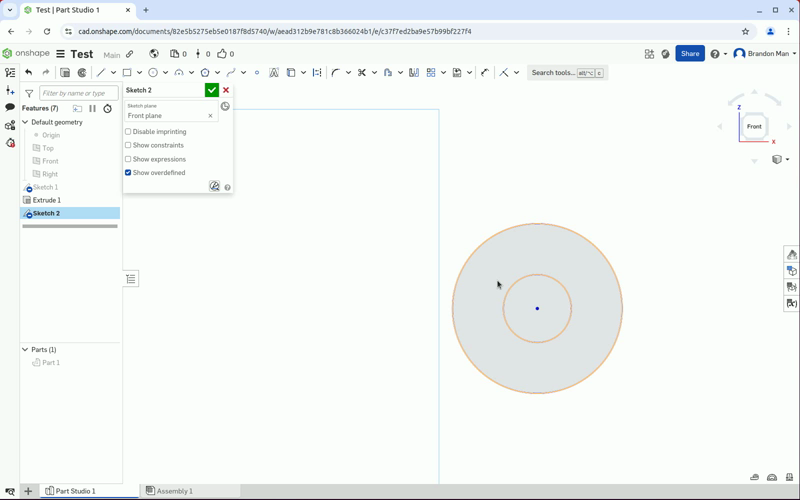
scroll(-6)
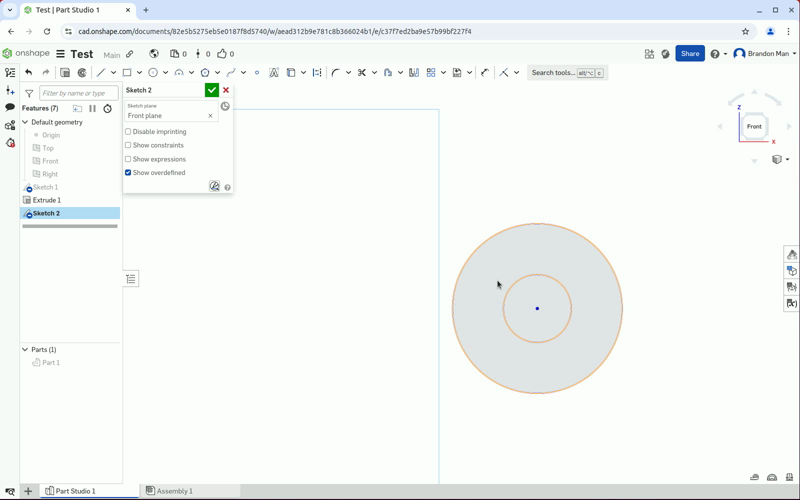
scroll(-6)
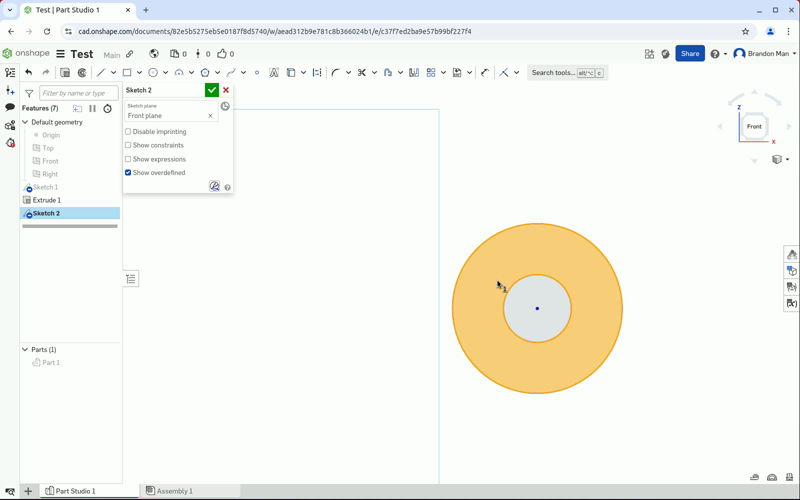
scroll(-6)
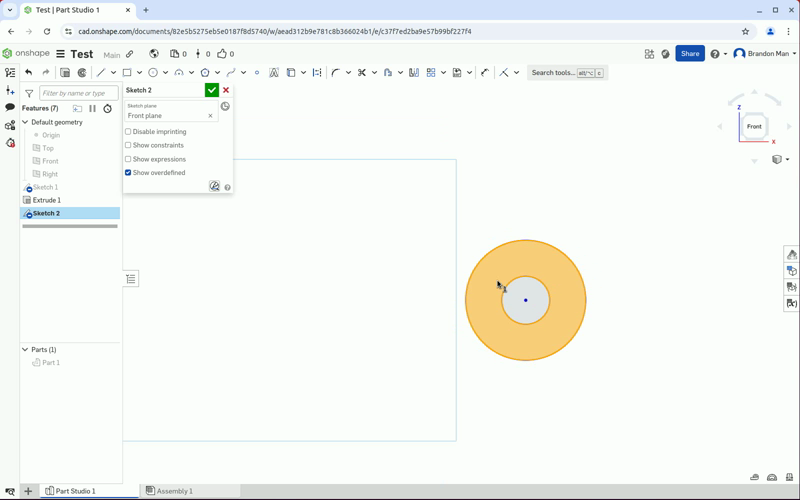
scroll(-6)
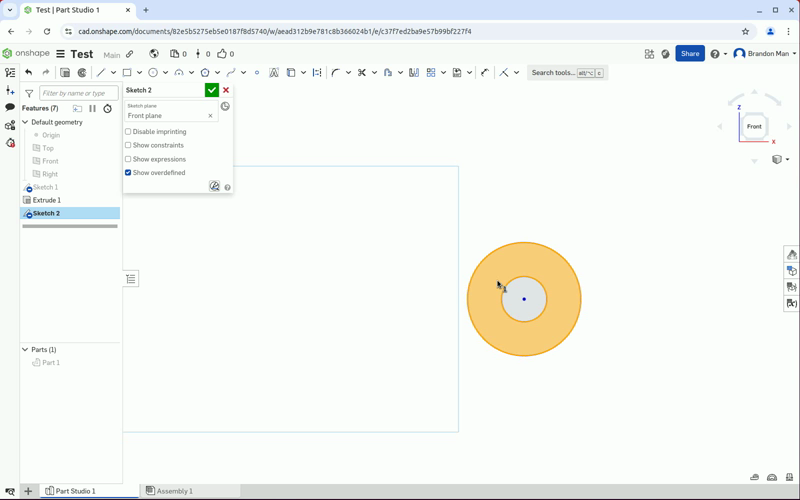
scroll(-6)
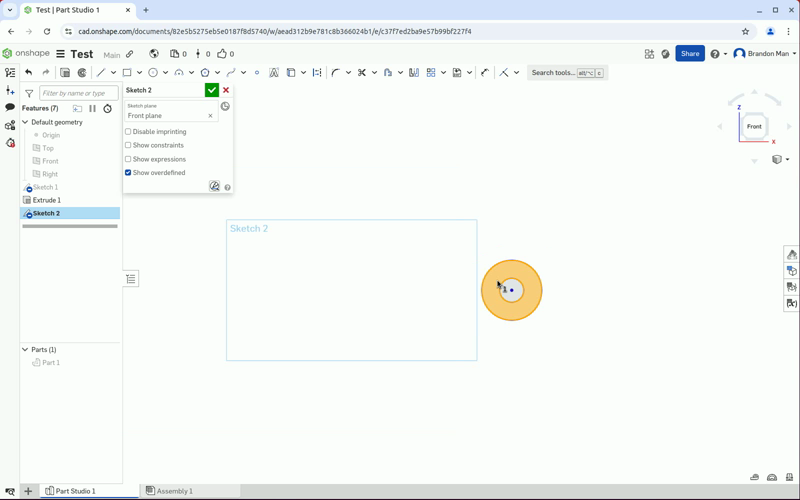
scroll(-6)
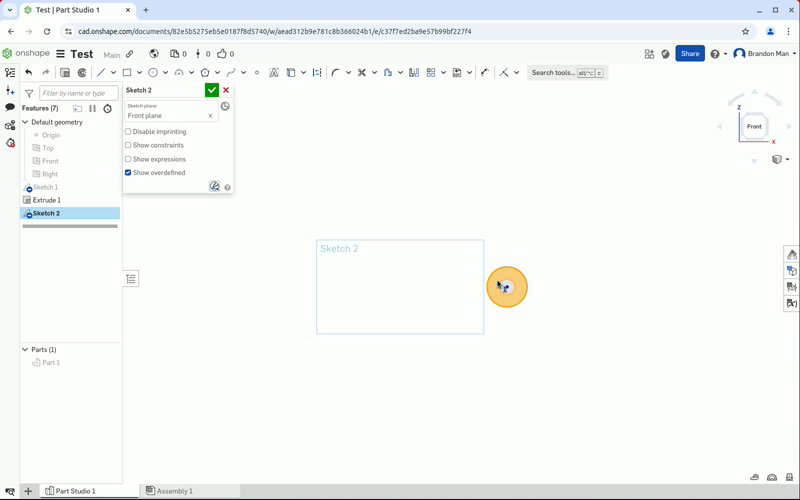
scroll(-6)
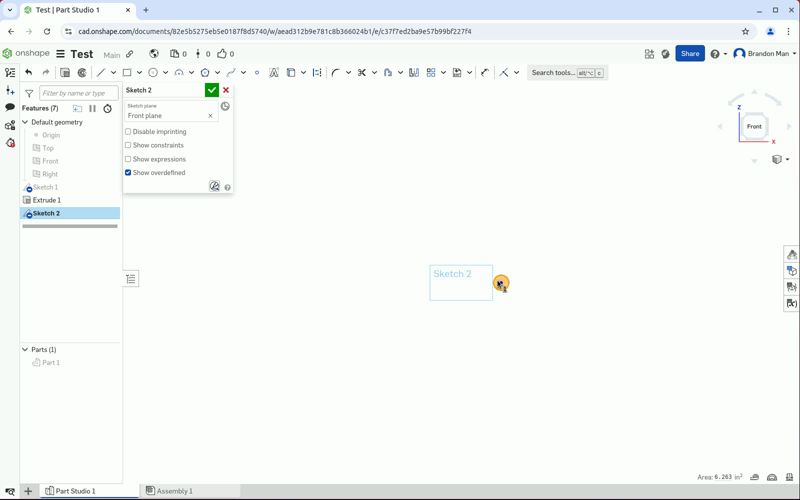
mouse_move(73, 352)
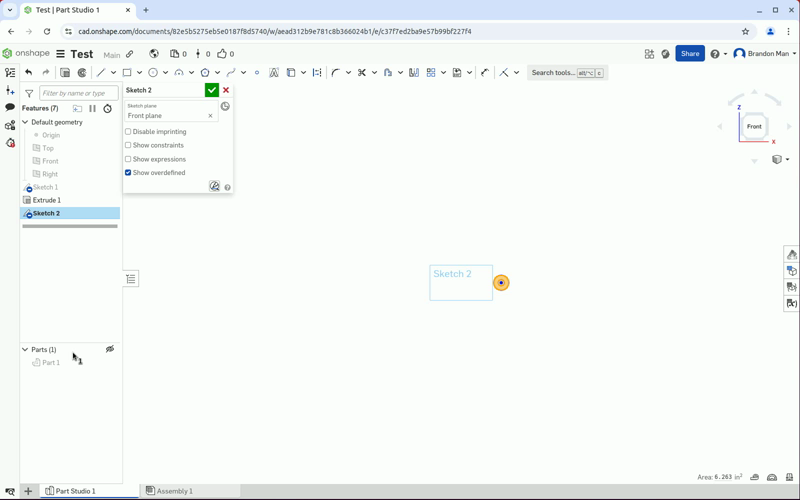
key(shift+y)
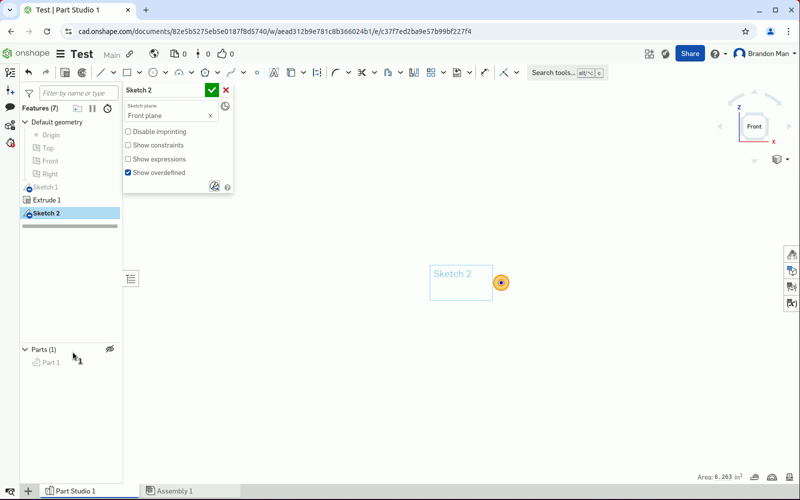
key(shift+e)
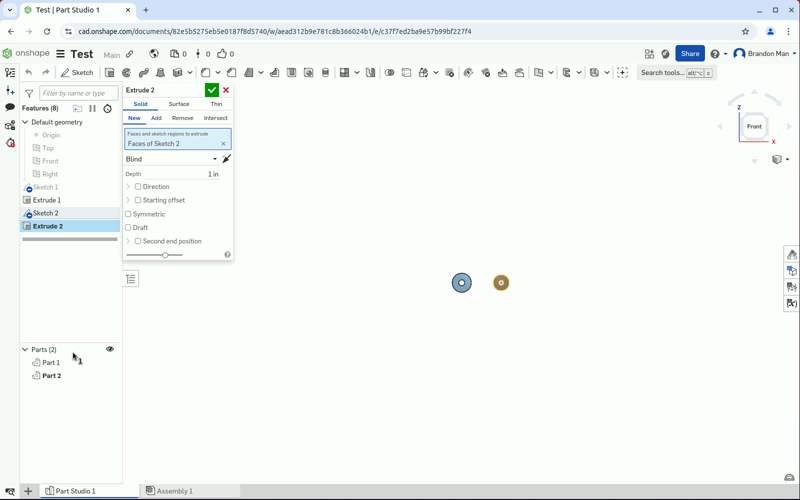
mouse_move(143, 106)
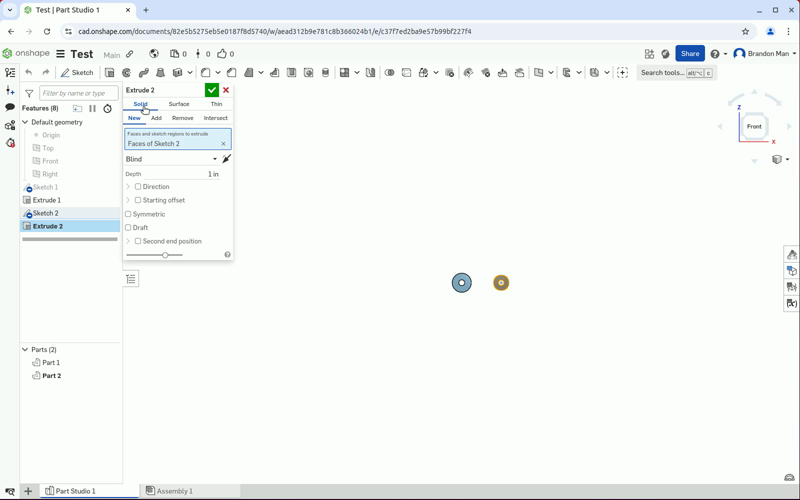
click(143, 106)
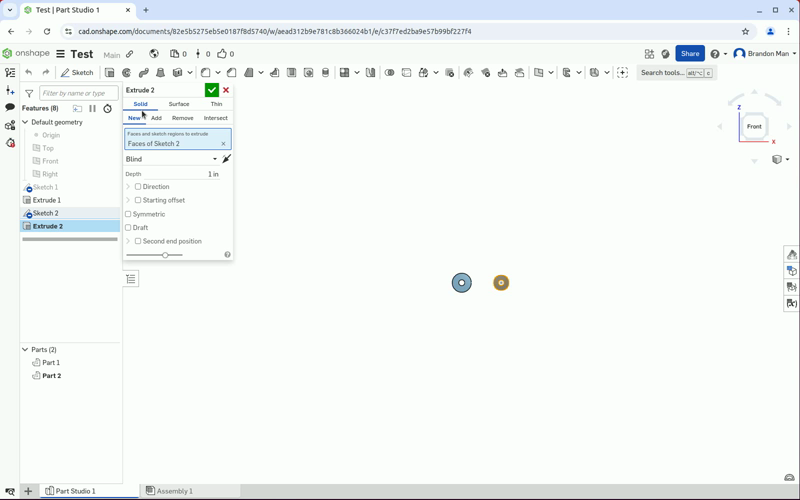
mouse_move(137, 120)
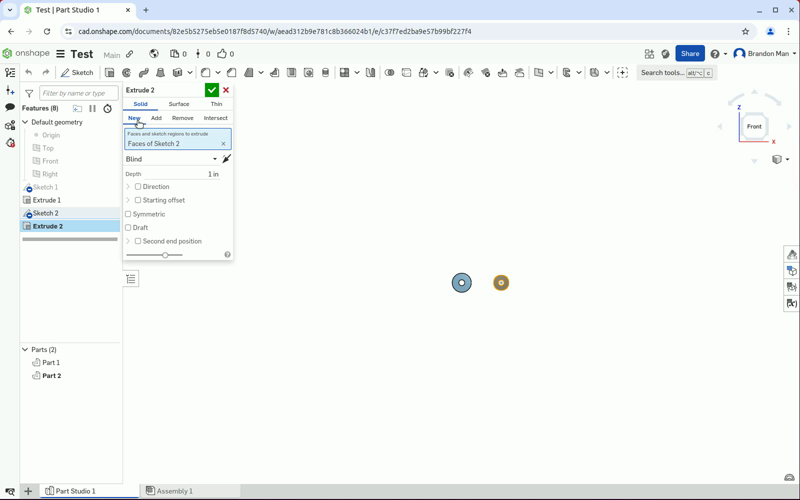
click(137, 120)
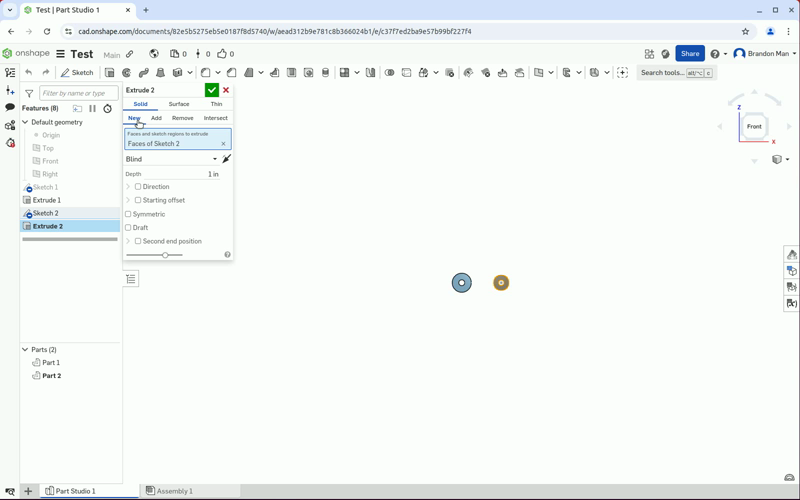
key(tab, 4)
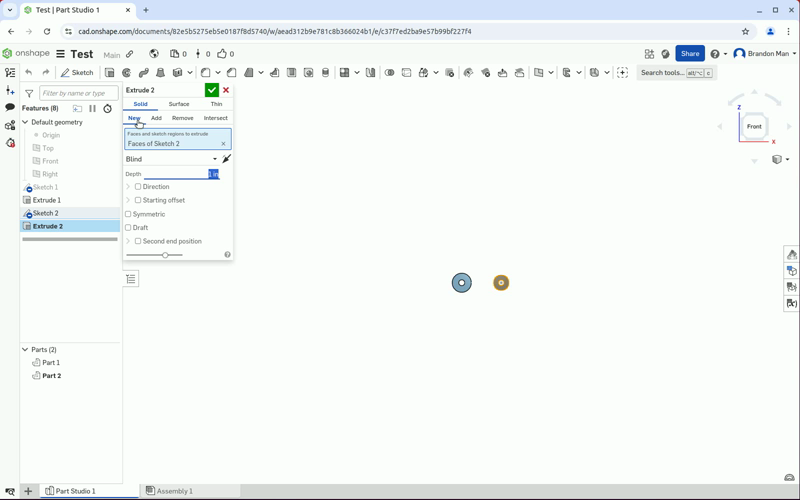
text(0.481)
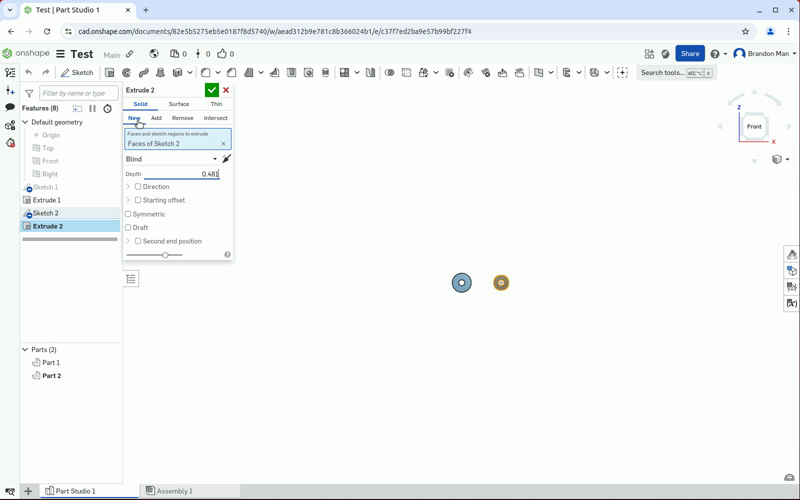
key(enter)
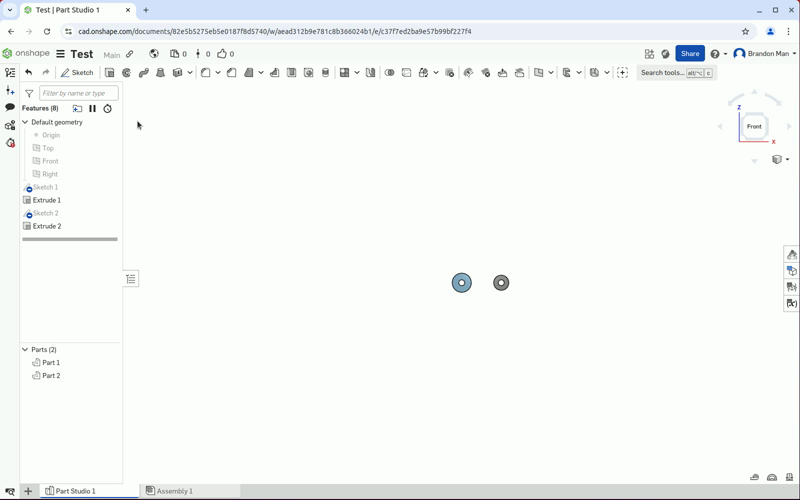
key(shift+h)
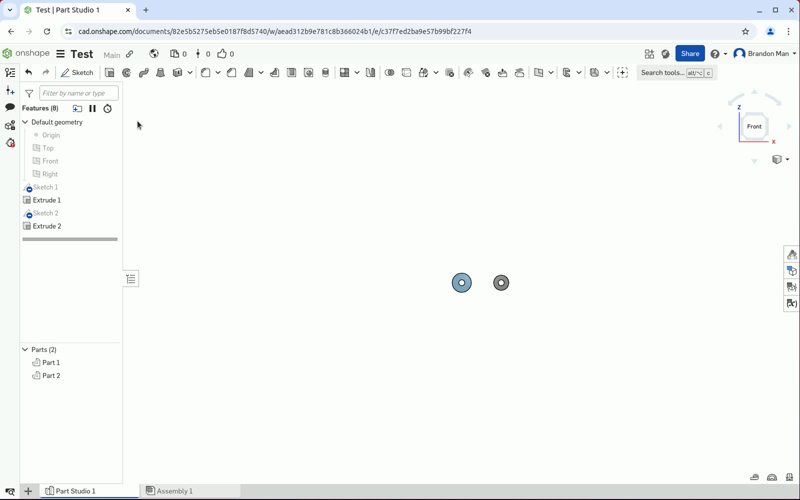
key(shift+h)
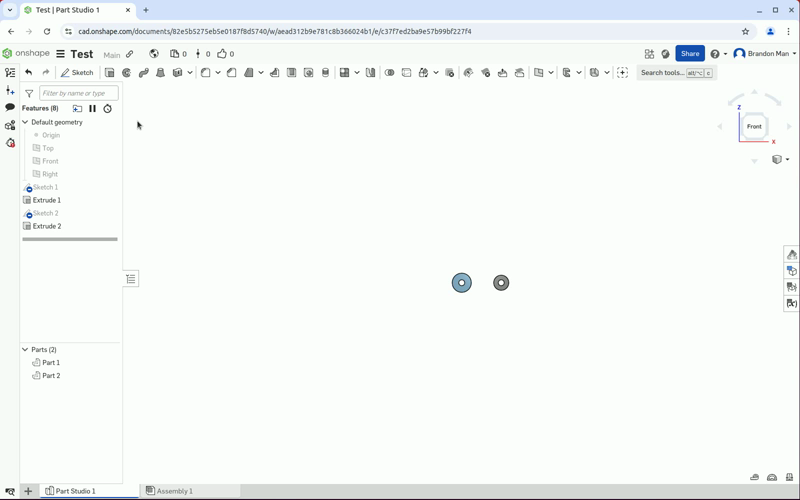
mouse_move(73, 189)
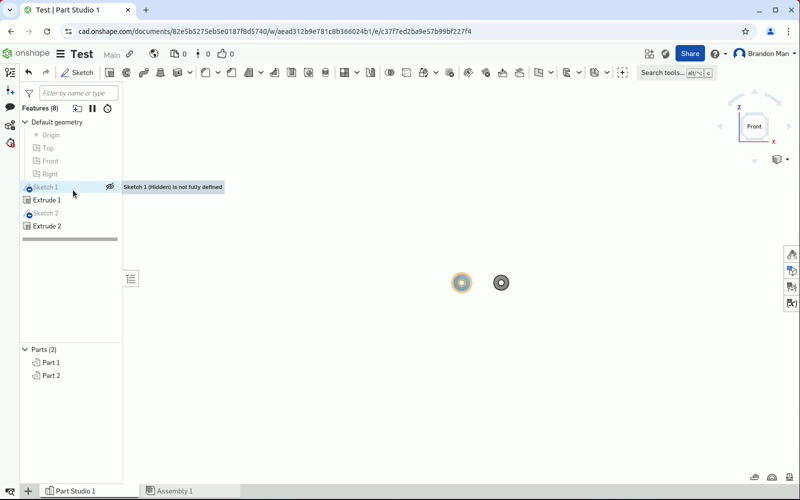
click(73, 189)
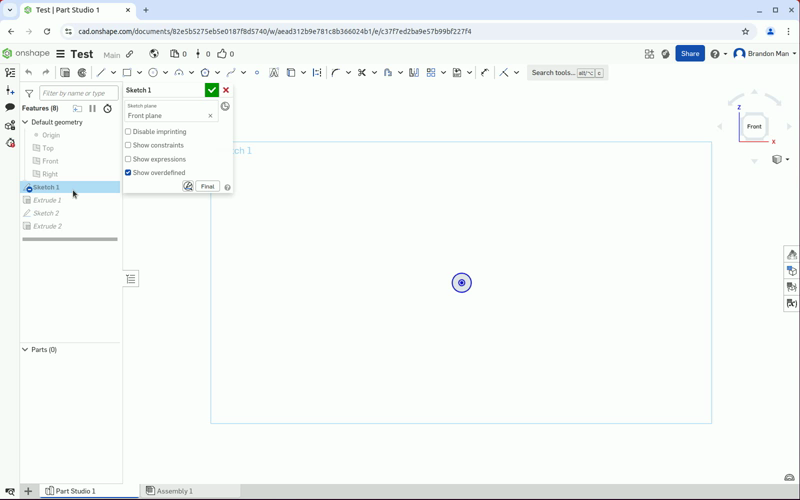
mouse_move(229, 92)
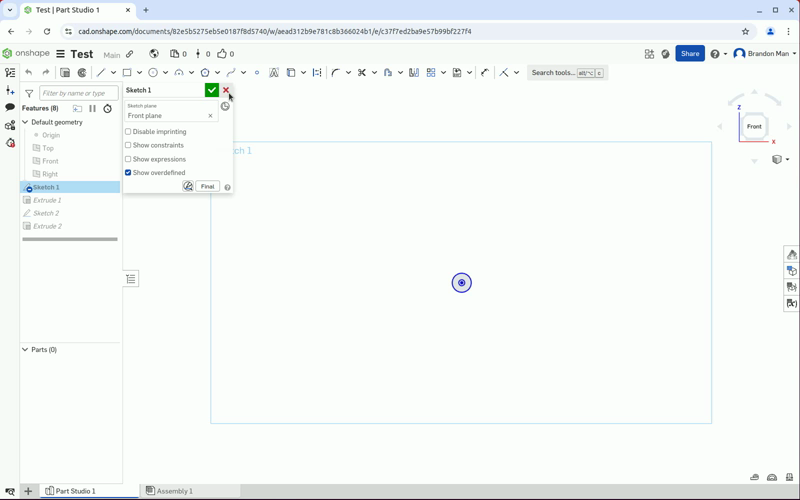
click(229, 92)
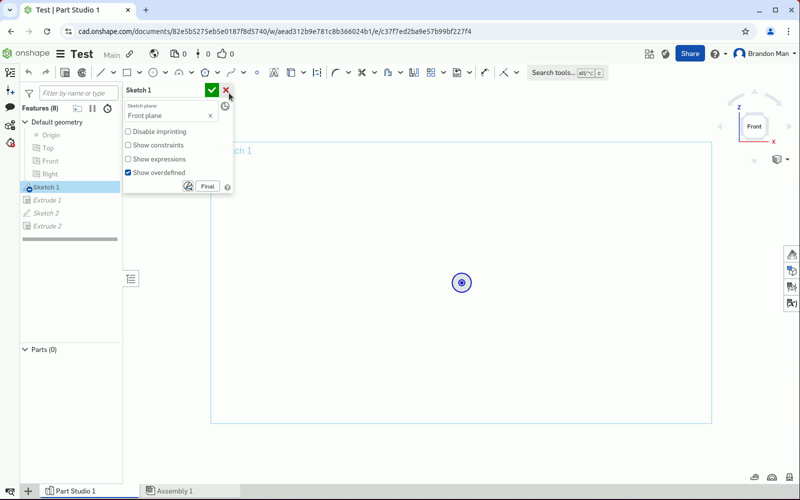
key(shift+s)
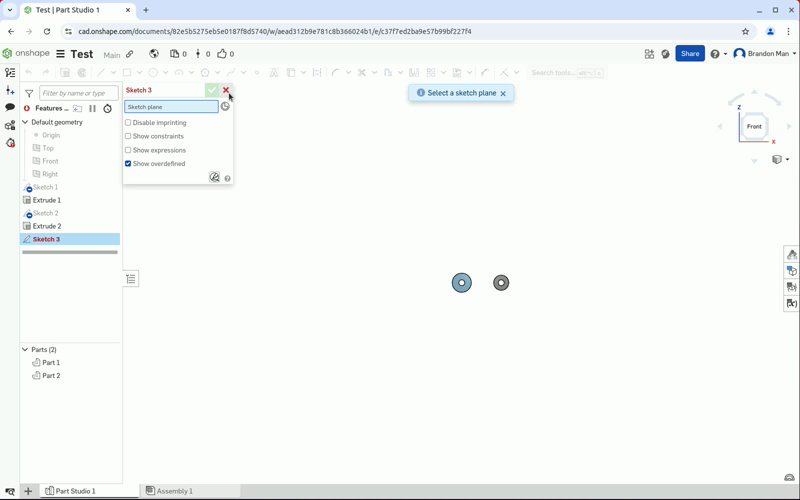
mouse_move(73, 163)
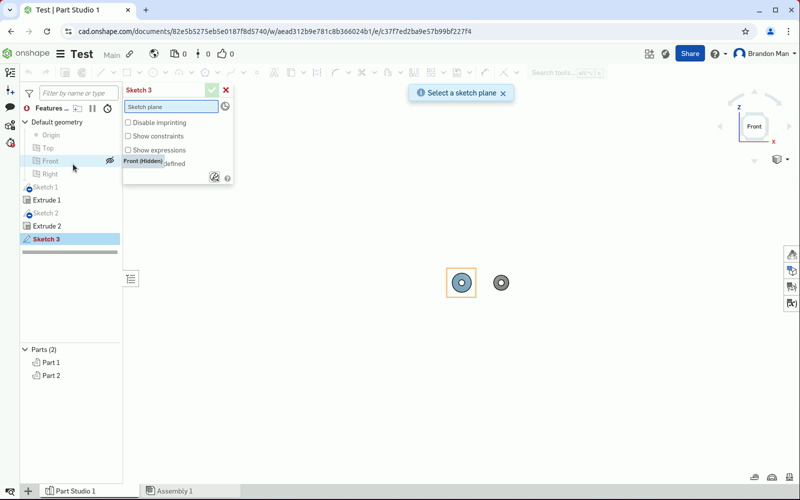
click(73, 163)
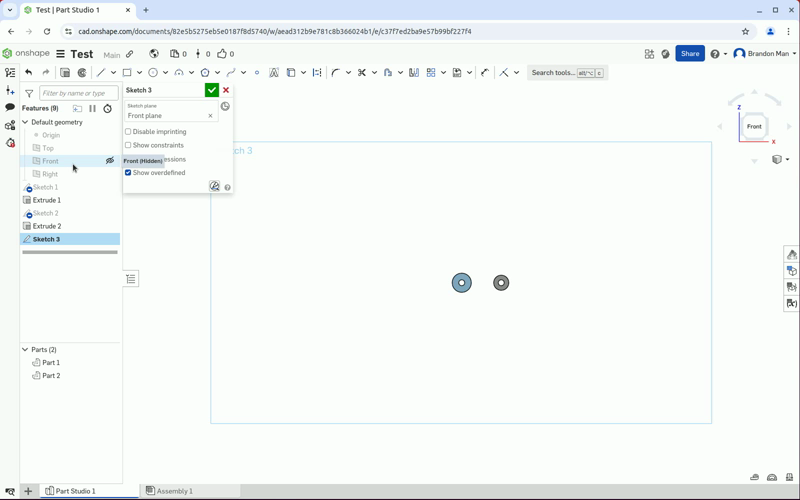
mouse_move(73, 352)
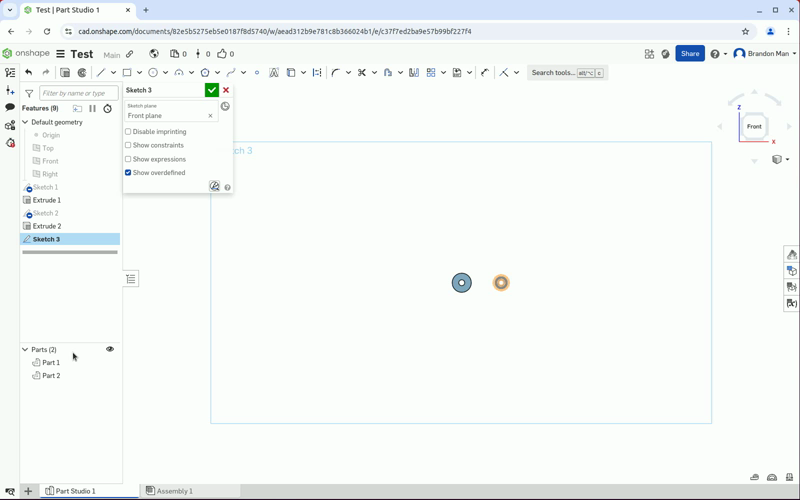
key(y)
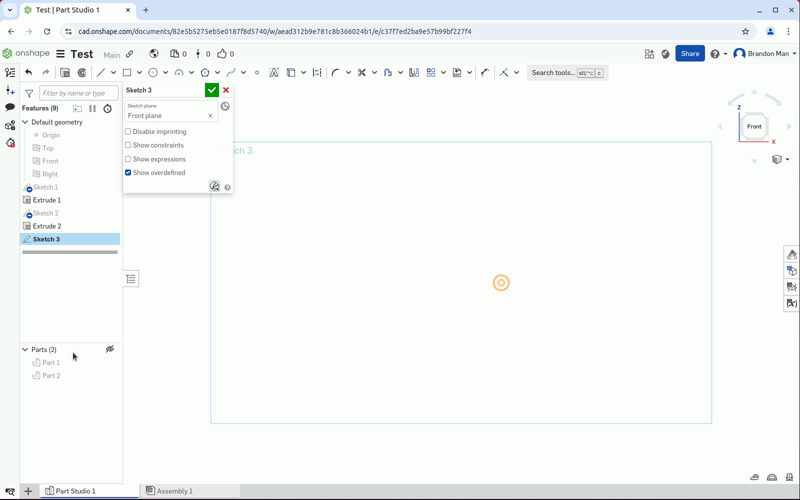
key(c)
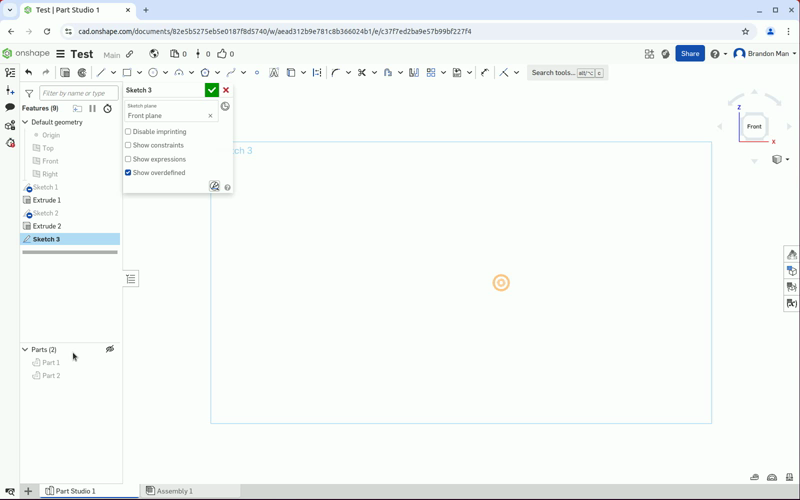
key_down(shift)
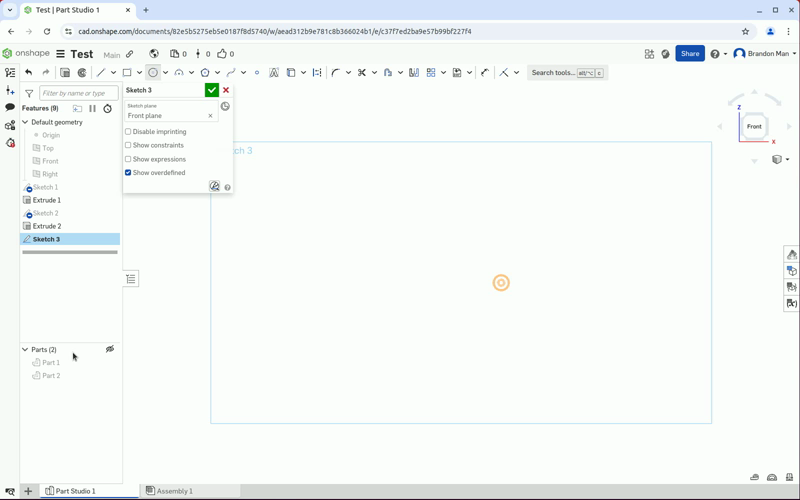
mouse_move(461, 178)
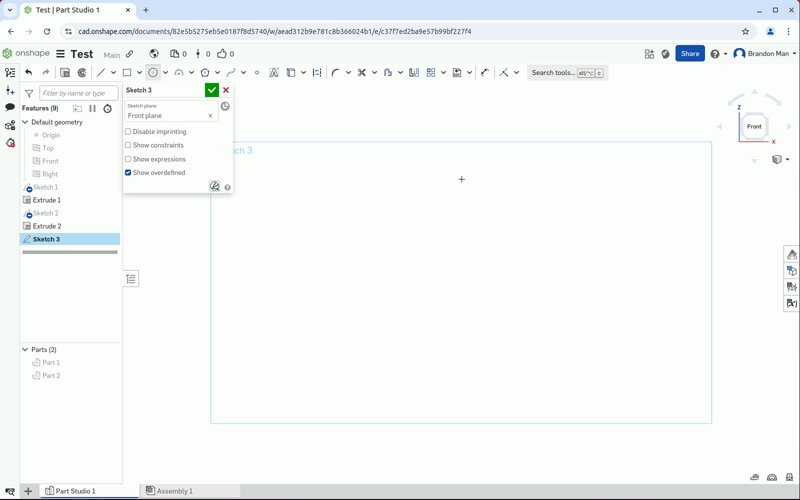
click(461, 178)
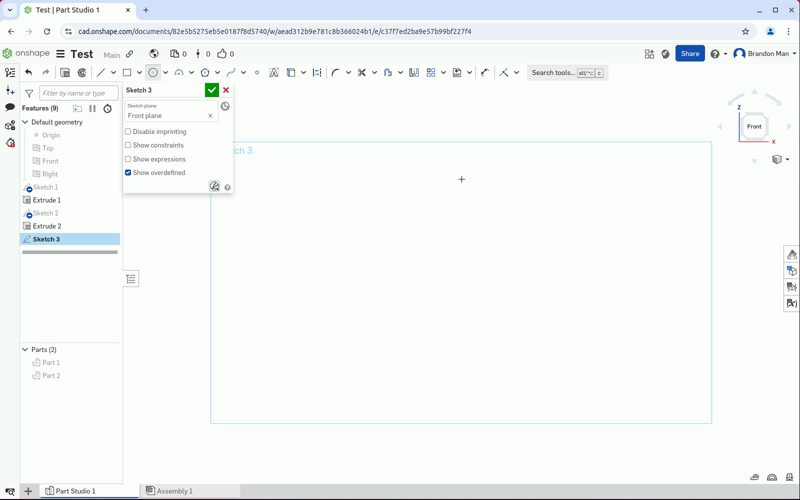
key_up(shift)
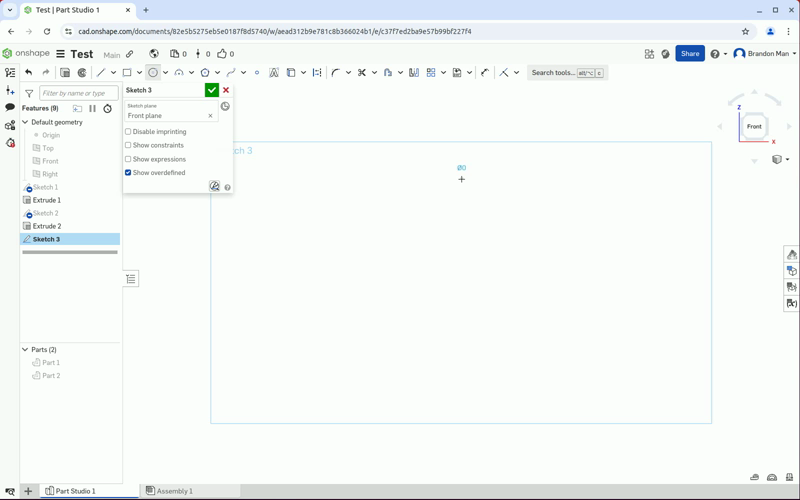
mouse_move(471, 178)
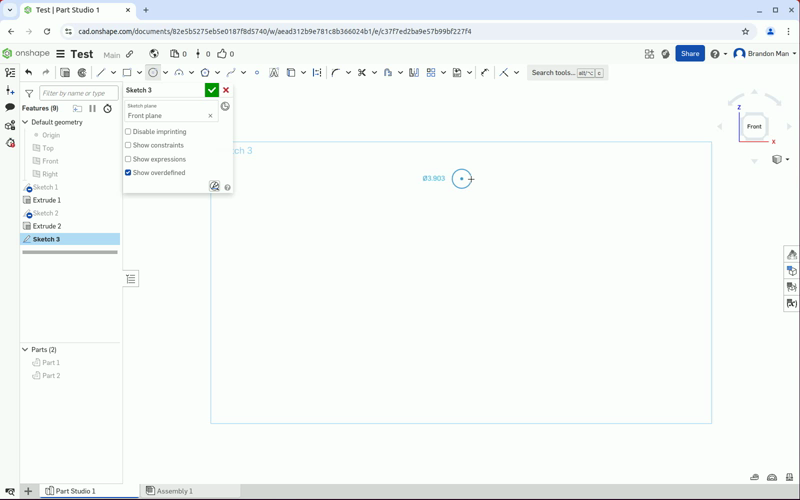
click(471, 178)
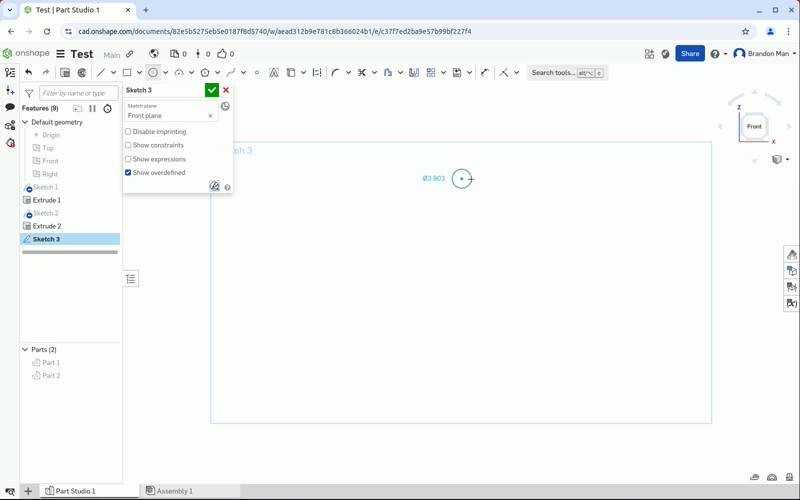
key(esc)
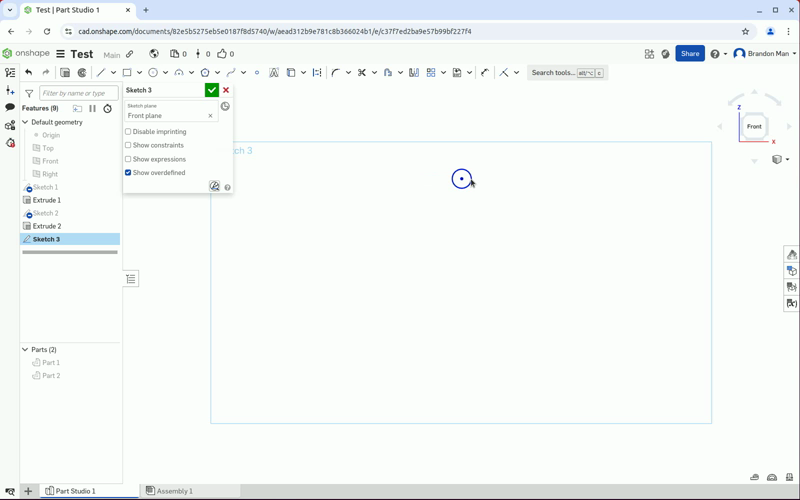
key(c)
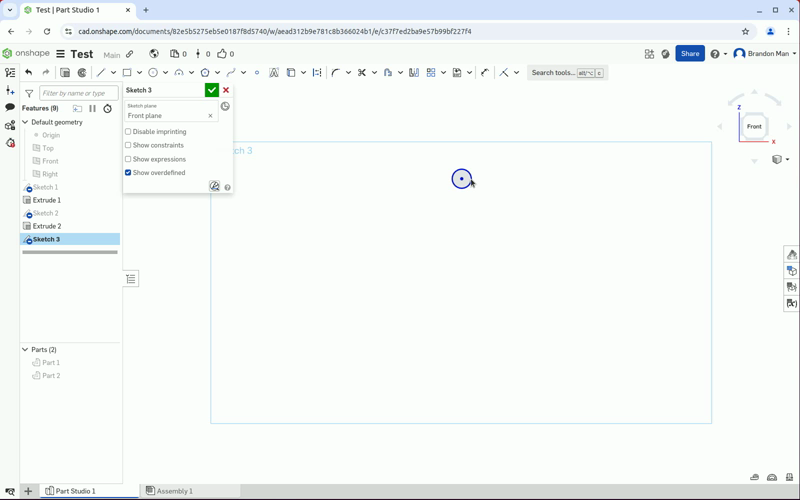
key_down(shift)
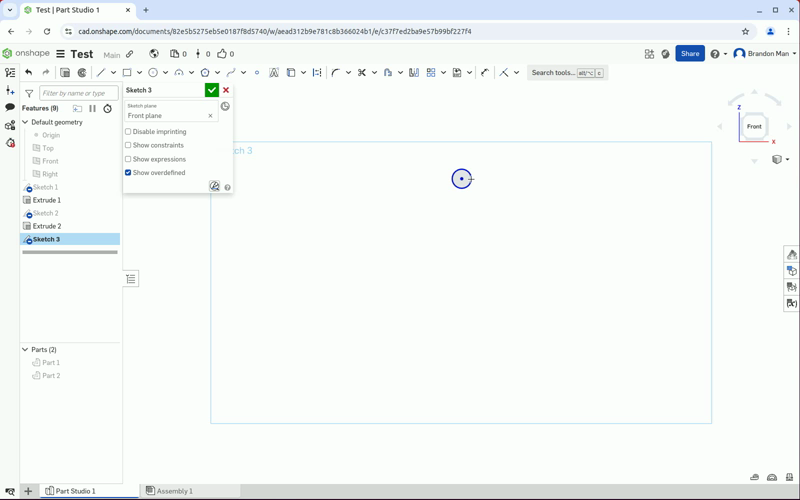
mouse_move(461, 178)
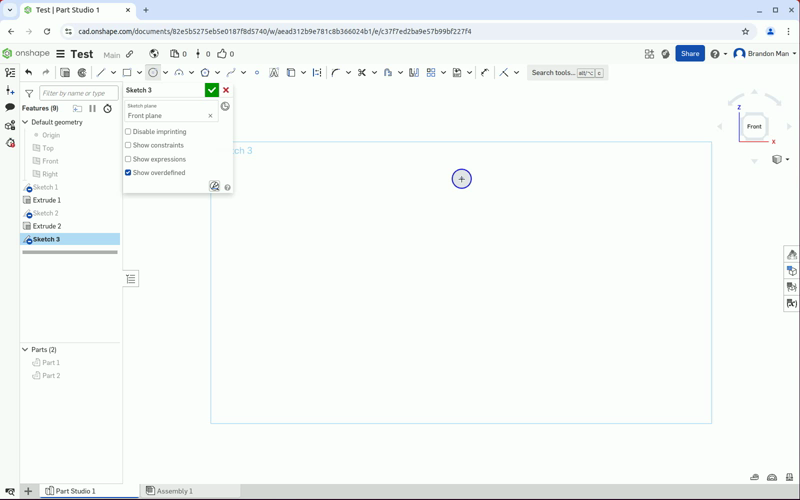
click(461, 178)
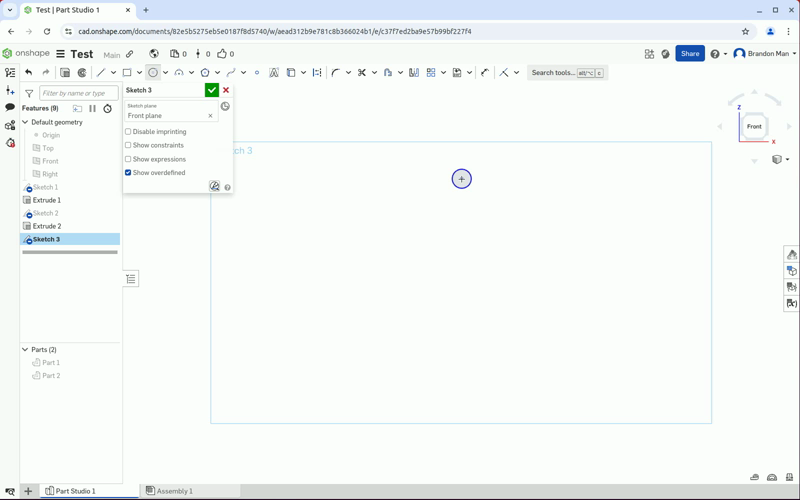
key_up(shift)
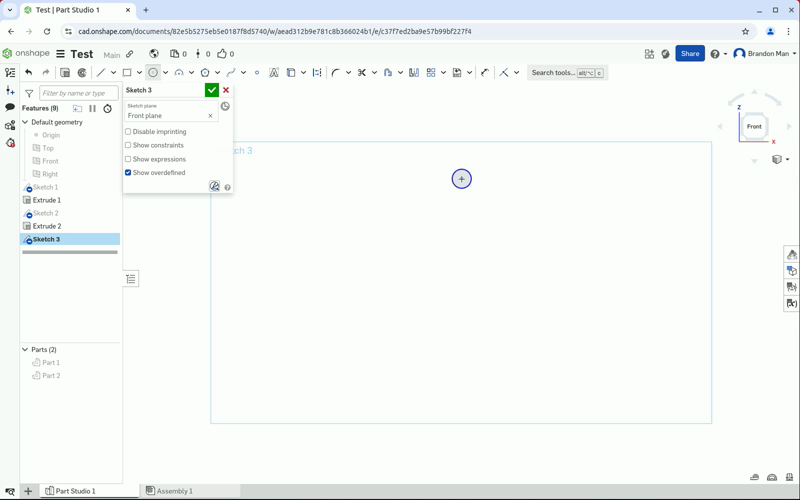
mouse_move(465, 178)
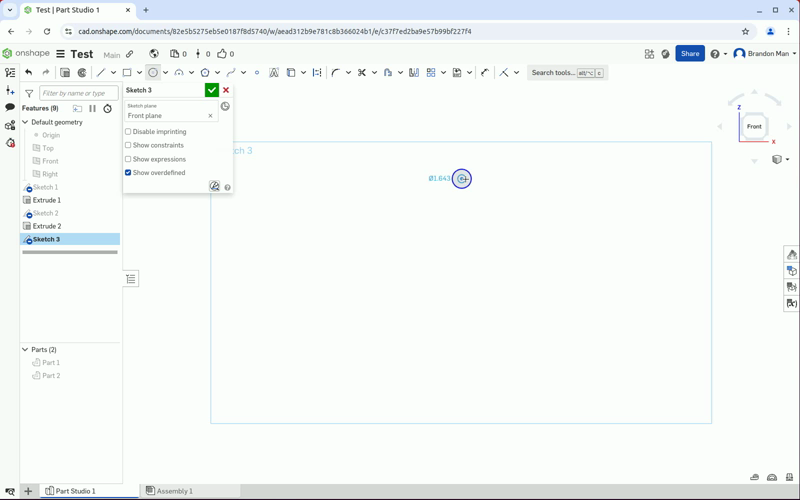
scroll(6)
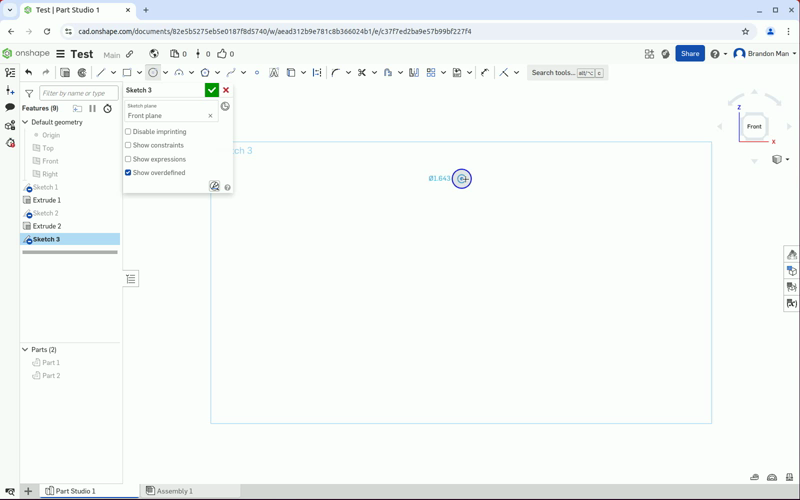
scroll(6)
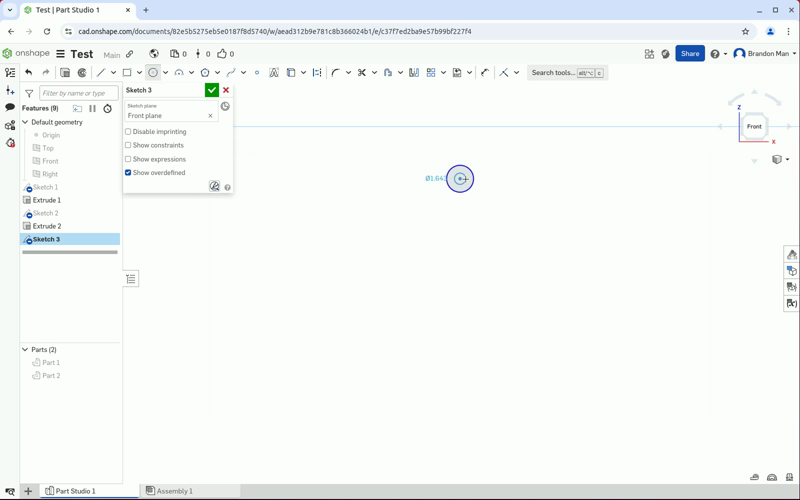
scroll(6)
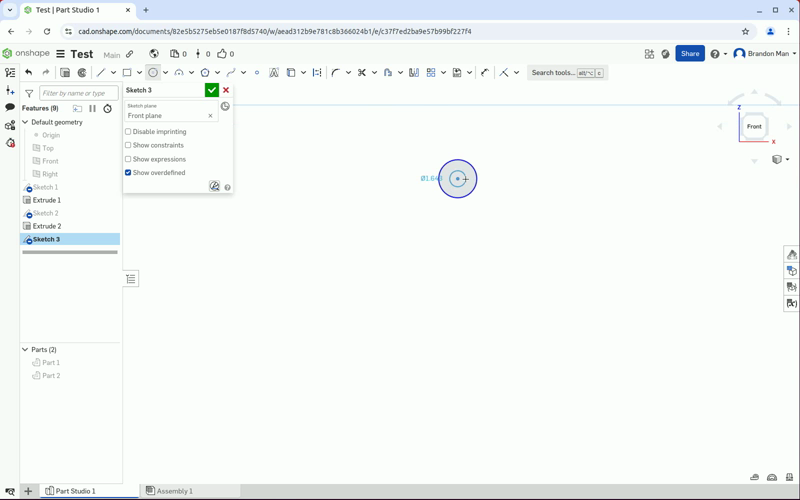
scroll(6)
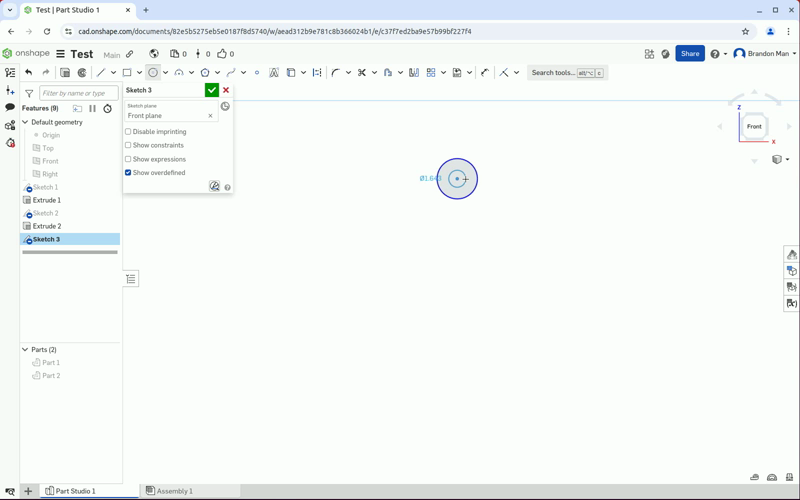
scroll(6)
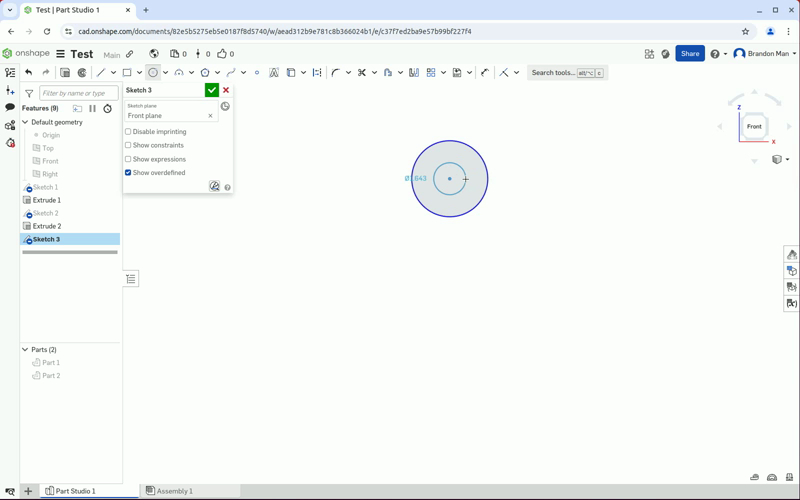
scroll(6)
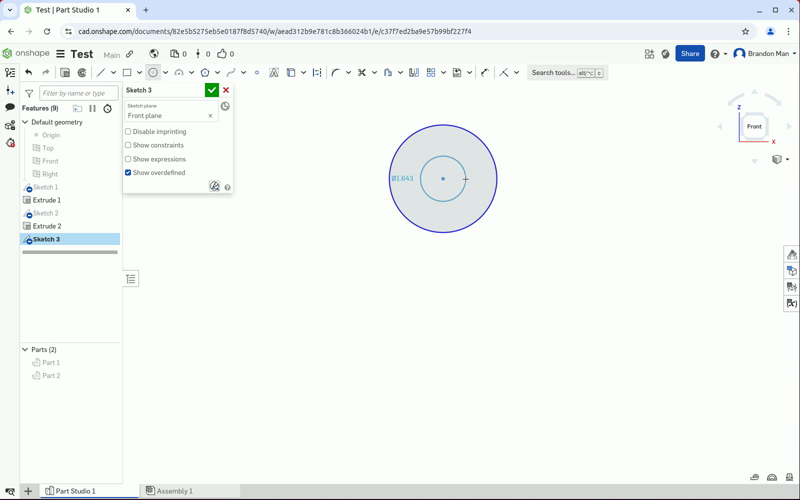
scroll(6)
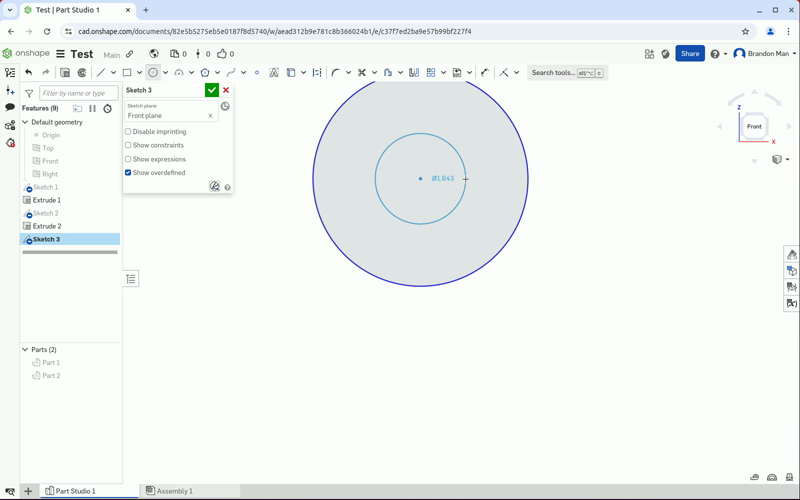
click(465, 178)
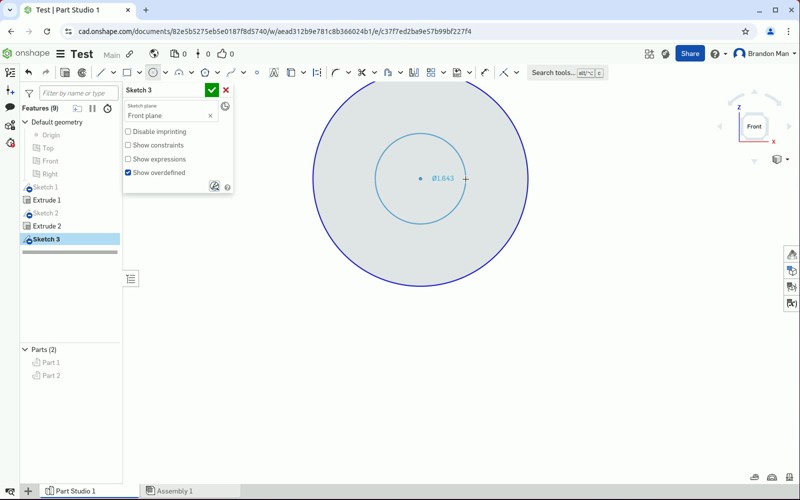
scroll(-6)
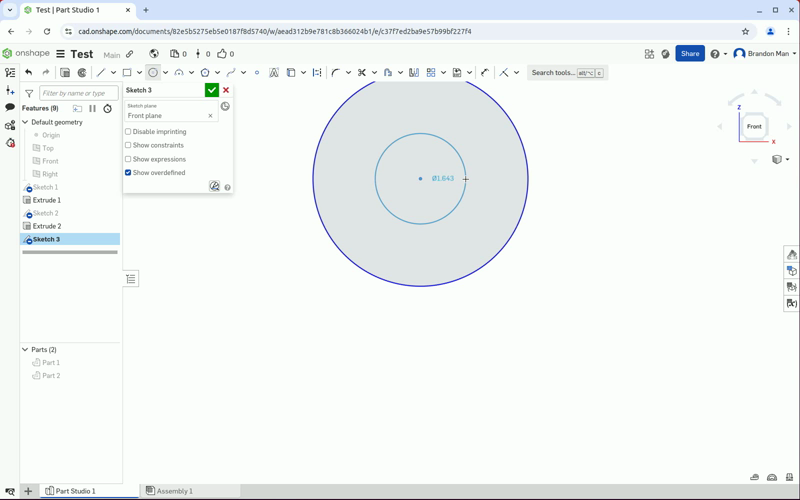
scroll(-6)
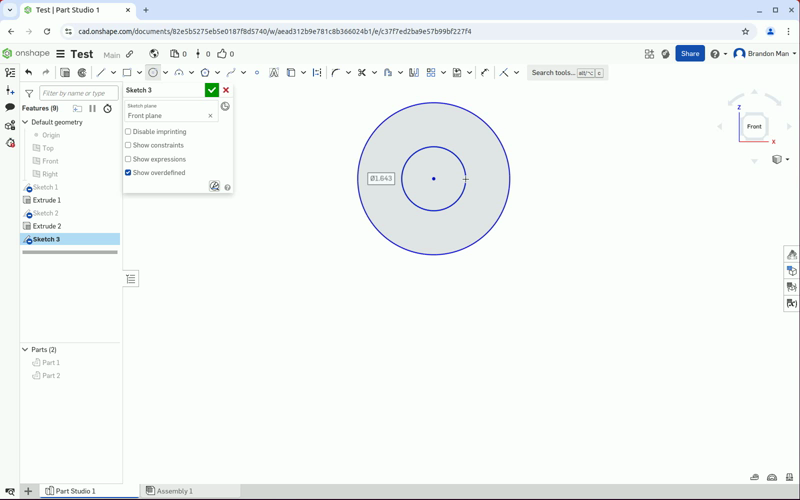
scroll(-6)
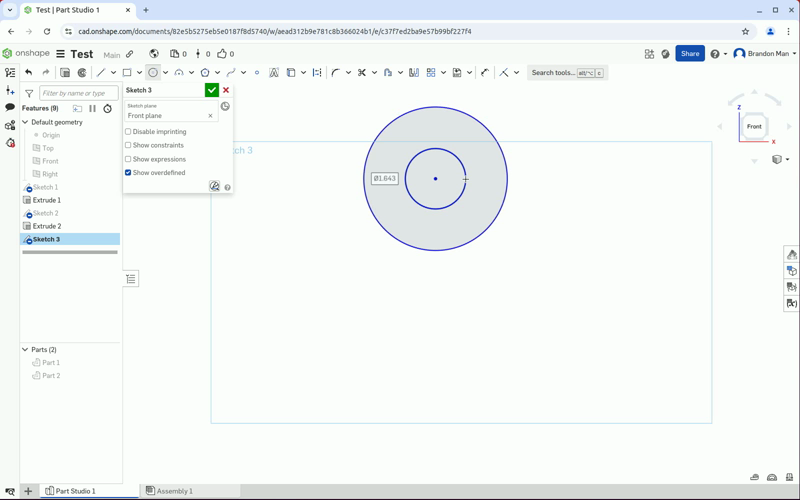
scroll(-6)
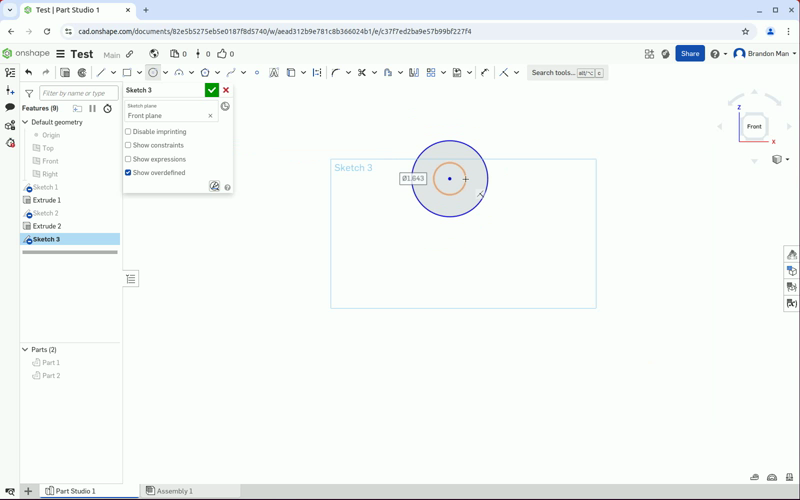
scroll(-6)
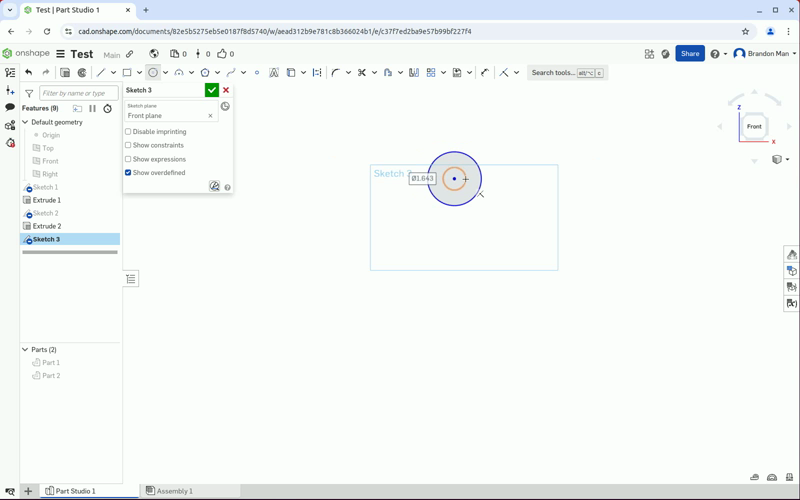
scroll(-6)
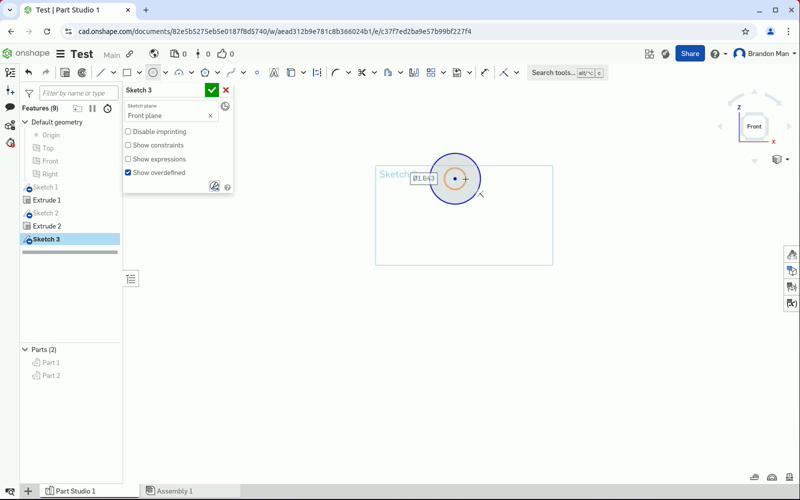
scroll(-6)
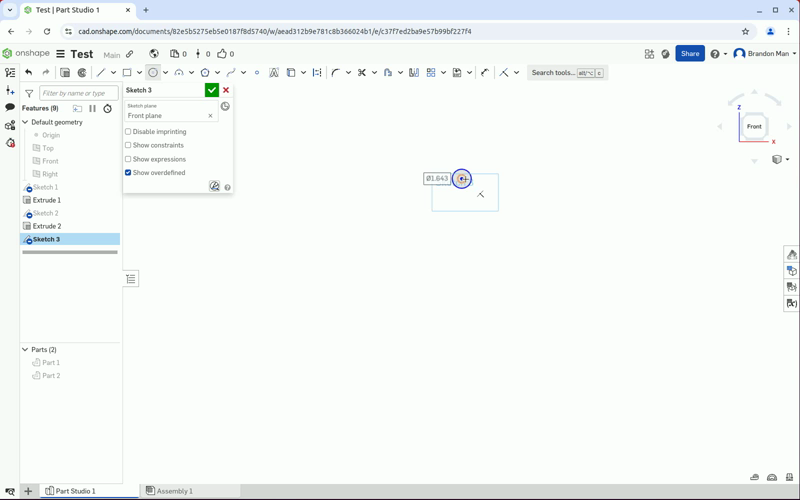
key(esc)
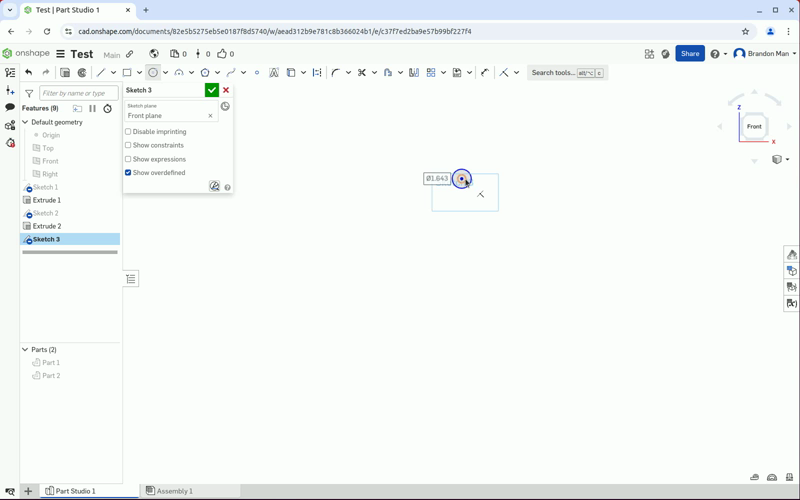
mouse_move(470, 175)
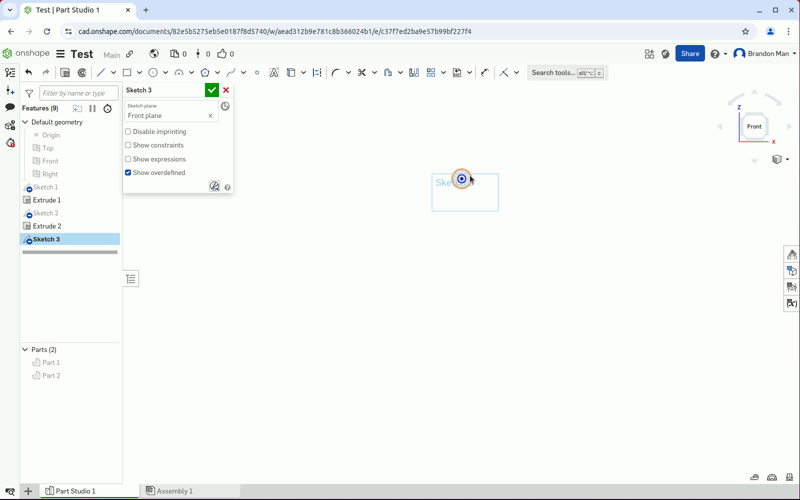
scroll(6)
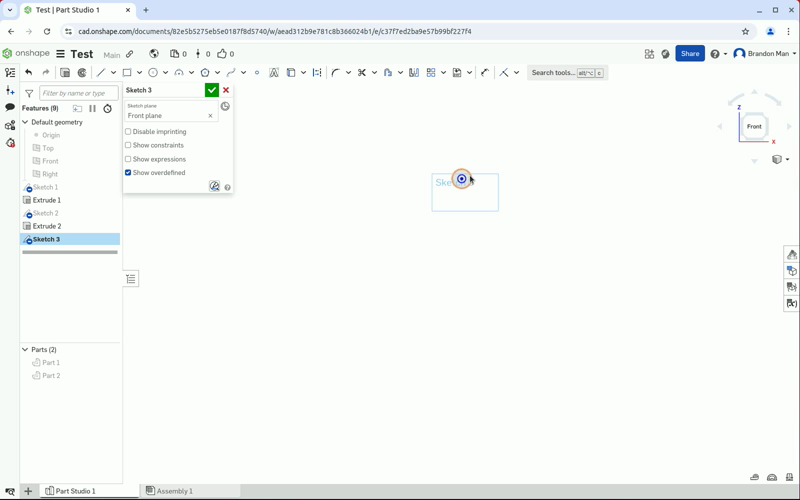
scroll(6)
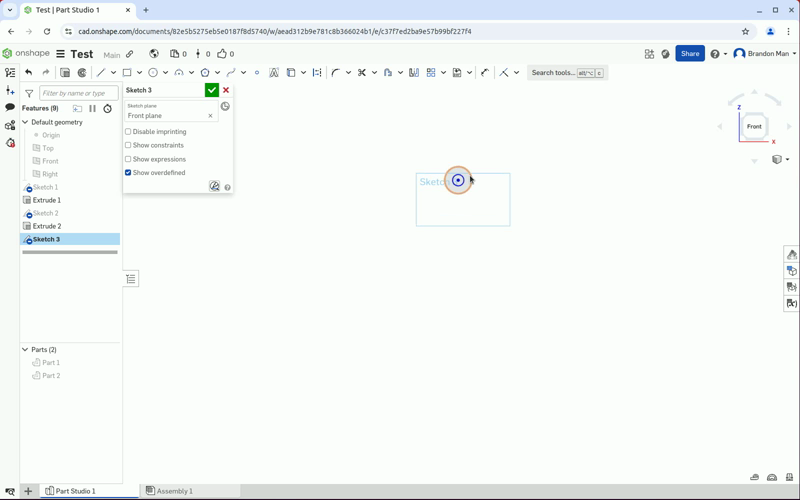
scroll(6)
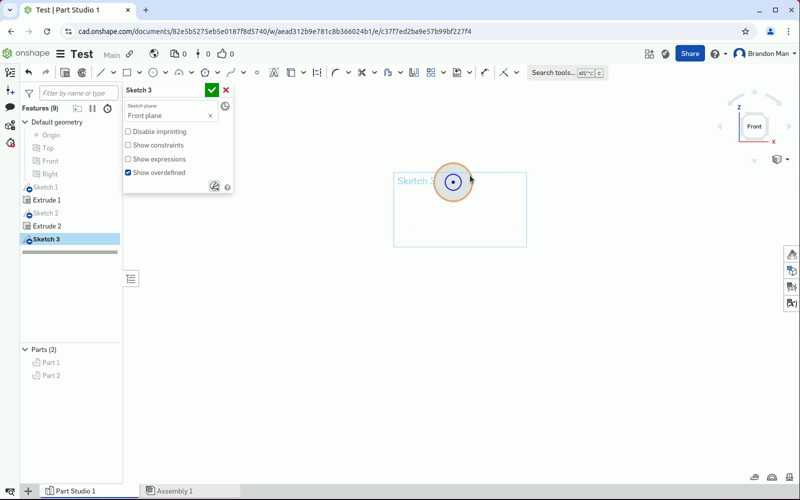
scroll(6)
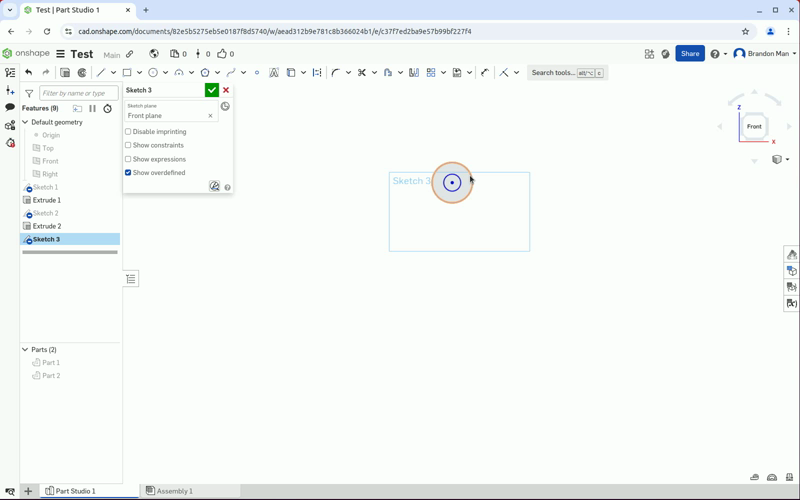
scroll(6)
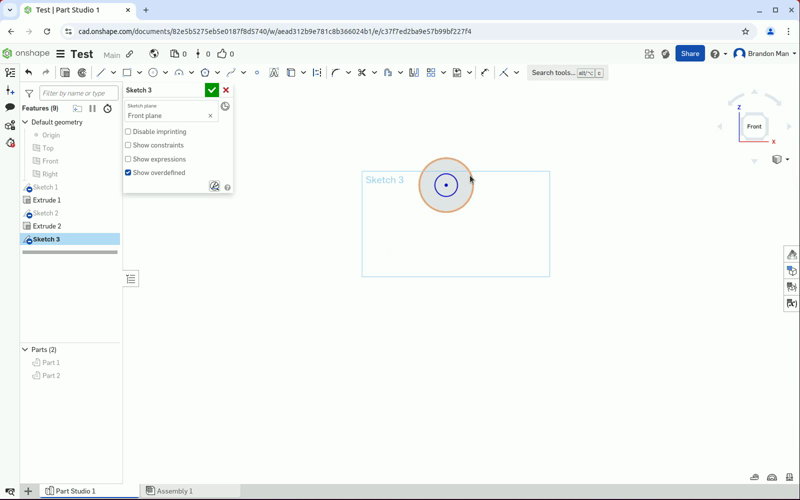
scroll(6)
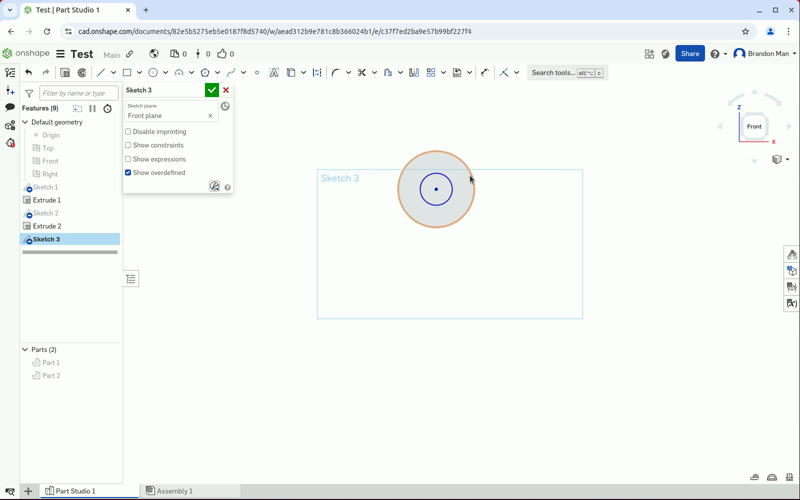
scroll(6)
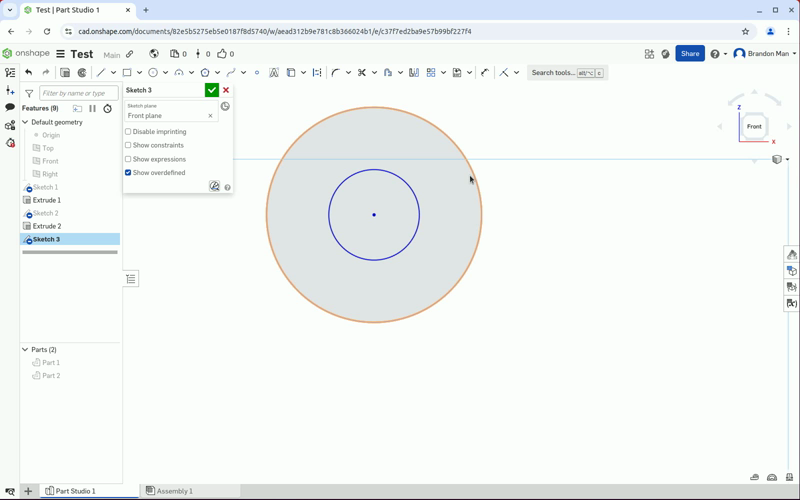
click(470, 175)
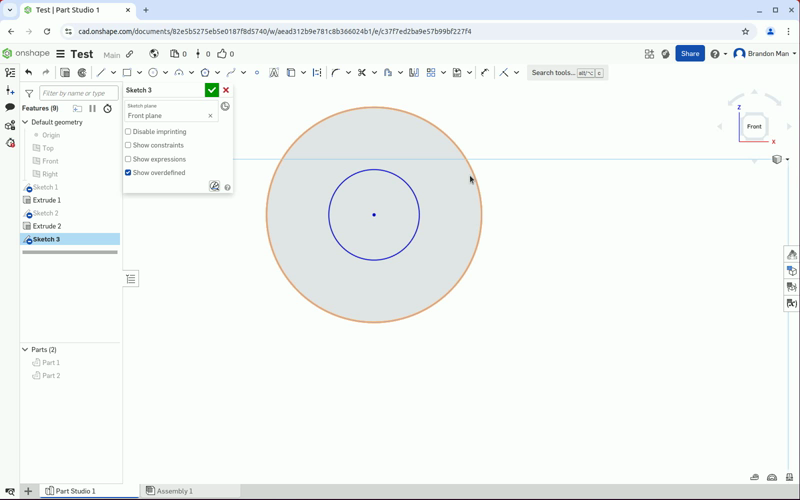
scroll(-6)
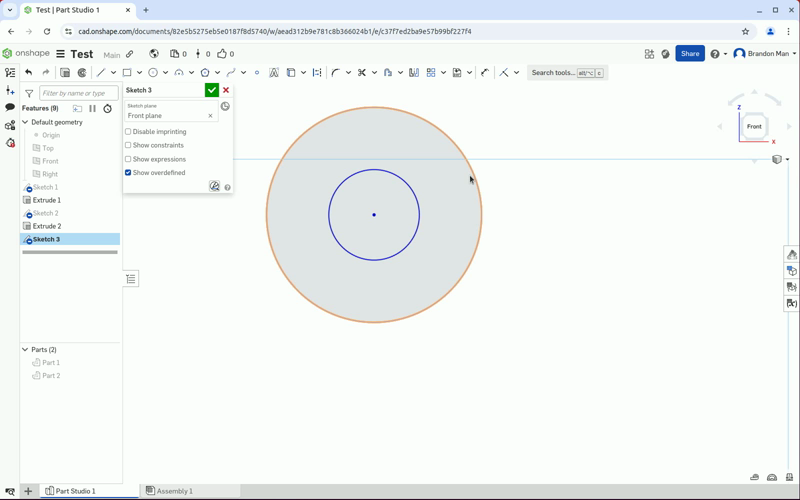
scroll(-6)
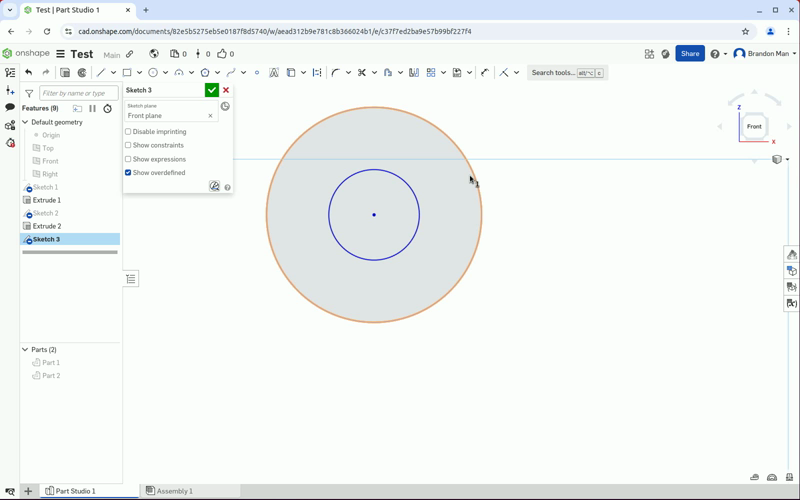
scroll(-6)
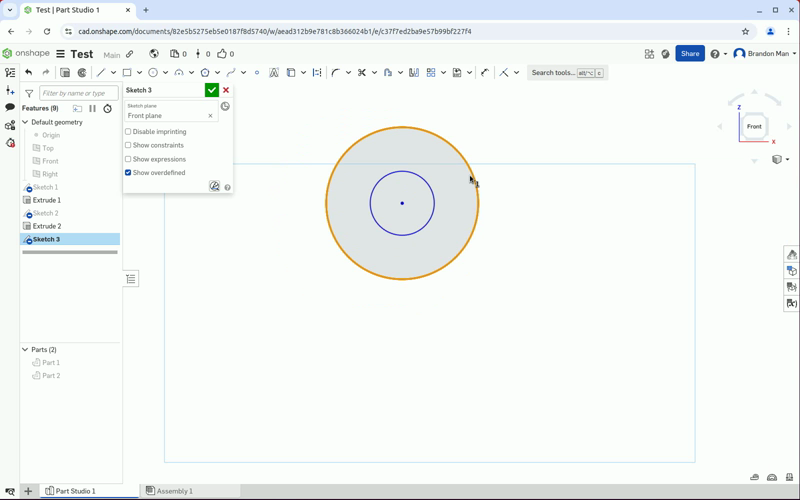
scroll(-6)
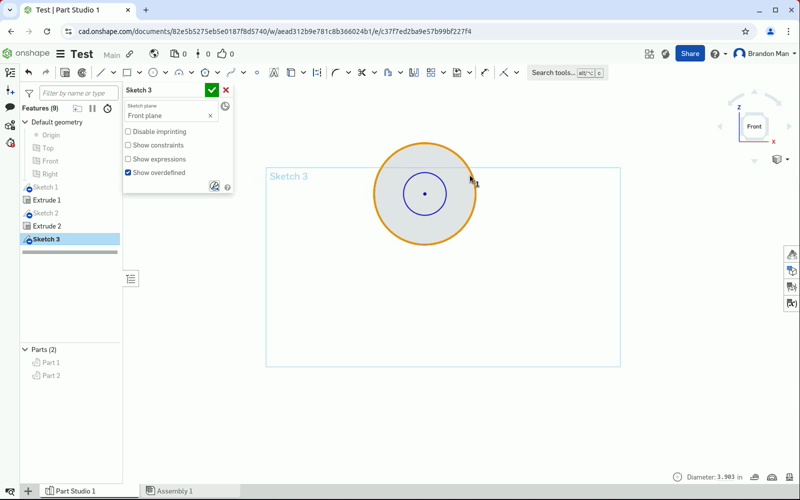
scroll(-6)
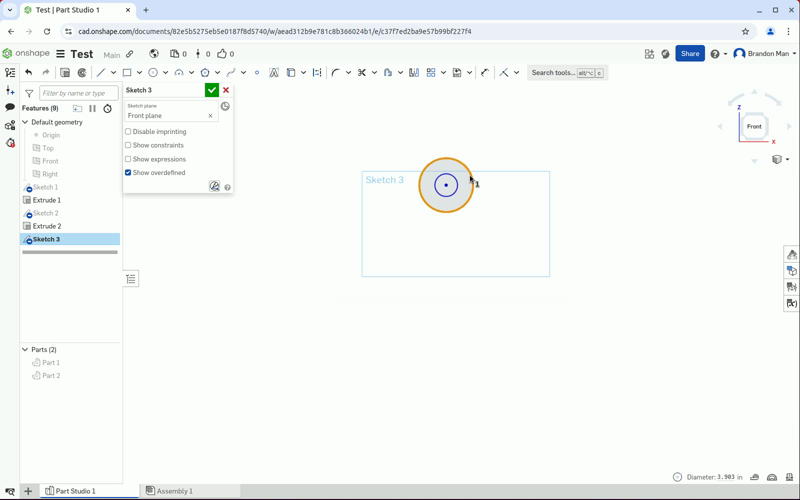
scroll(-6)
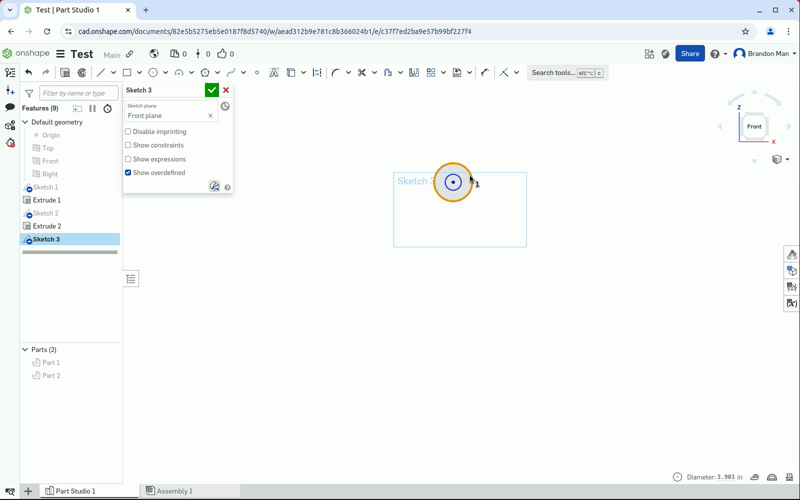
scroll(-6)
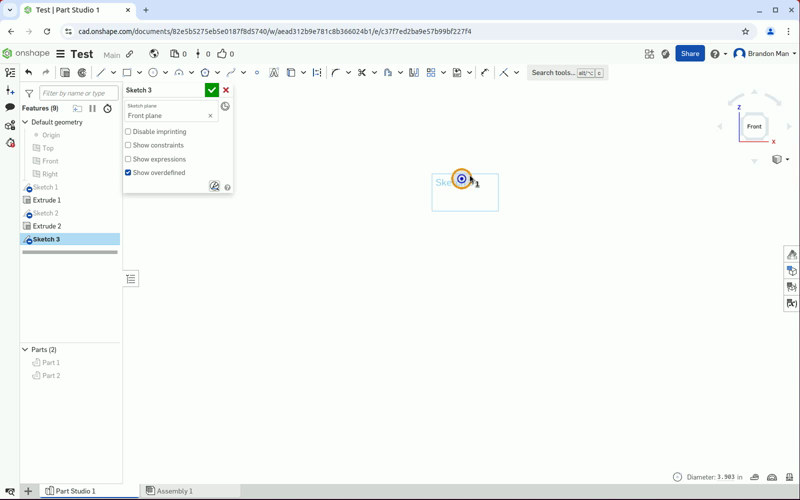
mouse_move(73, 352)
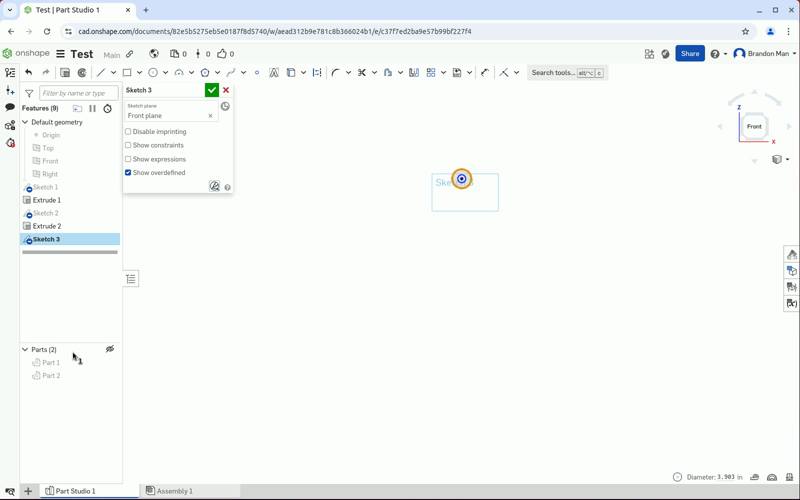
key(shift+y)
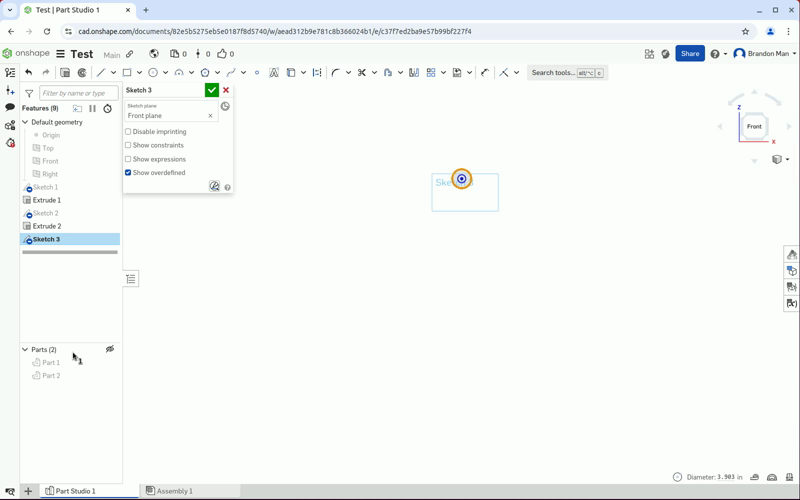
key(shift+e)
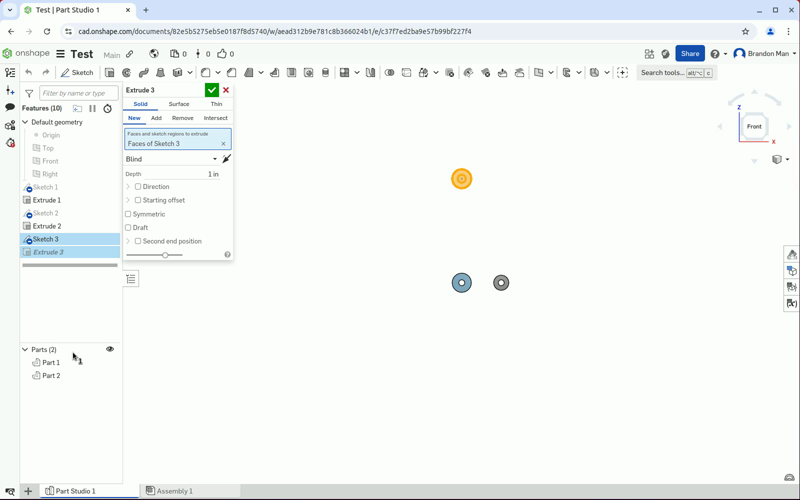
mouse_move(143, 106)
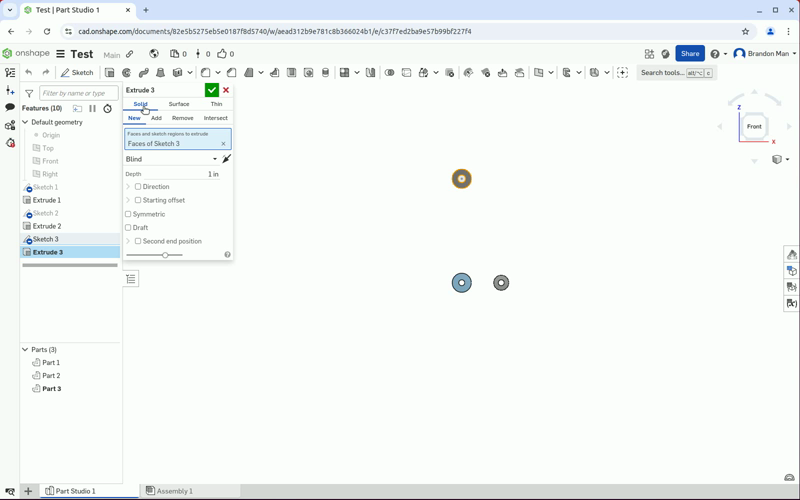
click(143, 106)
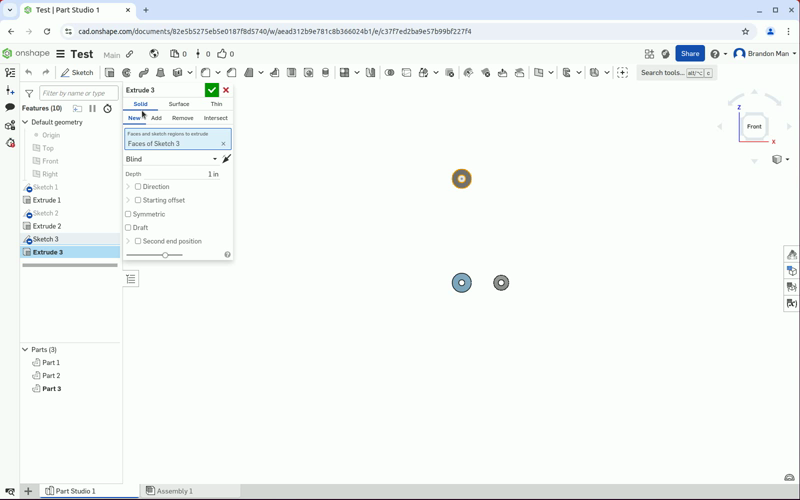
mouse_move(137, 120)
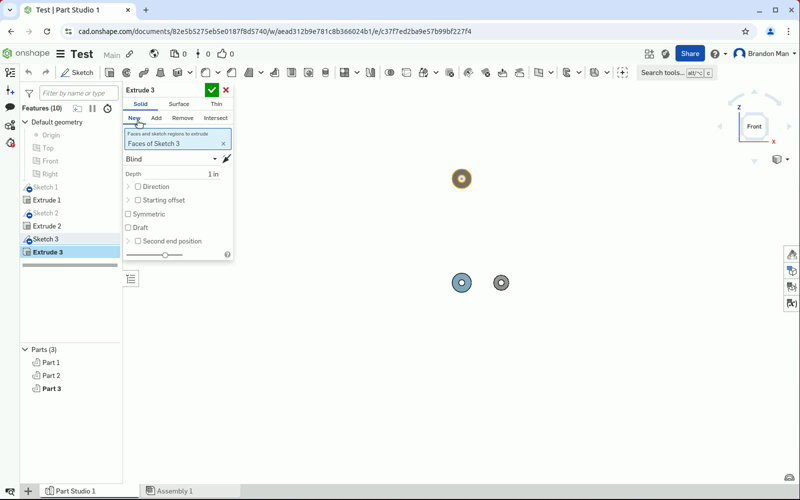
click(137, 120)
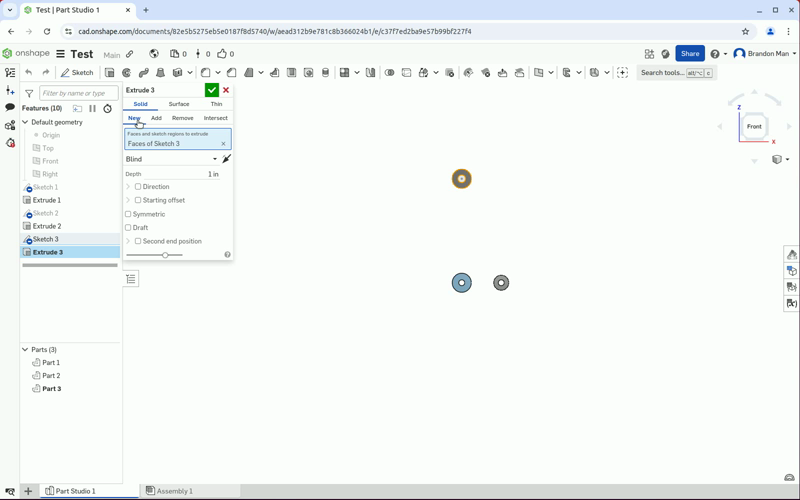
key(tab, 4)
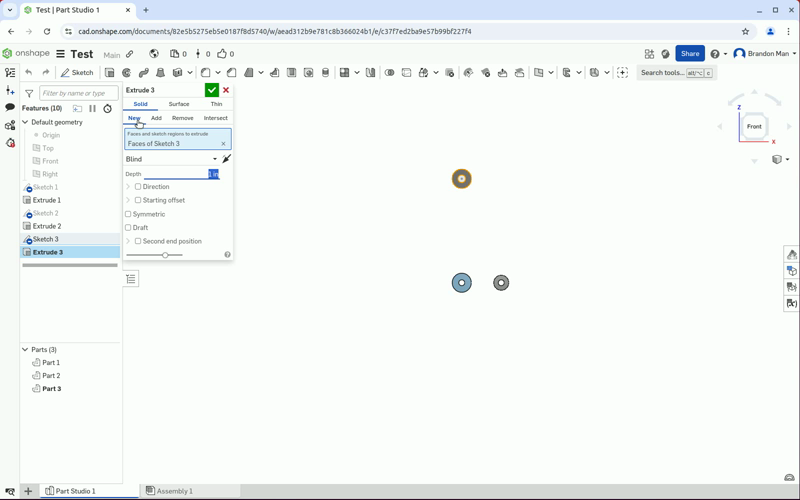
text(0.481)
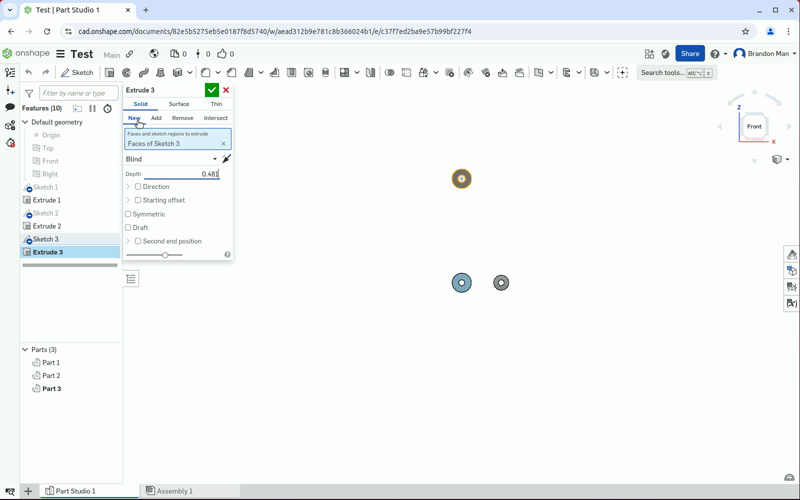
key(enter)
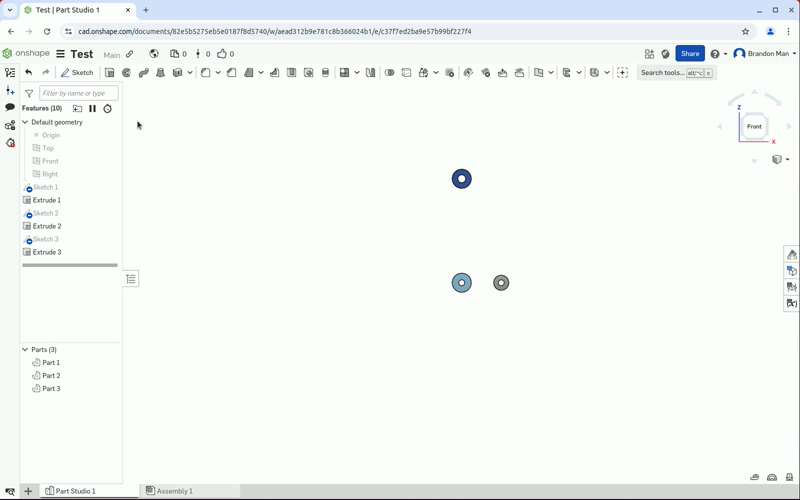
key(shift+h)
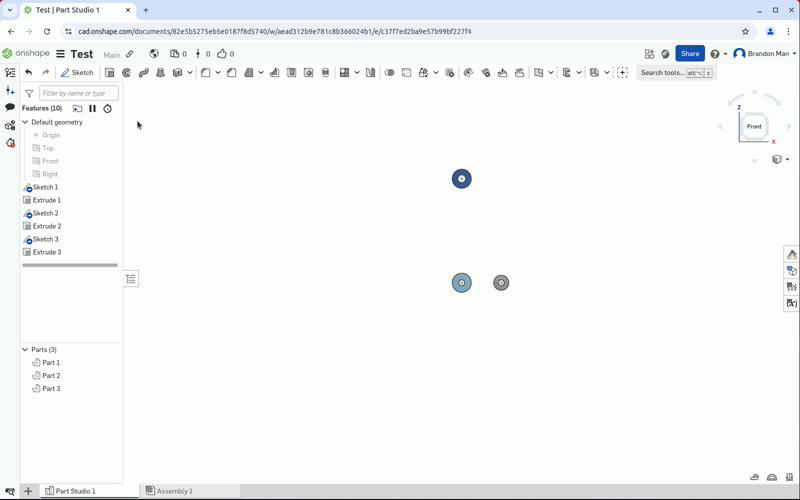
key(shift+h)
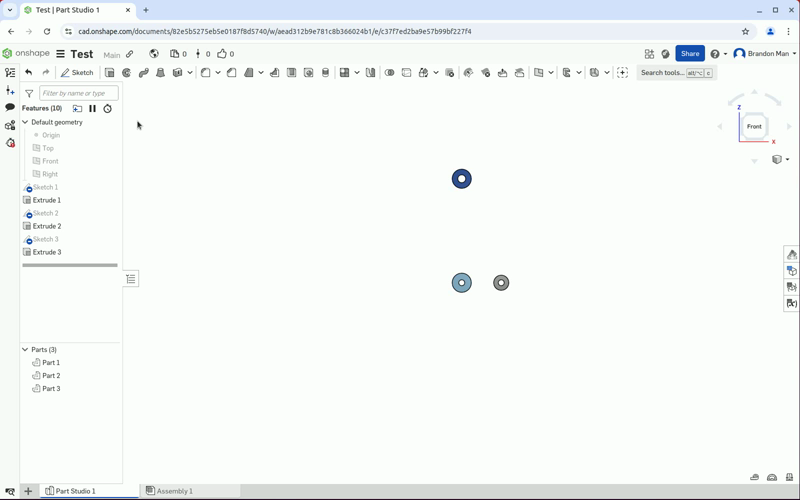
mouse_move(73, 189)
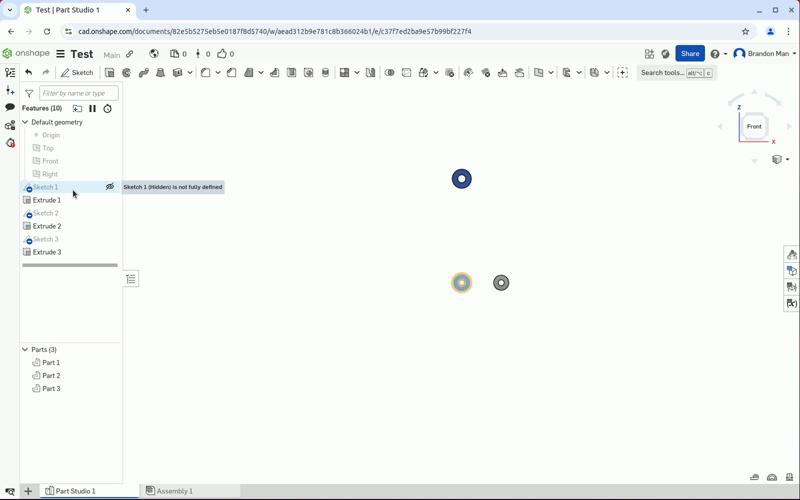
click(73, 189)
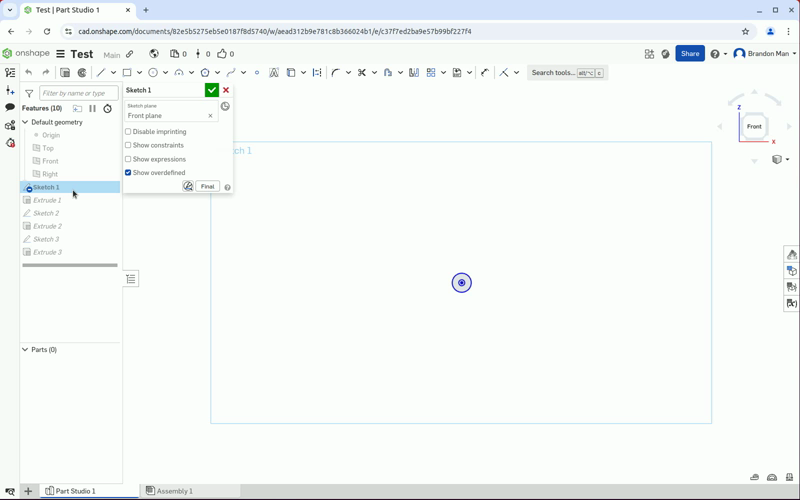
mouse_move(229, 92)
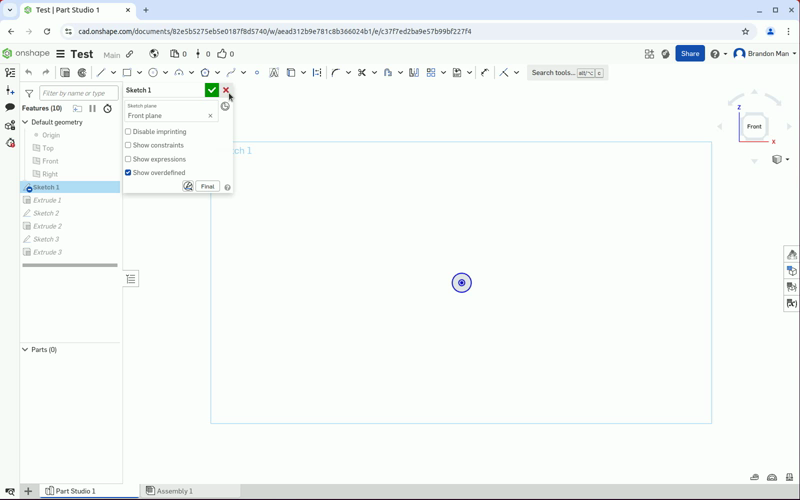
click(229, 92)
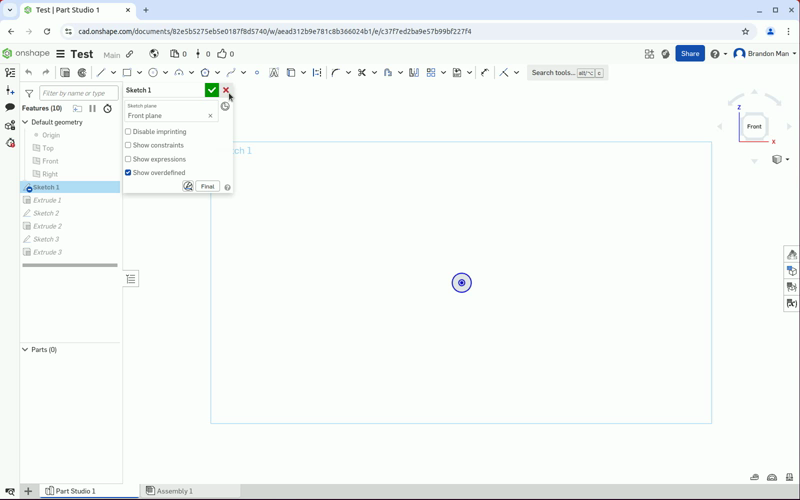
key(shift+s)
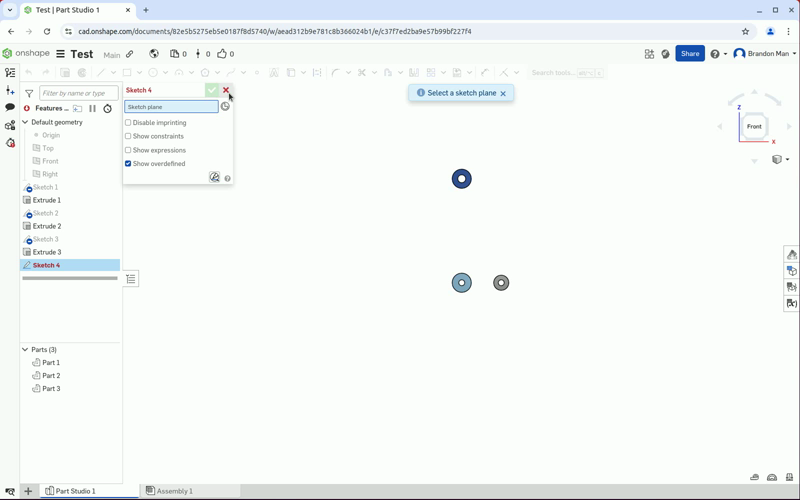
mouse_move(73, 163)
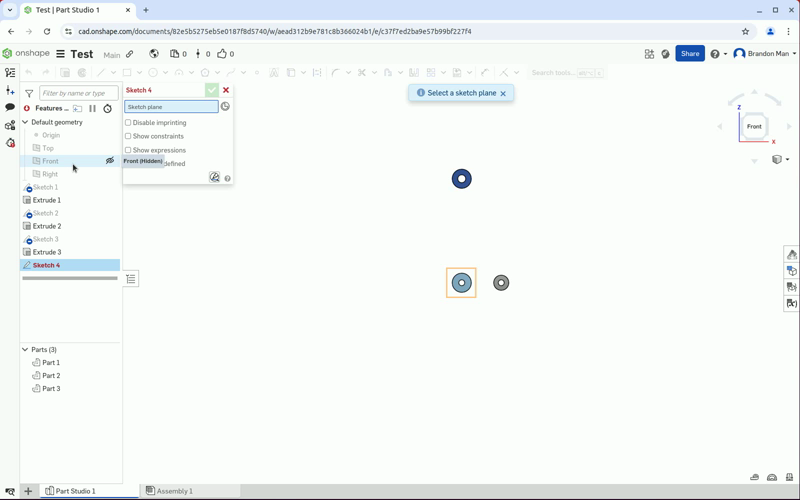
click(73, 163)
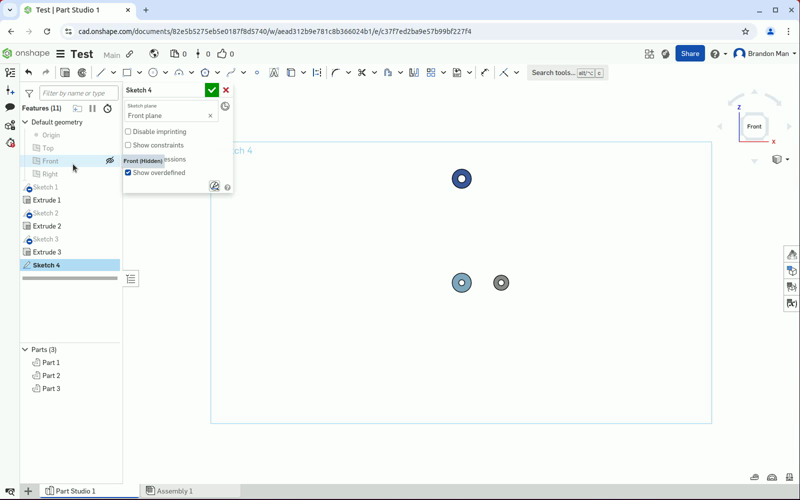
mouse_move(73, 352)
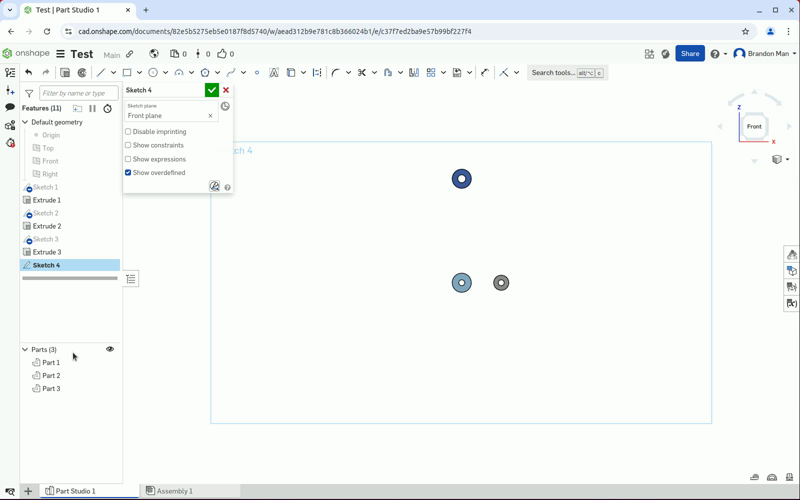
key(y)
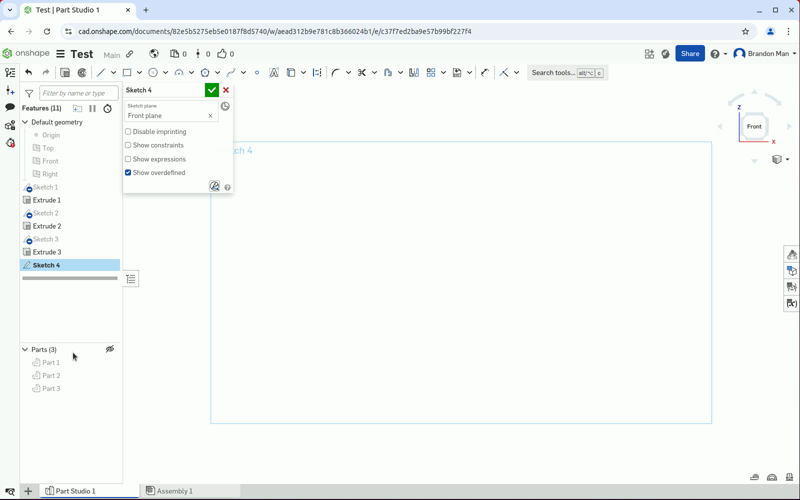
key(l)
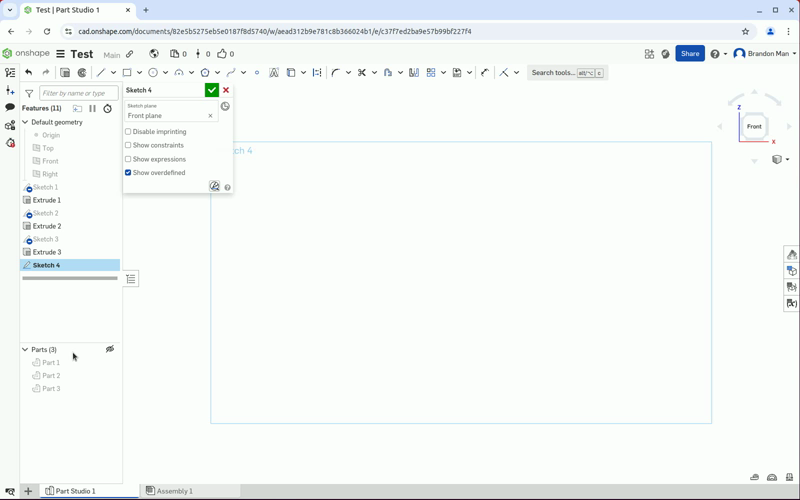
key_down(shift)
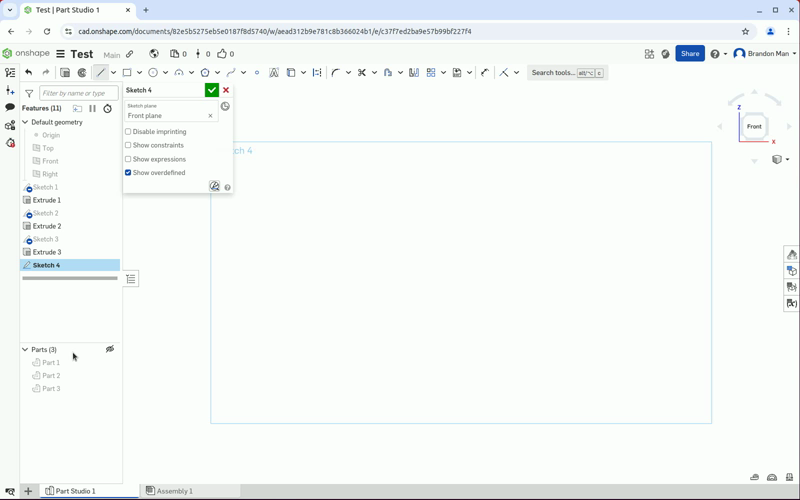
mouse_move(446, 226)
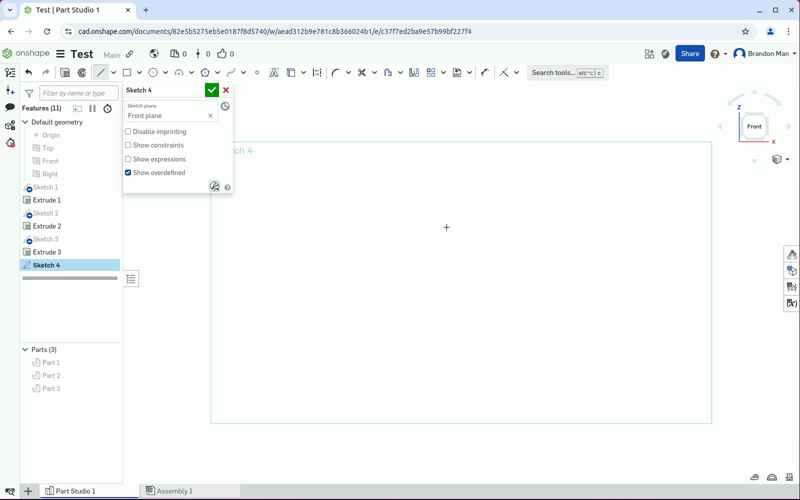
click(446, 226)
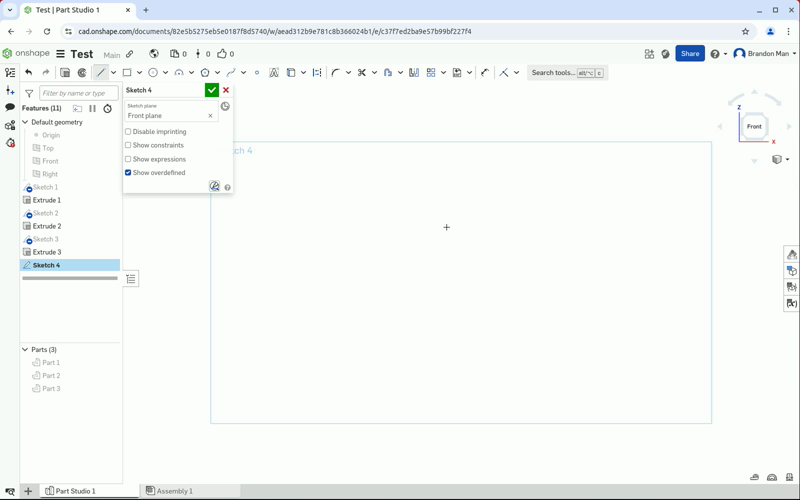
key_up(shift)
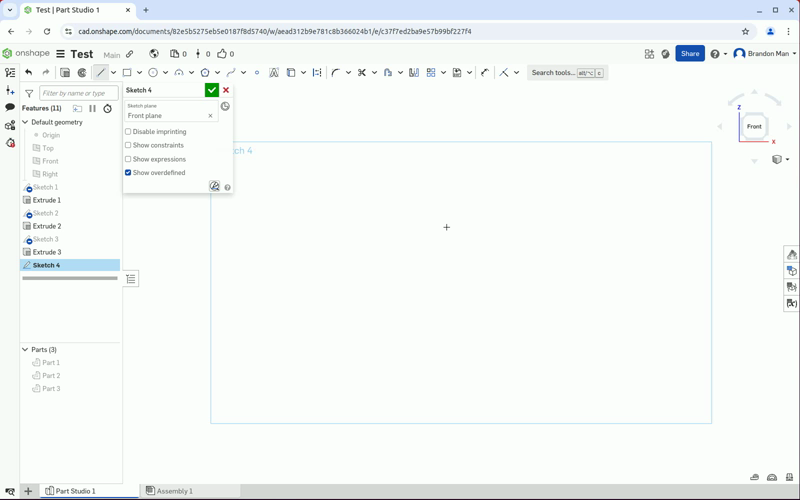
key_down(shift)
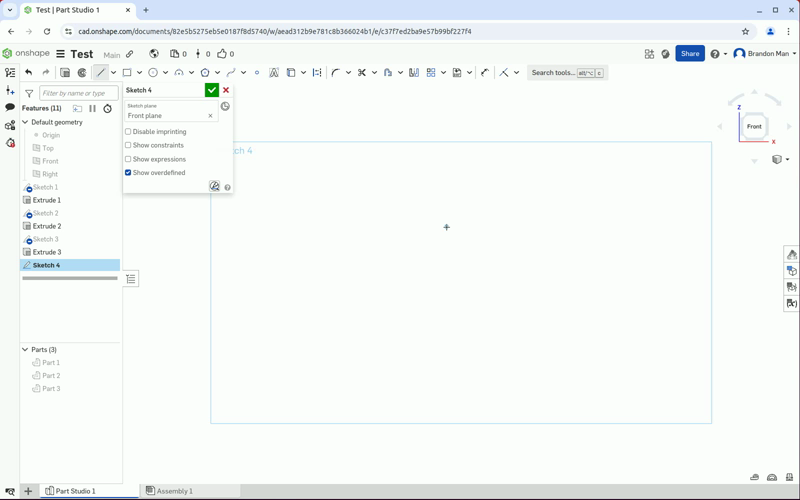
mouse_move(476, 226)
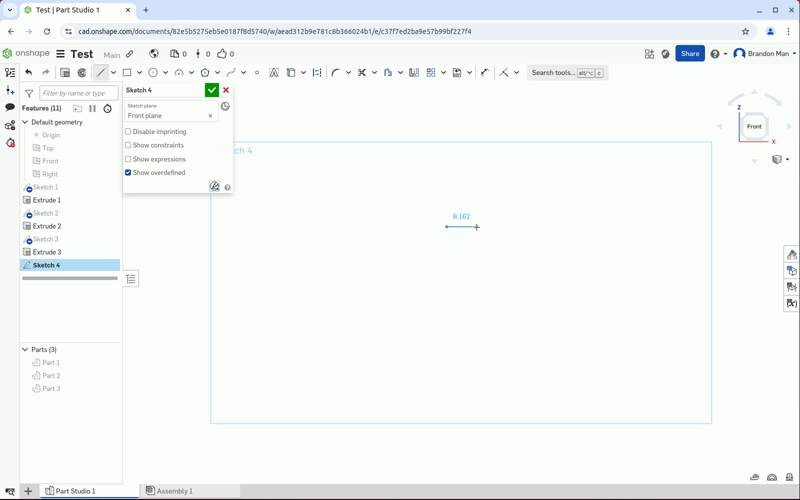
mouse_move(452, 284)
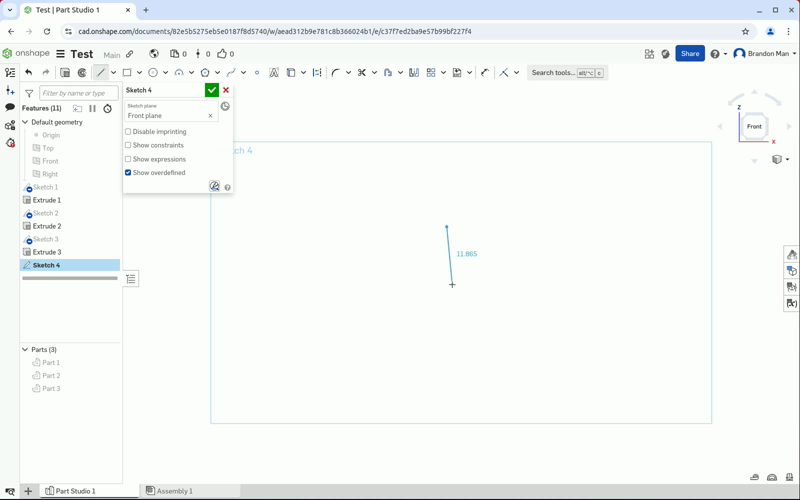
click(452, 284)
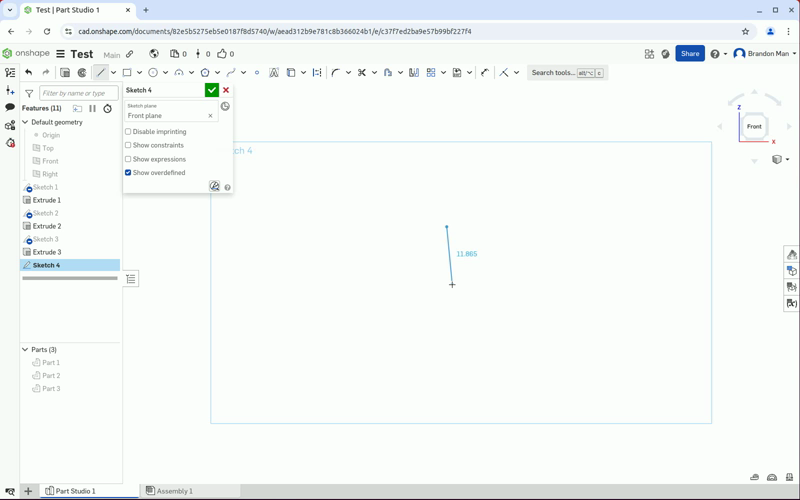
key_up(shift)
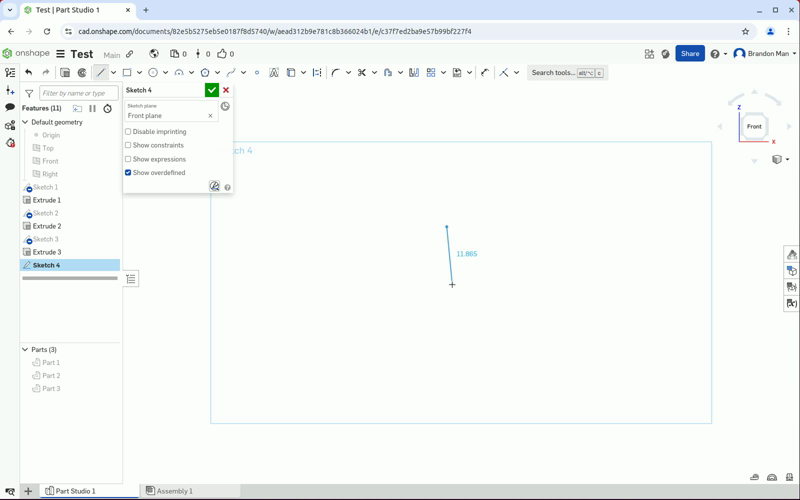
key(esc)
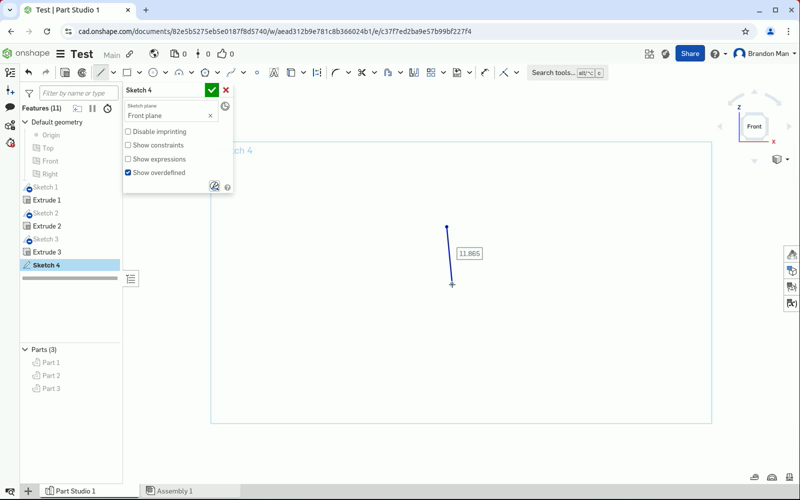
key(a)
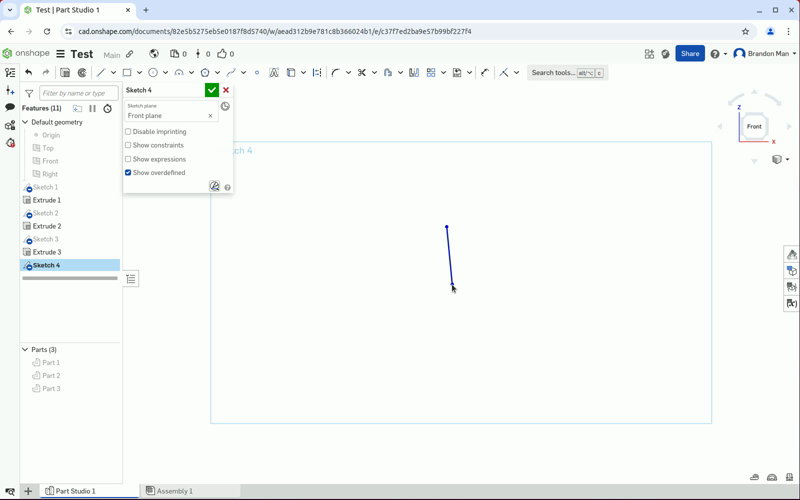
mouse_move(452, 284)
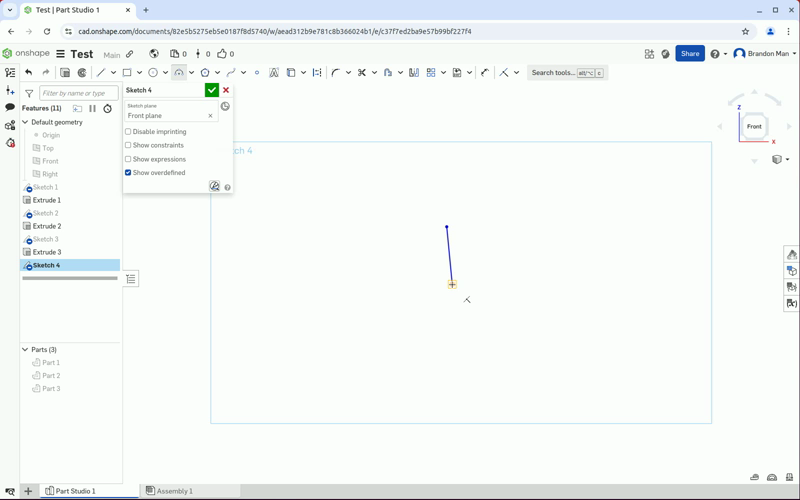
click(452, 284)
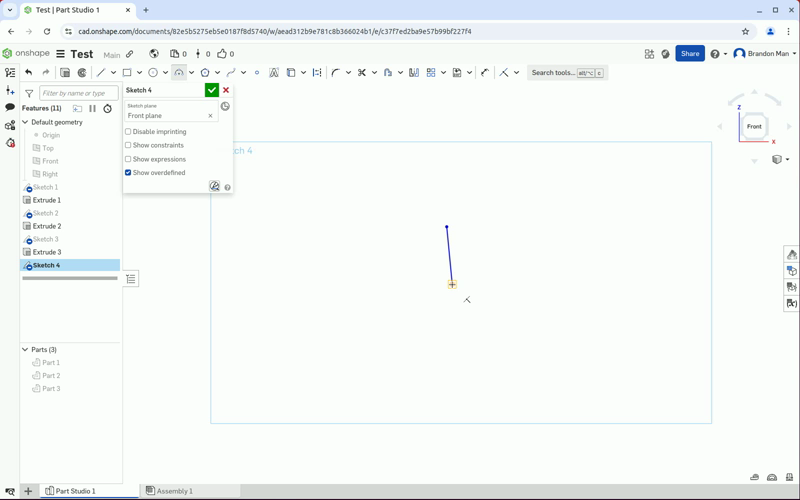
key_down(shift)
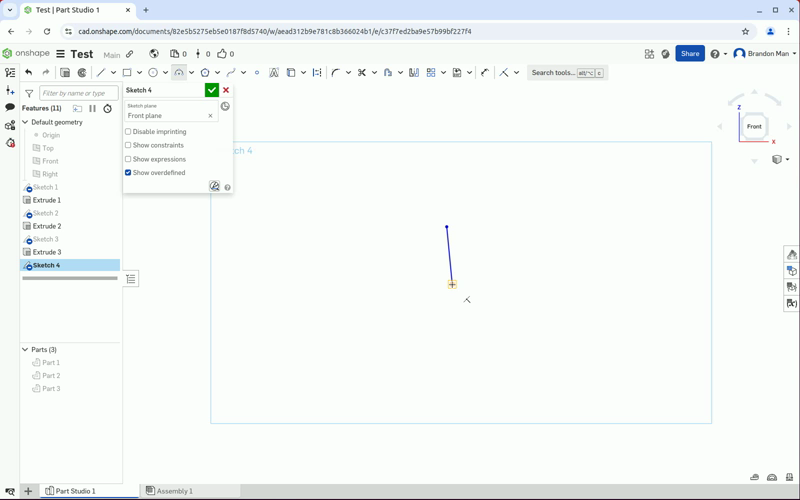
mouse_move(461, 291)
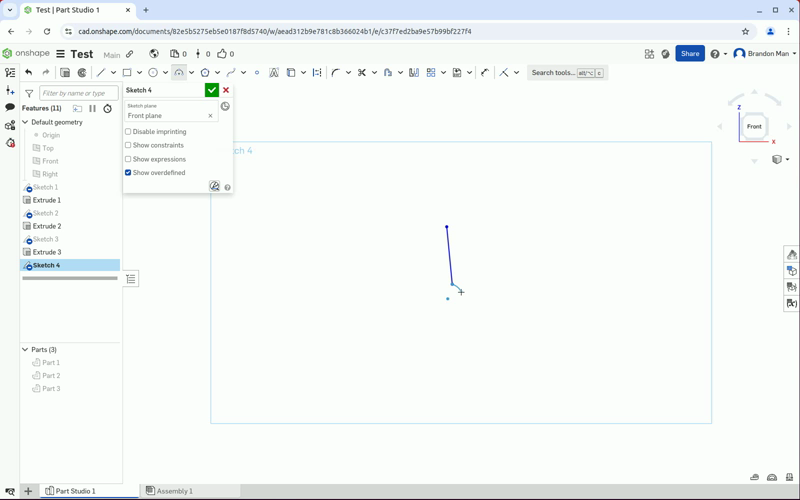
click(461, 291)
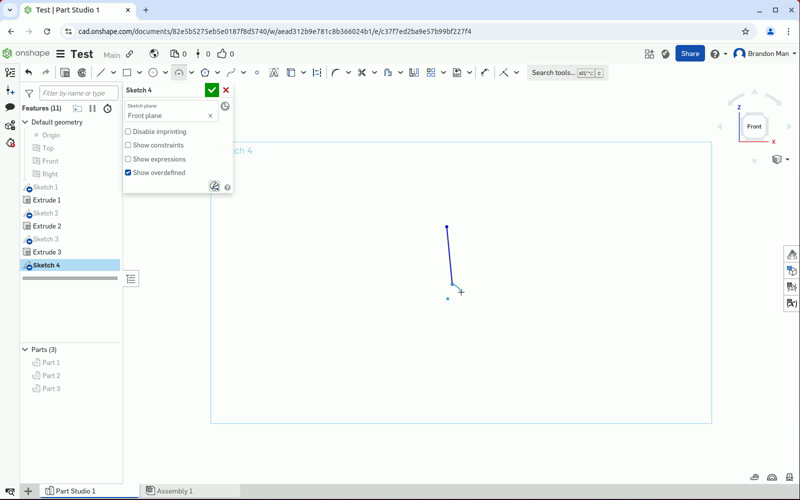
mouse_move(466, 276)
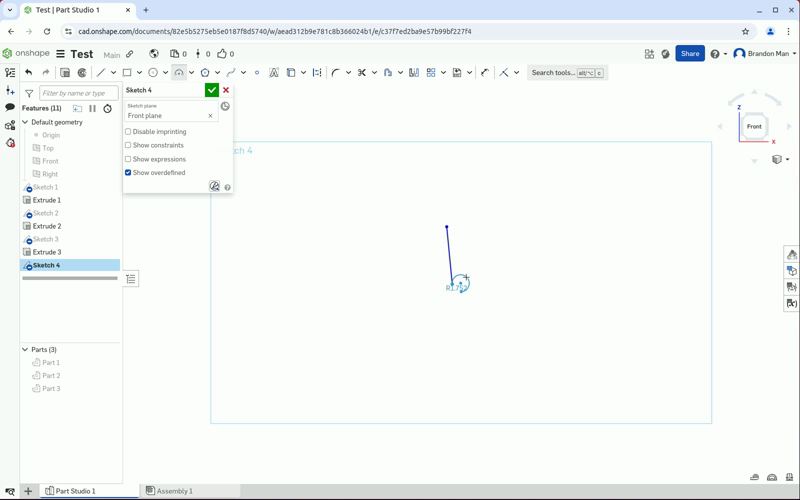
click(466, 276)
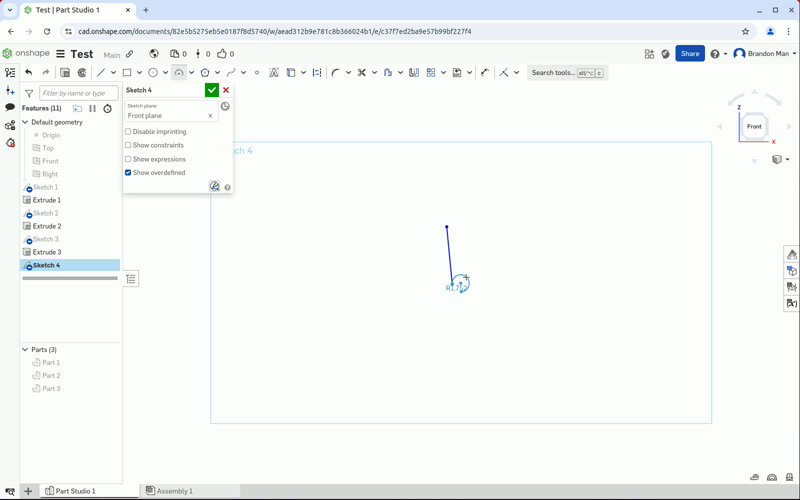
key_up(shift)
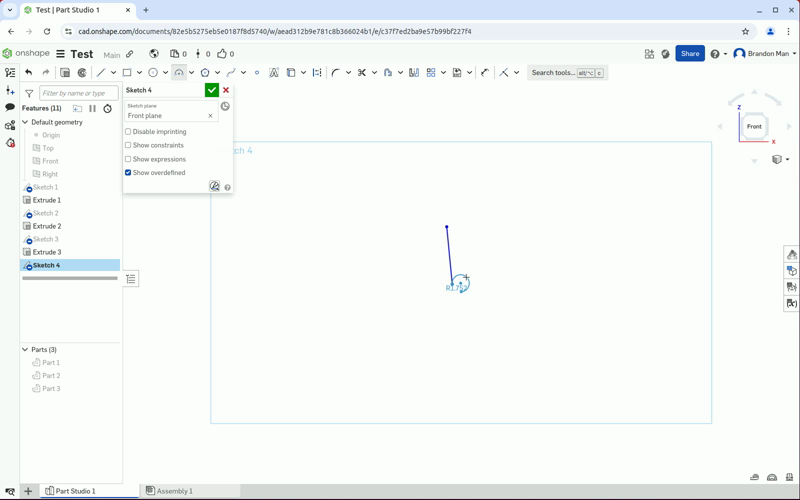
key(esc)
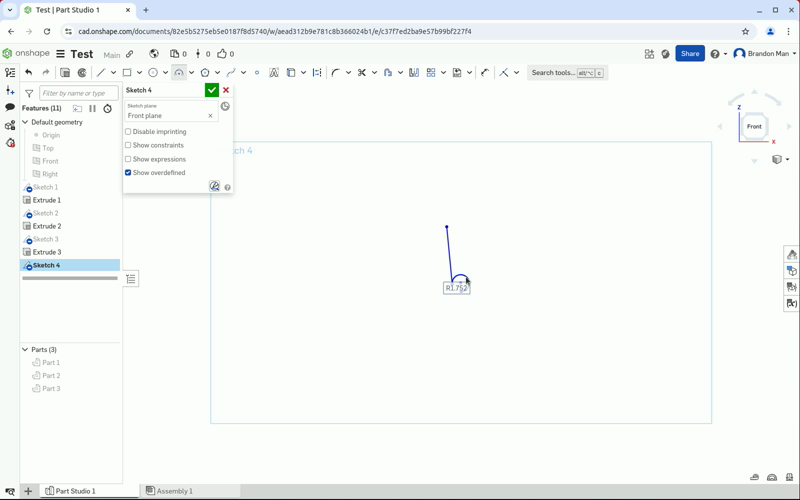
key(l)
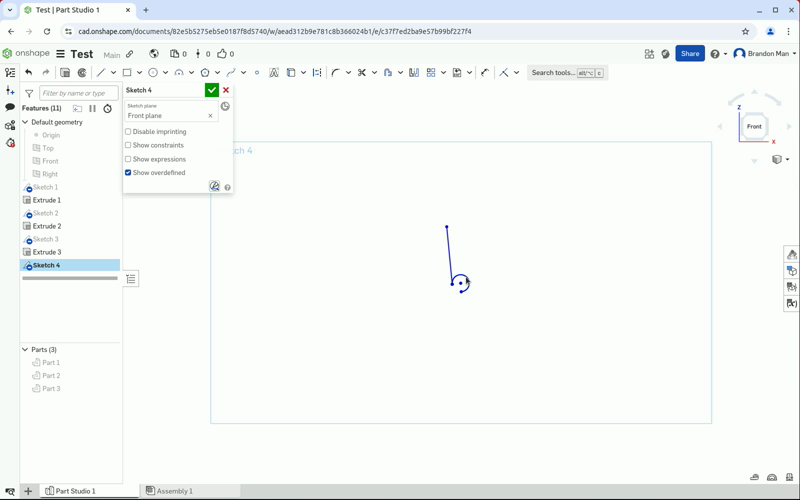
mouse_move(461, 291)
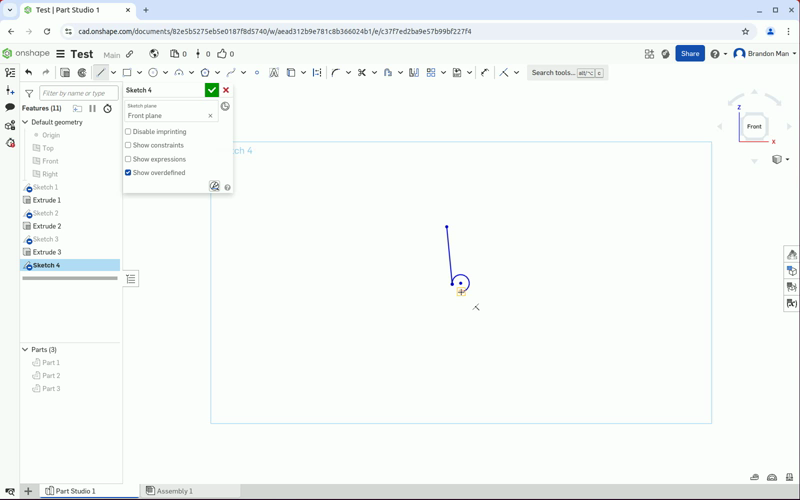
click(461, 291)
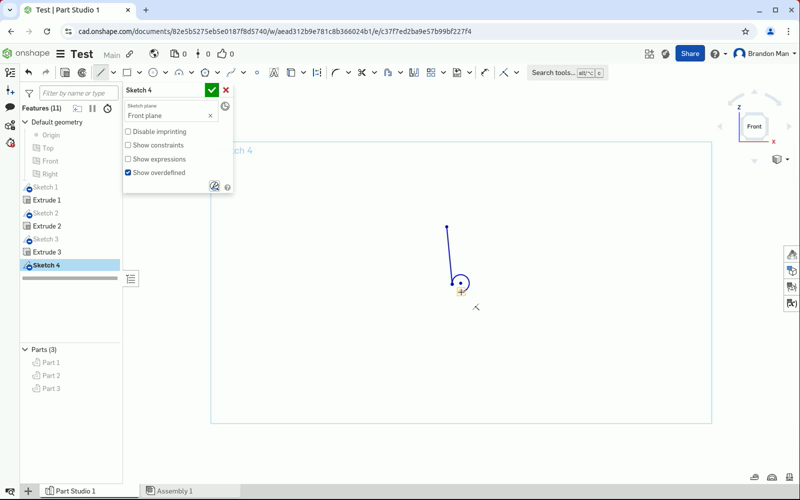
key_down(shift)
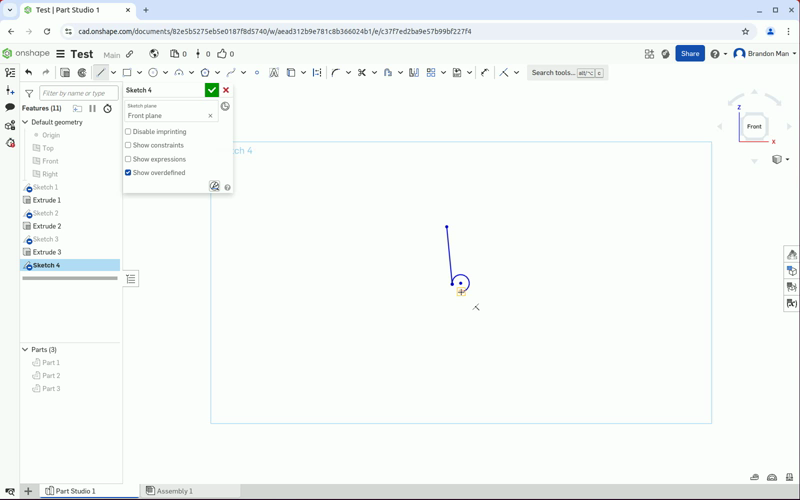
mouse_move(491, 291)
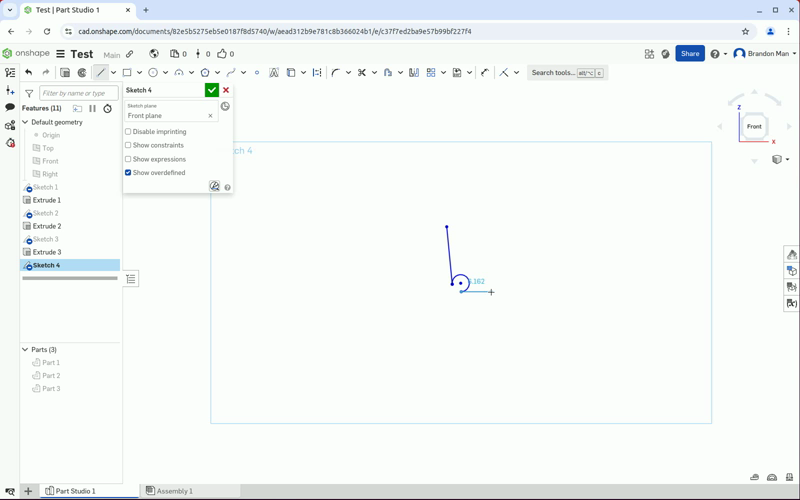
mouse_move(501, 290)
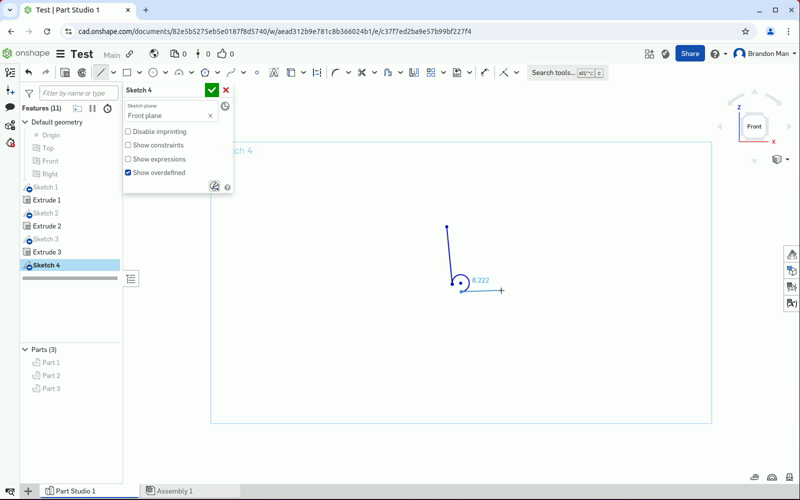
click(501, 290)
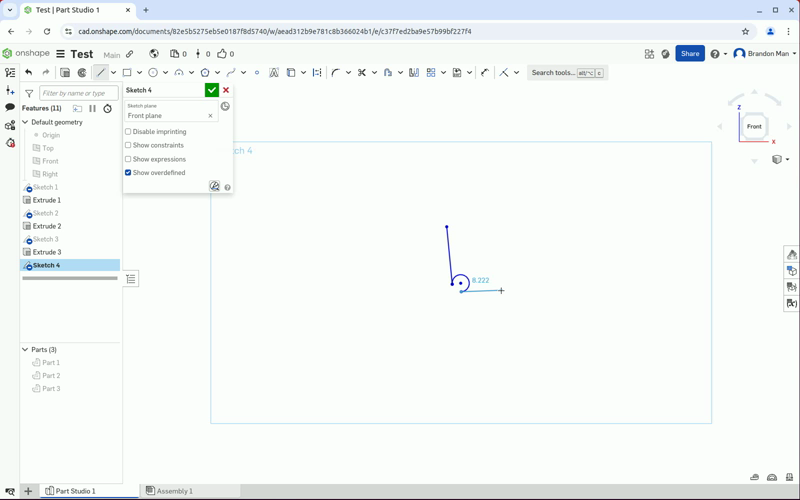
key_up(shift)
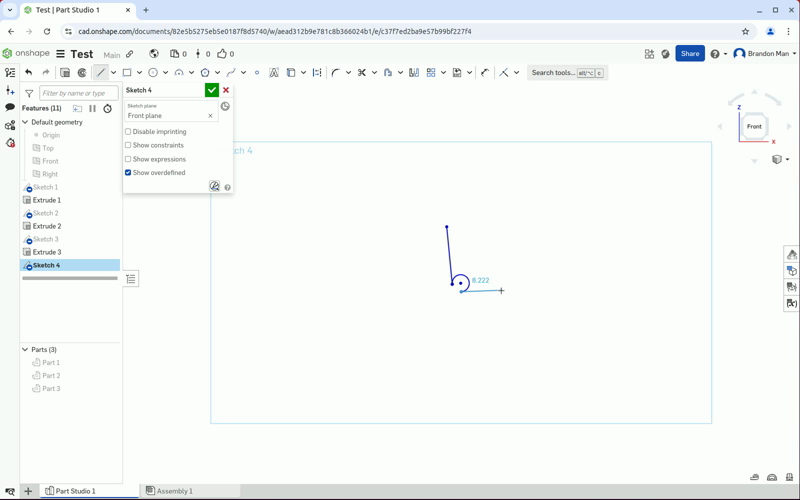
key(esc)
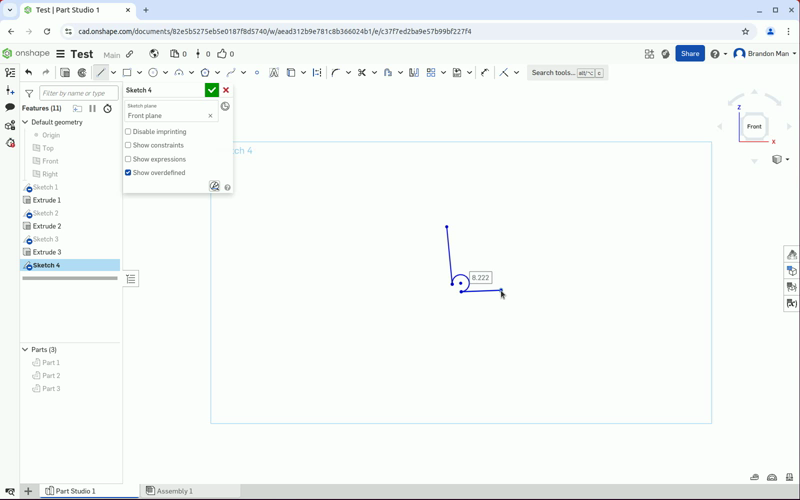
key(a)
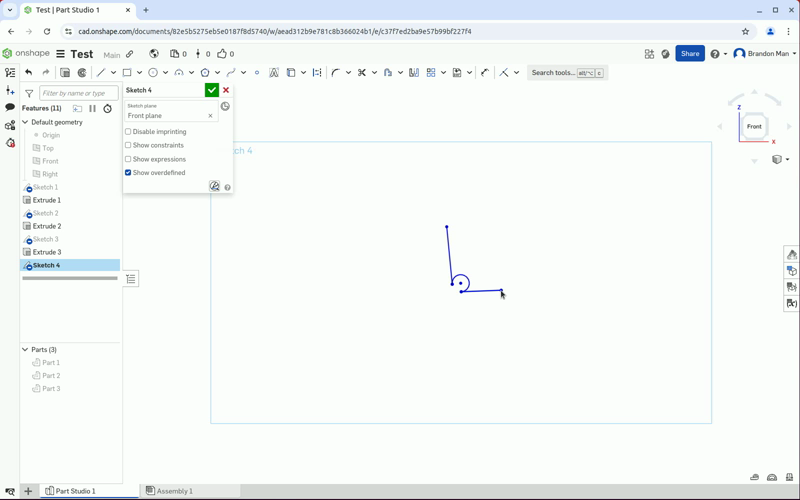
mouse_move(501, 290)
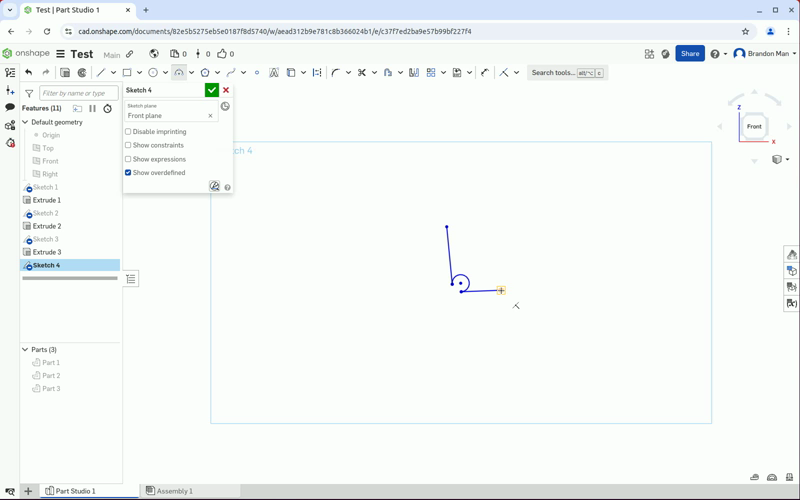
click(501, 290)
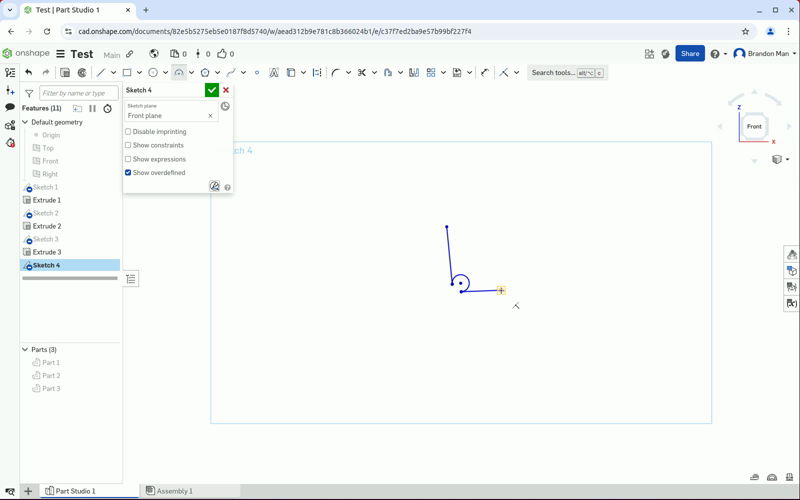
key_down(shift)
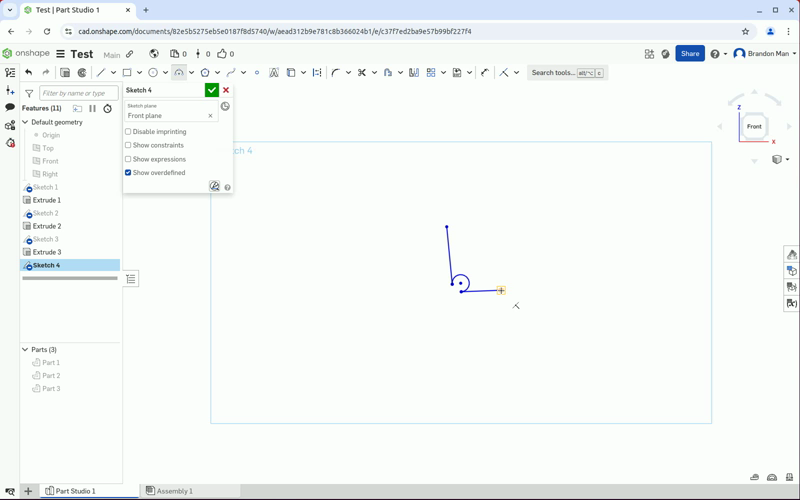
mouse_move(501, 276)
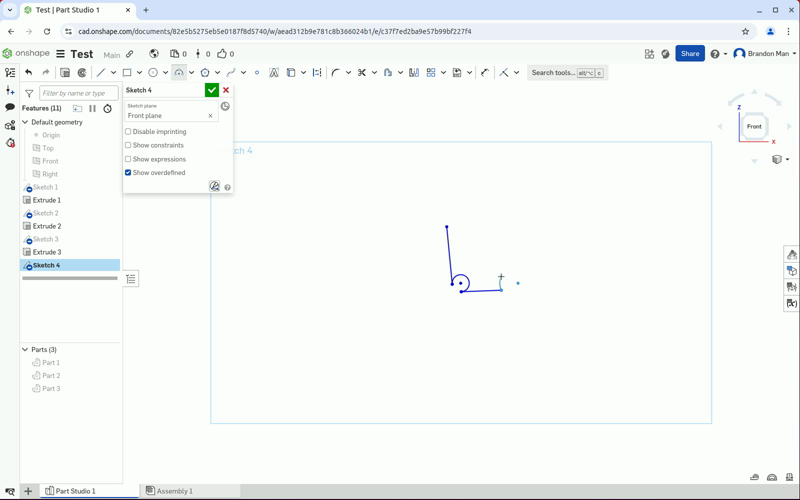
click(501, 276)
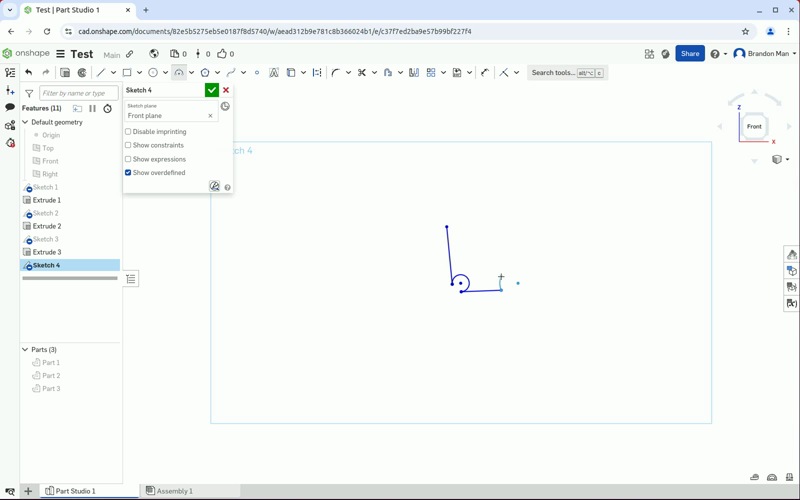
mouse_move(494, 282)
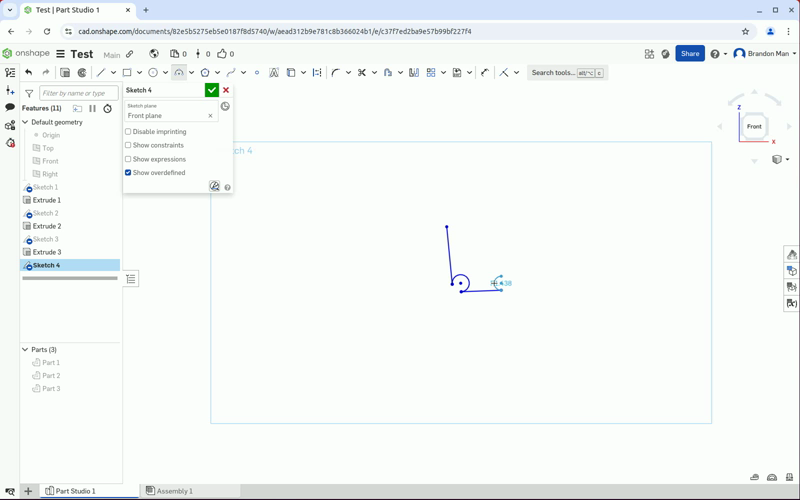
click(494, 282)
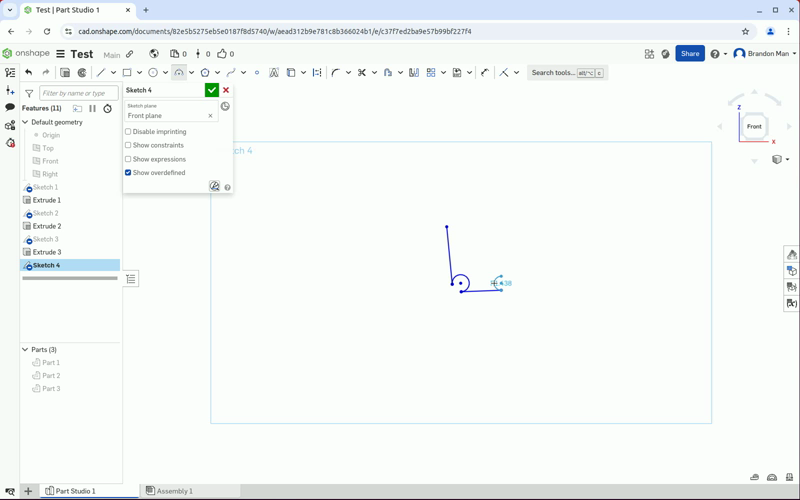
key_up(shift)
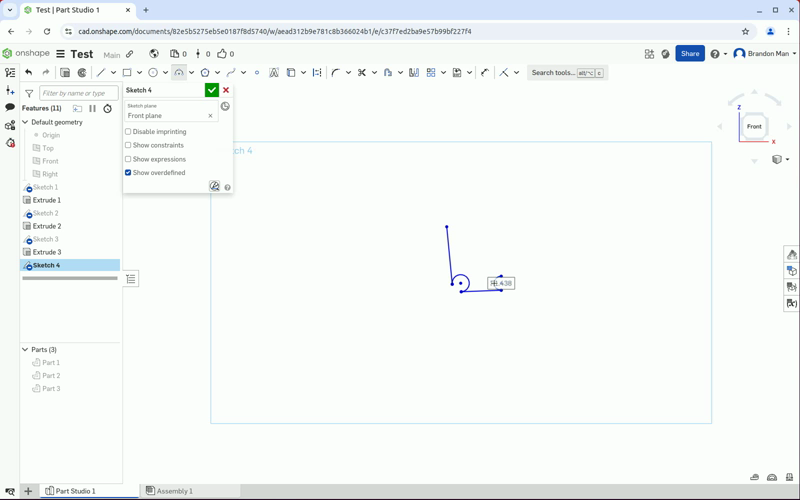
key(esc)
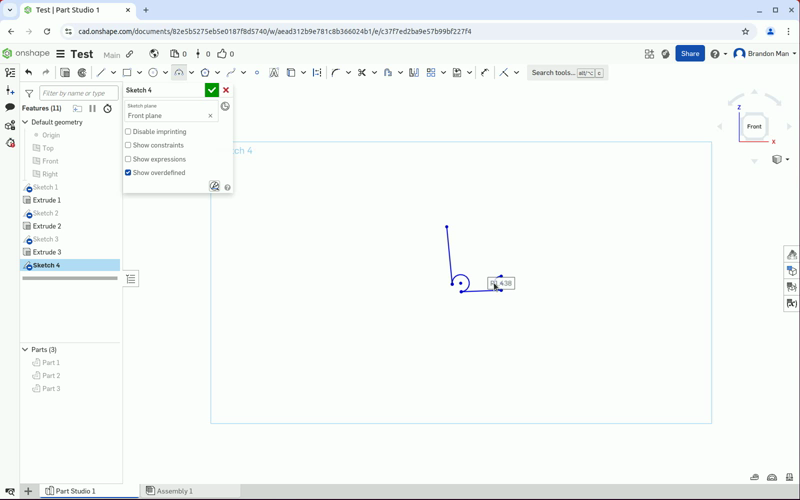
key(l)
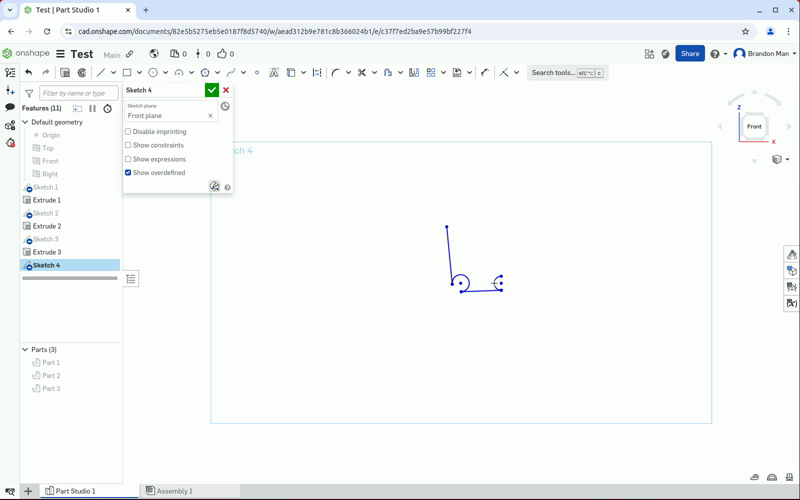
mouse_move(501, 276)
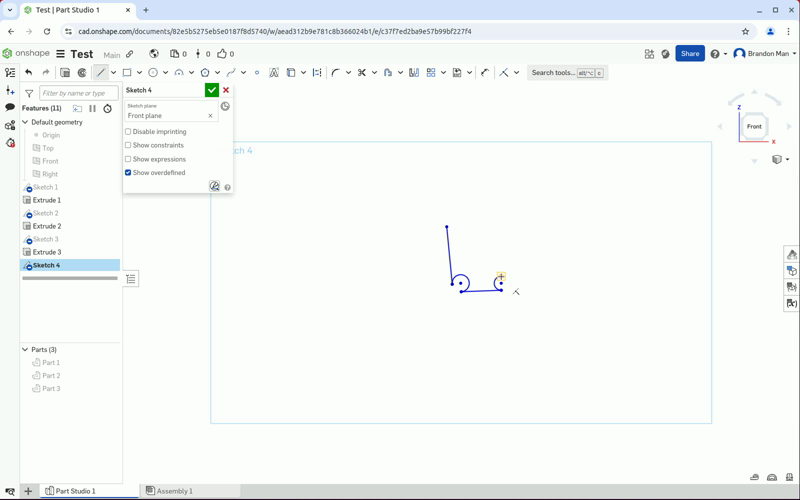
click(501, 276)
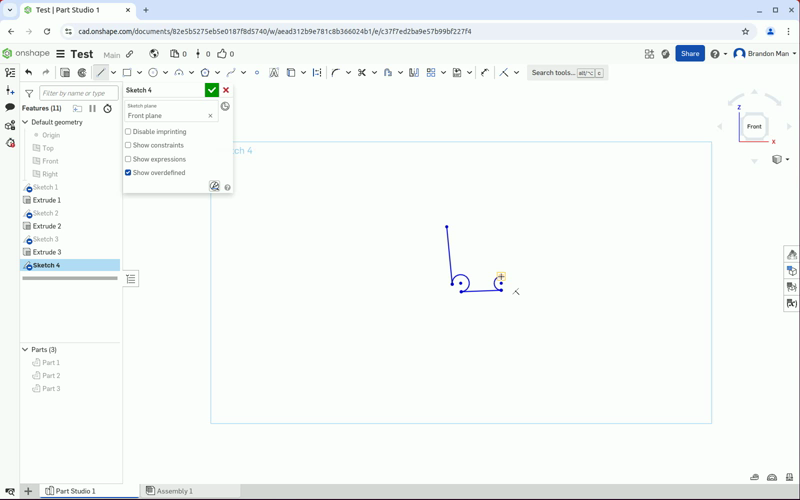
key_down(shift)
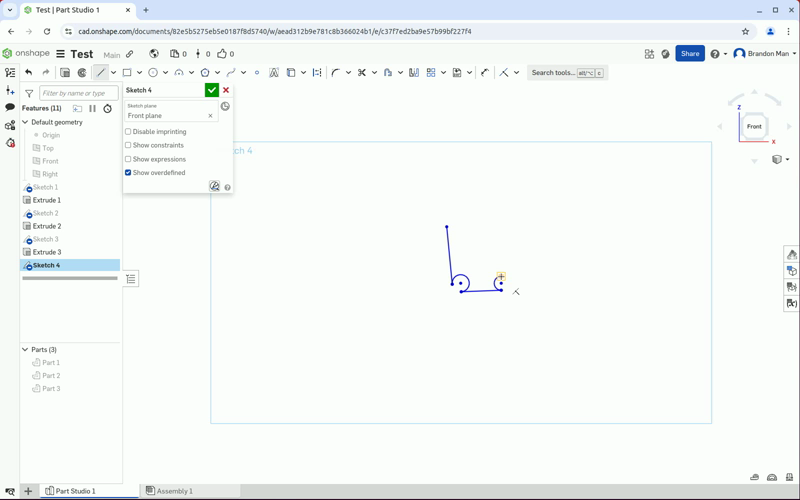
mouse_move(531, 276)
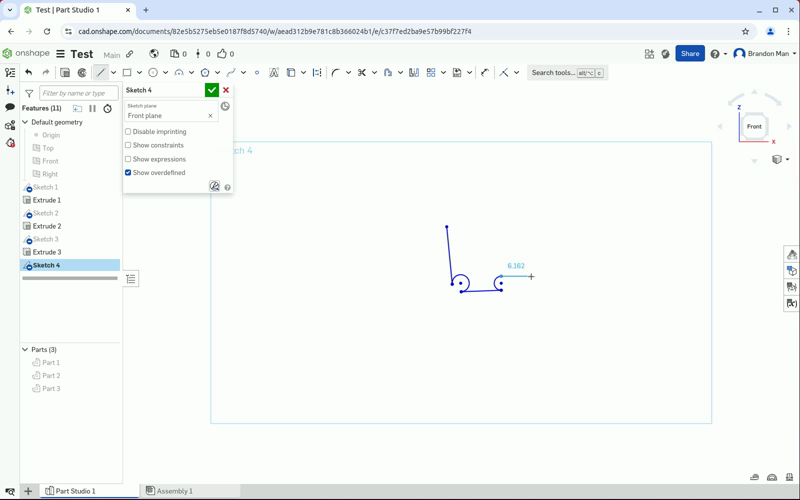
mouse_move(478, 275)
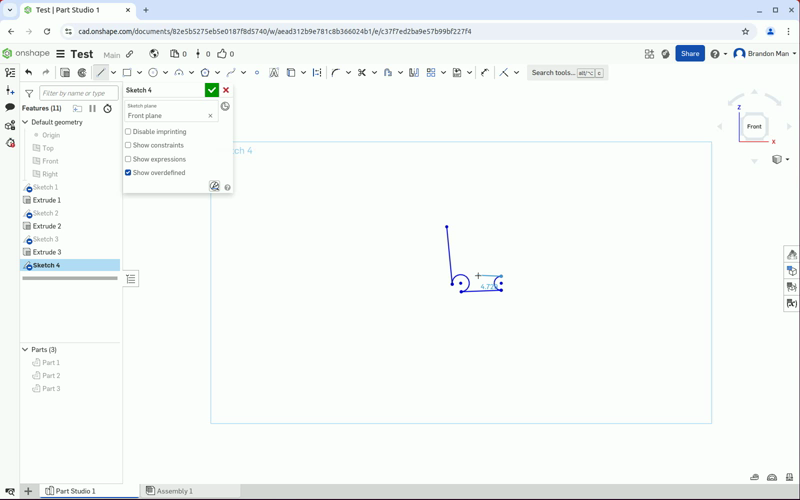
click(478, 275)
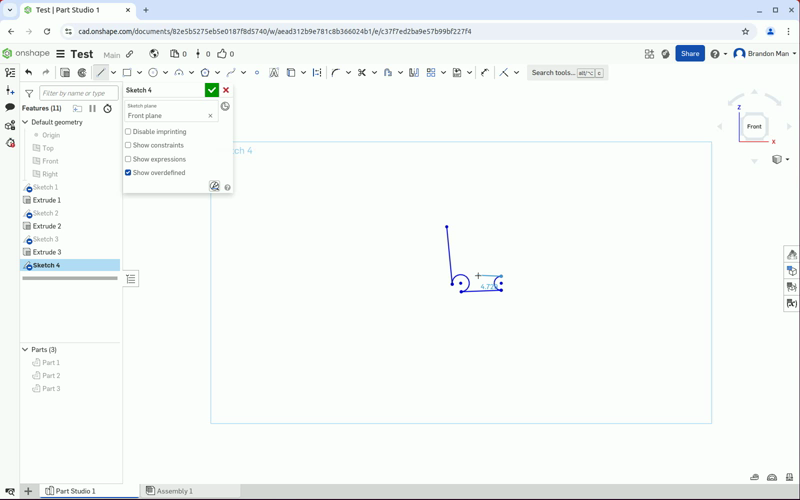
key_up(shift)
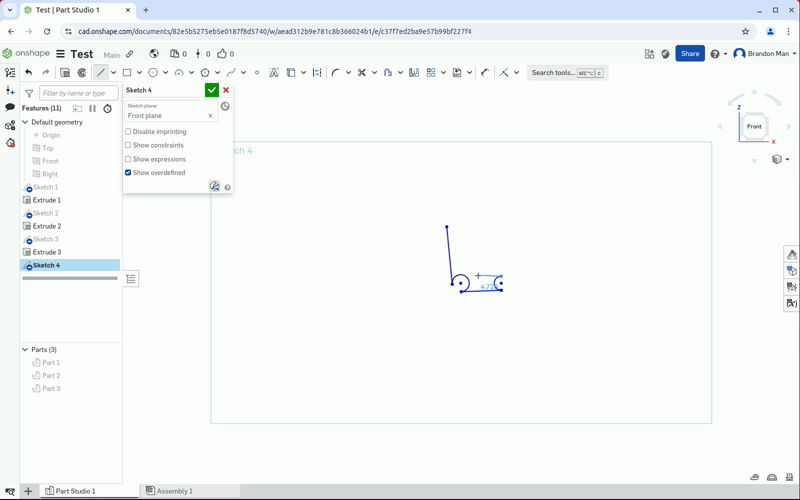
key(esc)
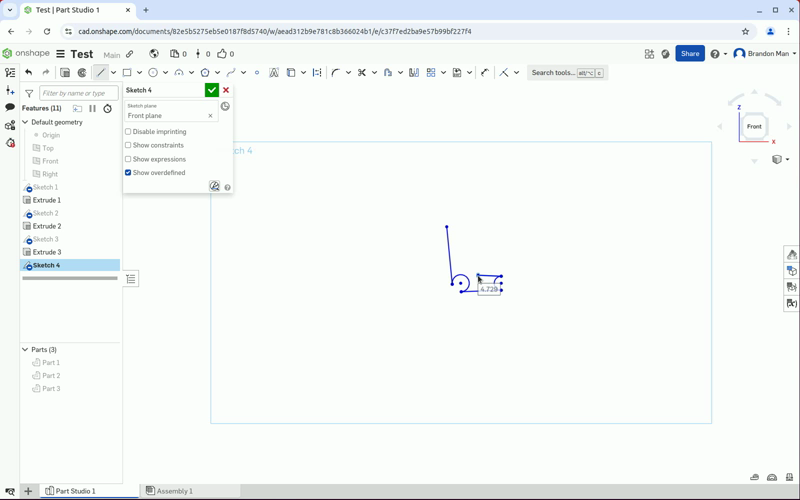
key(a)
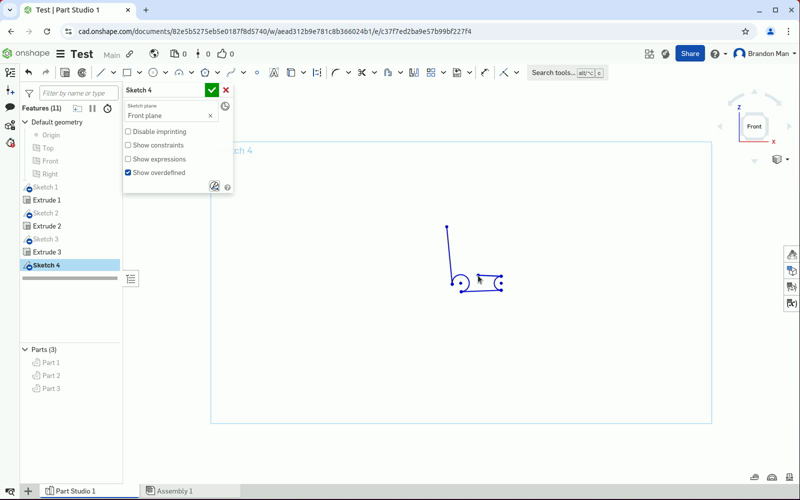
mouse_move(478, 275)
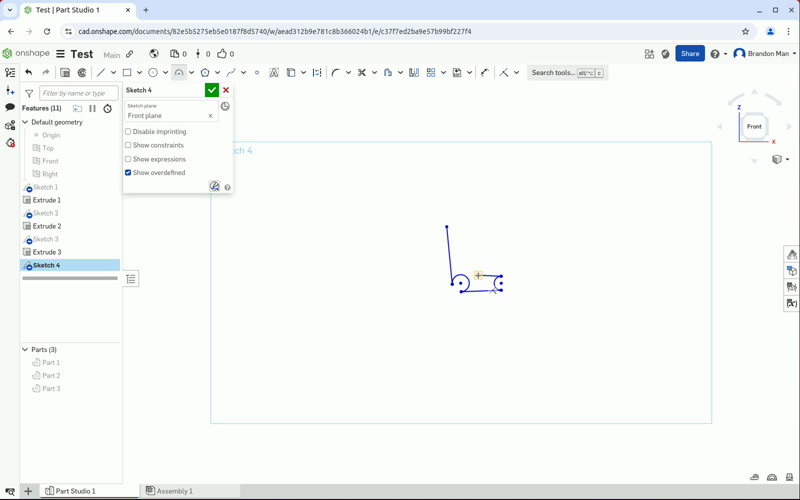
click(478, 275)
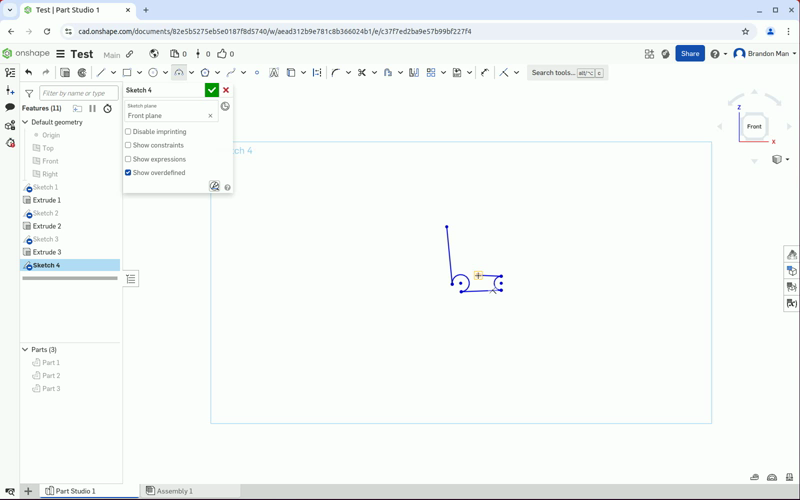
key_down(shift)
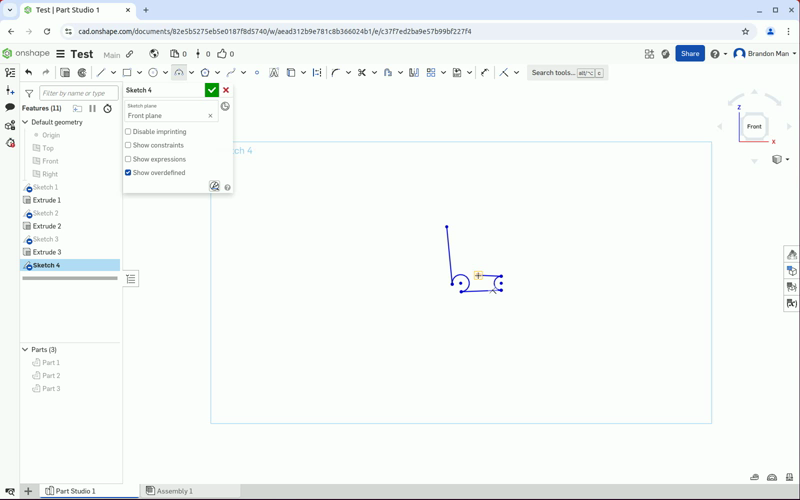
mouse_move(471, 267)
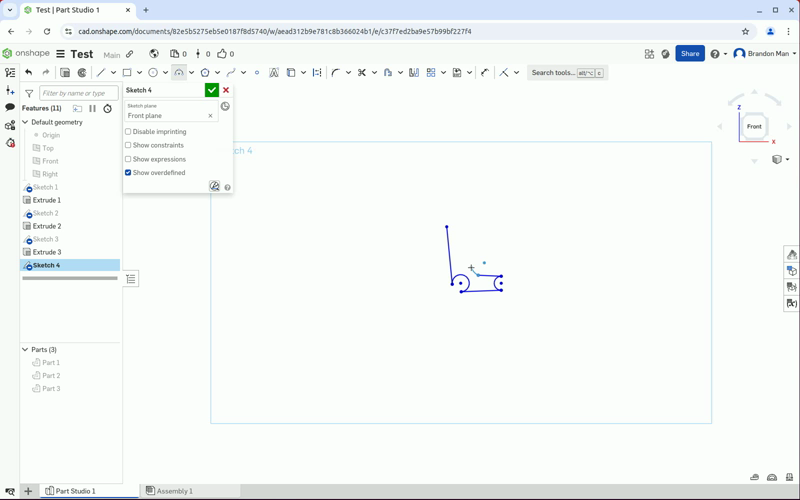
click(471, 267)
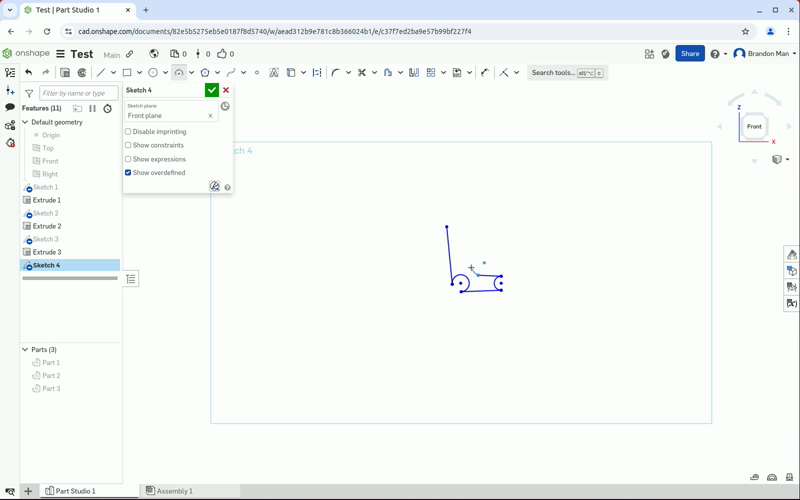
mouse_move(472, 272)
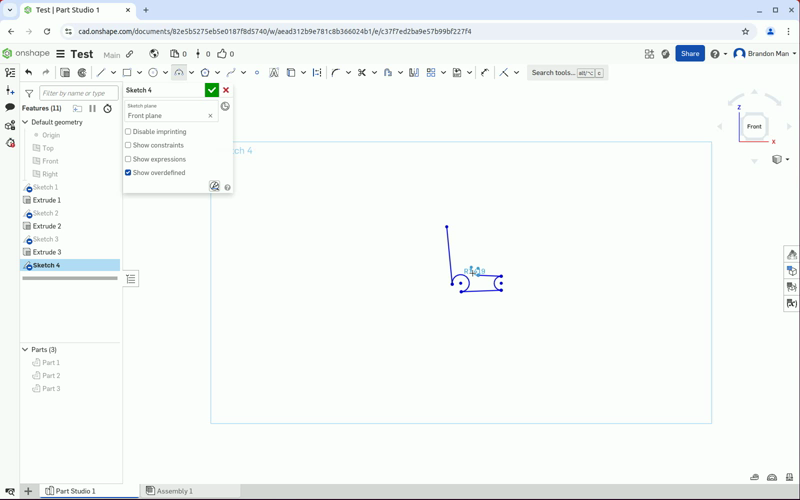
click(472, 272)
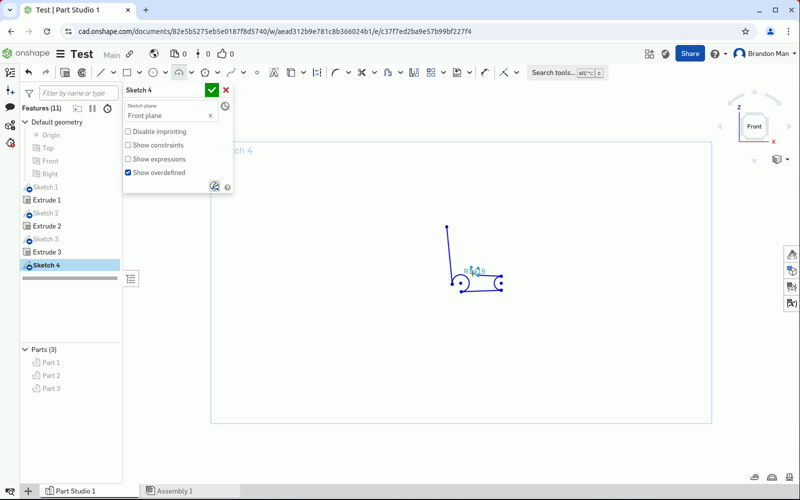
key_up(shift)
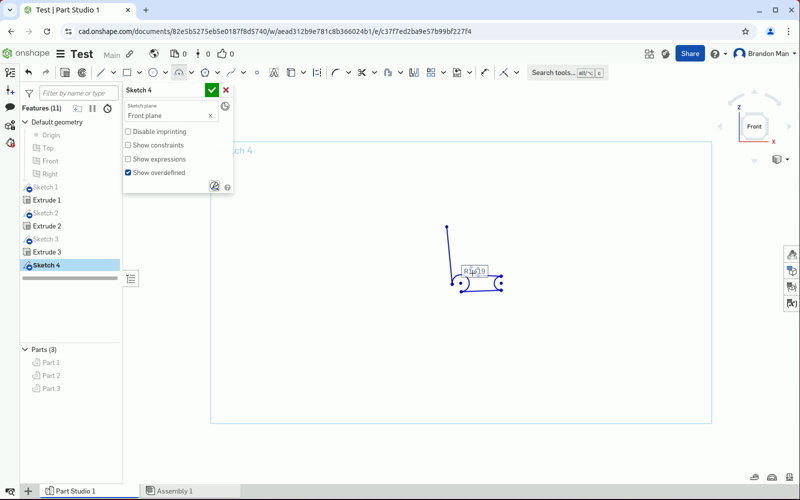
key(esc)
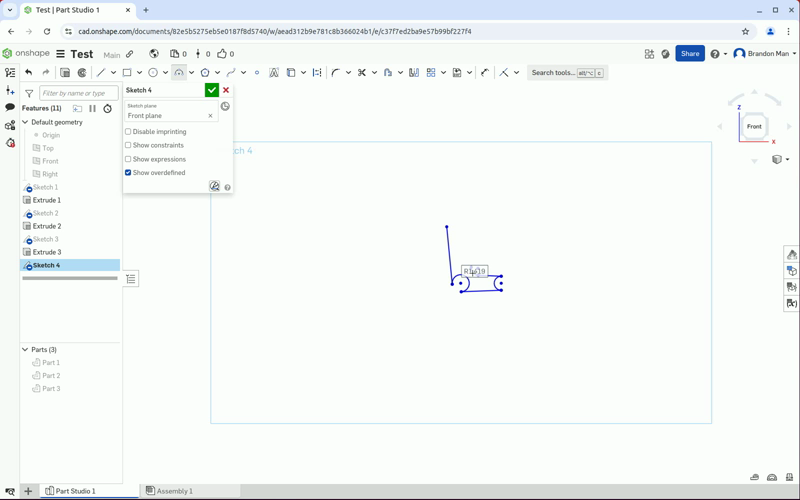
key(l)
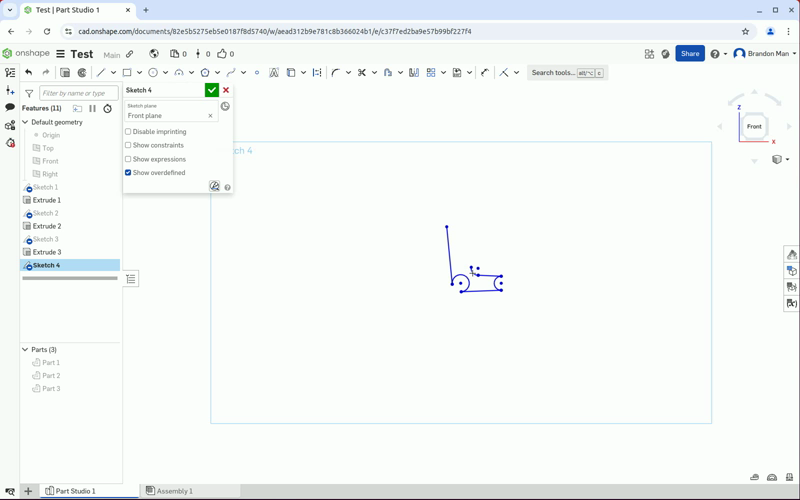
mouse_move(471, 267)
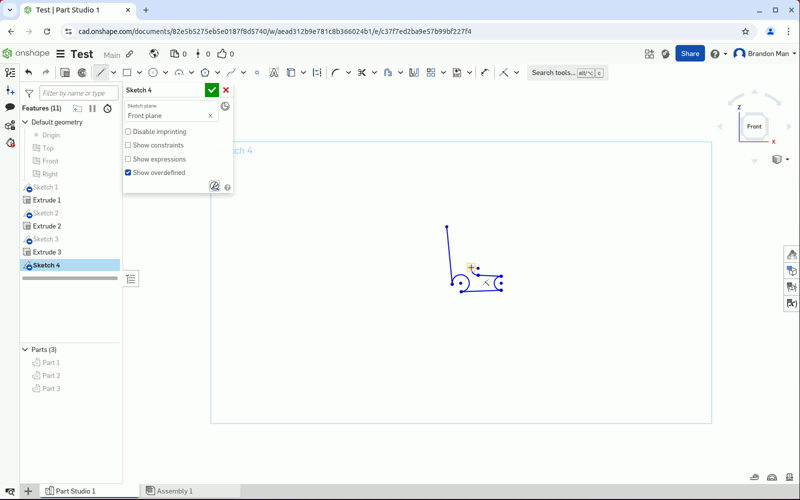
click(471, 267)
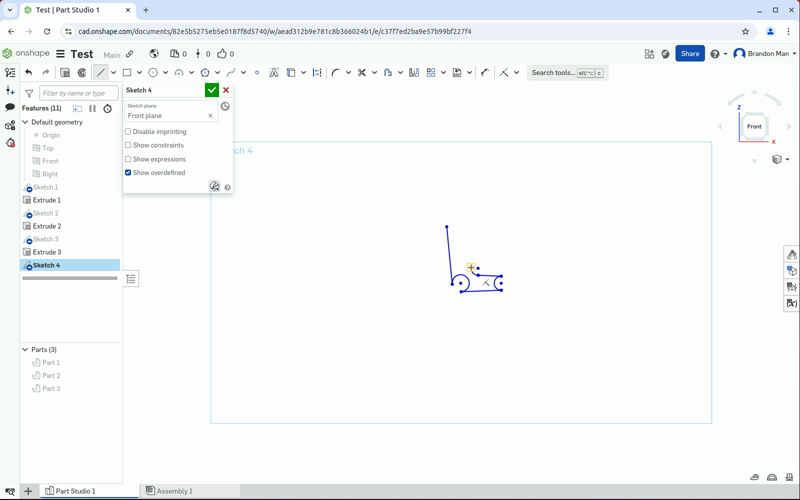
key_down(shift)
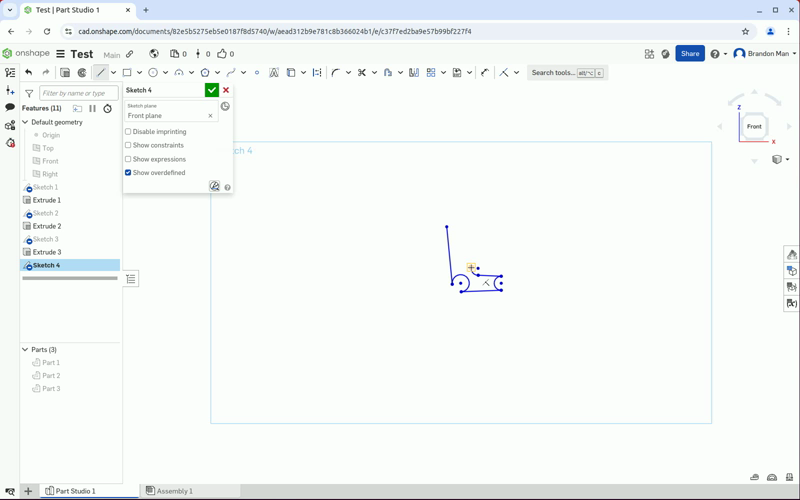
mouse_move(501, 267)
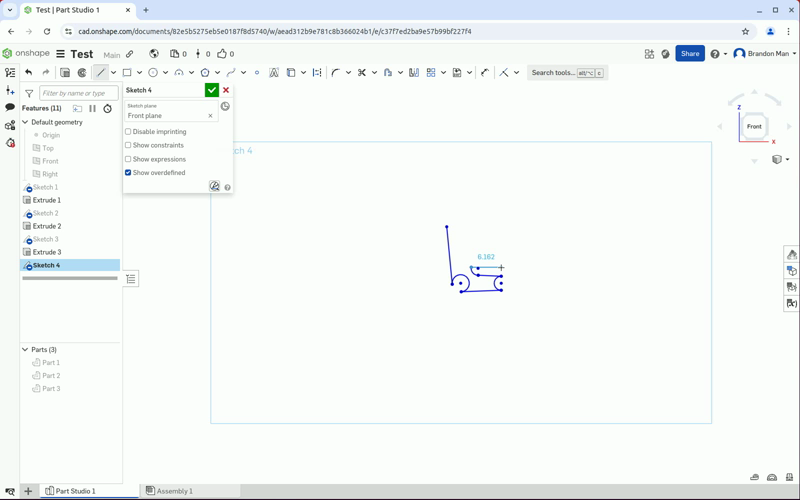
mouse_move(475, 226)
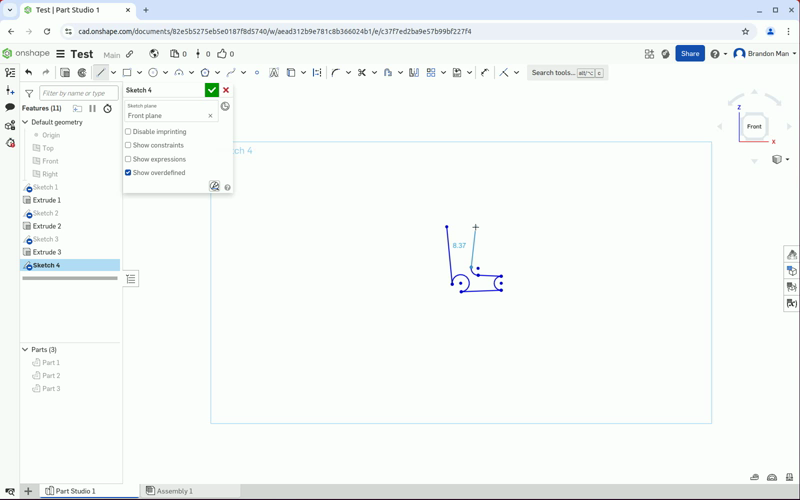
click(475, 226)
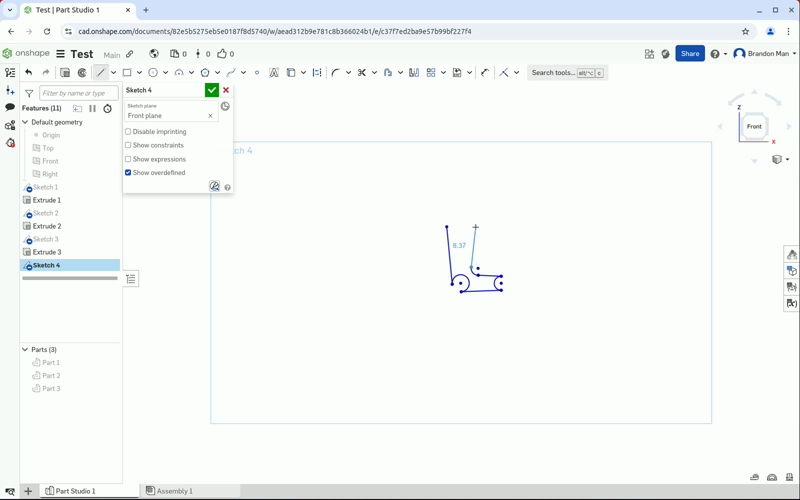
key_up(shift)
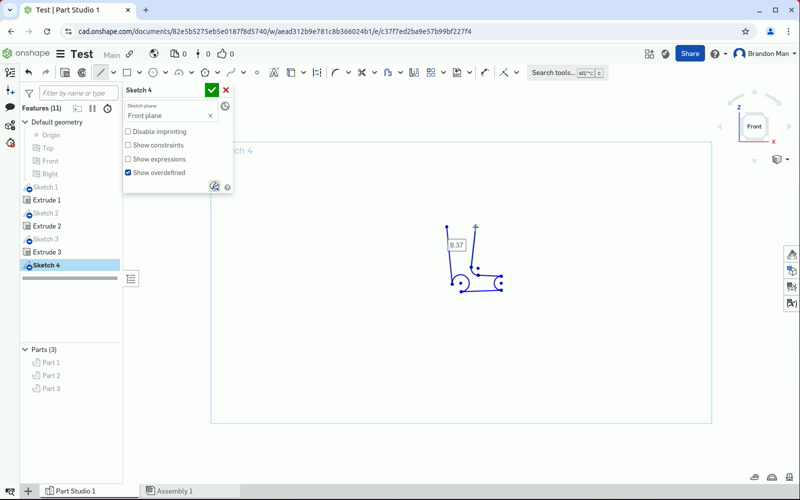
key(esc)
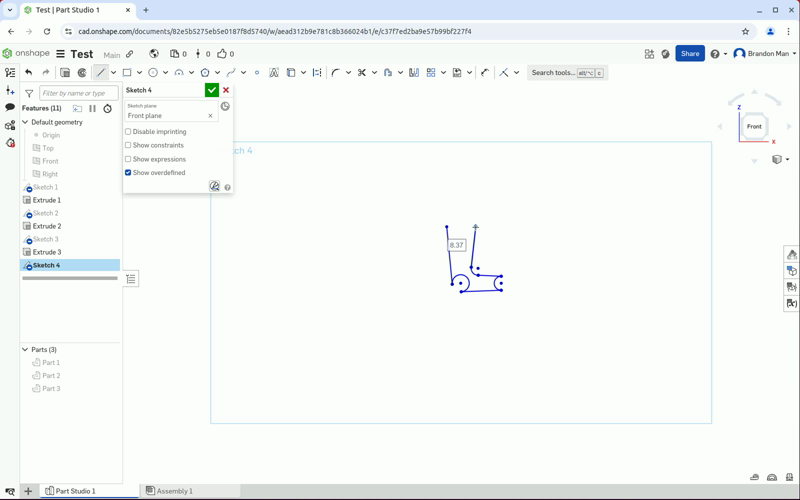
key(a)
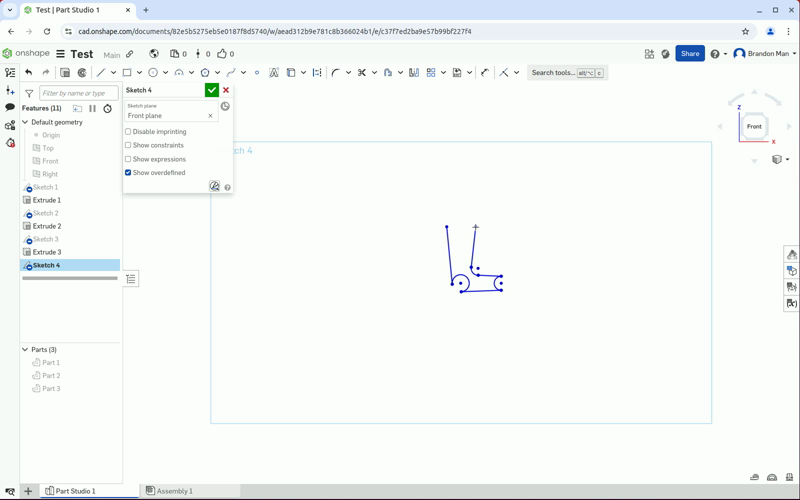
mouse_move(475, 226)
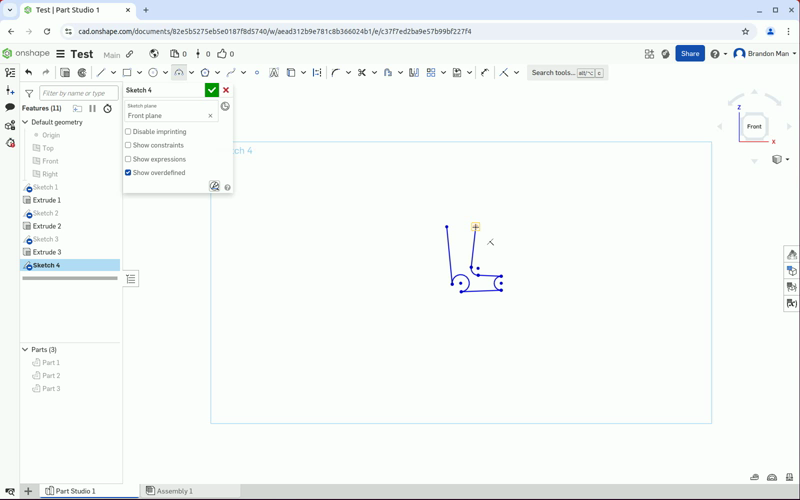
click(475, 226)
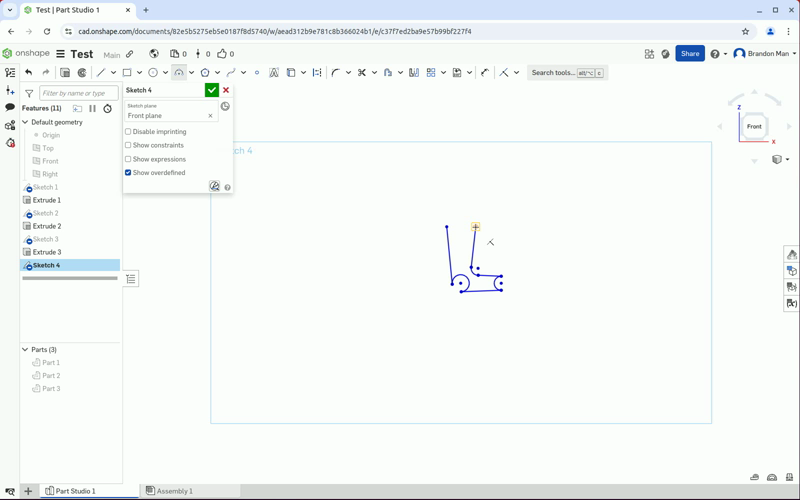
mouse_move(446, 226)
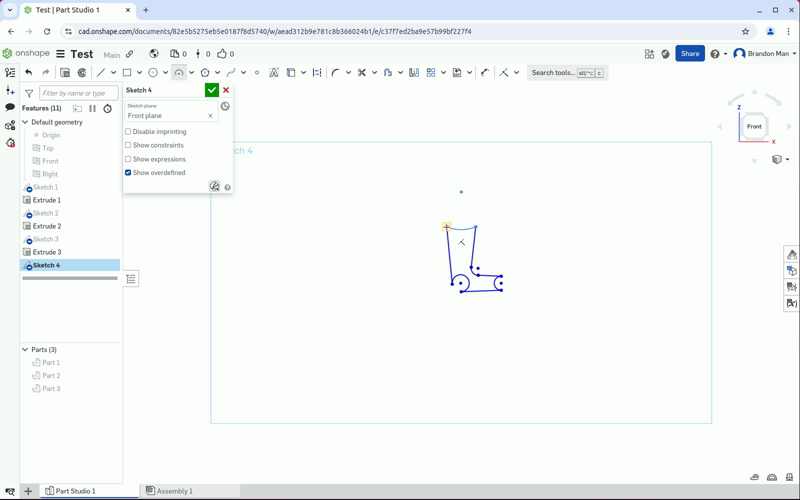
click(446, 226)
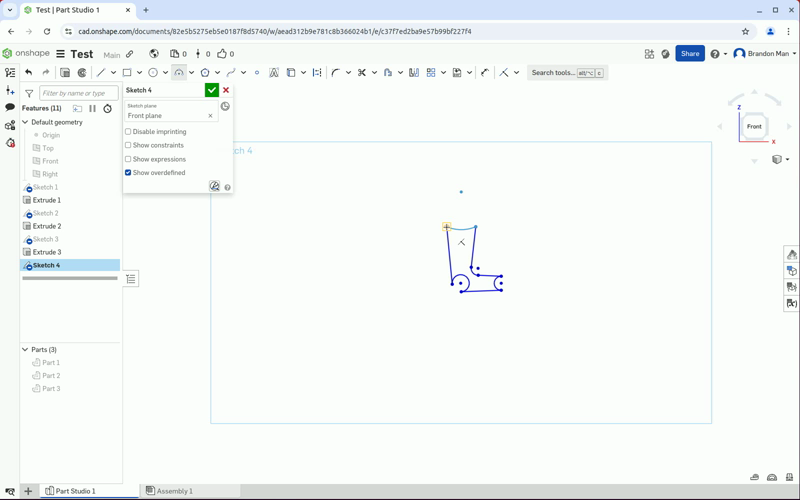
key_down(shift)
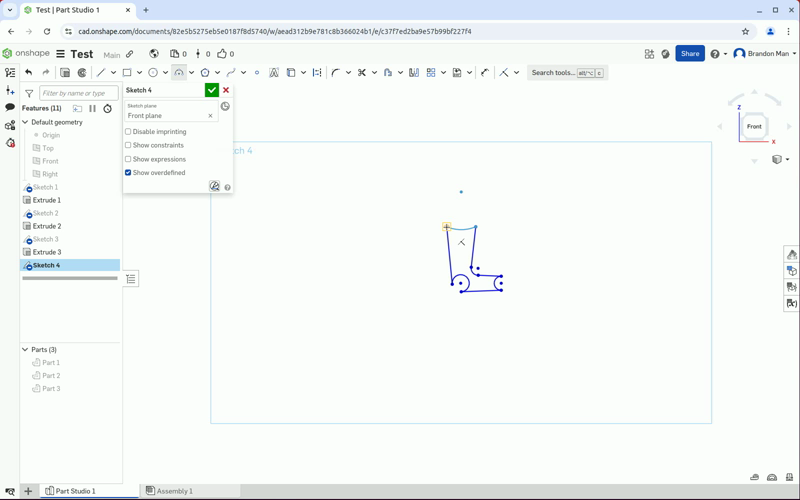
mouse_move(461, 239)
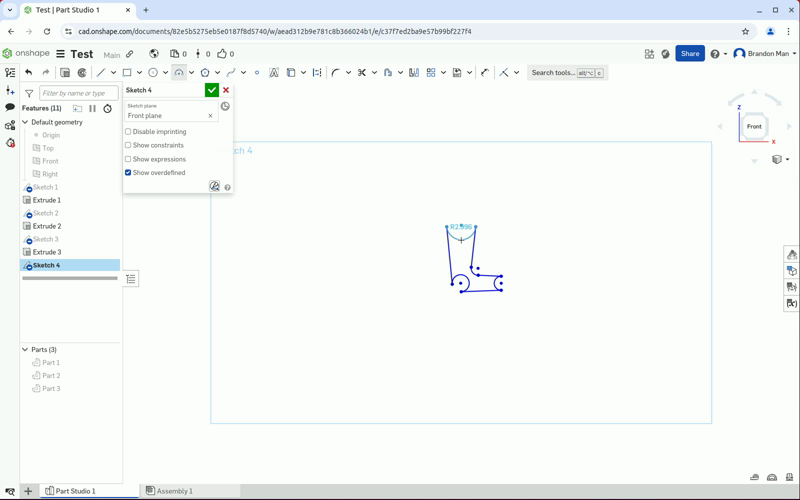
click(461, 239)
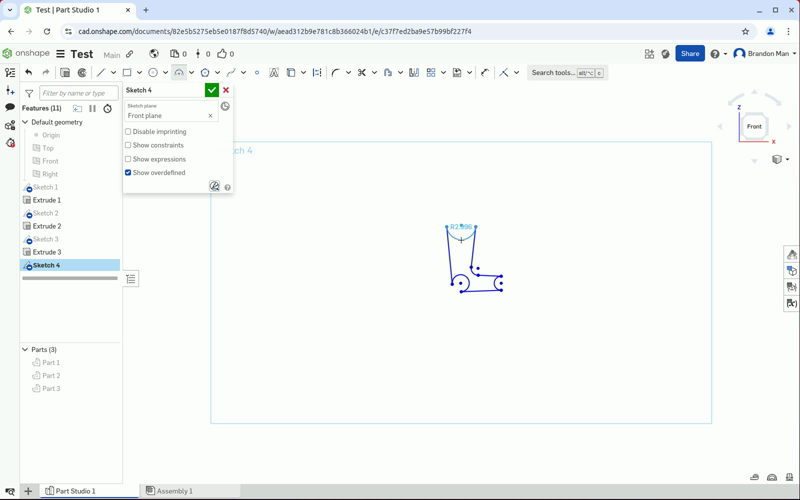
key_up(shift)
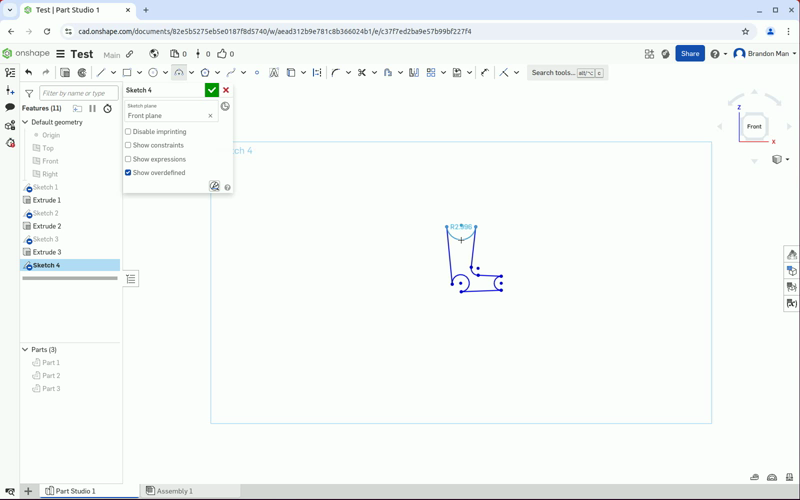
key(esc)
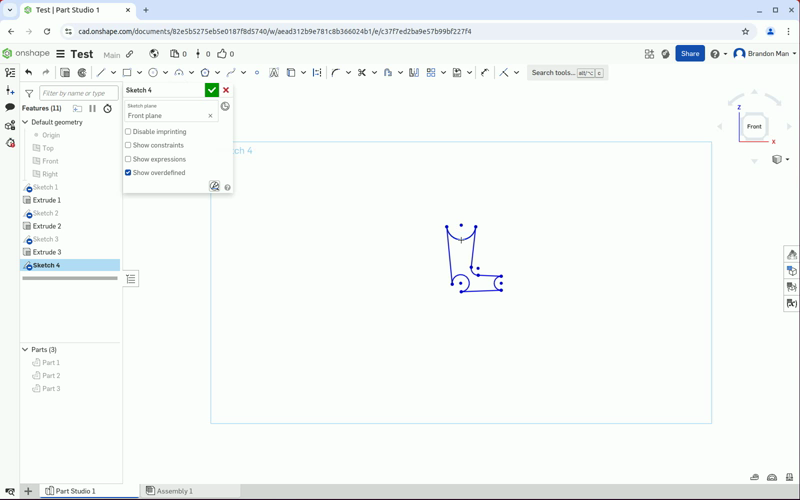
mouse_move(464, 273)
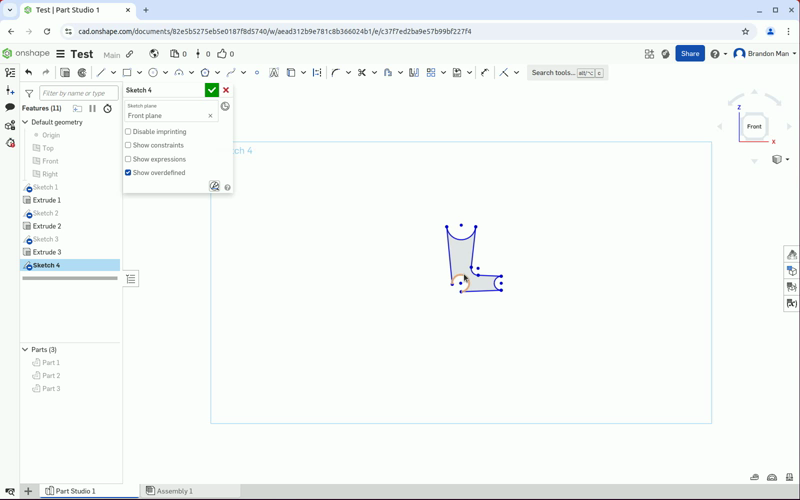
scroll(6)
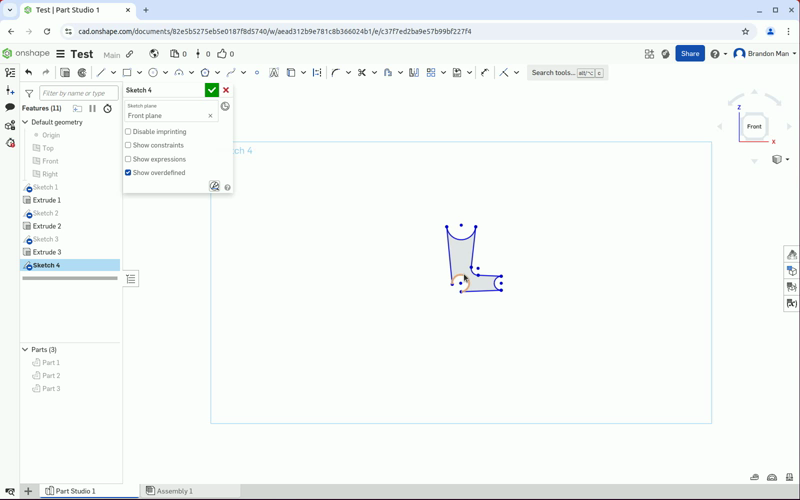
scroll(6)
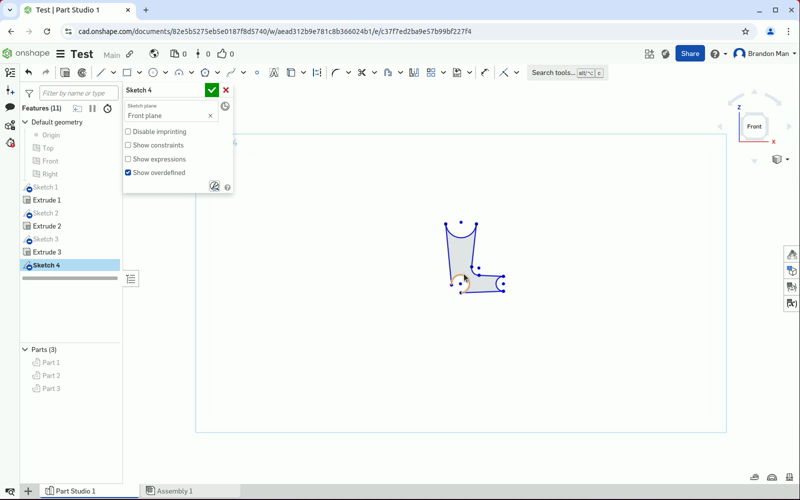
scroll(6)
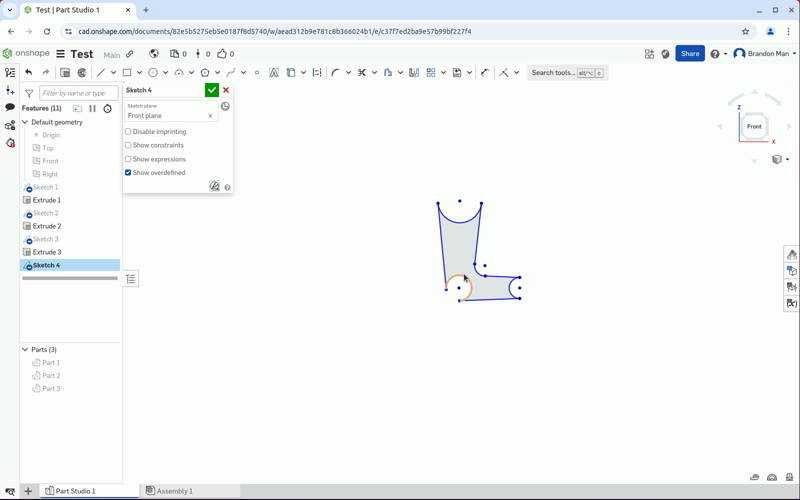
scroll(6)
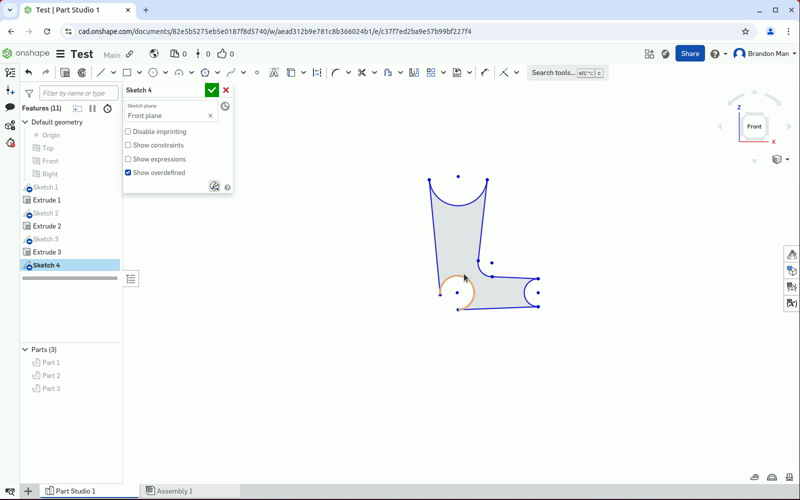
scroll(6)
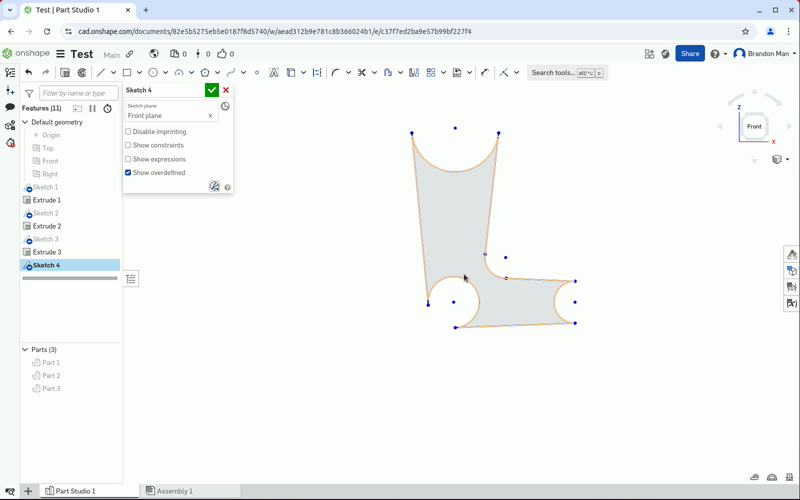
scroll(6)
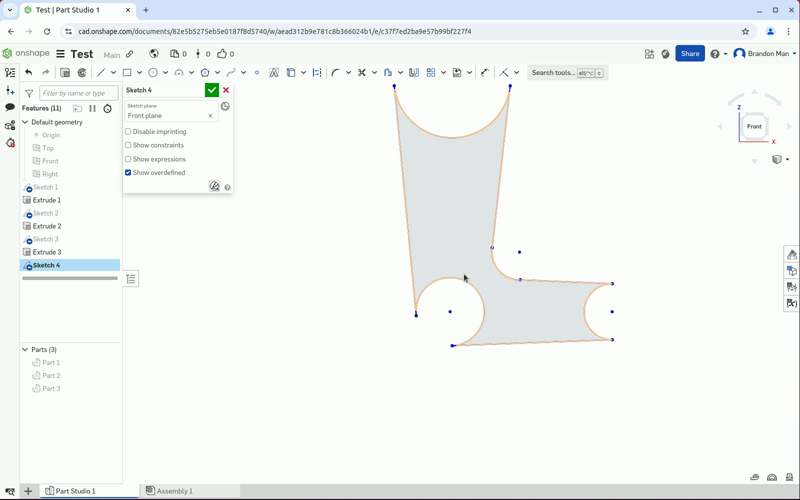
scroll(6)
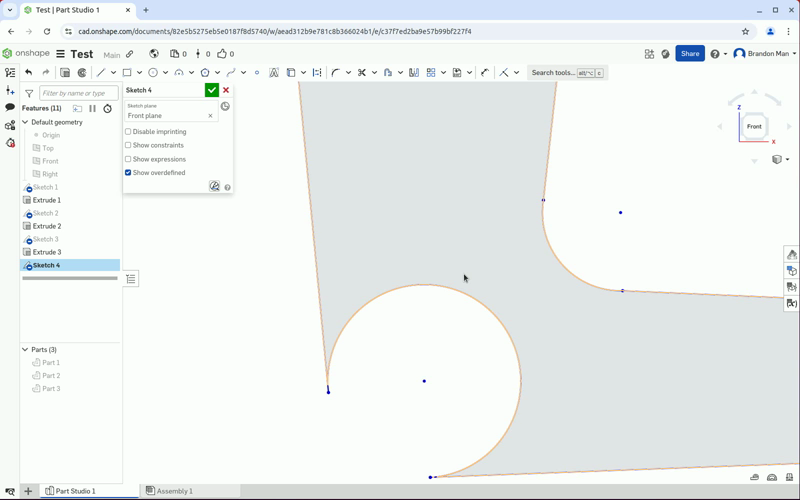
click(464, 273)
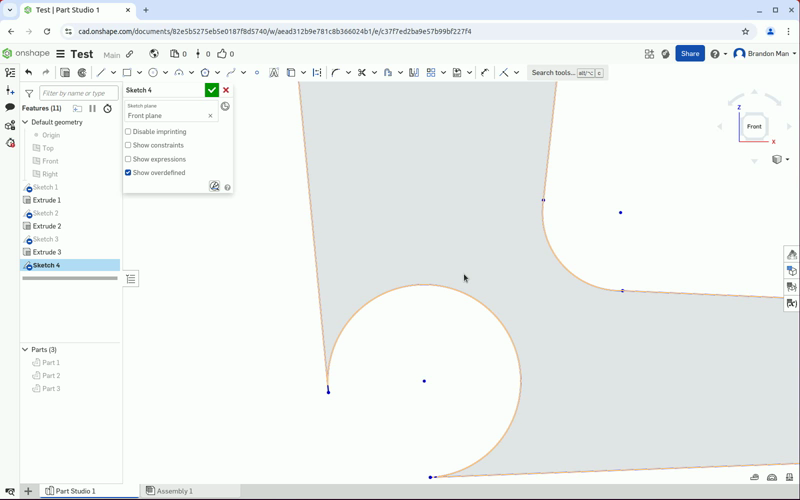
scroll(-6)
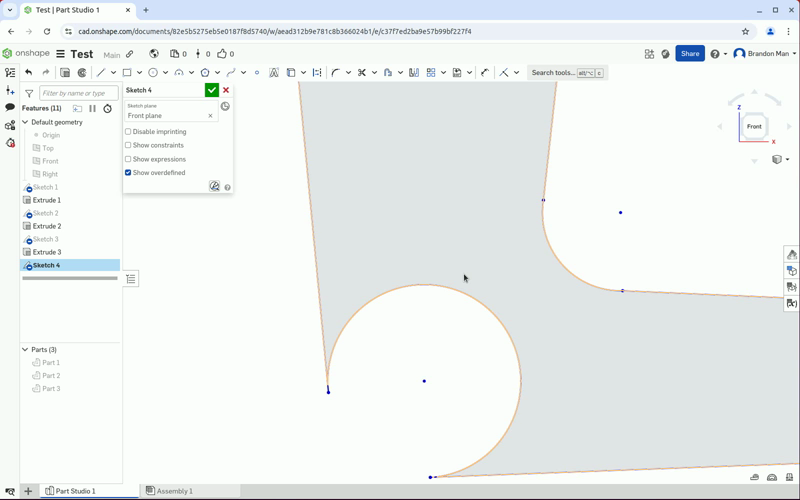
scroll(-6)
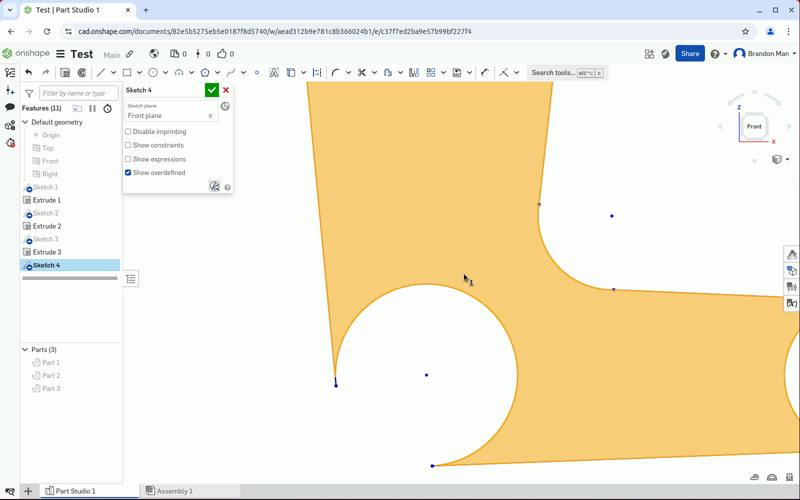
scroll(-6)
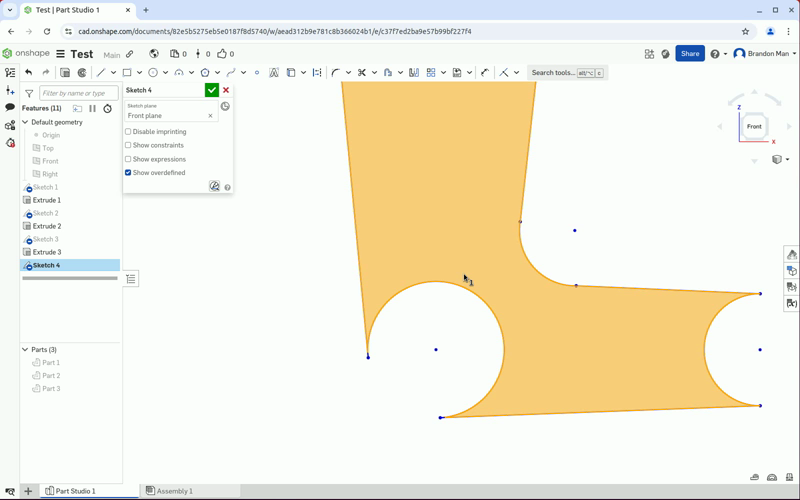
scroll(-6)
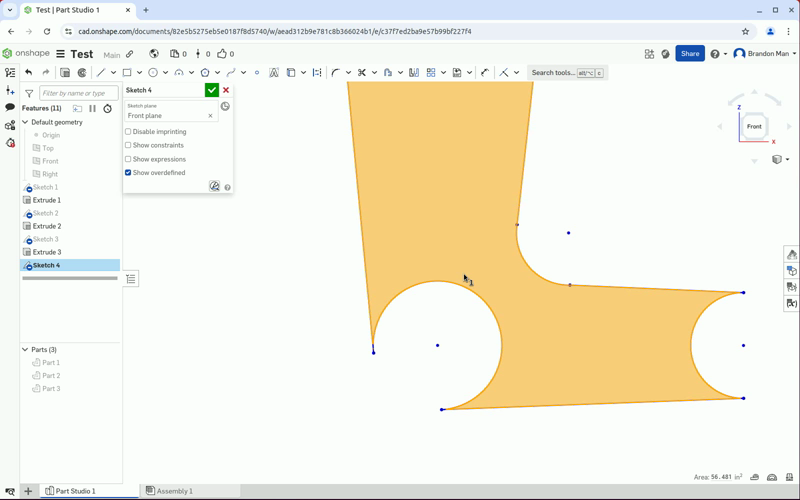
scroll(-6)
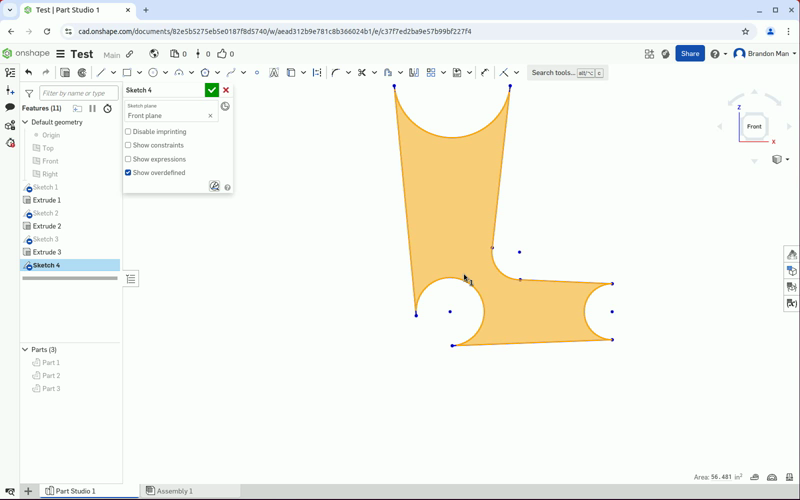
scroll(-6)
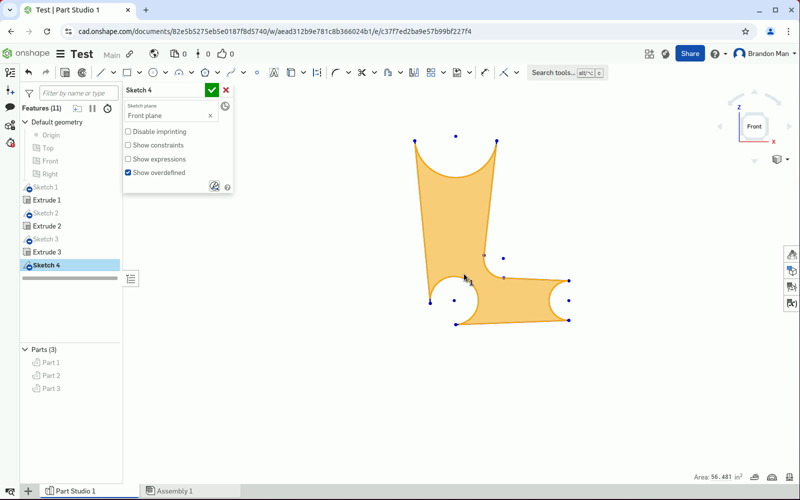
scroll(-6)
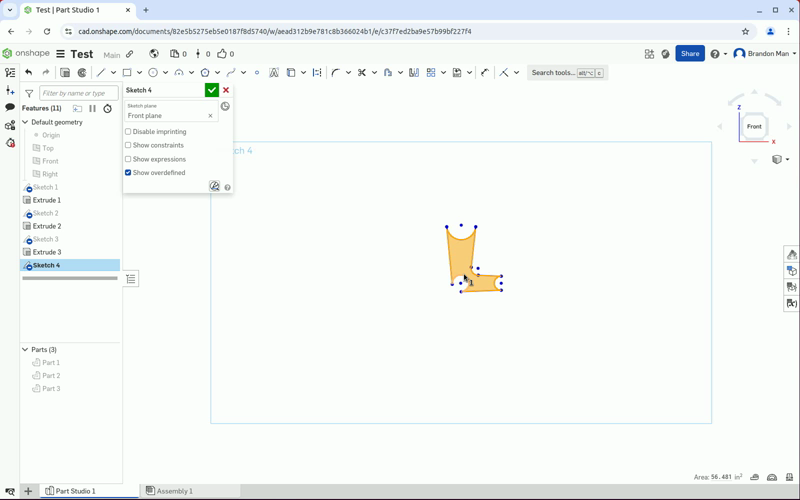
mouse_move(73, 352)
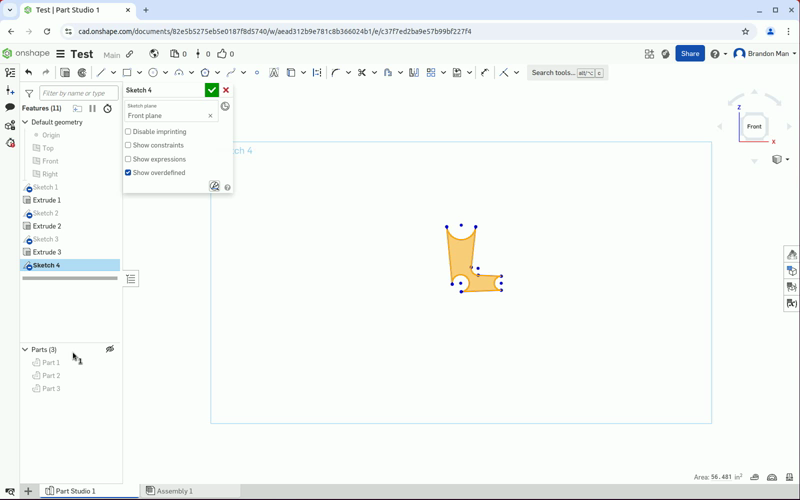
key(shift+y)
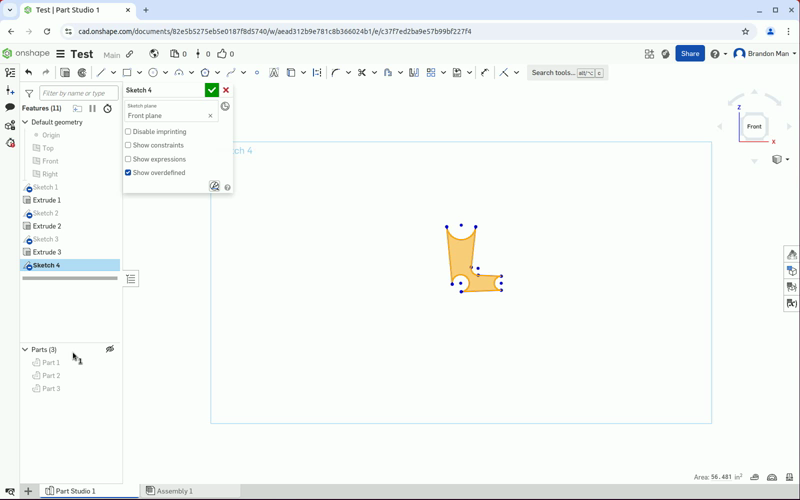
key(shift+e)
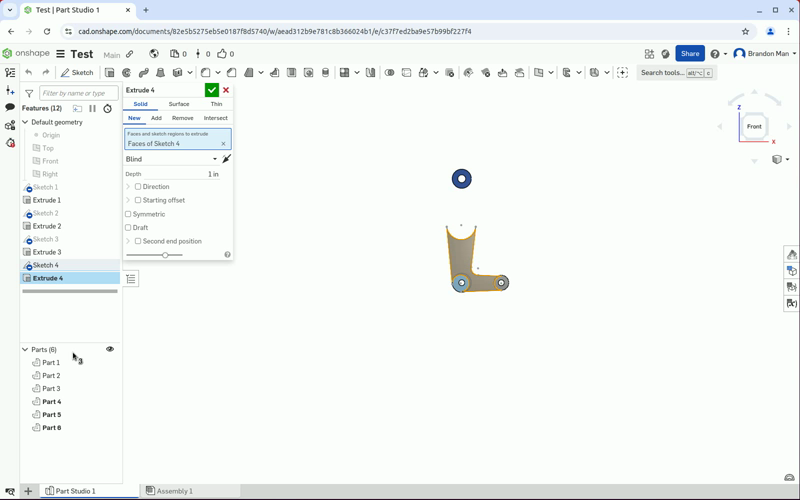
mouse_move(143, 106)
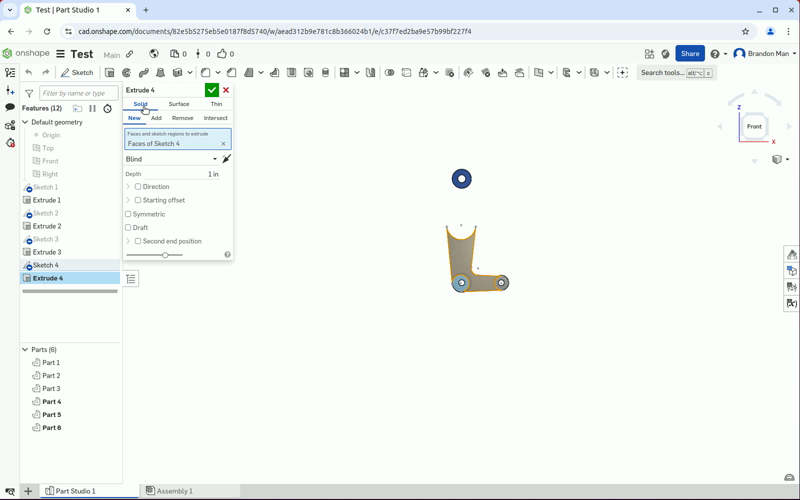
click(143, 106)
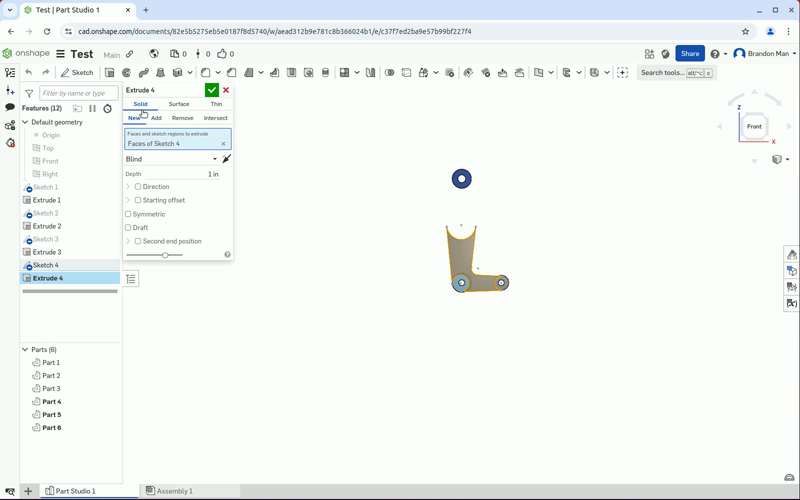
mouse_move(137, 120)
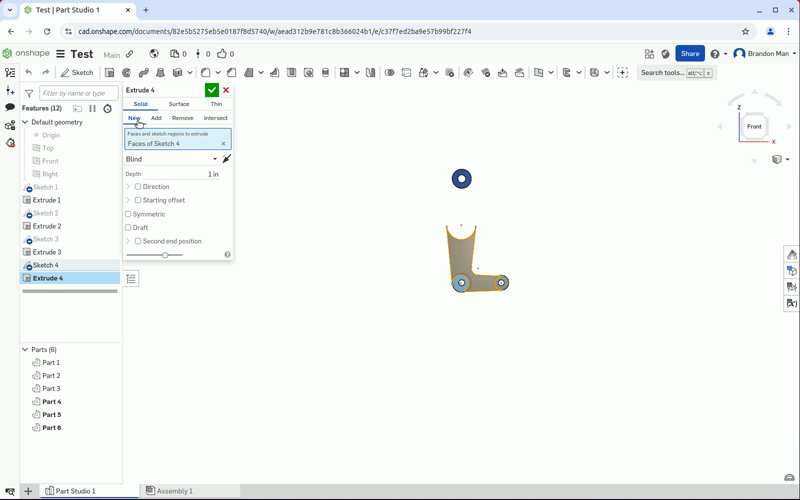
click(137, 120)
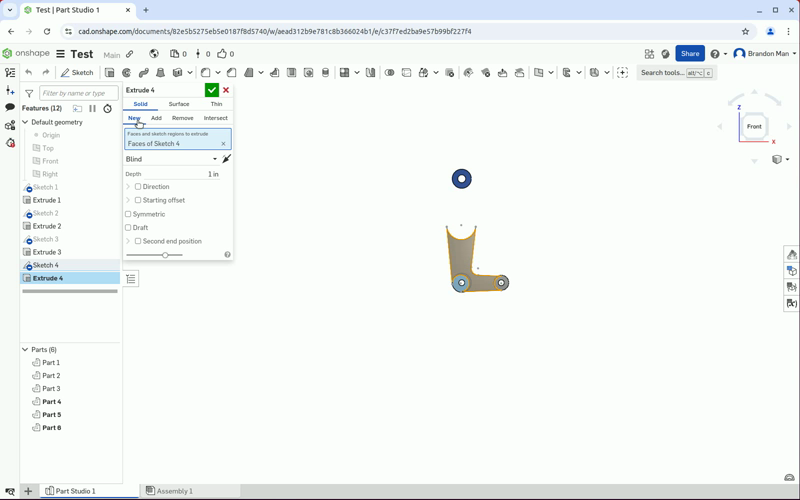
key(tab, 4)
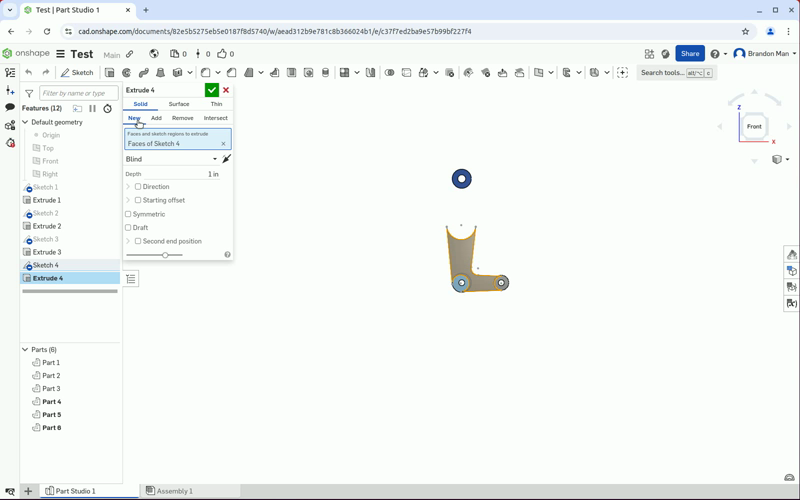
text(0.481)
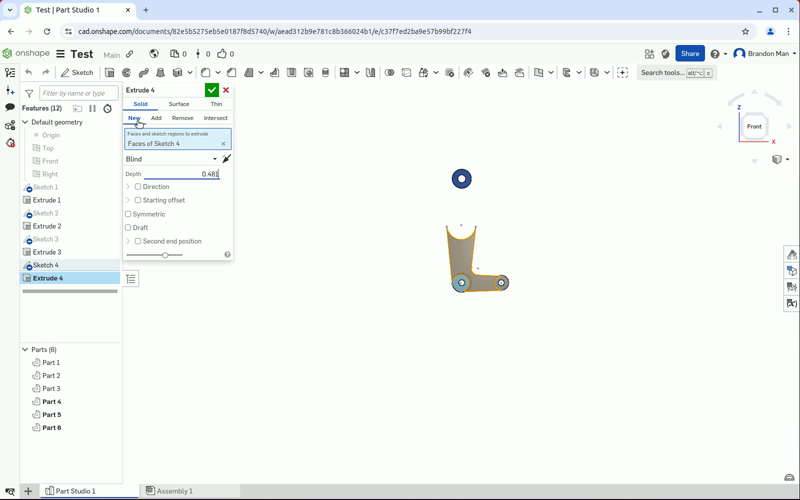
key(enter)
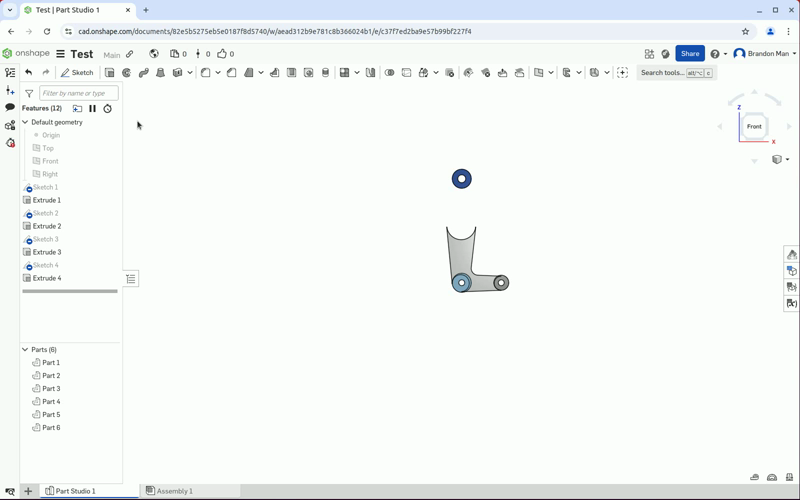
key(shift+h)
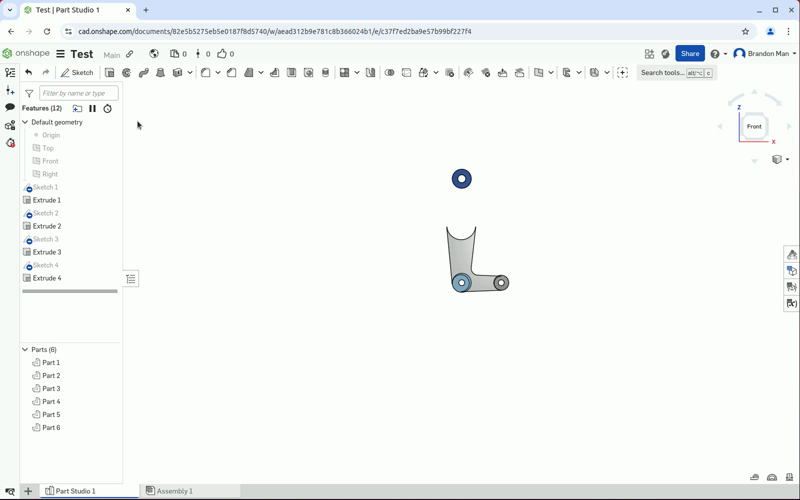
key(shift+h)
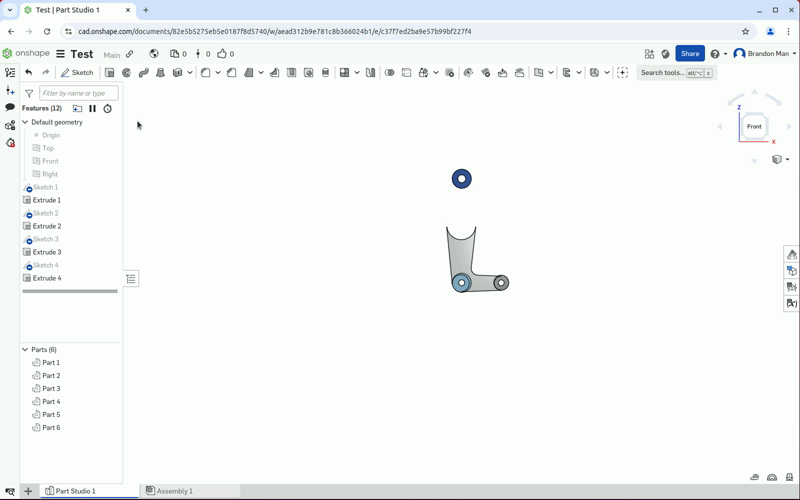
mouse_move(73, 189)
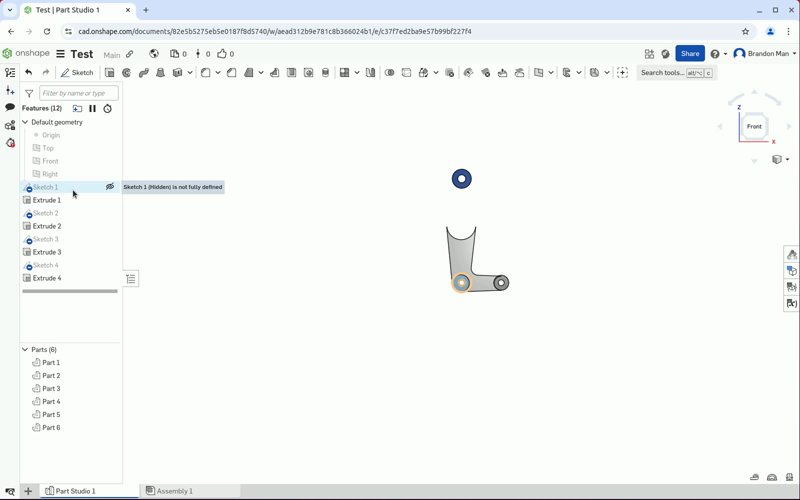
click(73, 189)
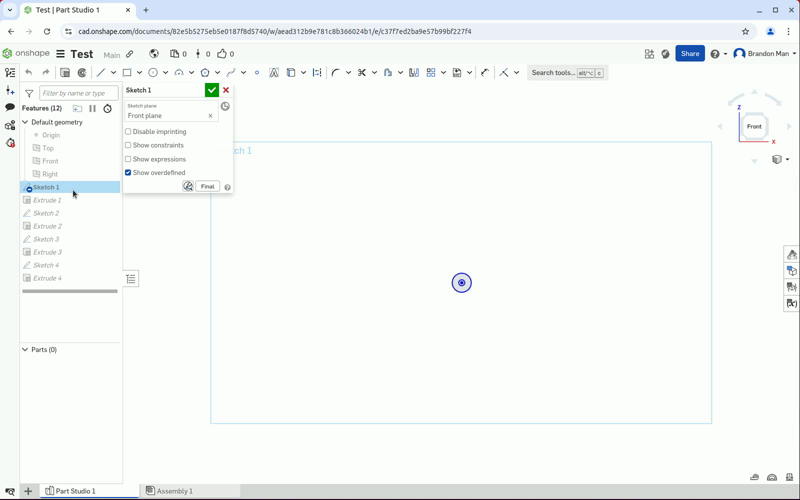
mouse_move(229, 92)
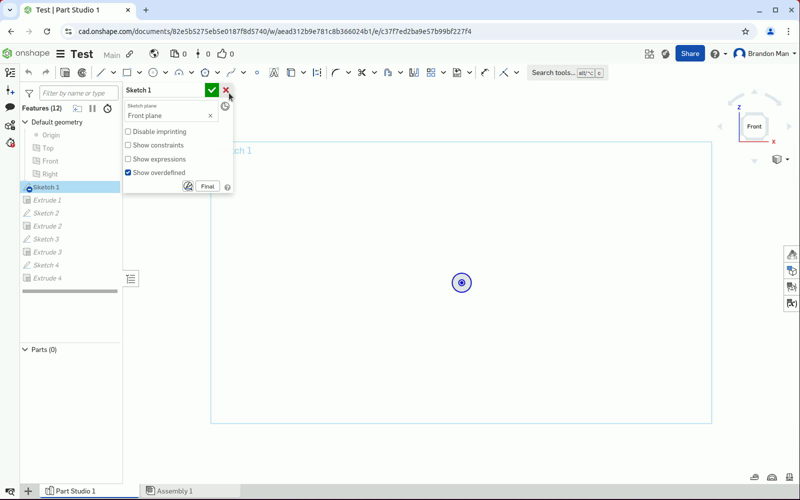
click(229, 92)
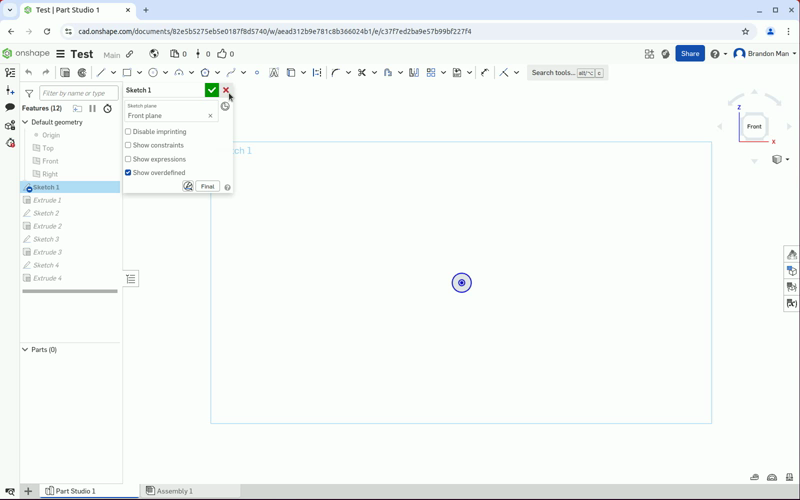
key(shift+s)
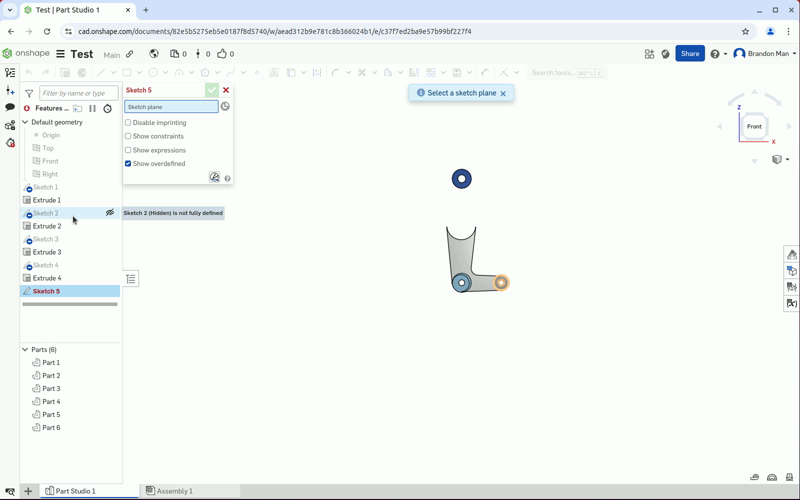
scroll(3)
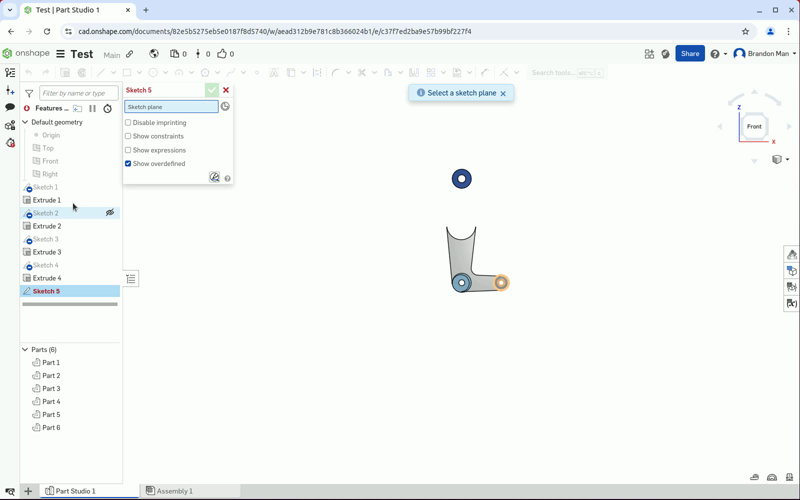
mouse_move(73, 163)
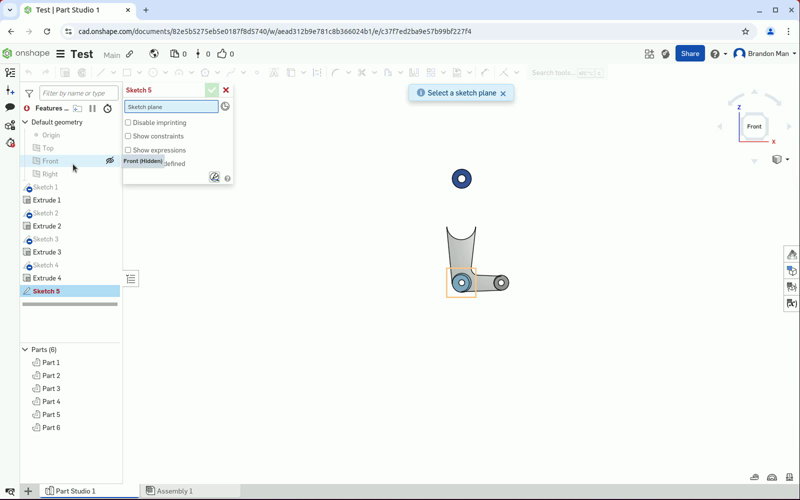
click(73, 163)
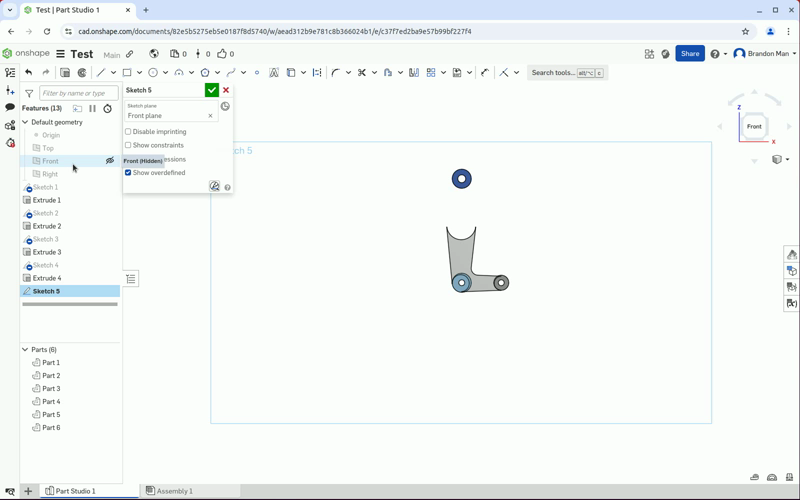
mouse_move(73, 352)
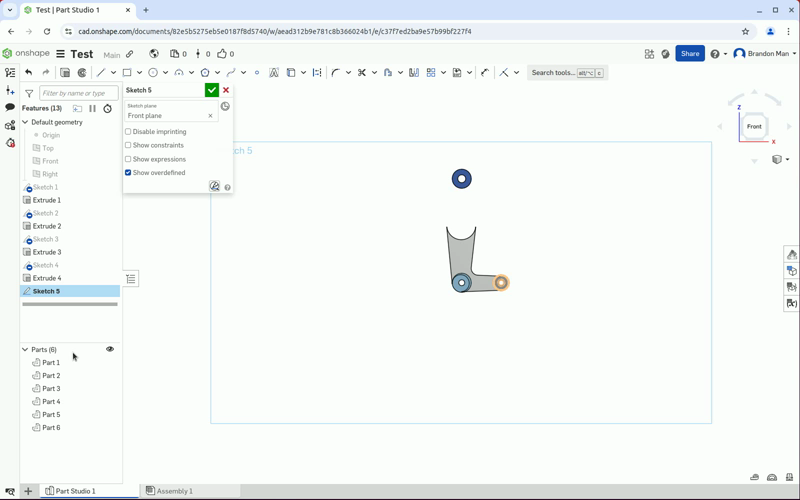
key(y)
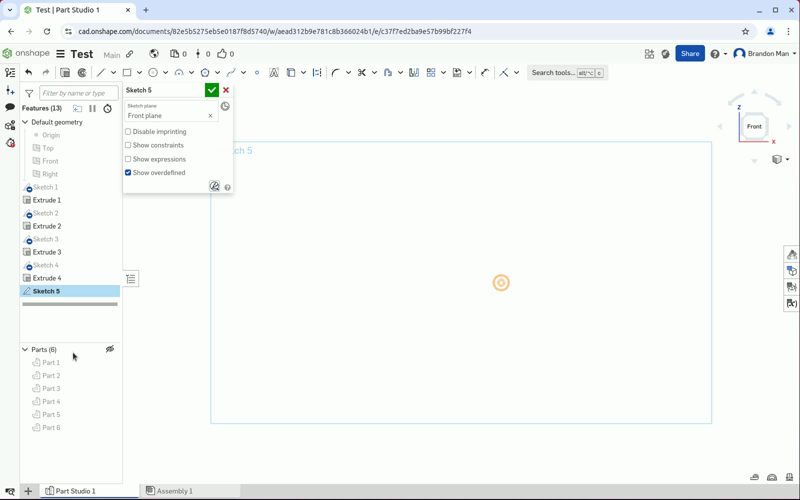
key(a)
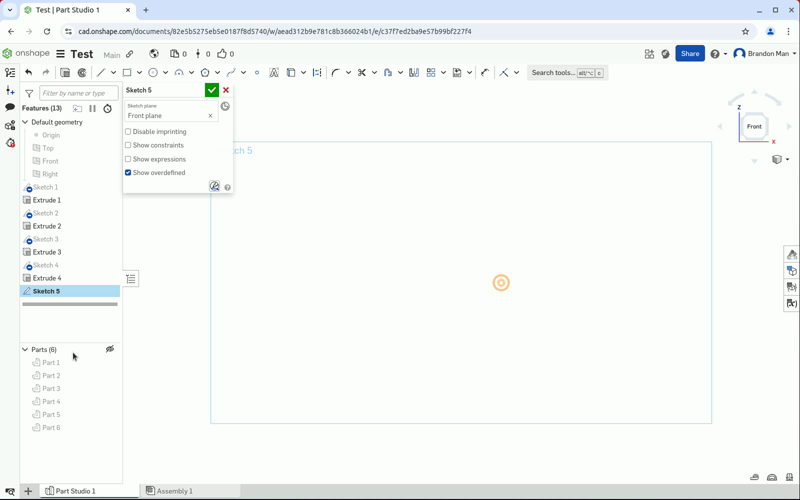
key_down(shift)
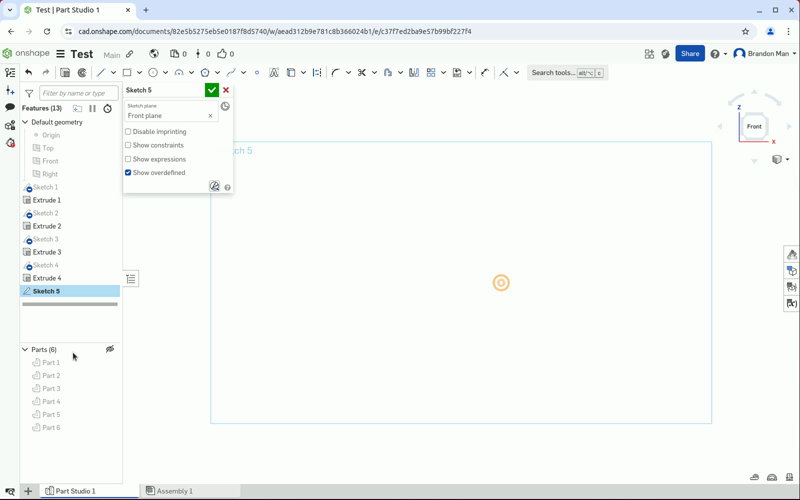
mouse_move(446, 223)
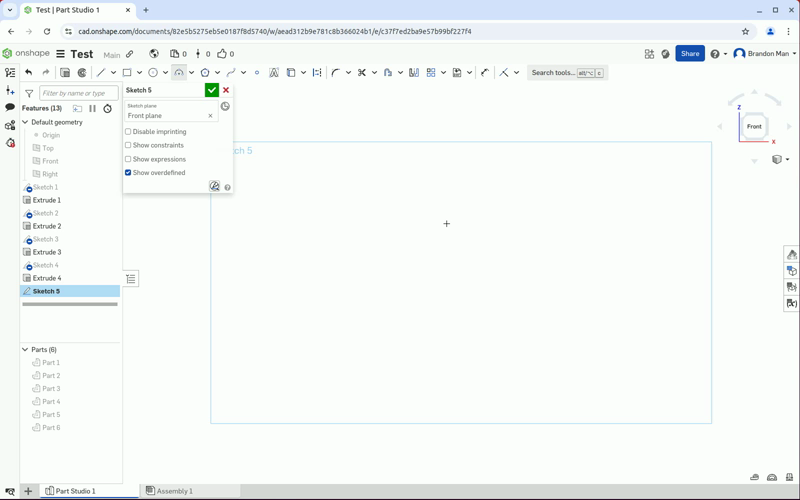
click(446, 223)
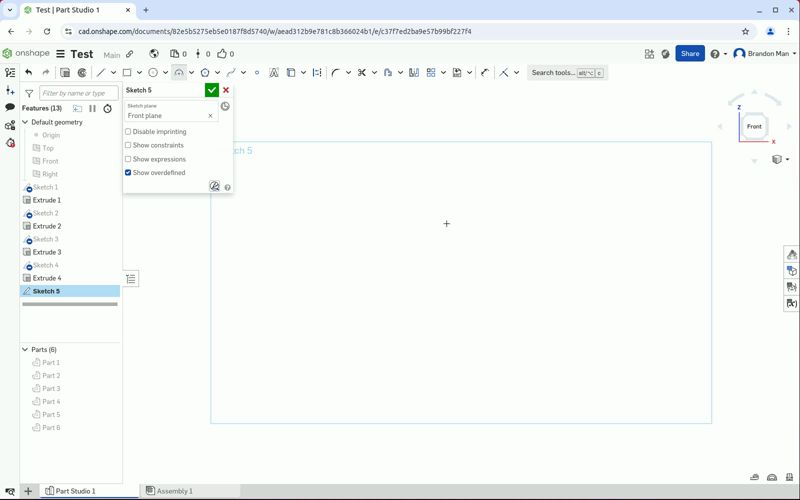
key_up(shift)
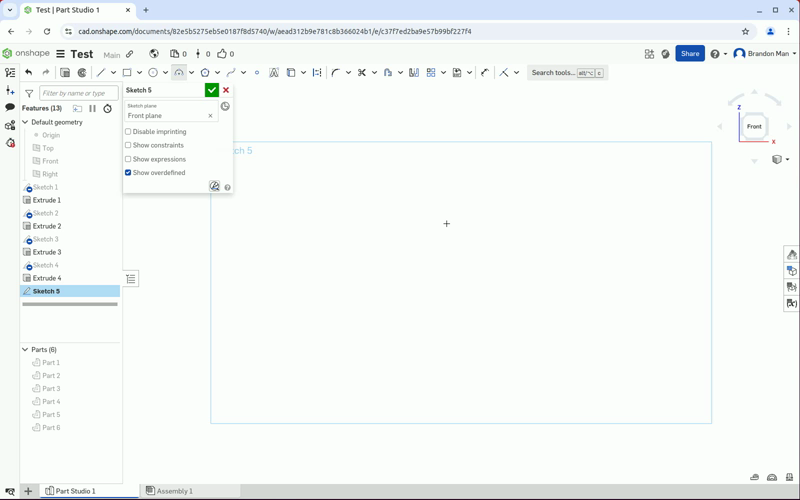
key_down(shift)
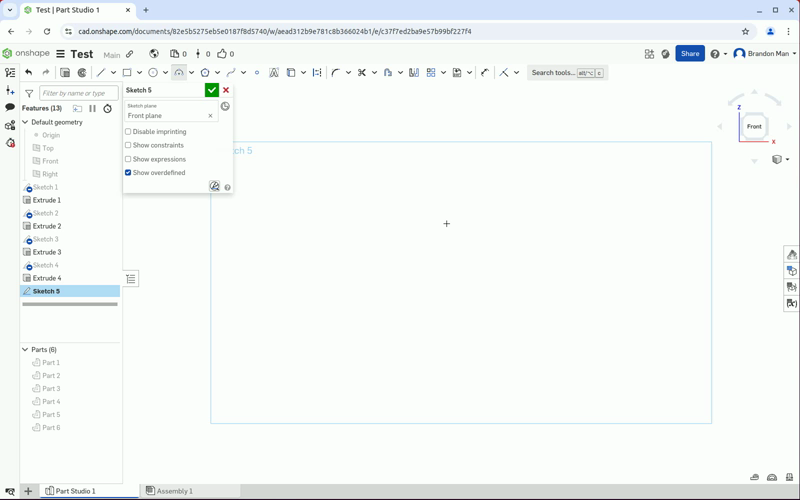
mouse_move(476, 223)
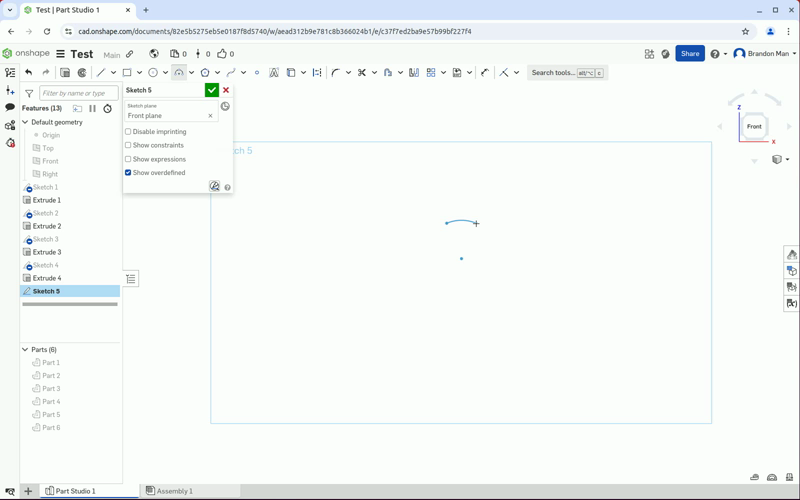
click(476, 223)
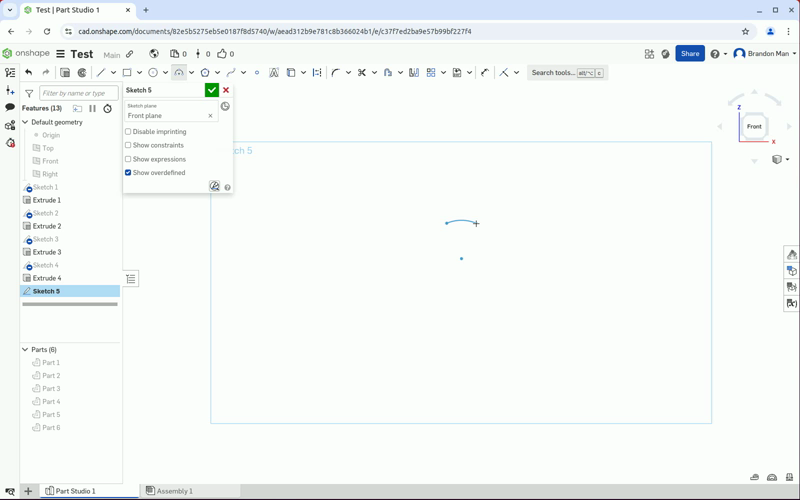
mouse_move(461, 210)
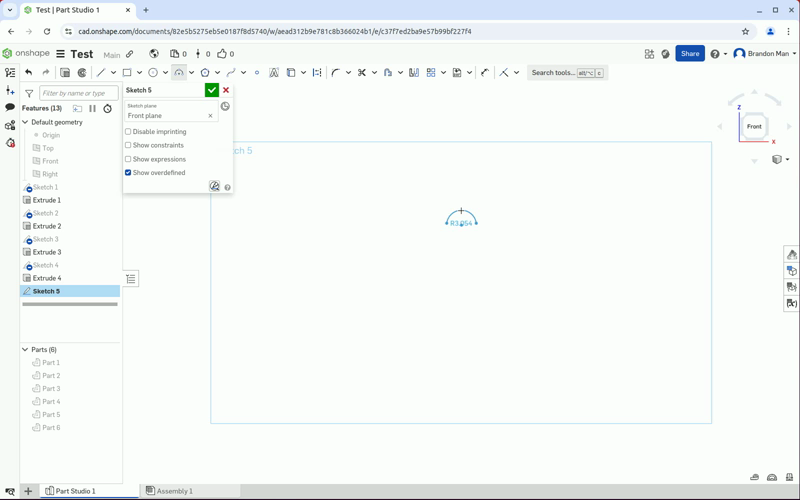
click(461, 210)
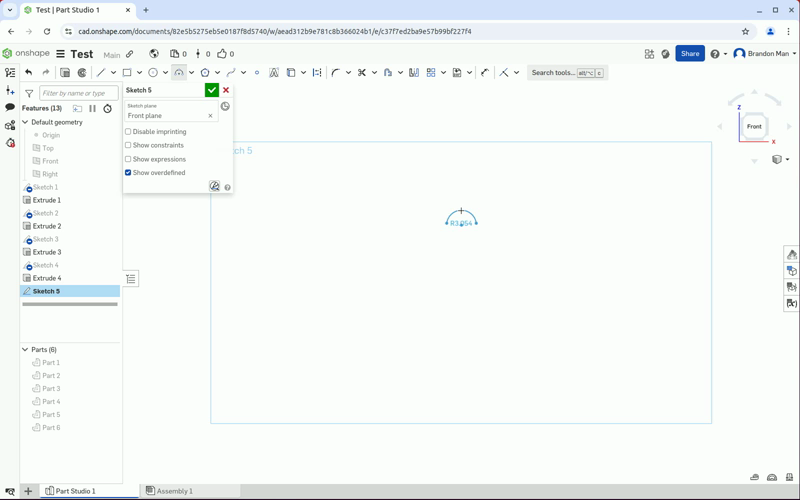
key_up(shift)
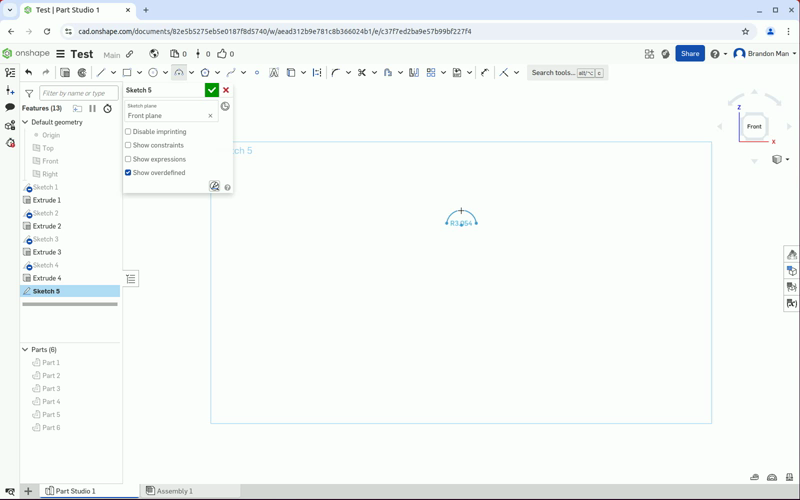
key(esc)
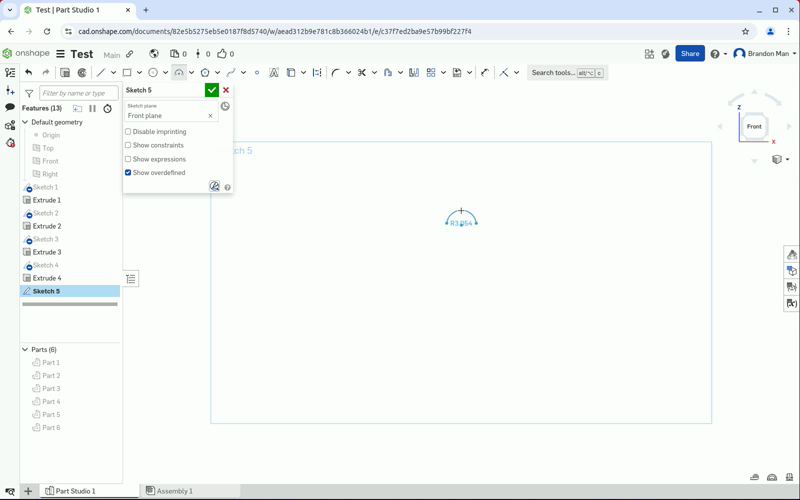
key(l)
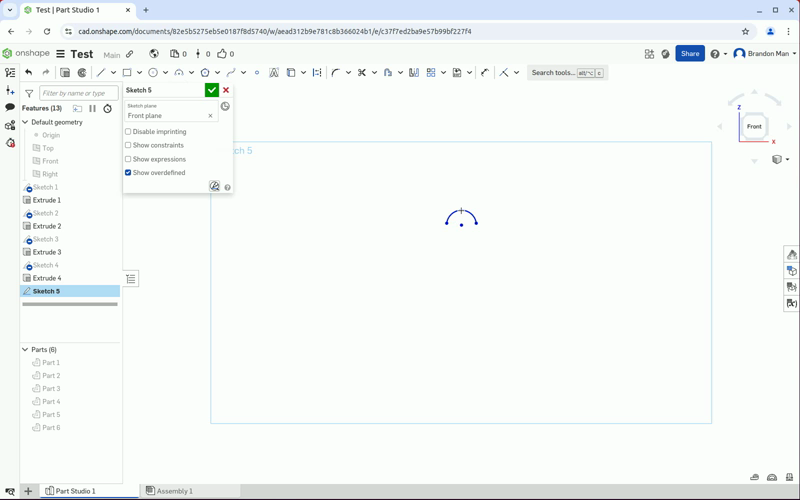
mouse_move(476, 223)
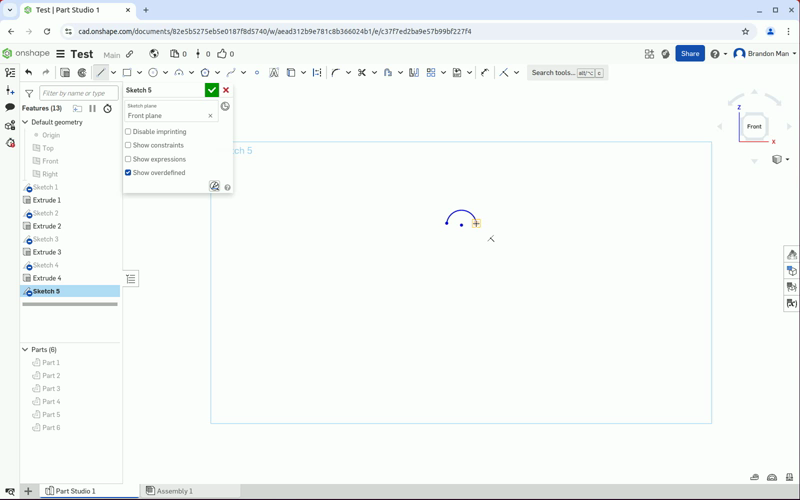
click(476, 223)
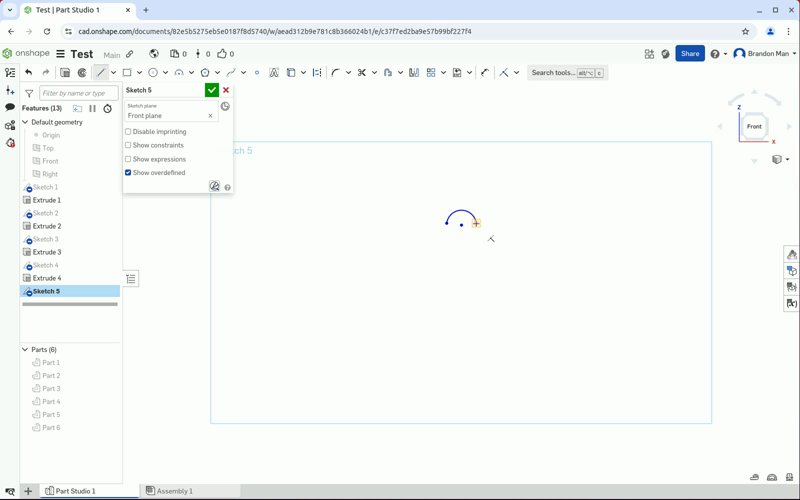
key_down(shift)
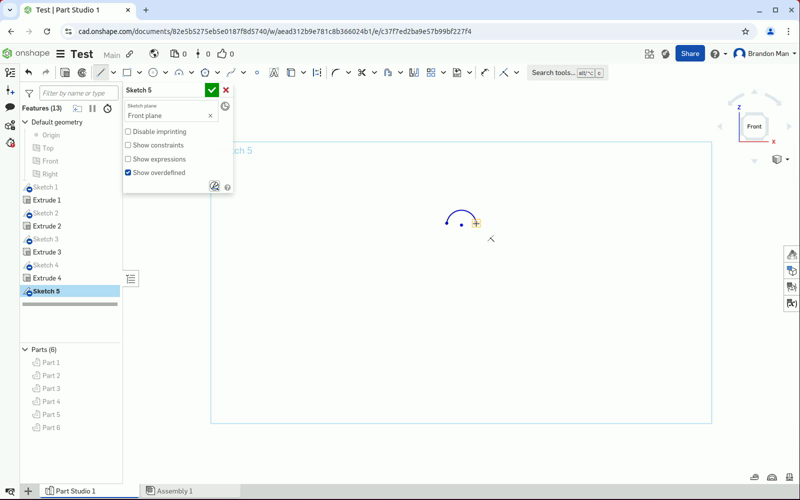
mouse_move(506, 223)
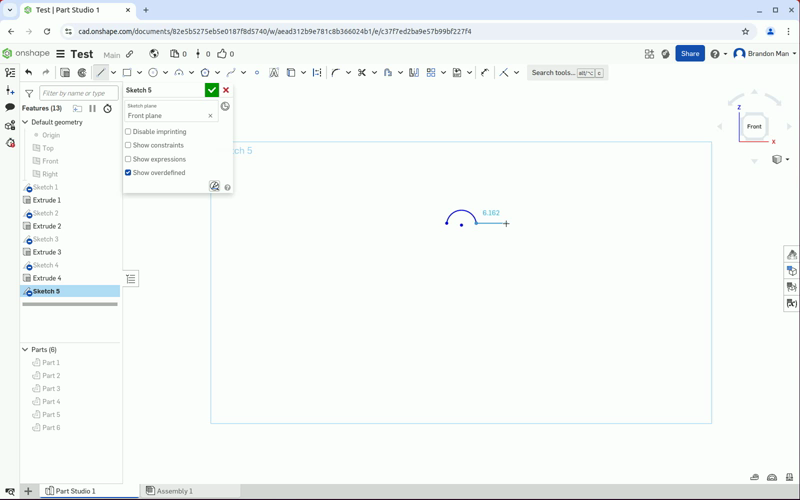
mouse_move(470, 177)
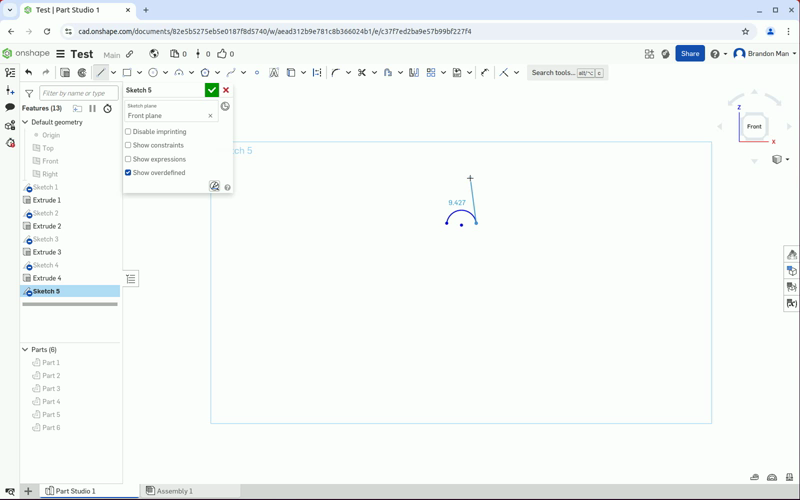
click(470, 177)
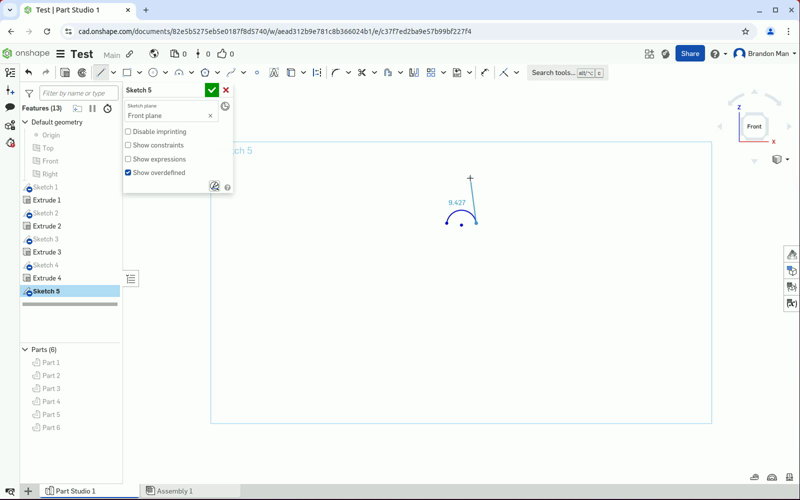
key_up(shift)
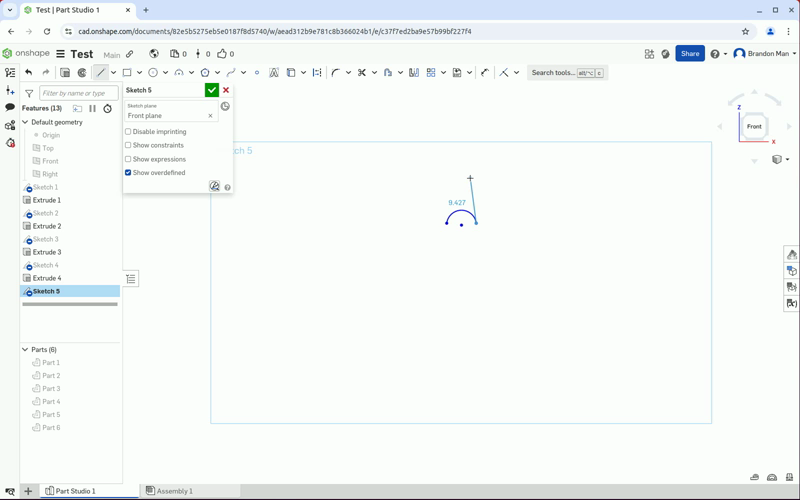
key(esc)
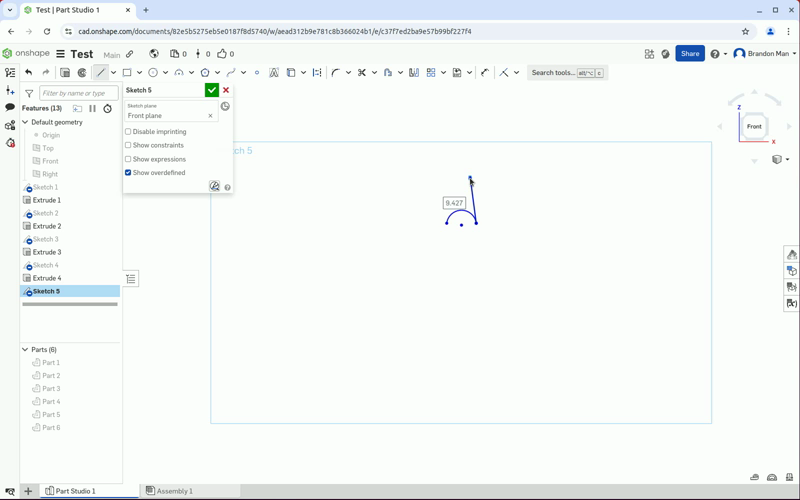
key(a)
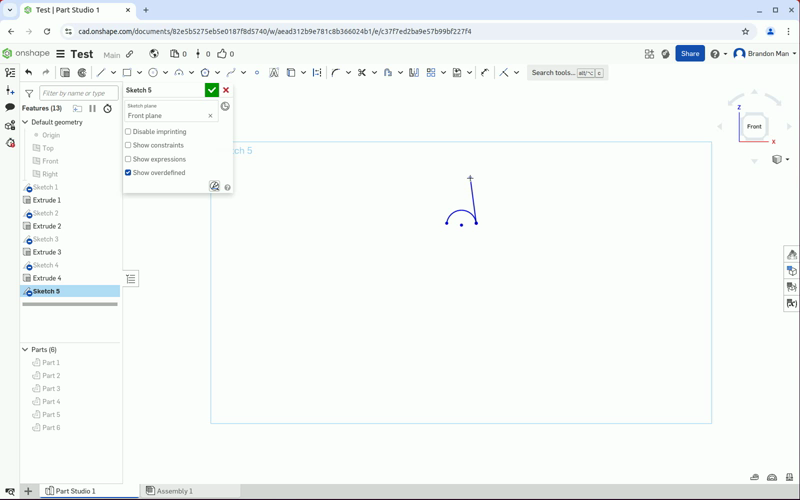
mouse_move(470, 177)
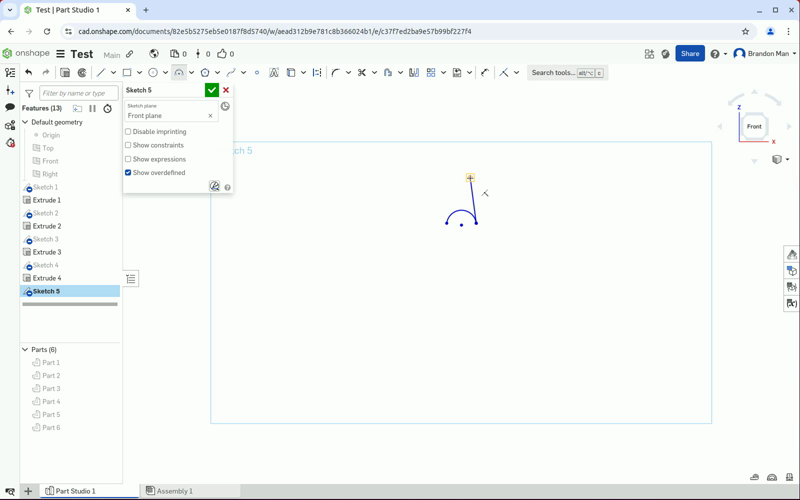
click(470, 177)
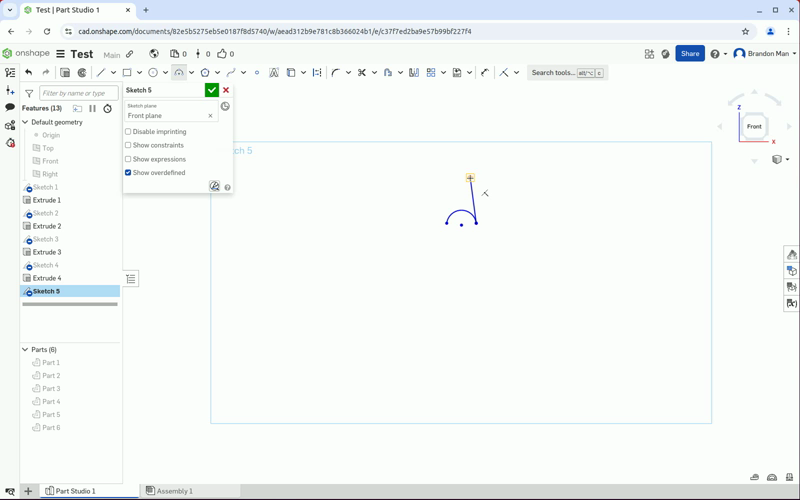
key_down(shift)
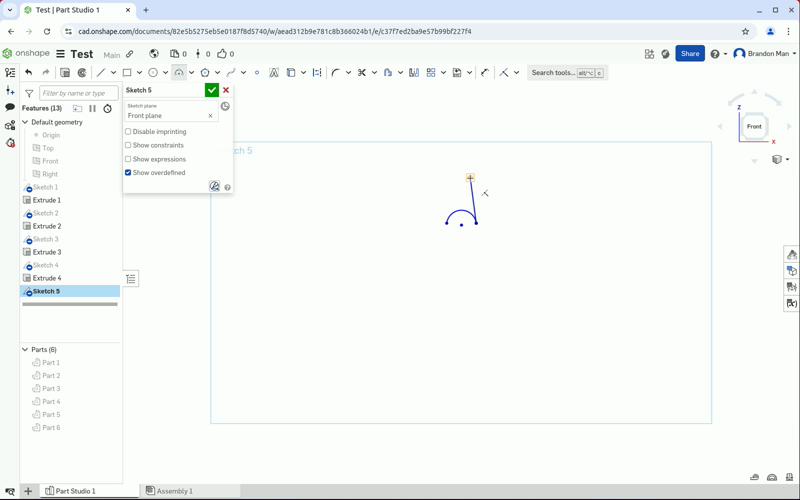
mouse_move(452, 176)
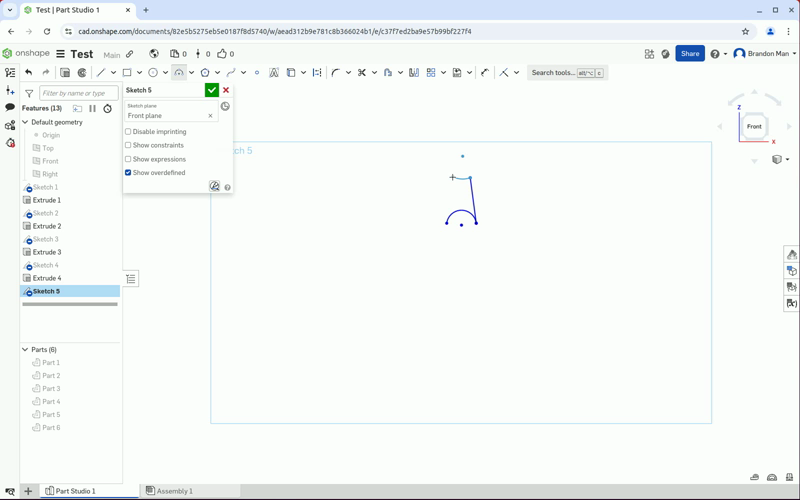
click(452, 176)
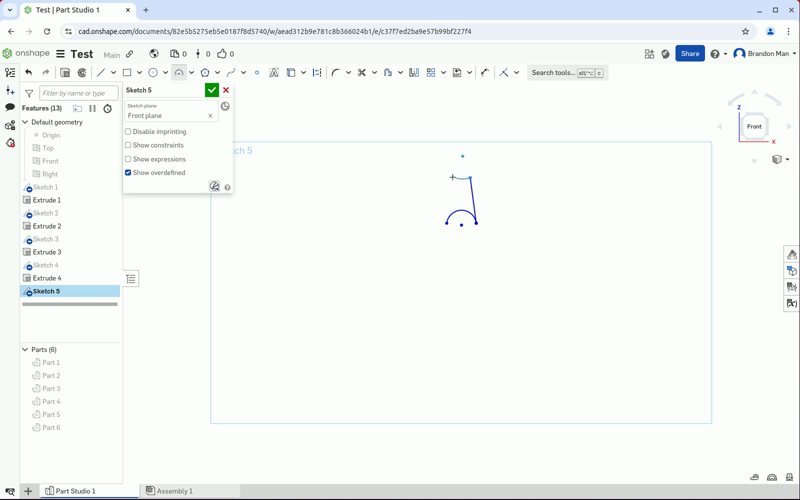
mouse_move(460, 186)
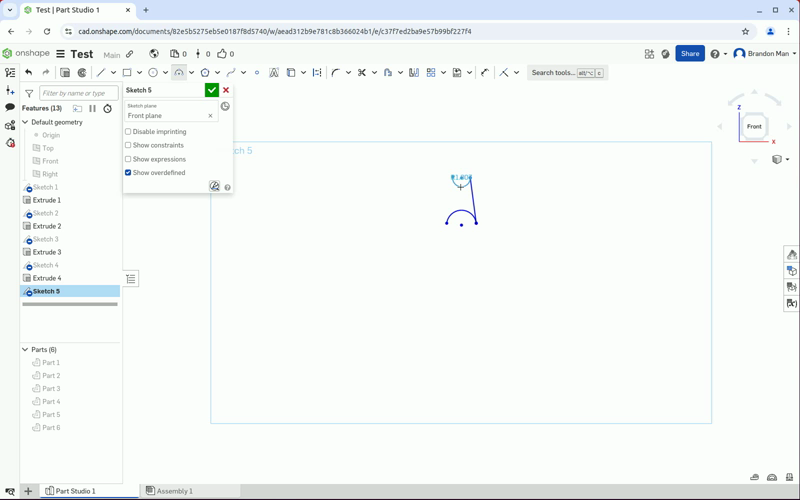
click(460, 186)
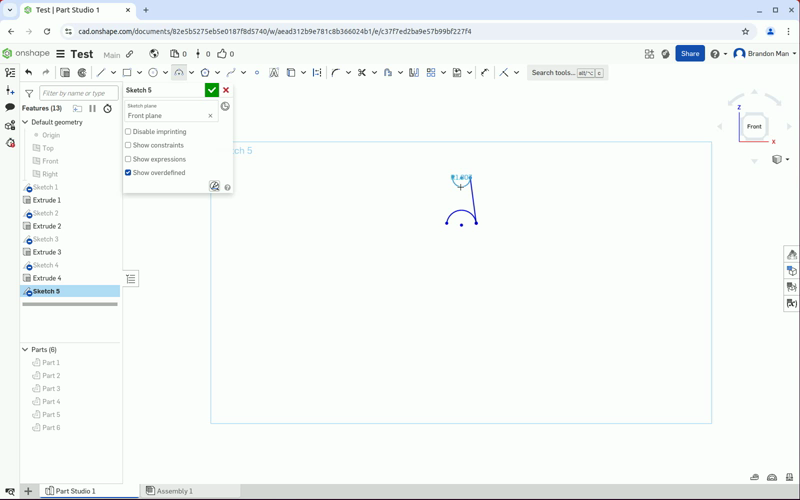
key_up(shift)
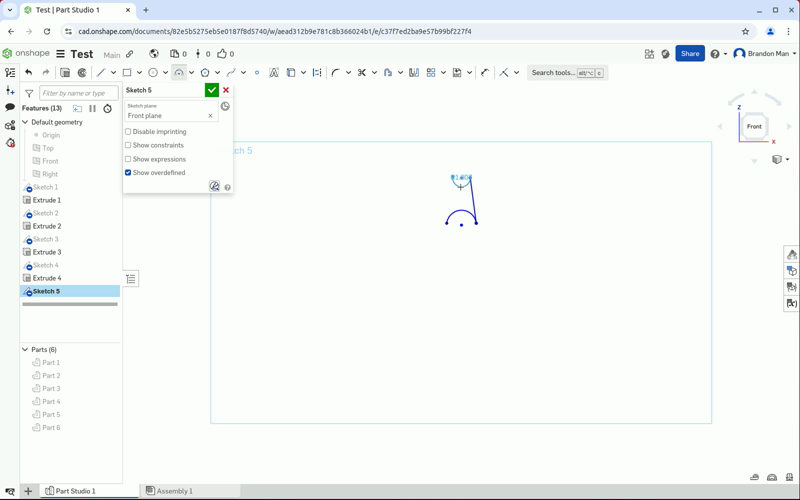
key(esc)
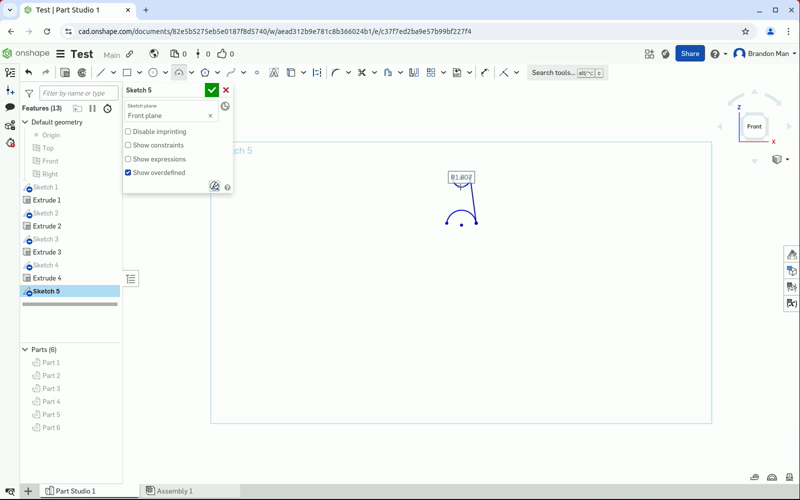
key(l)
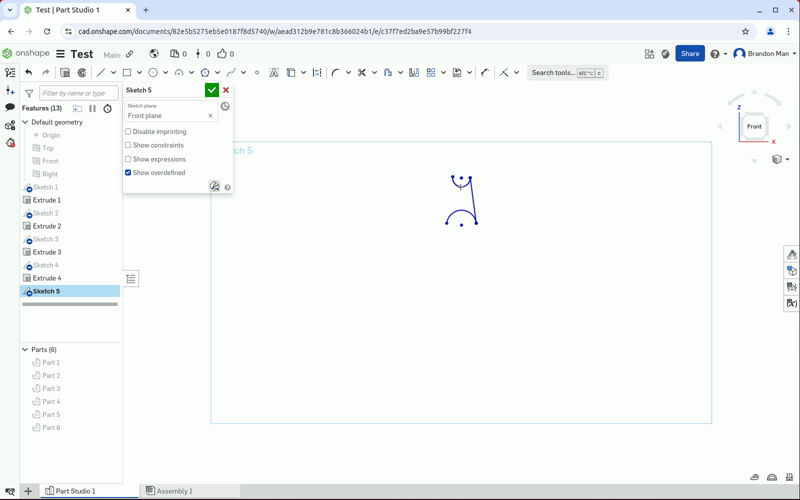
mouse_move(452, 176)
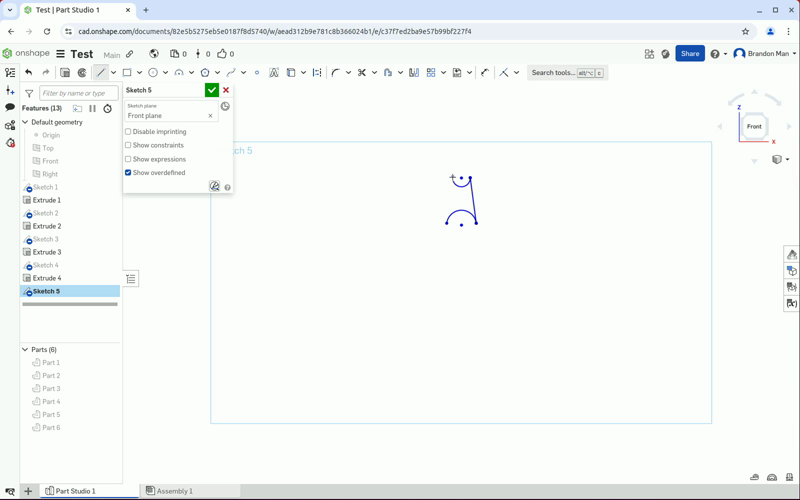
click(452, 176)
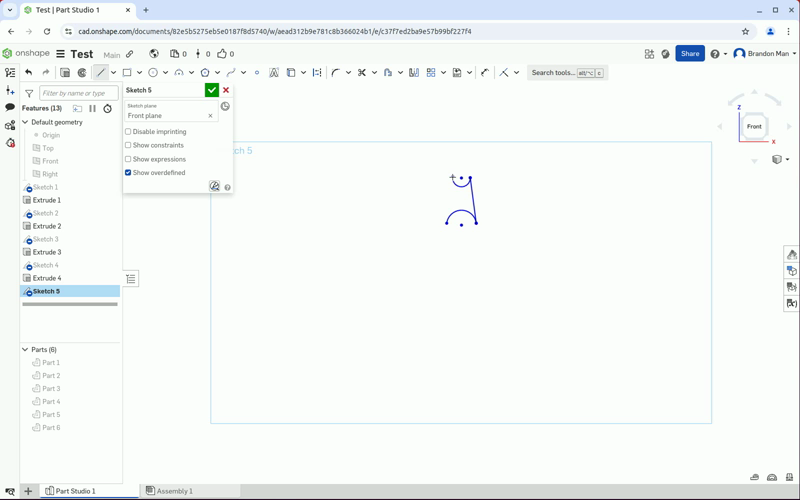
mouse_move(482, 176)
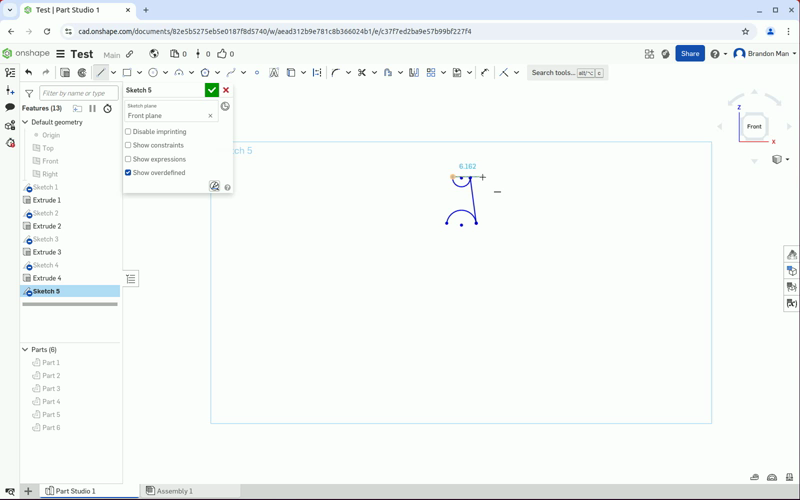
key_down(shift)
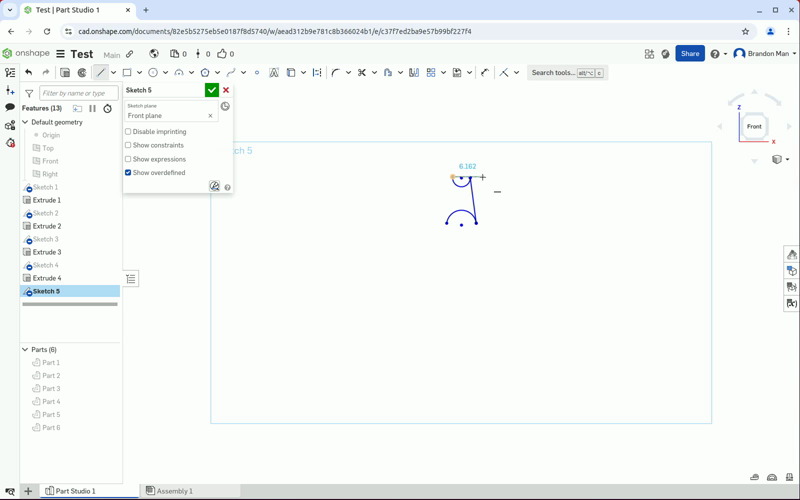
mouse_move(446, 223)
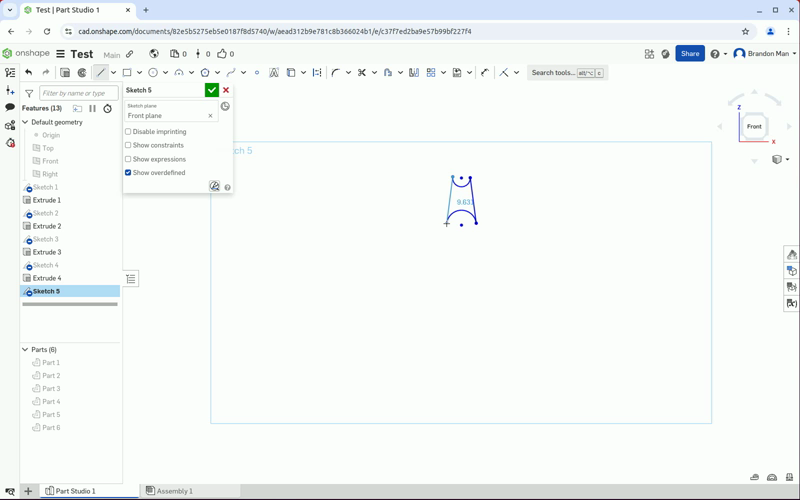
key_up(shift)
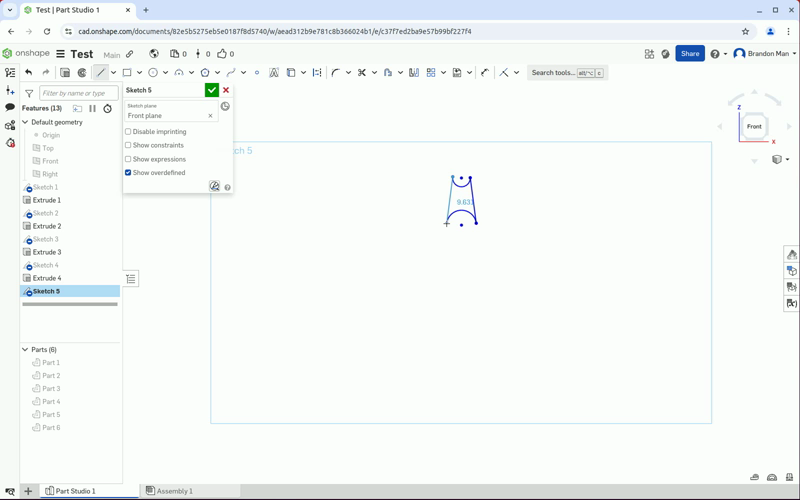
click(446, 223)
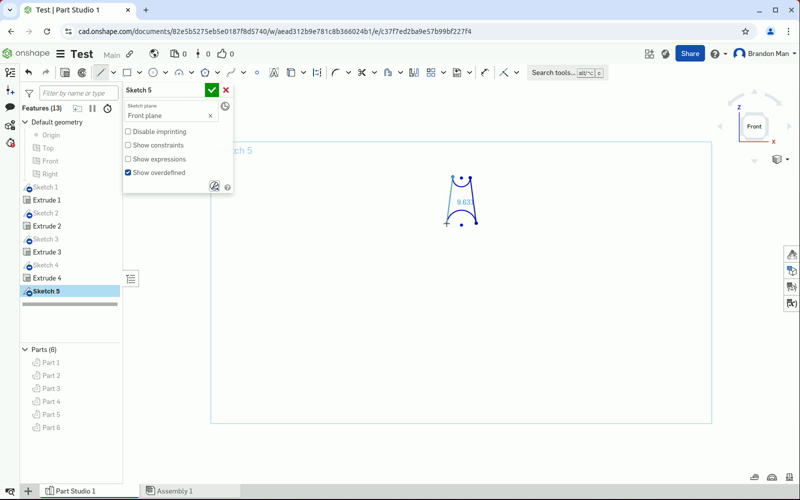
key(esc)
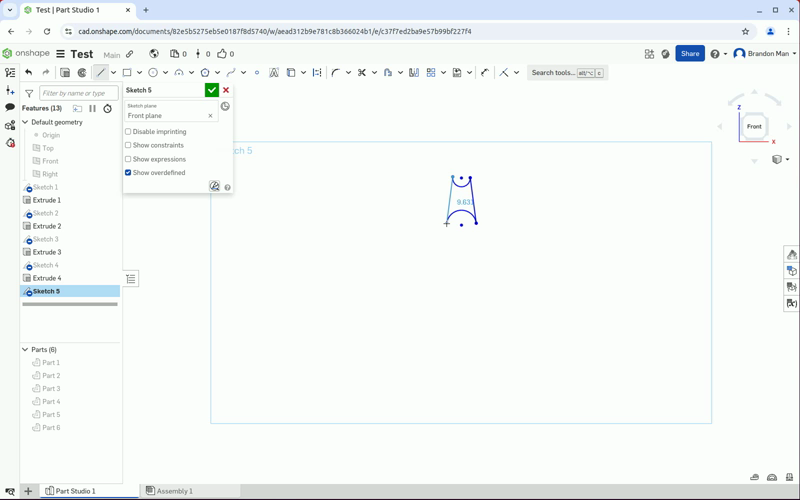
key(c)
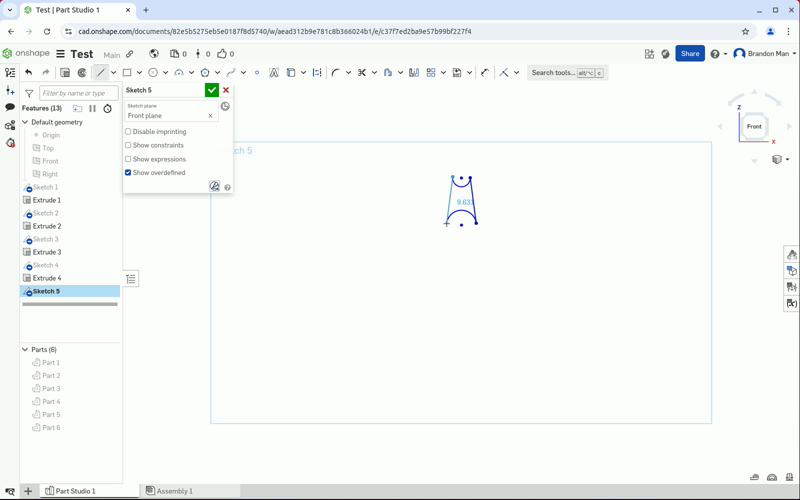
key_down(shift)
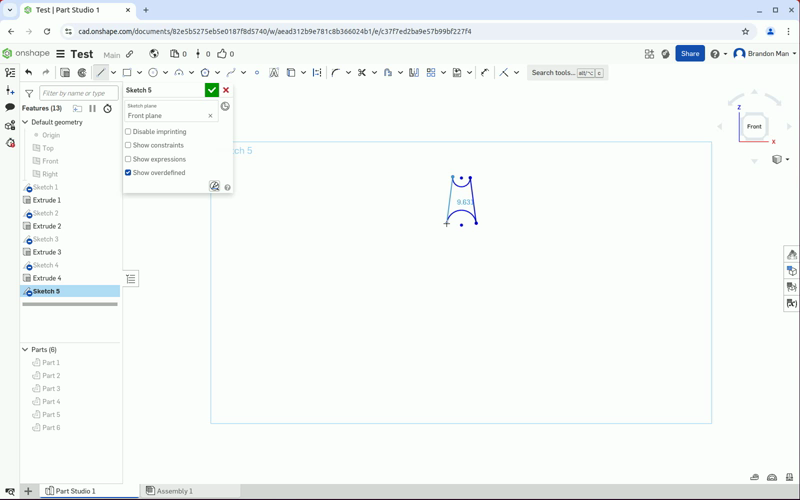
mouse_move(456, 197)
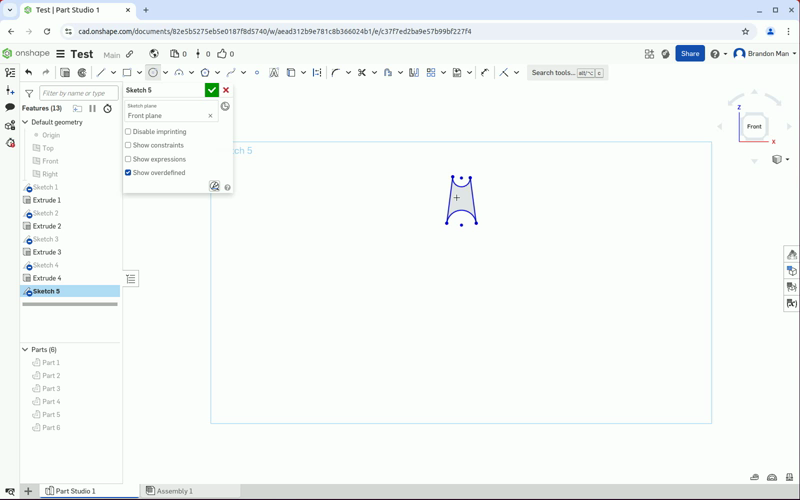
click(456, 197)
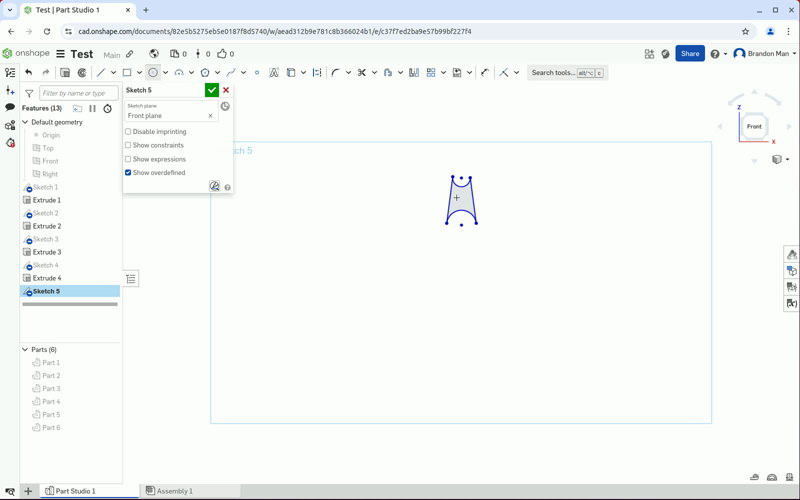
key_up(shift)
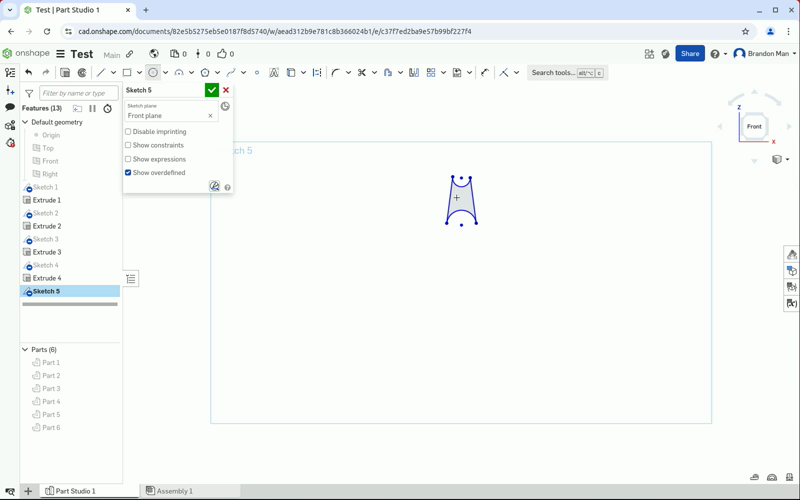
mouse_move(459, 197)
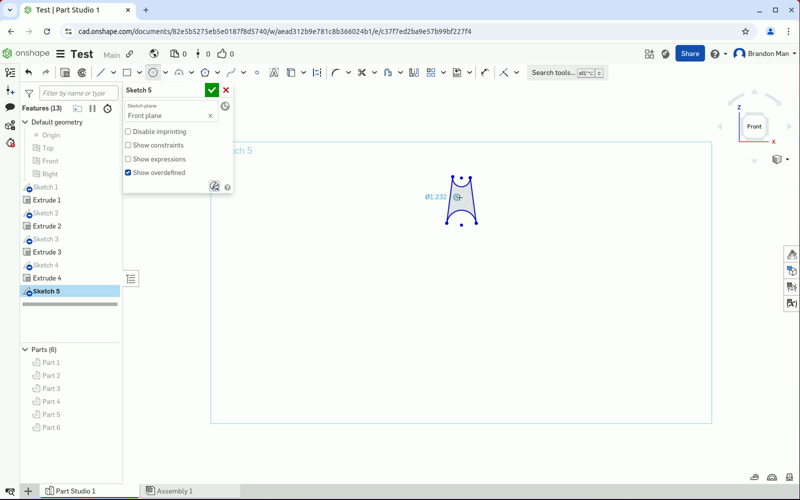
click(459, 197)
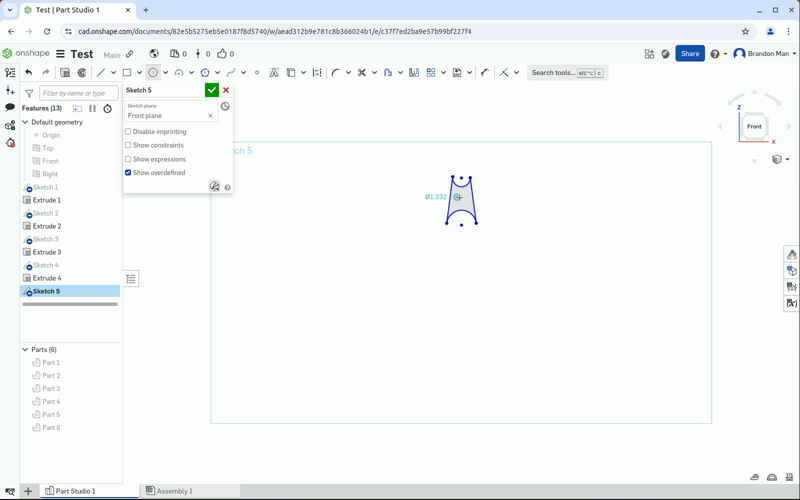
key(esc)
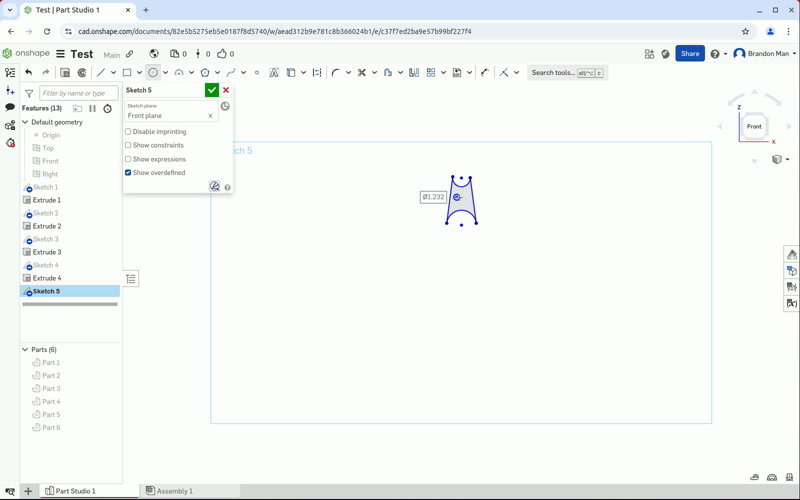
mouse_move(468, 200)
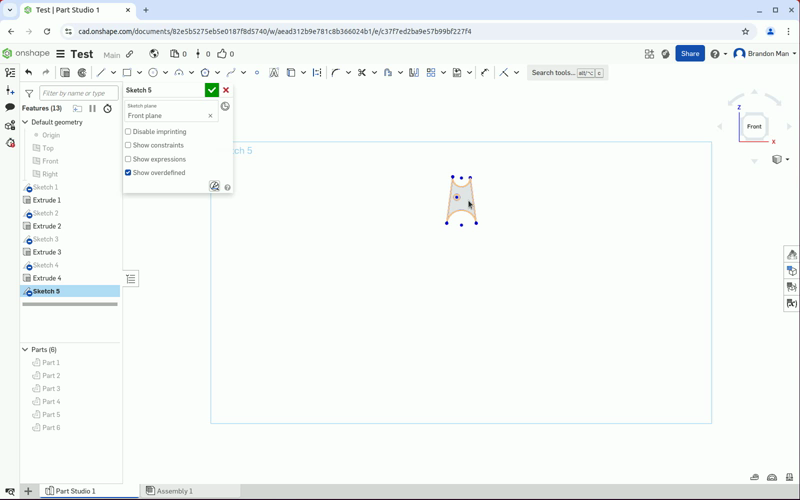
scroll(6)
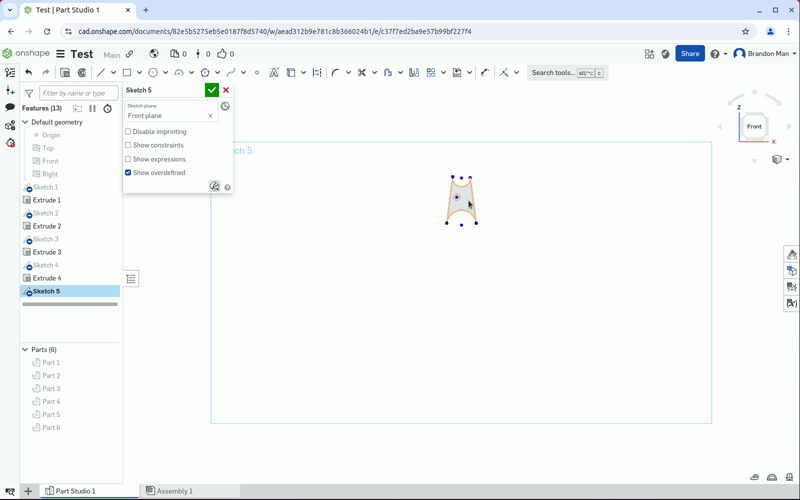
scroll(6)
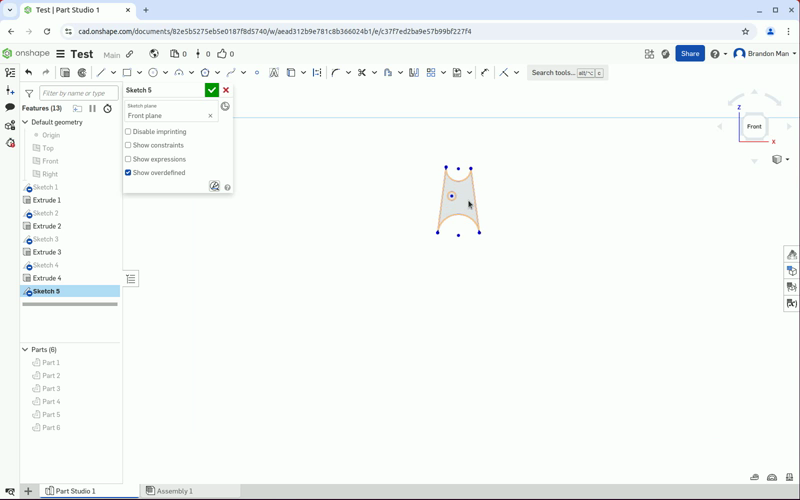
scroll(6)
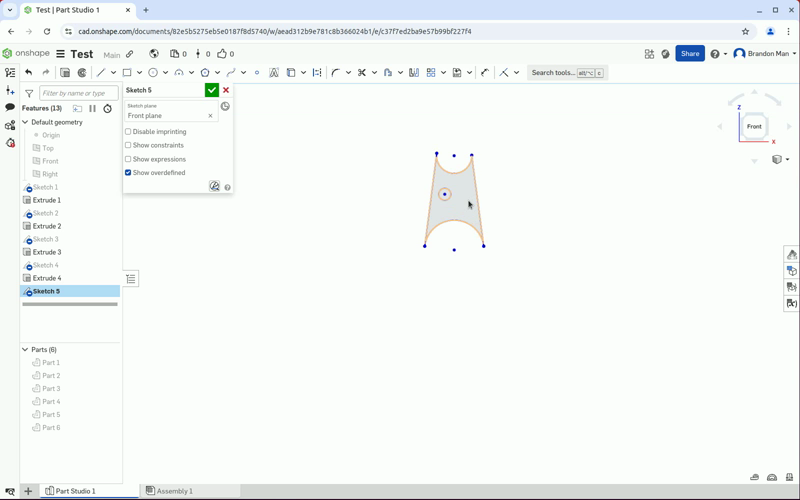
scroll(6)
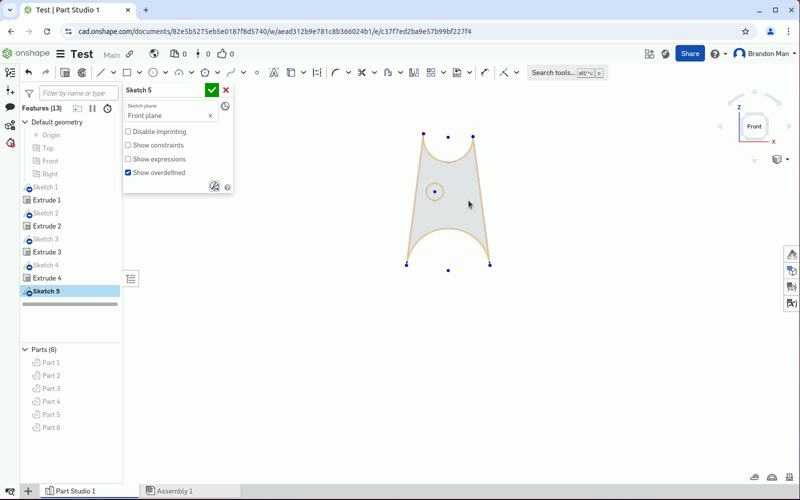
scroll(6)
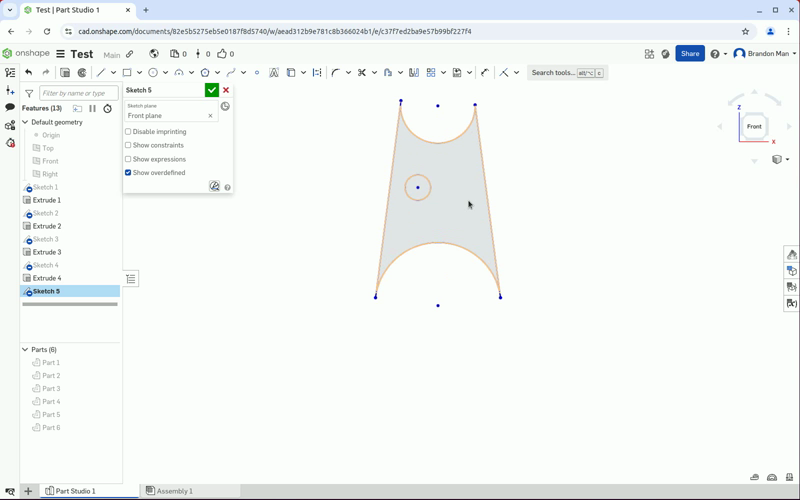
scroll(6)
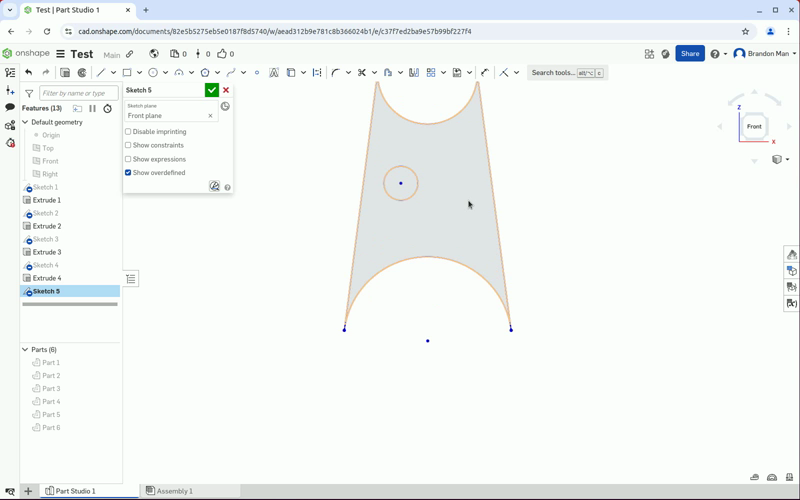
scroll(6)
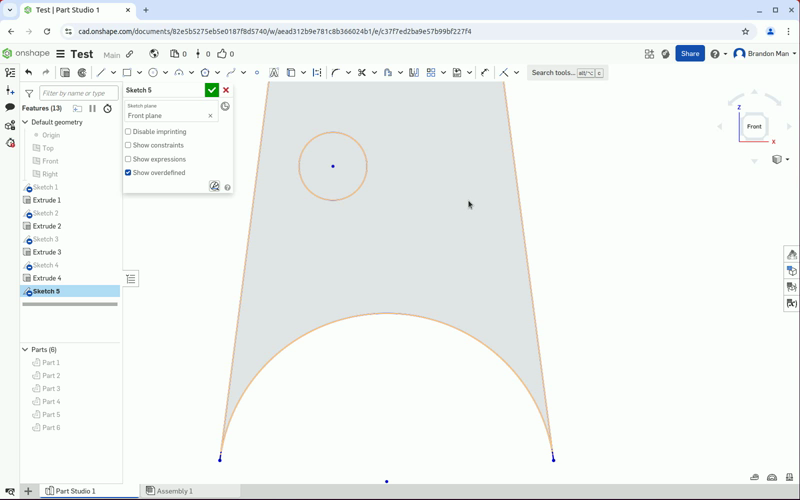
click(468, 200)
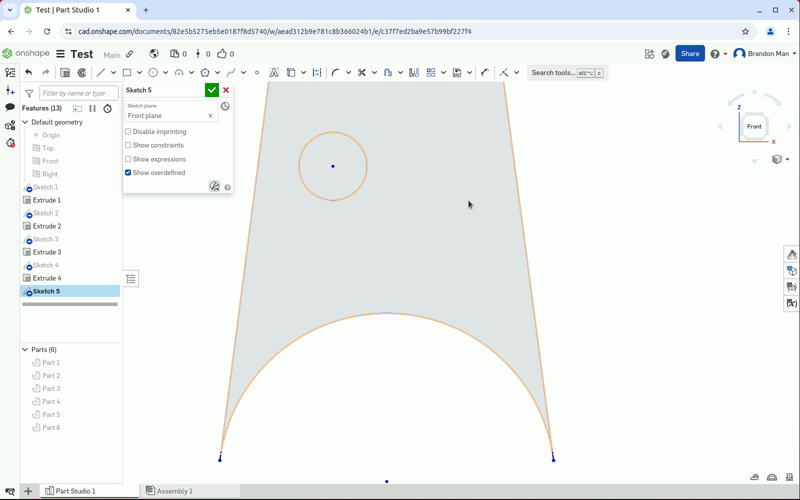
scroll(-6)
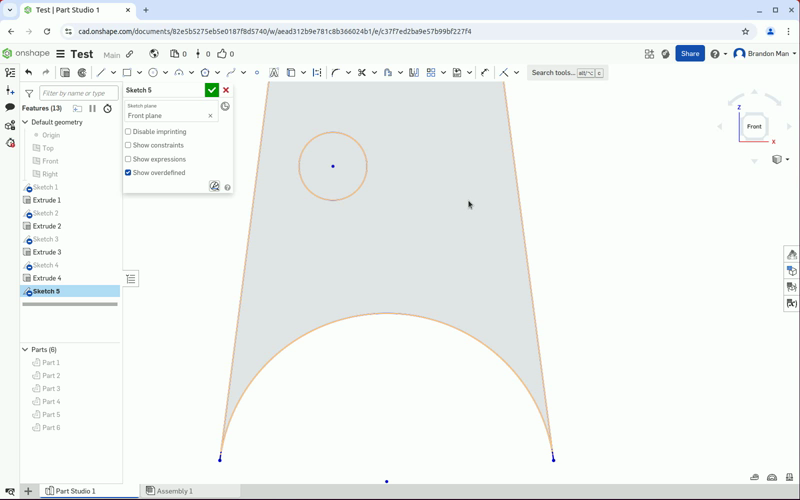
scroll(-6)
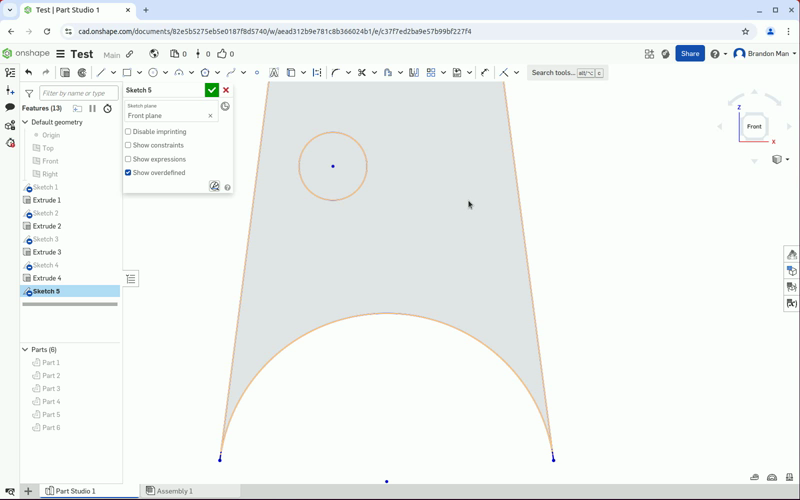
scroll(-6)
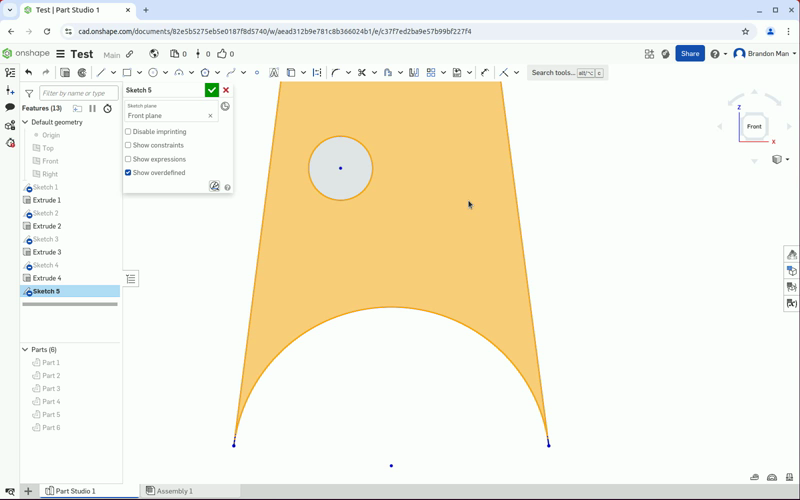
scroll(-6)
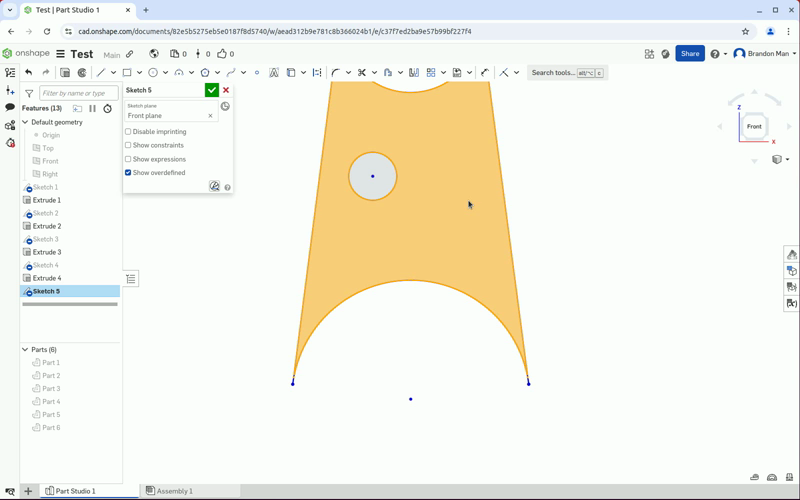
scroll(-6)
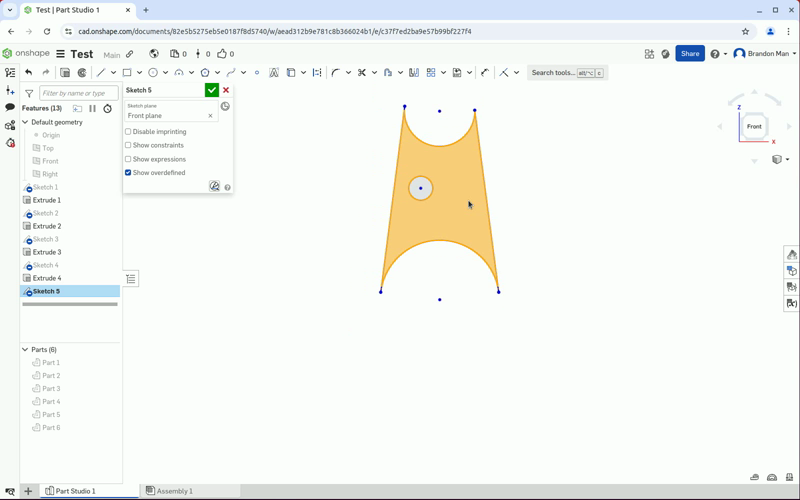
scroll(-6)
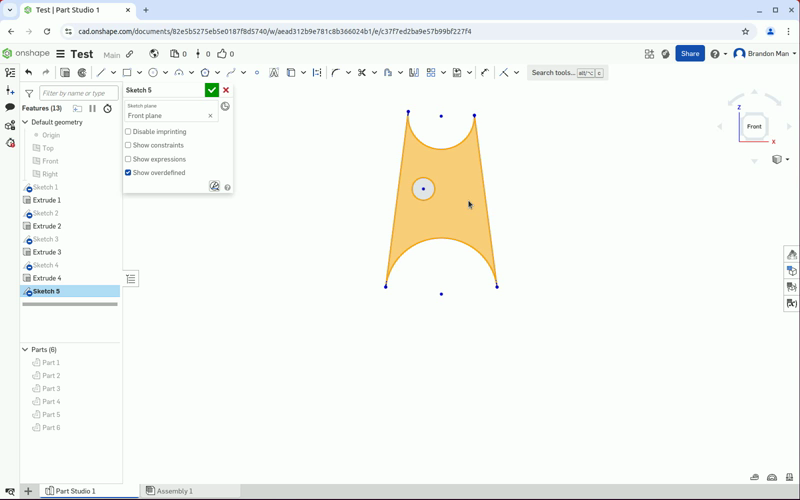
scroll(-6)
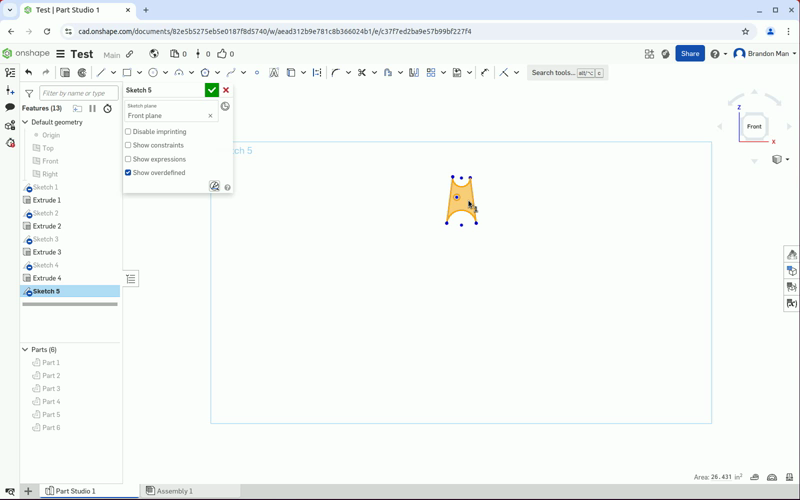
mouse_move(73, 352)
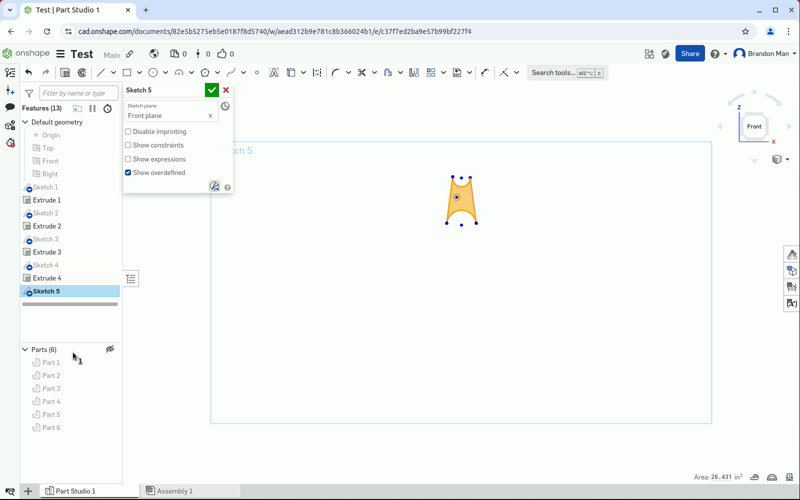
key(shift+y)
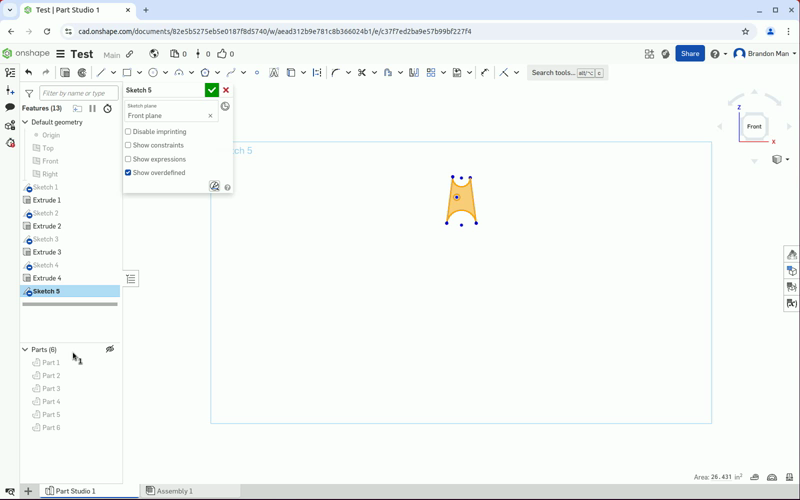
key(shift+e)
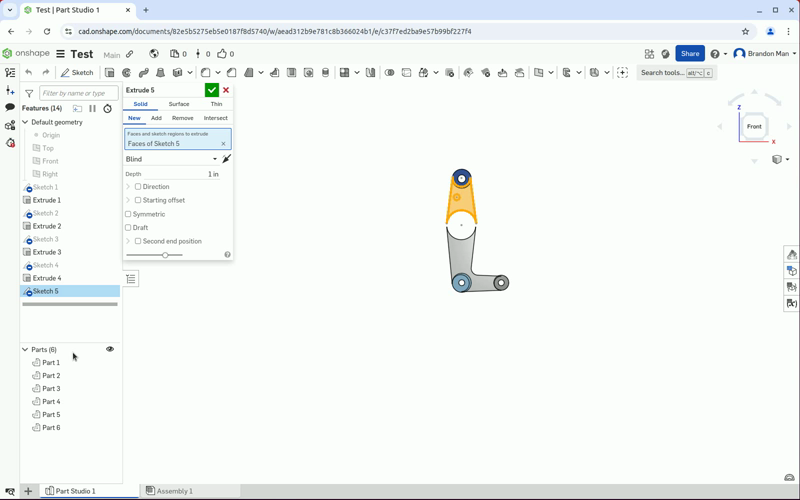
mouse_move(143, 106)
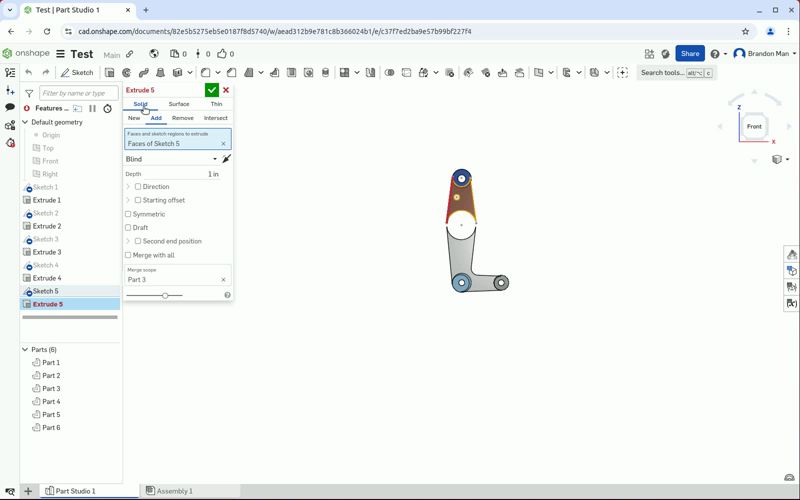
click(143, 106)
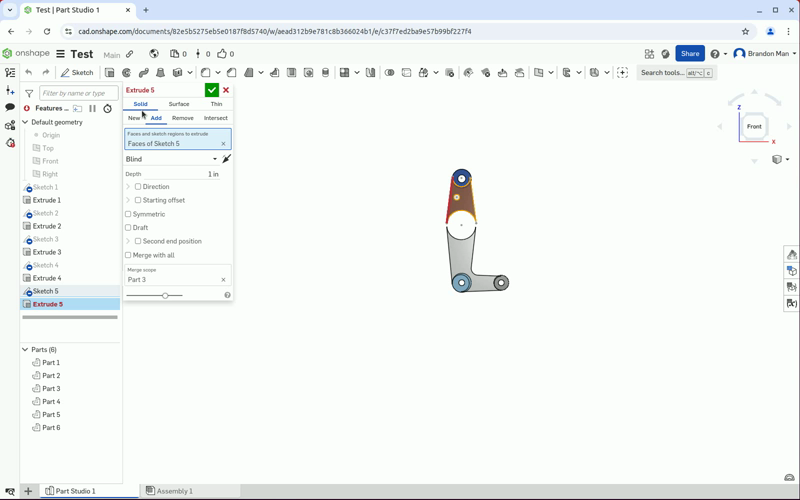
mouse_move(137, 120)
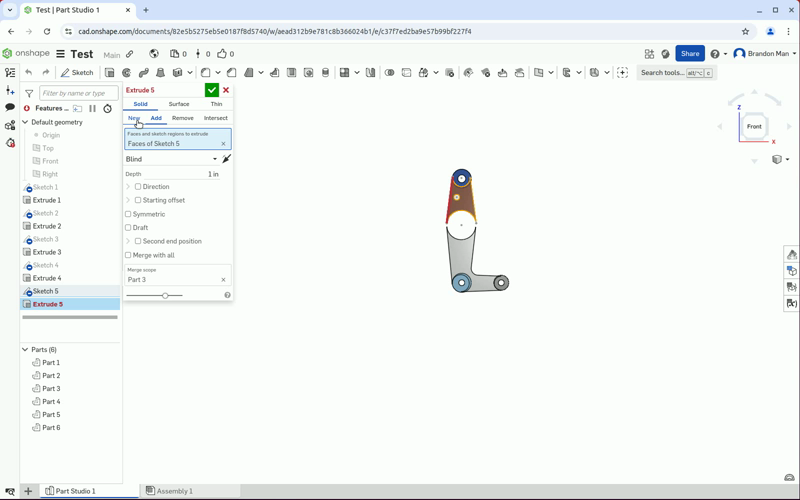
click(137, 120)
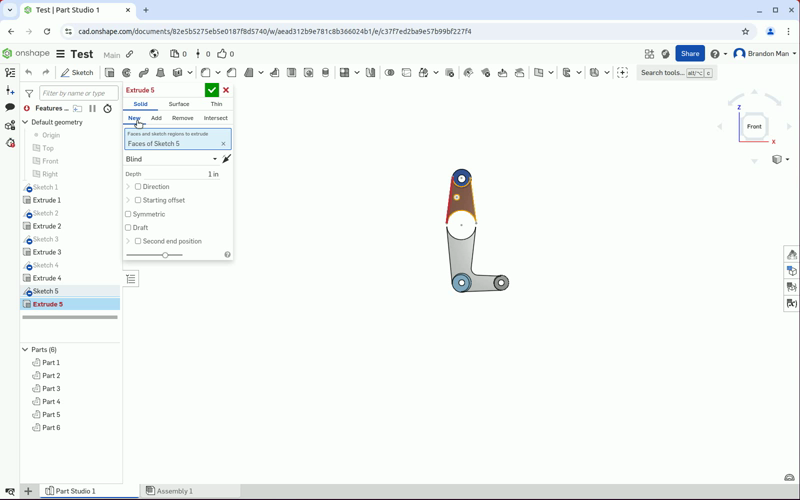
key(tab, 4)
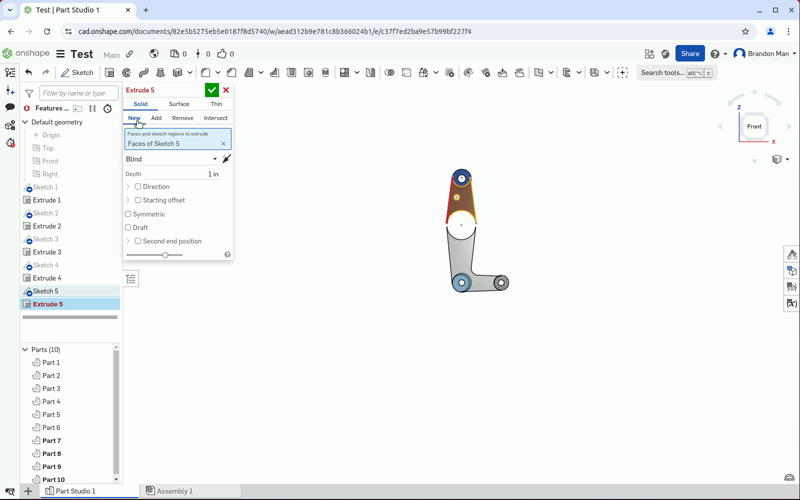
text(0.481)
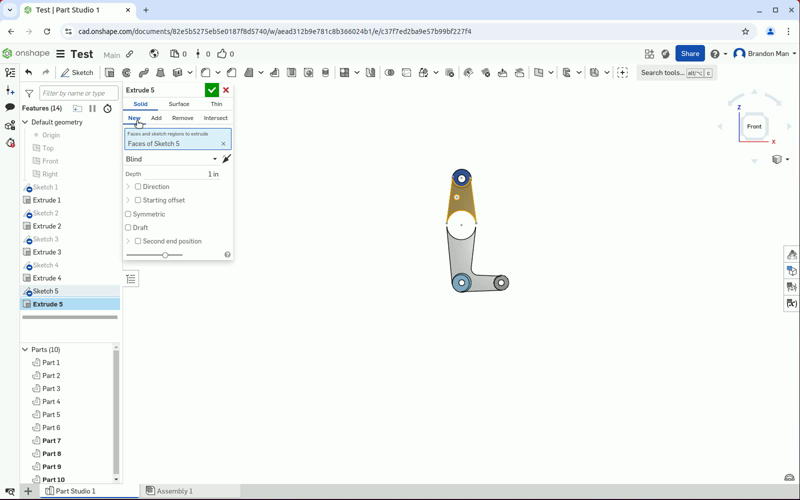
key(enter)
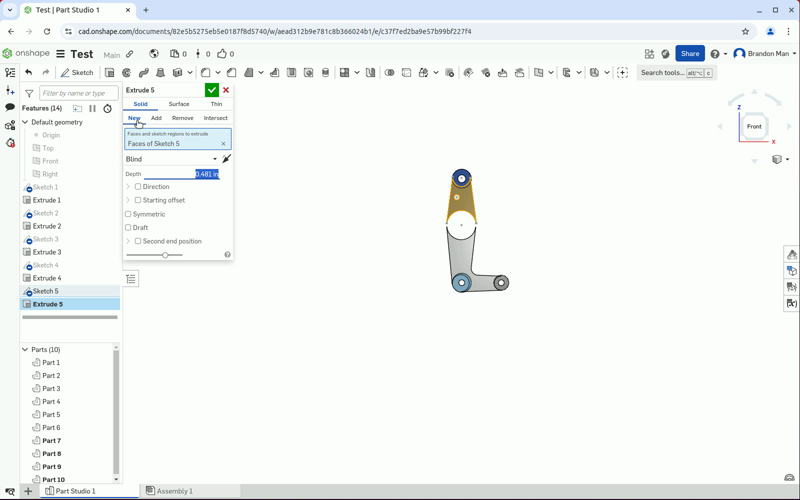
key(shift+h)
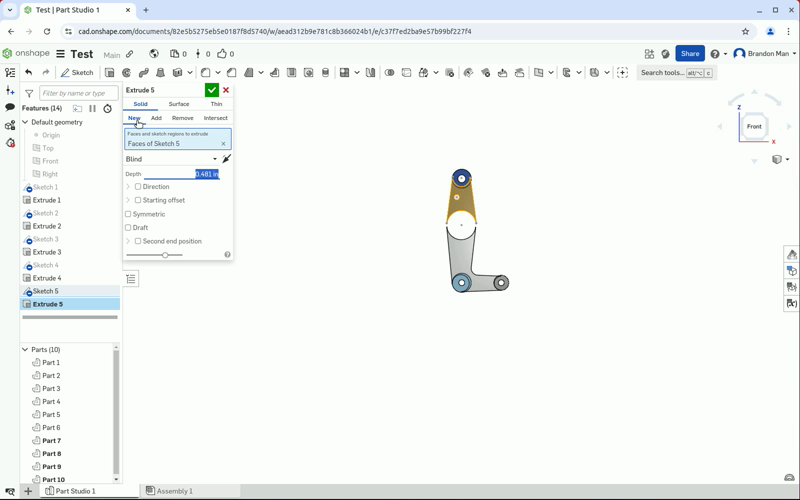
key(shift+h)
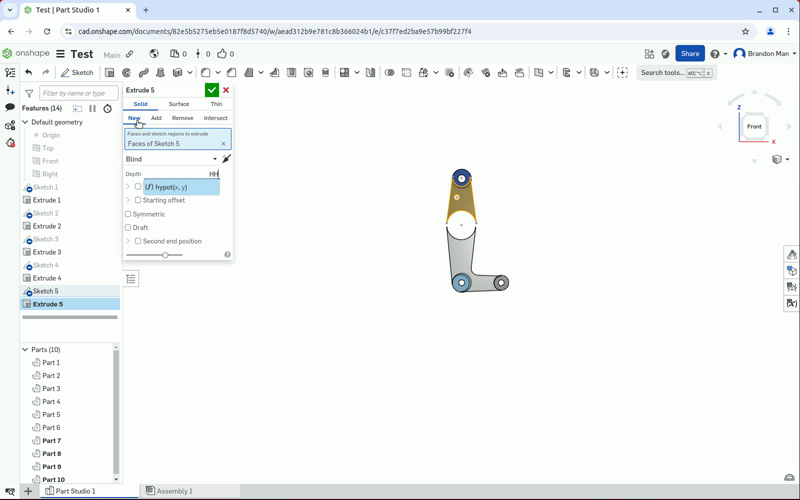
mouse_move(73, 189)
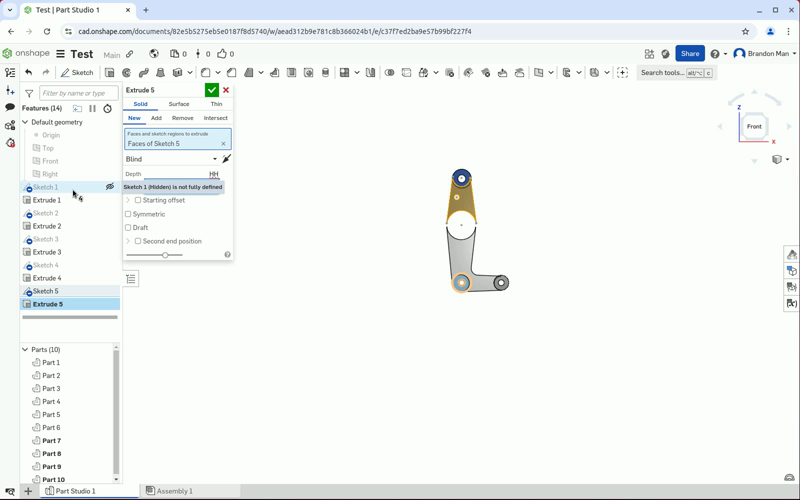
click(73, 189)
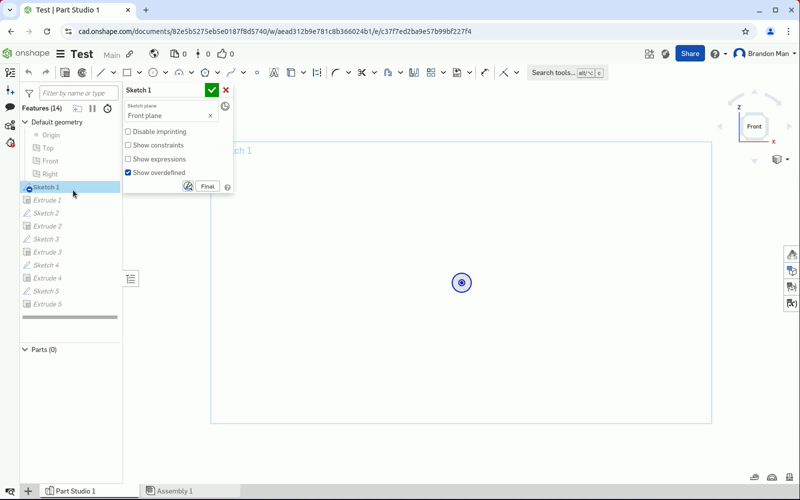
mouse_move(229, 92)
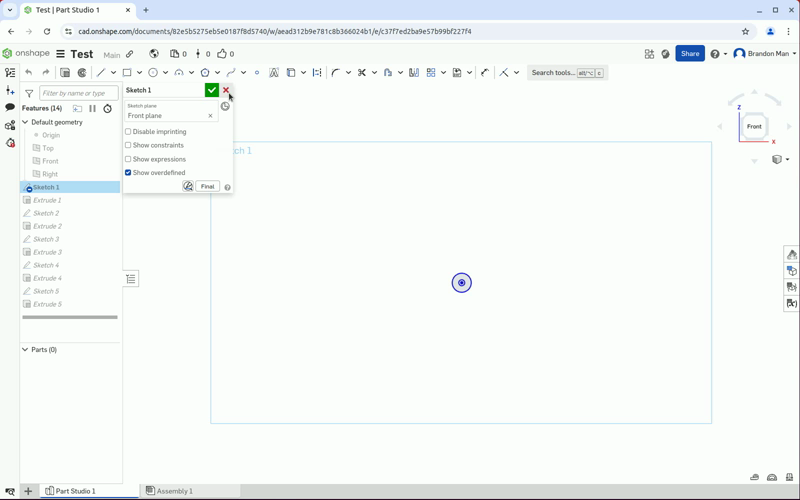
click(229, 92)
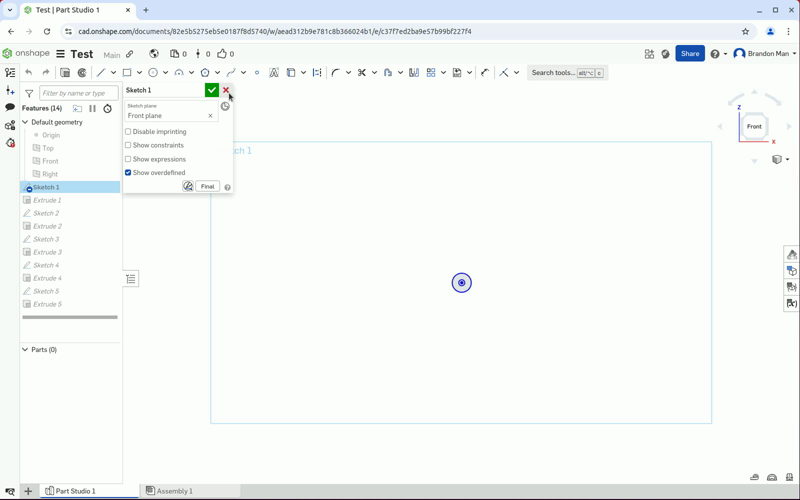
key(shift+s)
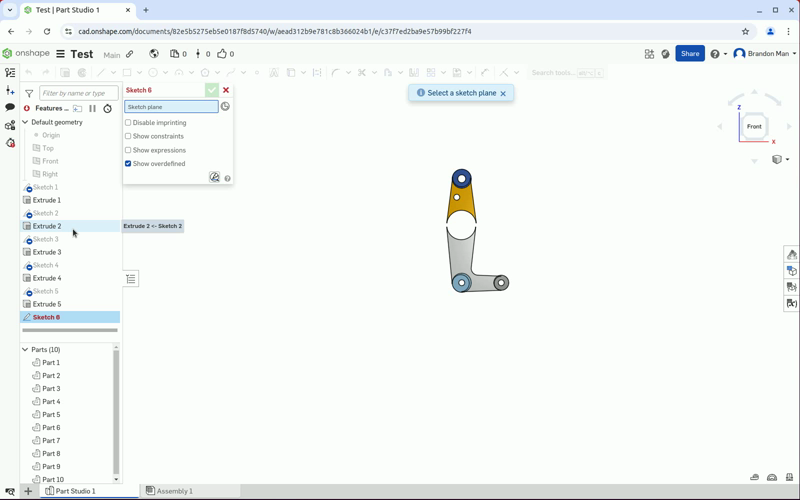
scroll(3)
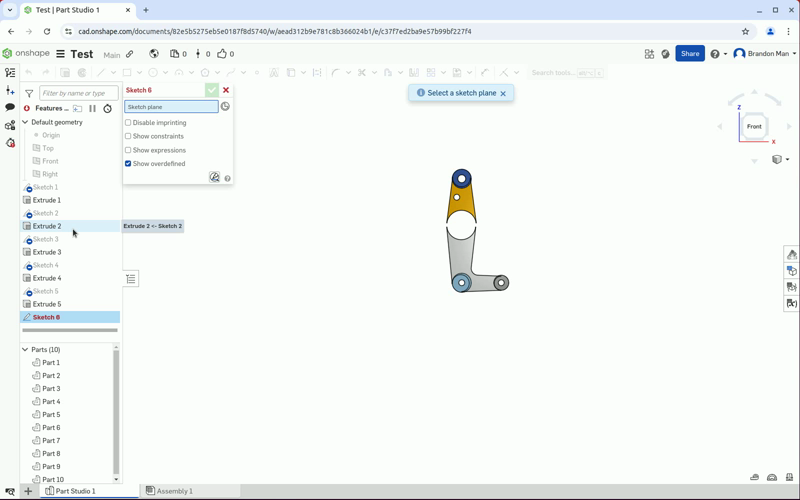
mouse_move(73, 163)
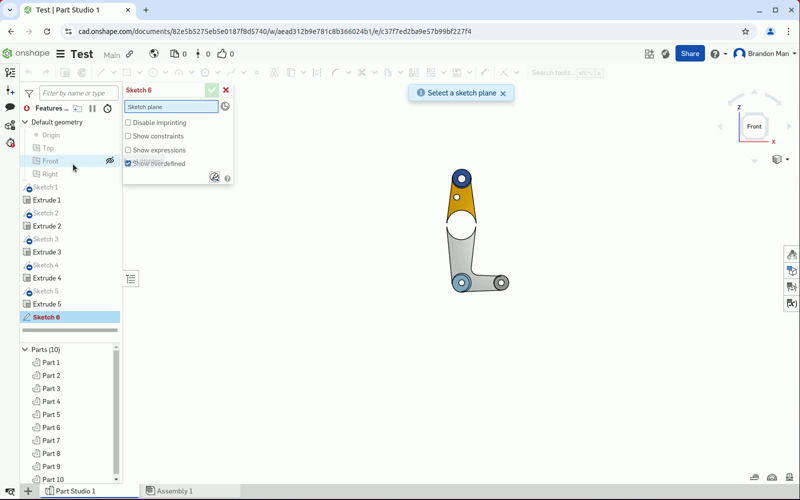
click(73, 163)
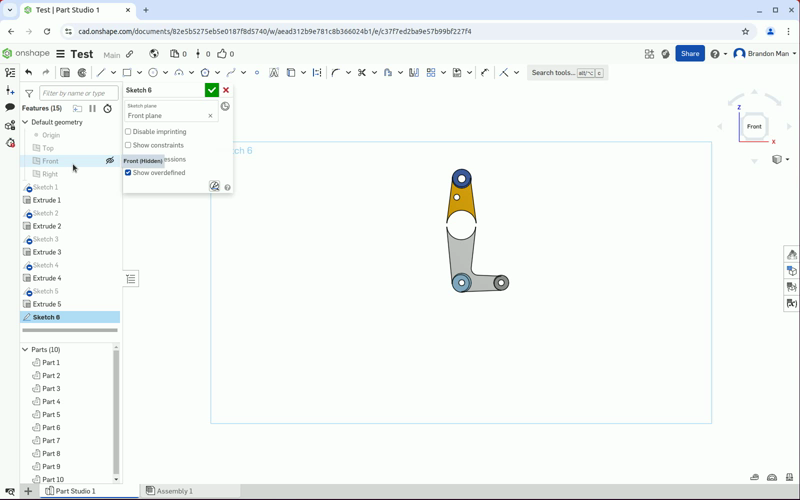
mouse_move(69, 352)
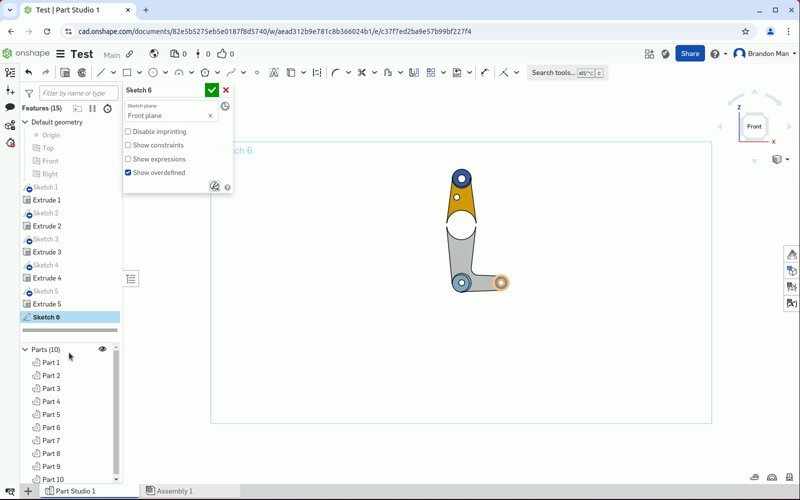
key(y)
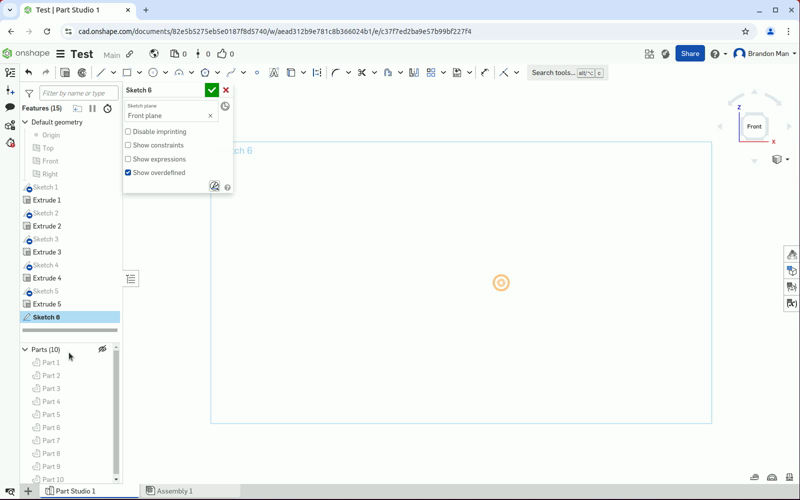
key(c)
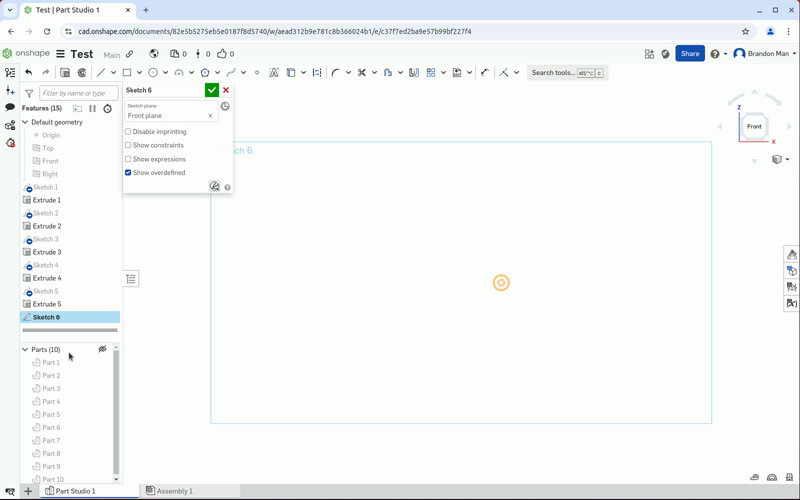
key_down(shift)
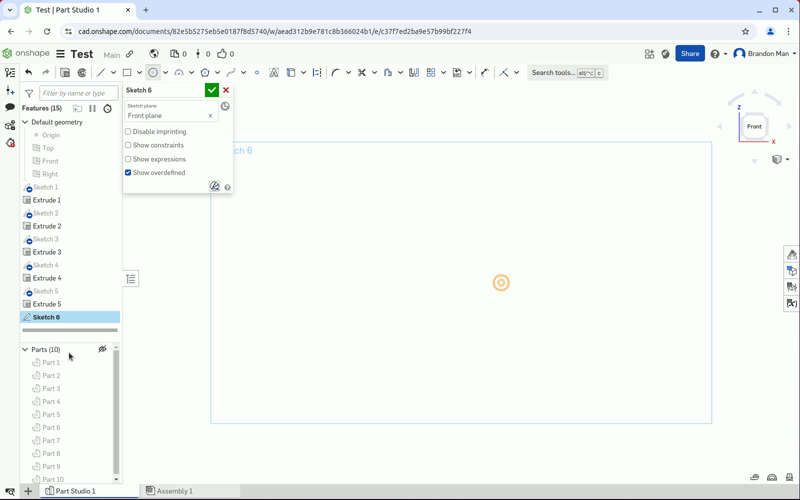
mouse_move(461, 225)
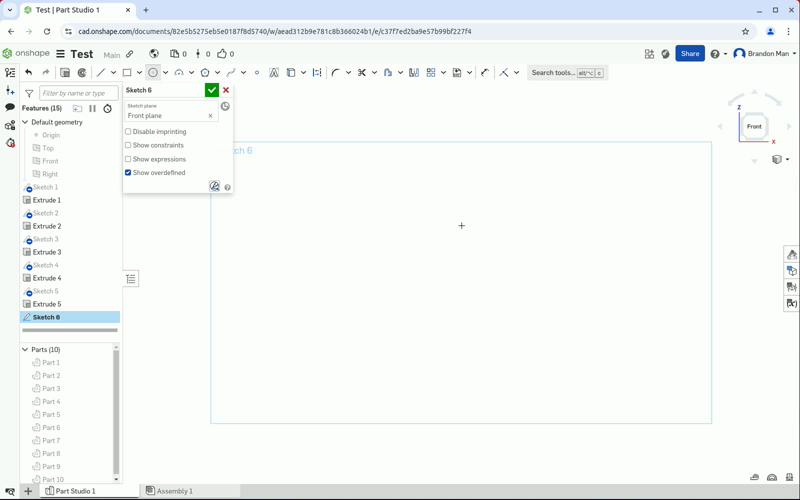
click(461, 225)
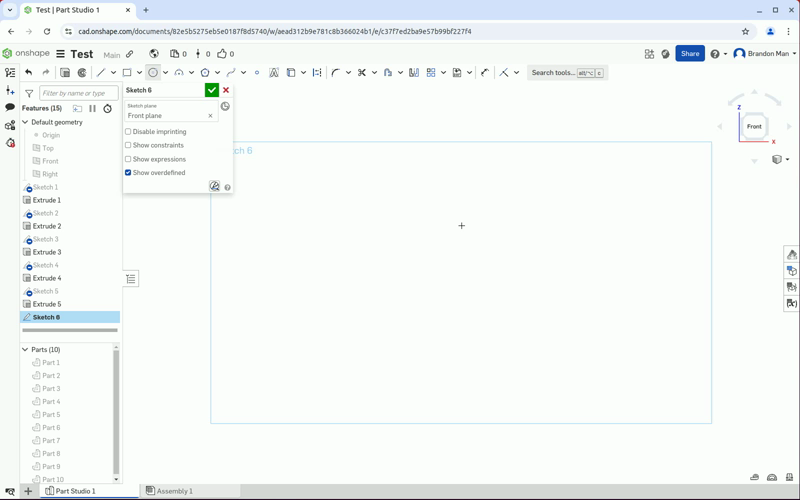
key_up(shift)
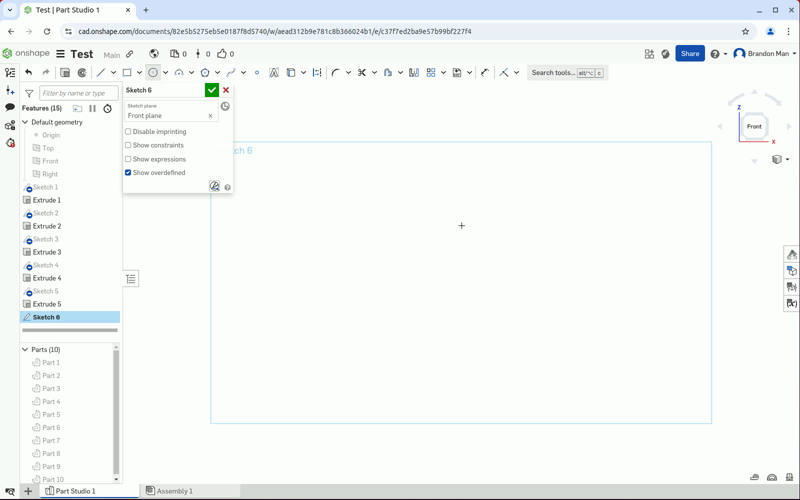
mouse_move(477, 225)
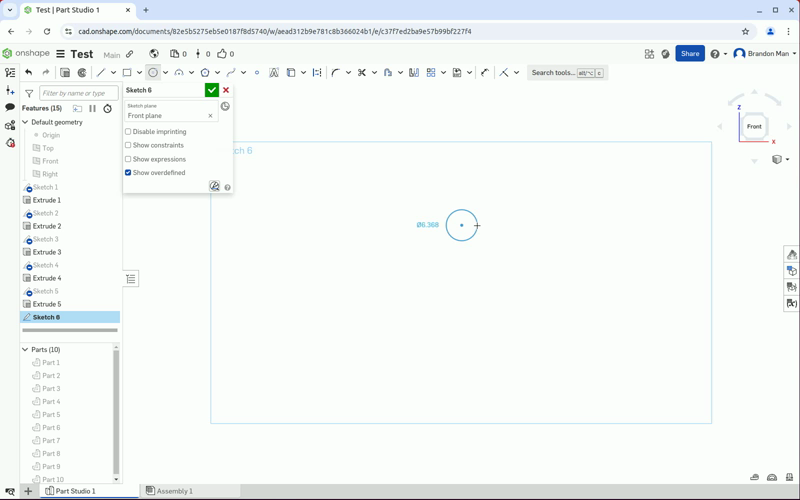
click(477, 225)
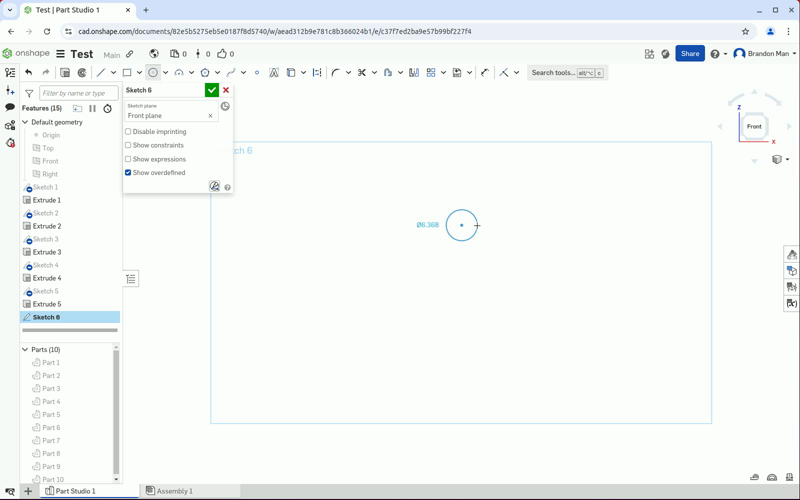
key(esc)
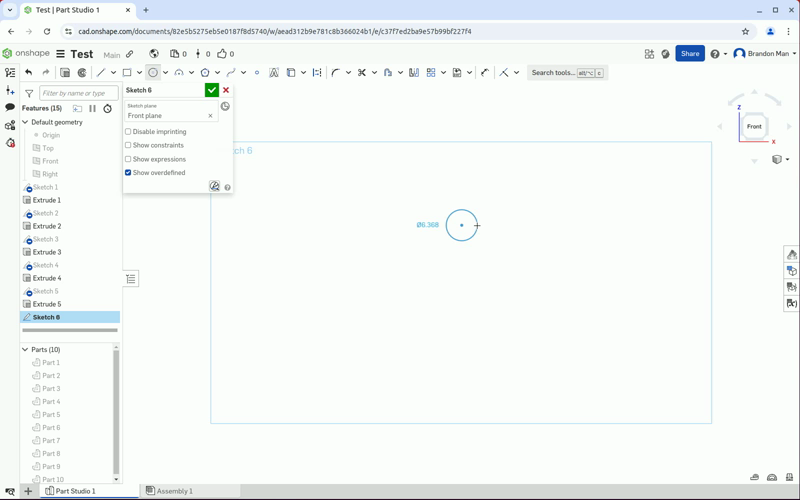
key(c)
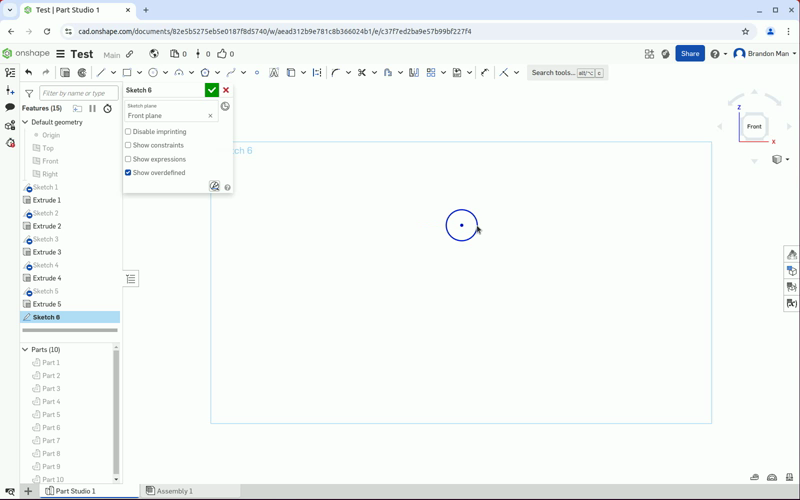
key_down(shift)
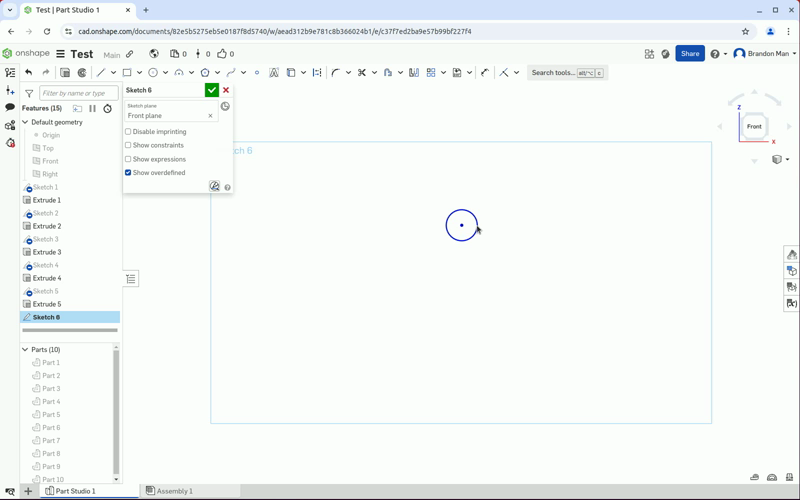
mouse_move(461, 225)
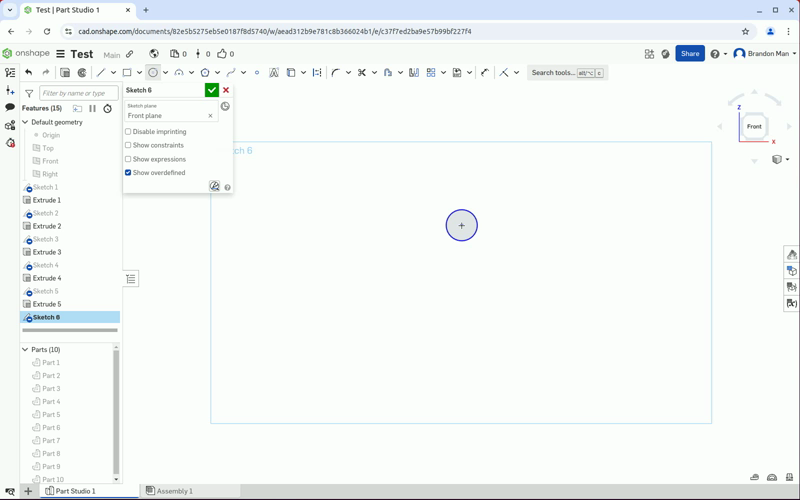
click(461, 225)
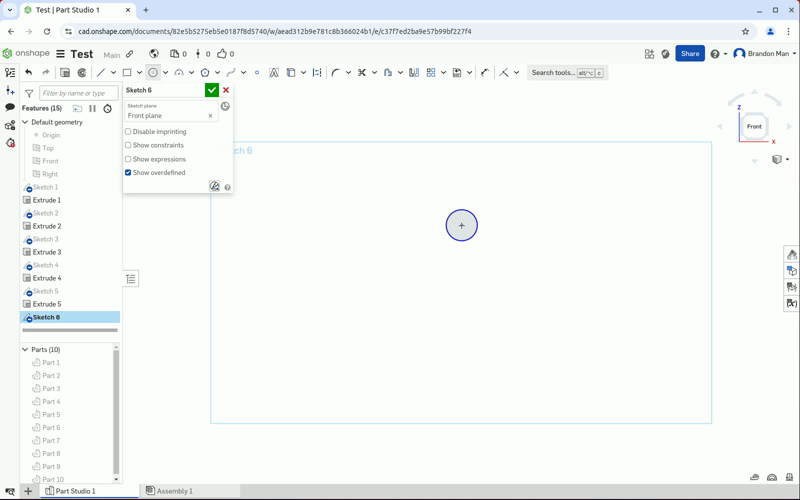
key_up(shift)
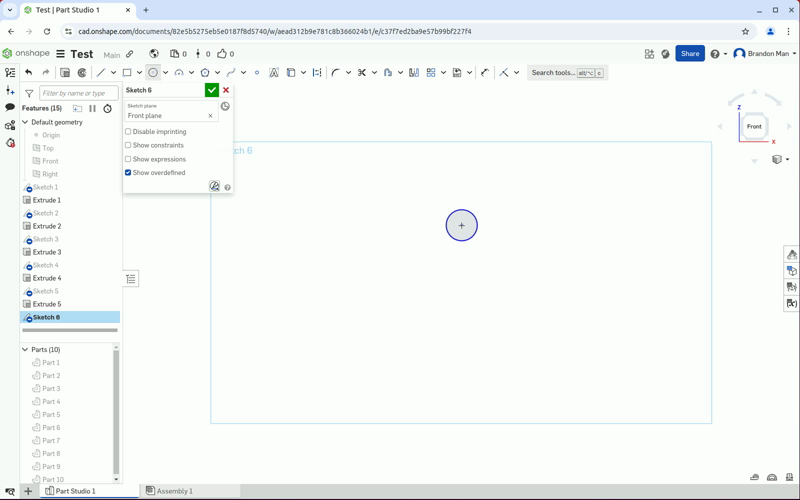
mouse_move(465, 225)
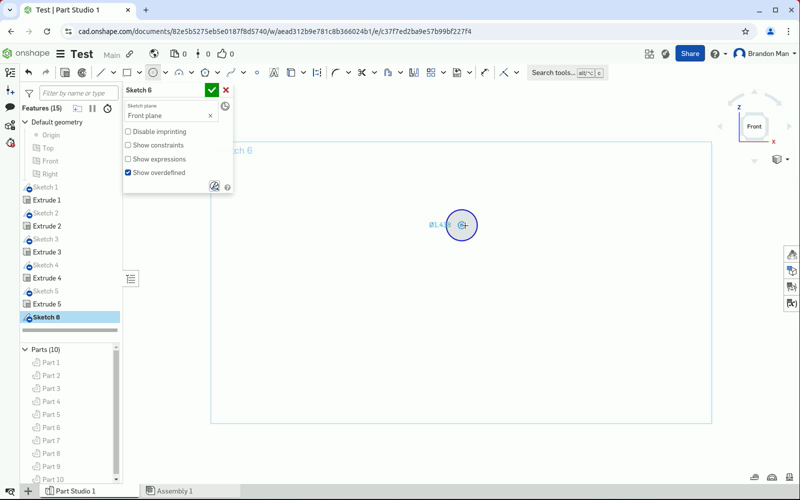
scroll(6)
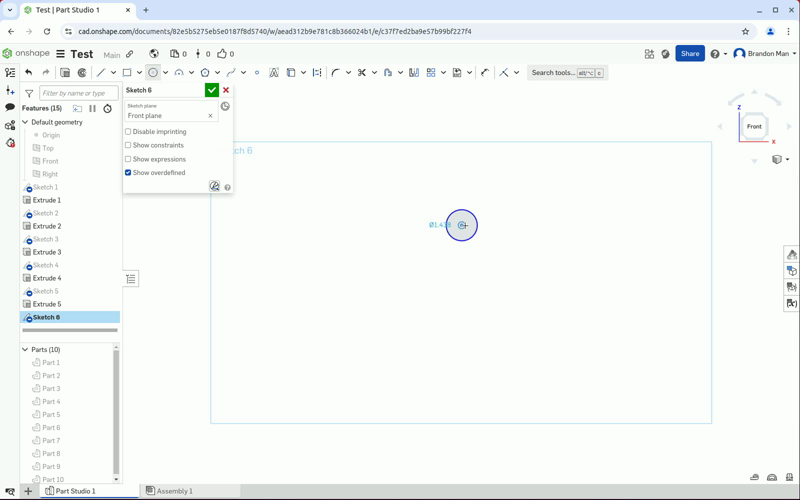
scroll(6)
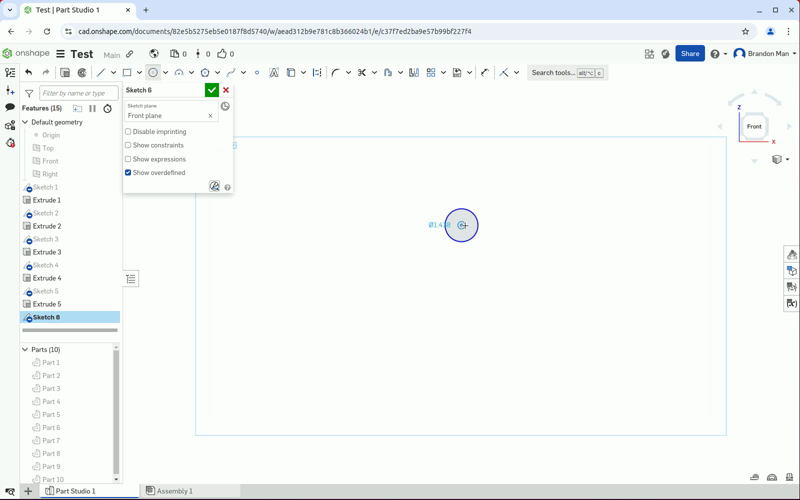
scroll(6)
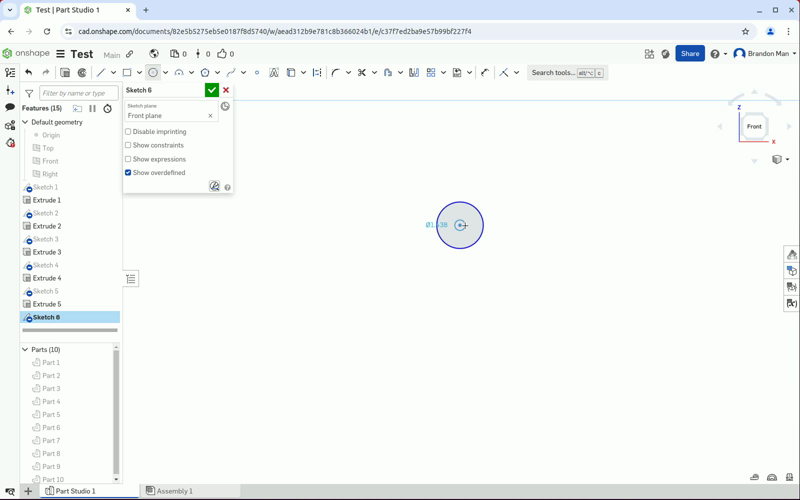
scroll(6)
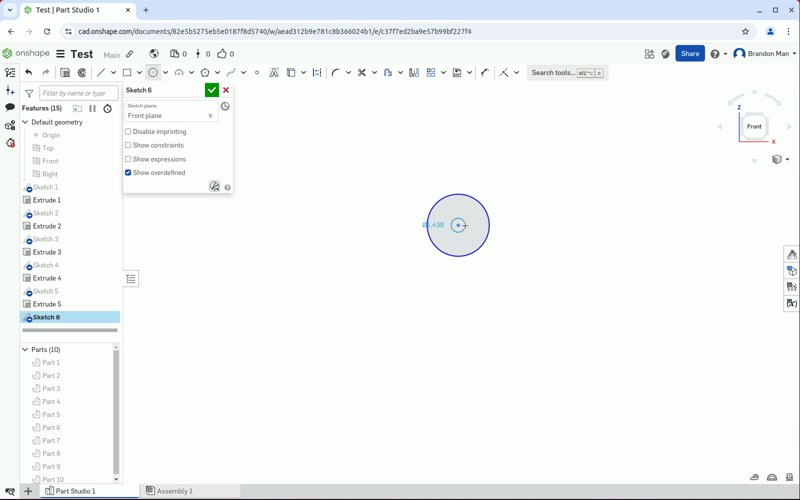
scroll(6)
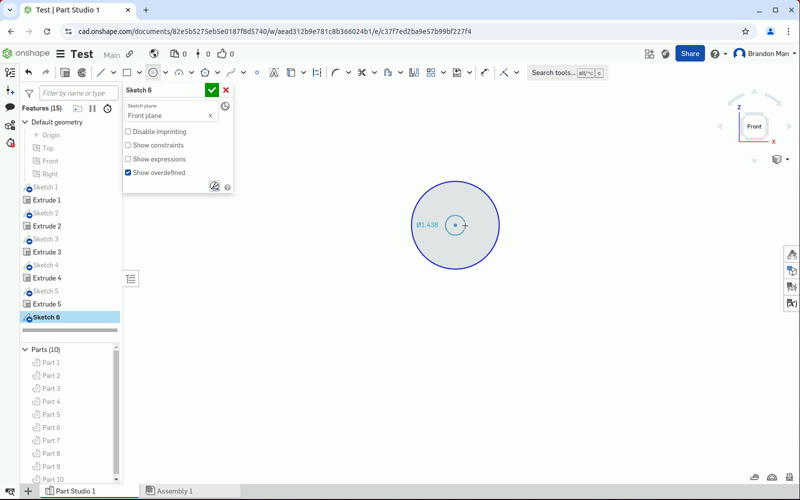
scroll(6)
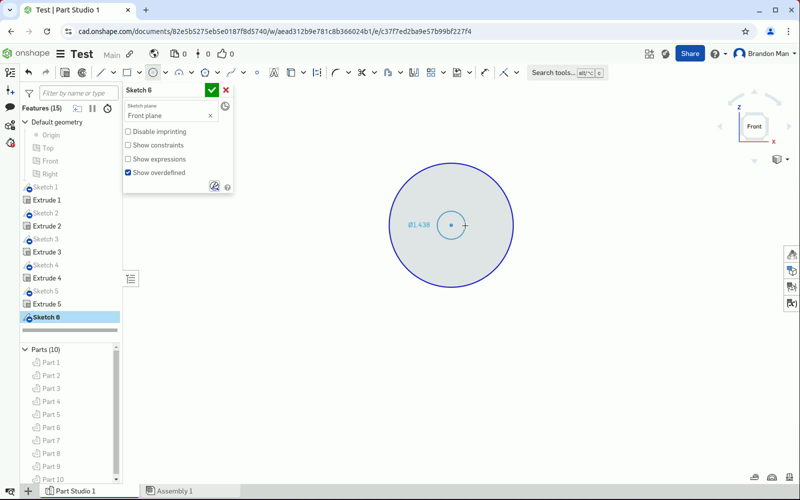
scroll(6)
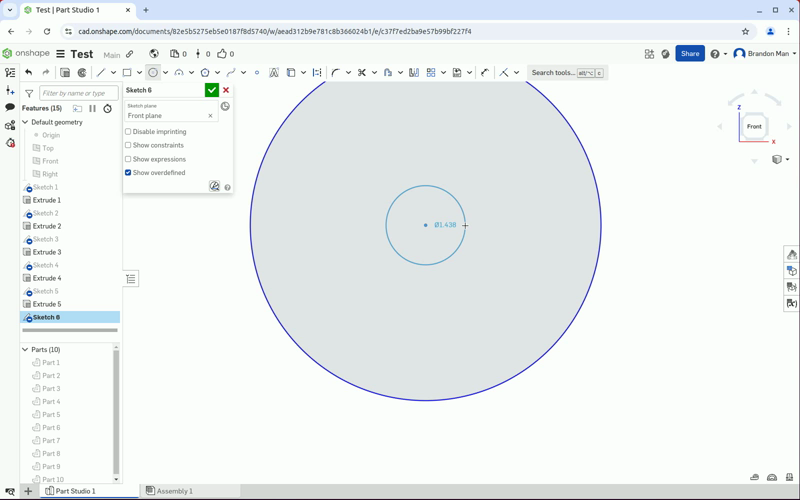
click(465, 225)
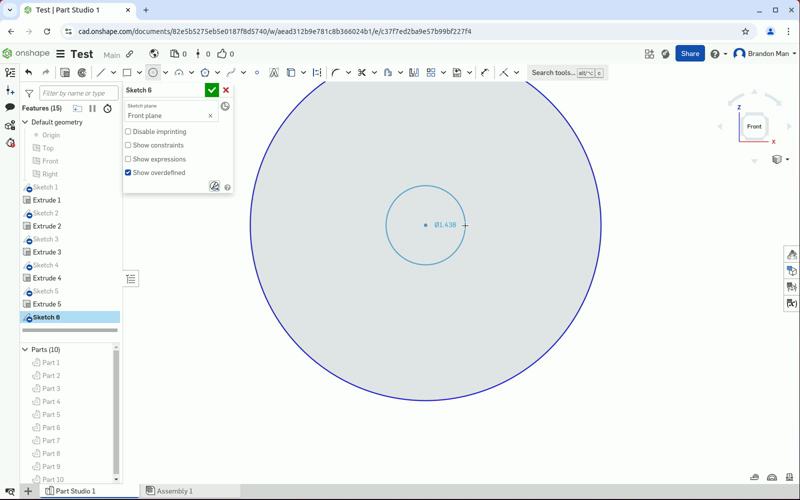
scroll(-6)
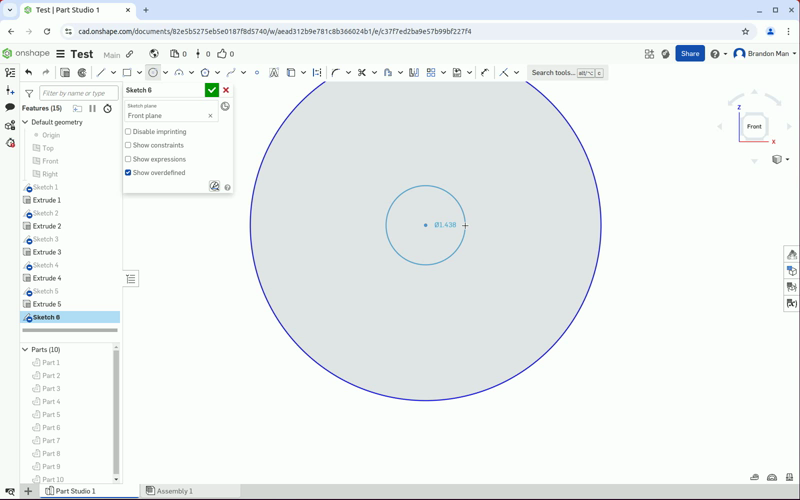
scroll(-6)
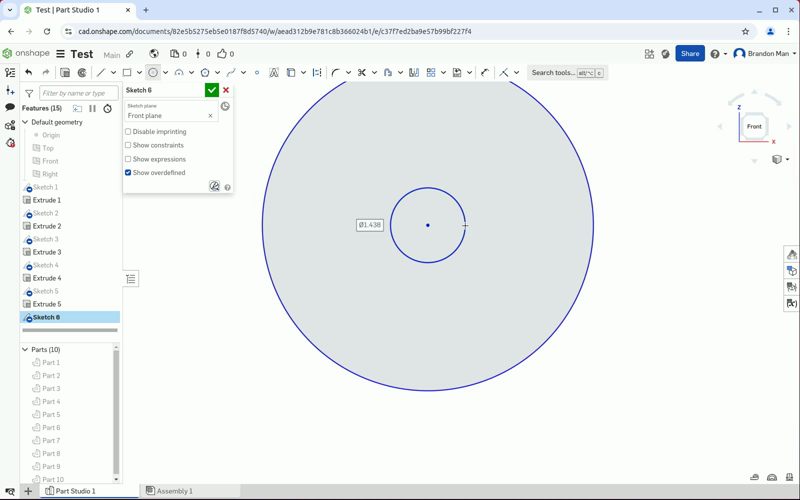
scroll(-6)
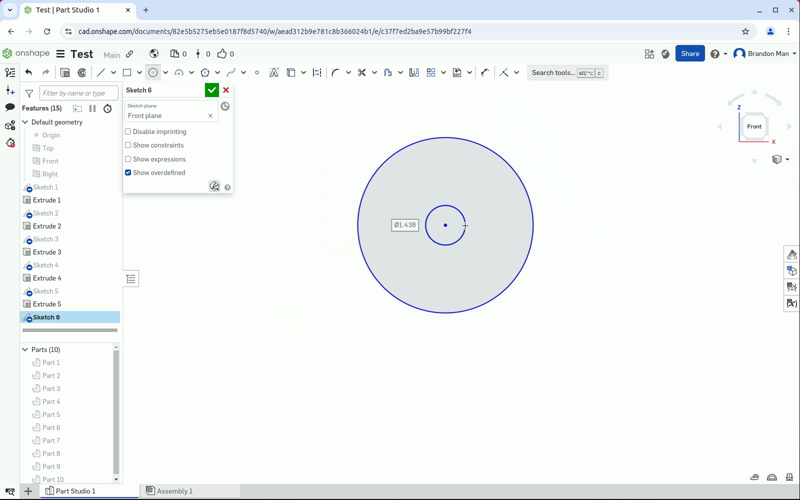
scroll(-6)
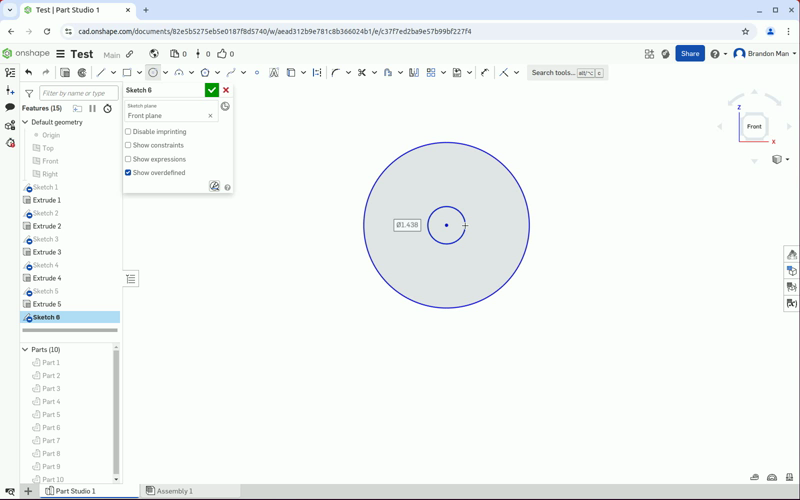
scroll(-6)
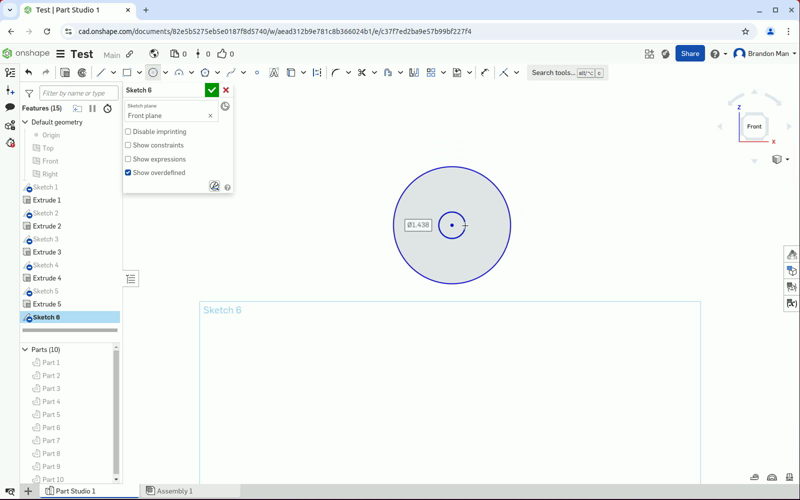
scroll(-6)
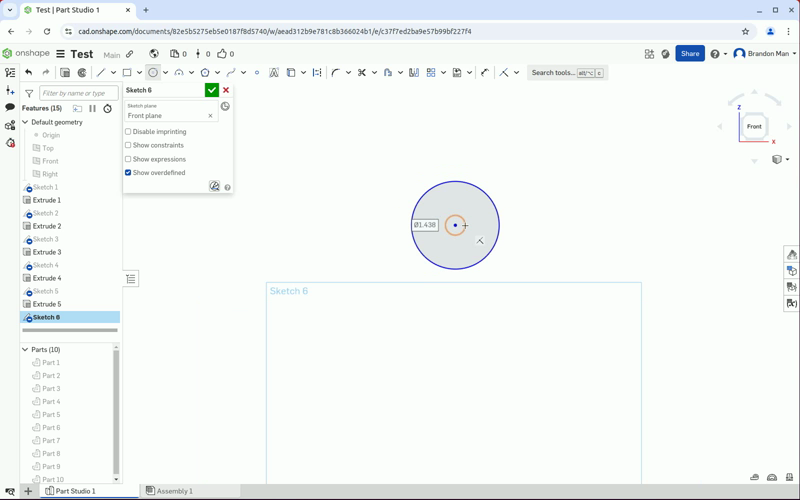
scroll(-6)
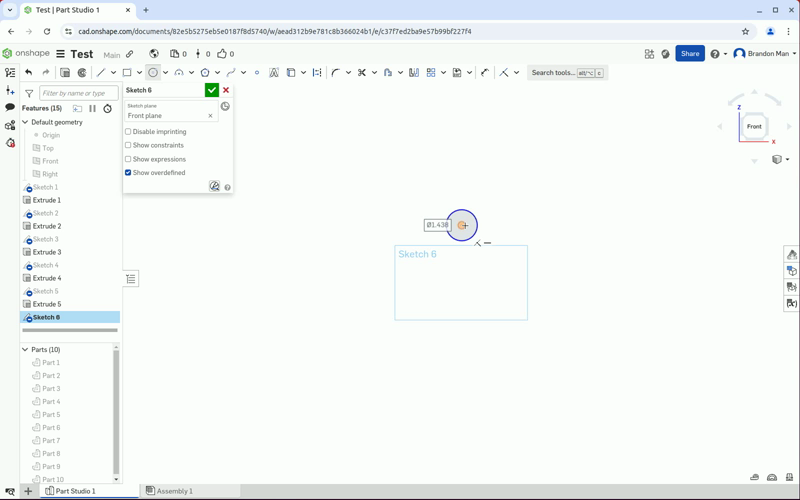
key(esc)
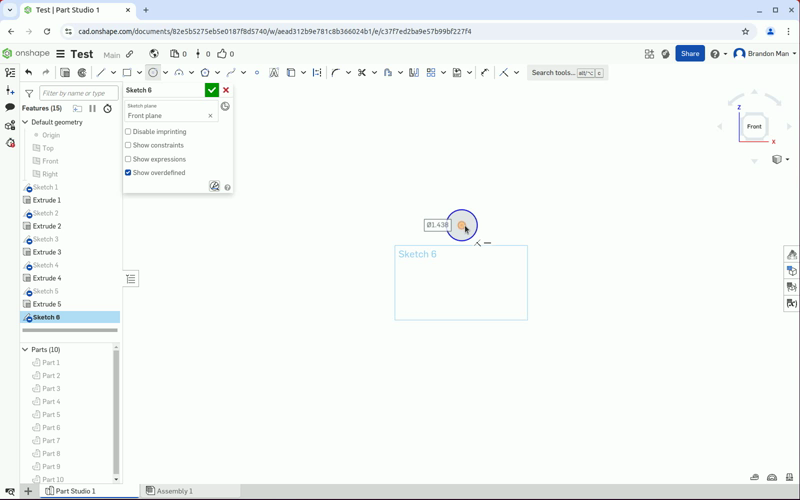
mouse_move(461, 235)
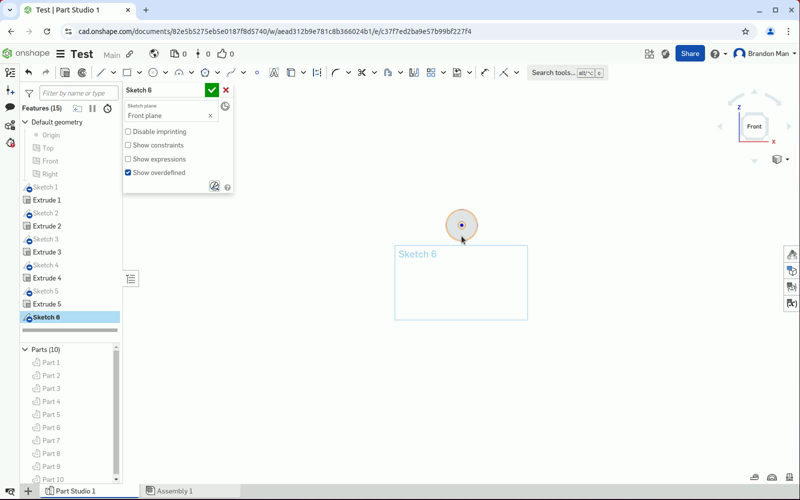
scroll(6)
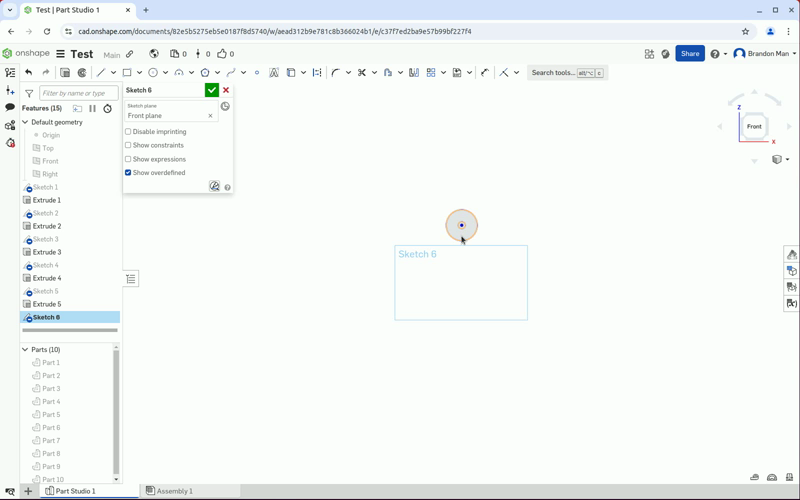
scroll(6)
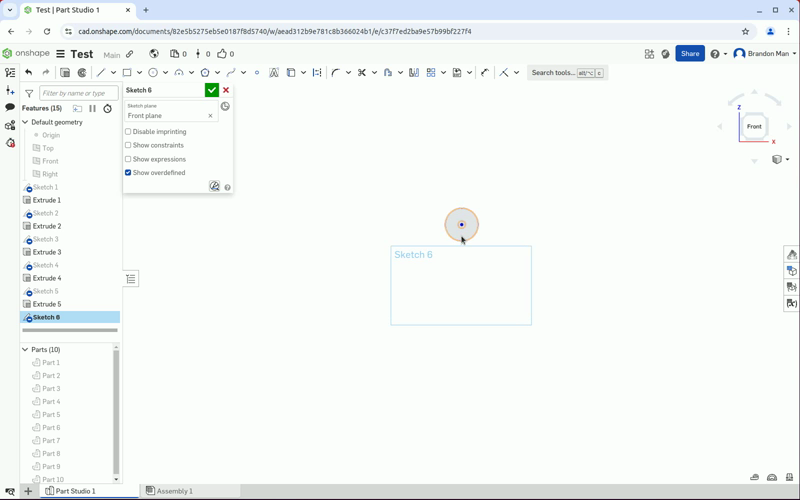
scroll(6)
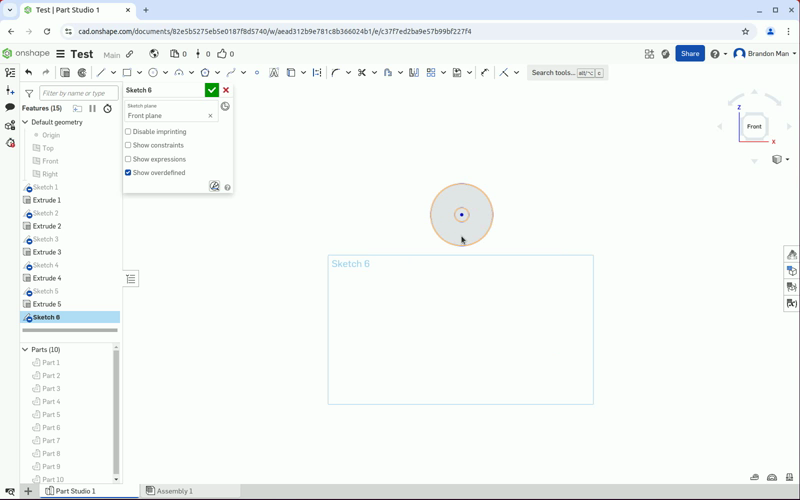
scroll(6)
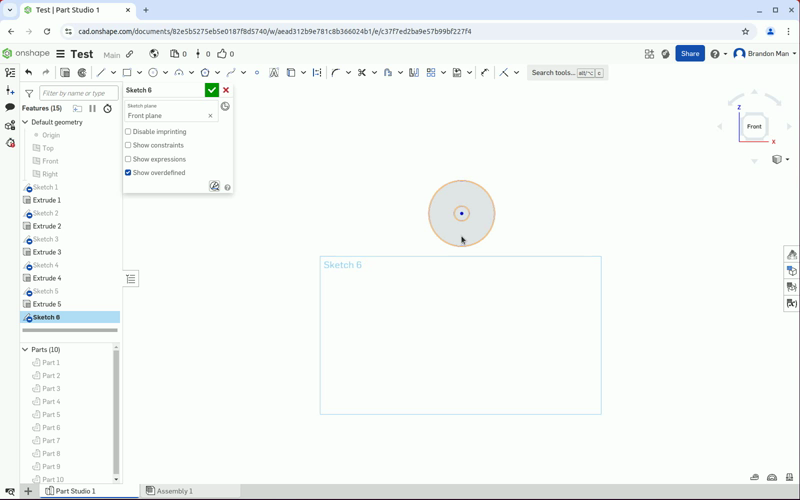
scroll(6)
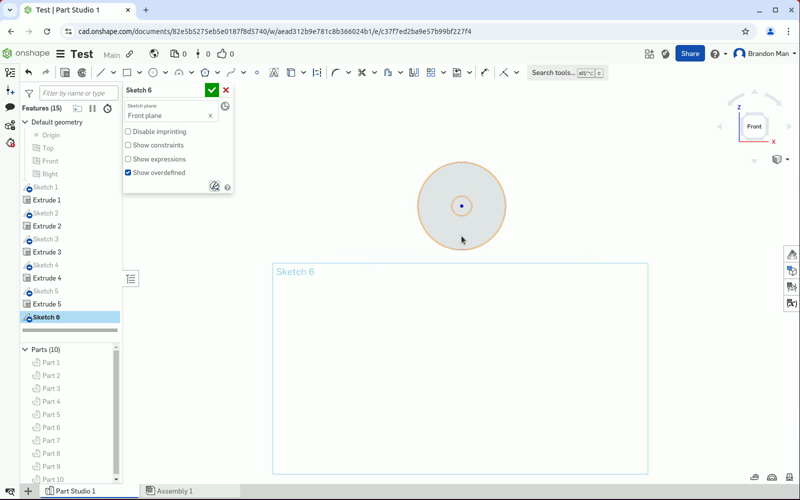
scroll(6)
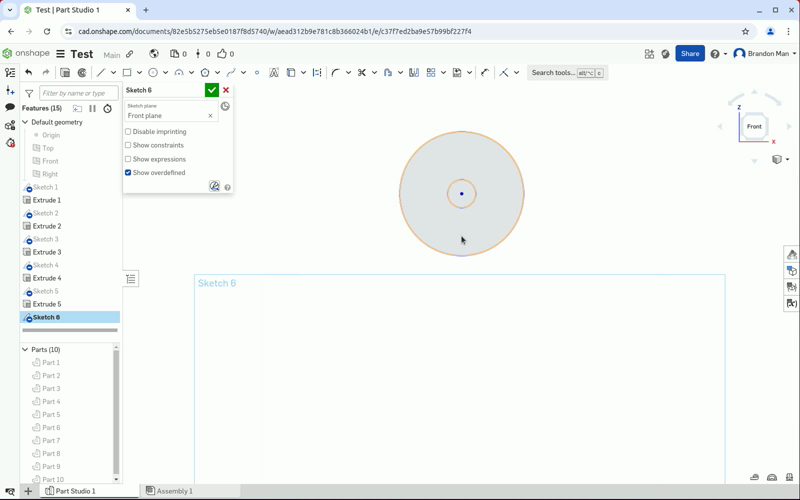
scroll(6)
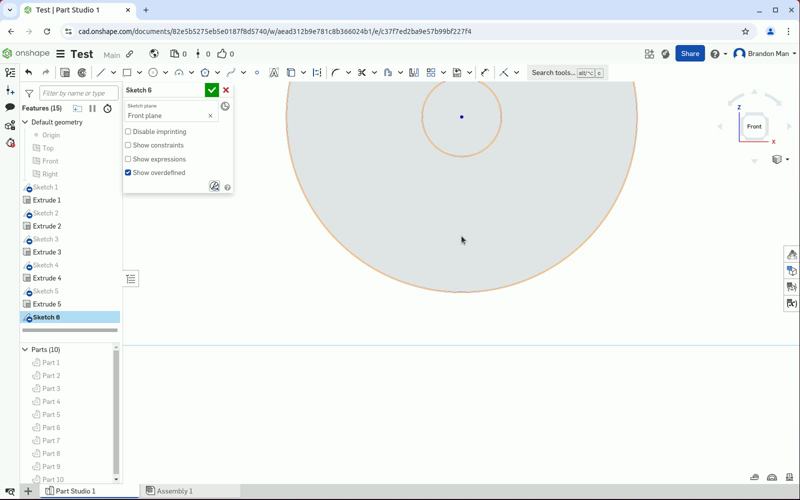
click(461, 235)
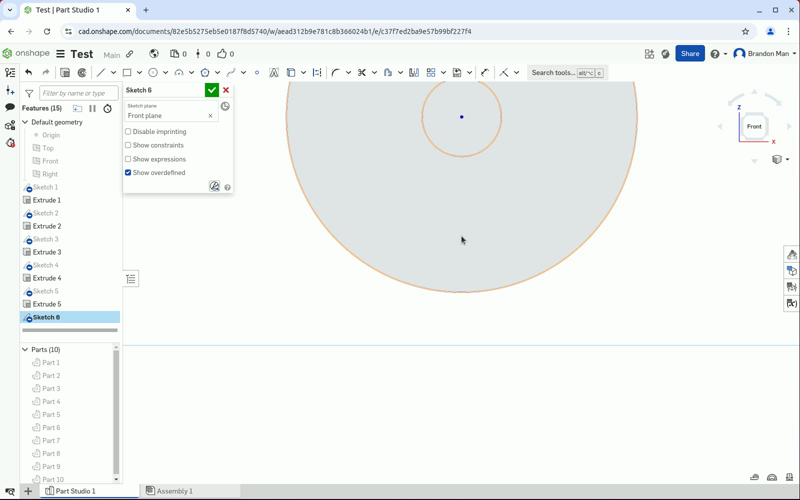
scroll(-6)
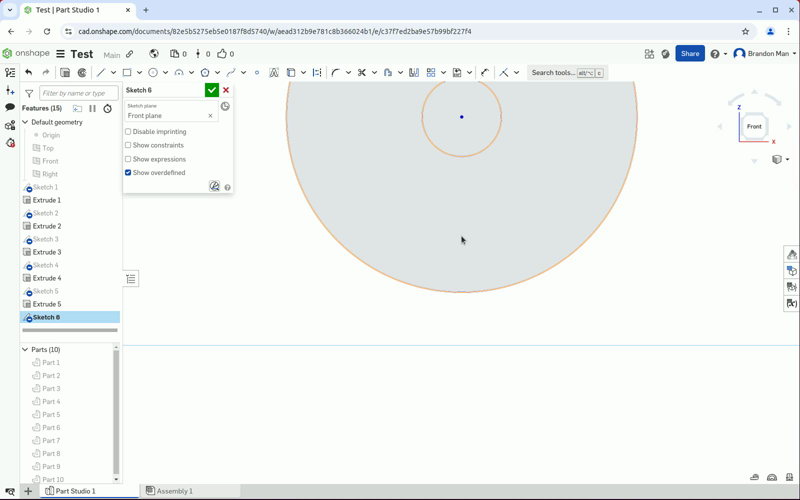
scroll(-6)
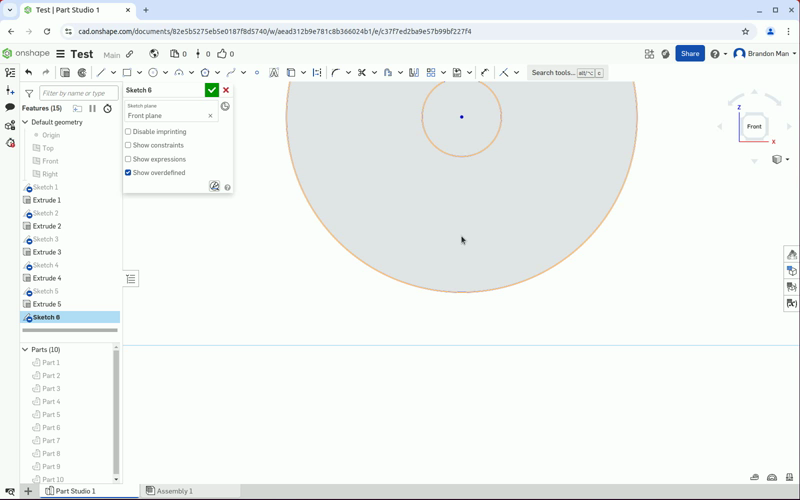
scroll(-6)
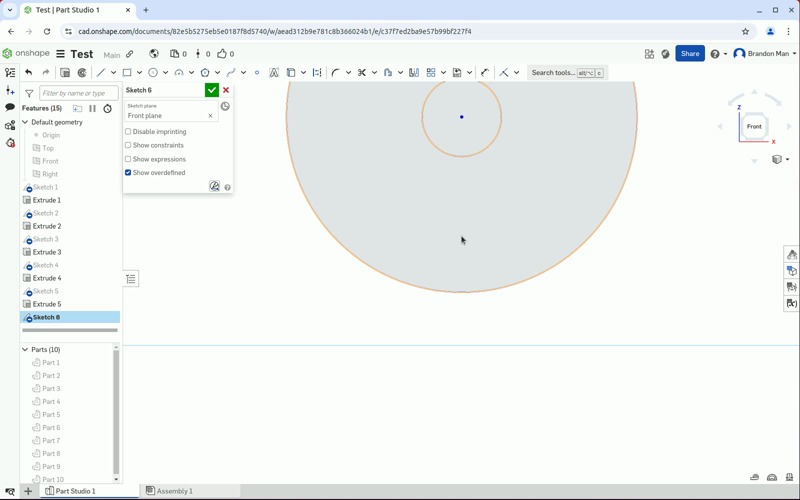
scroll(-6)
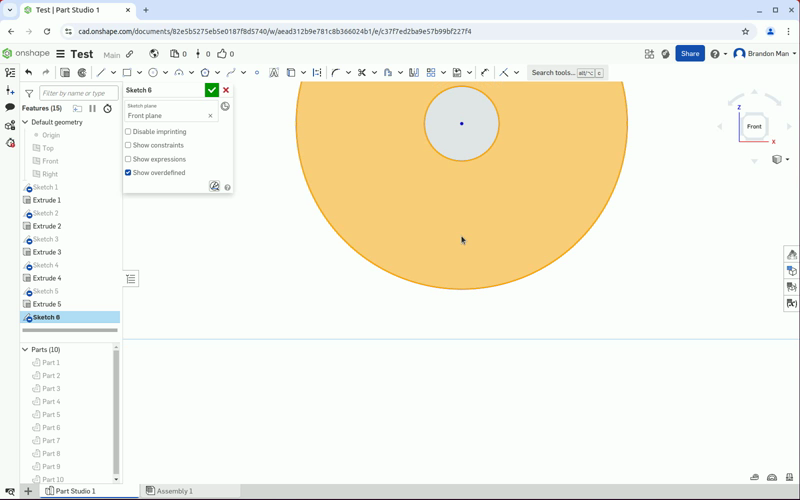
scroll(-6)
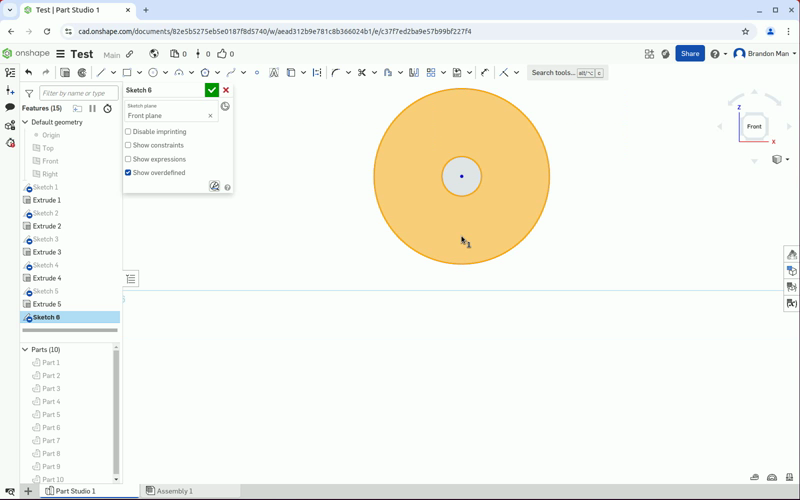
scroll(-6)
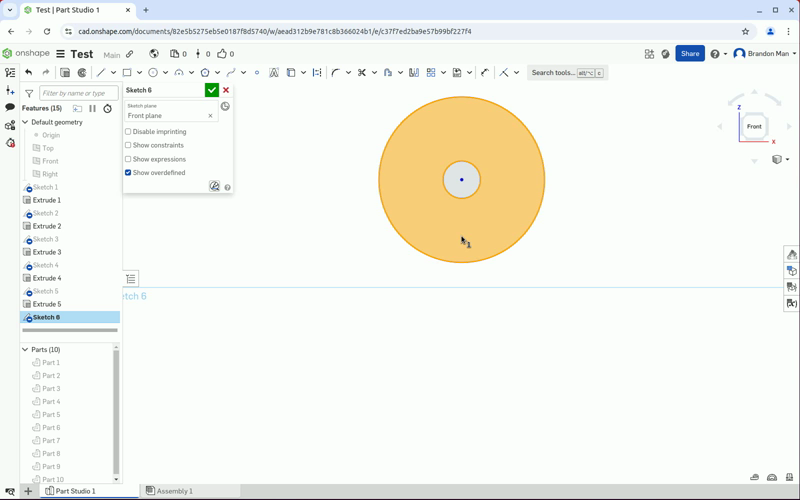
scroll(-6)
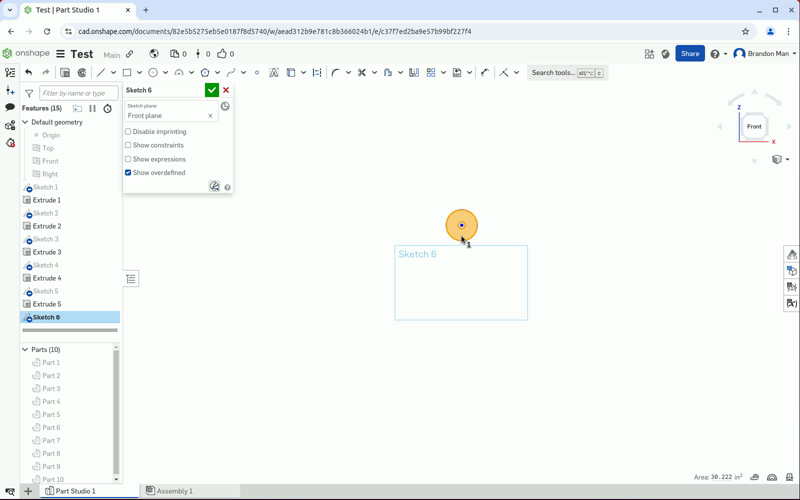
mouse_move(69, 352)
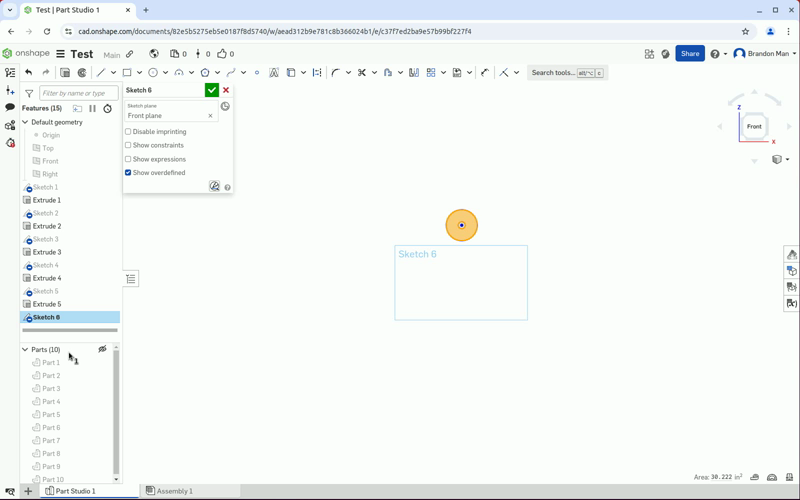
key(shift+y)
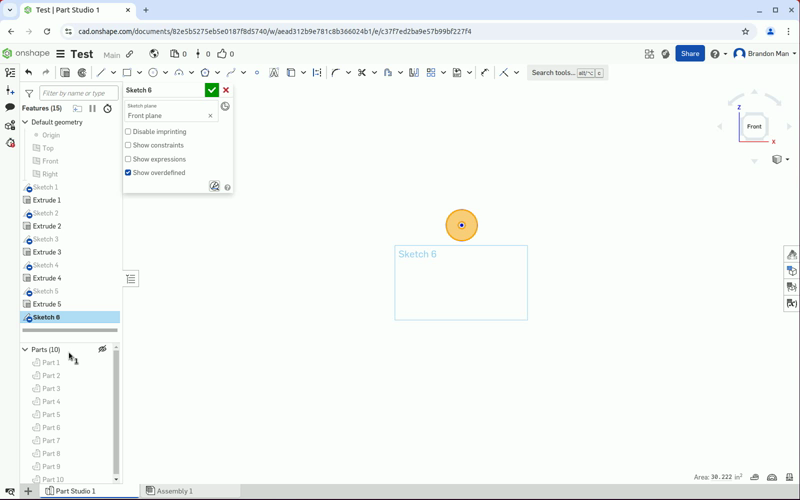
key(shift+e)
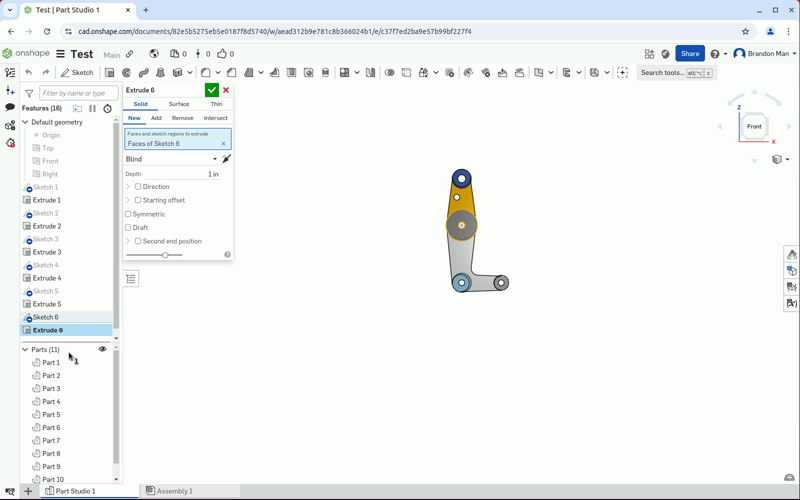
mouse_move(143, 106)
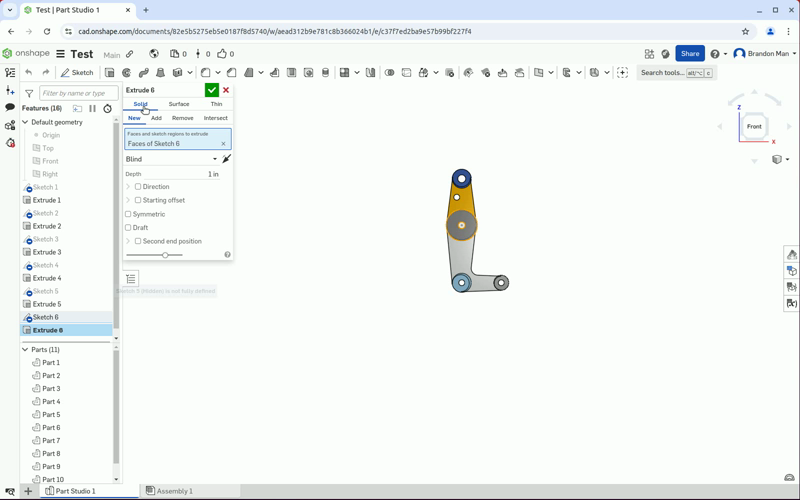
click(143, 106)
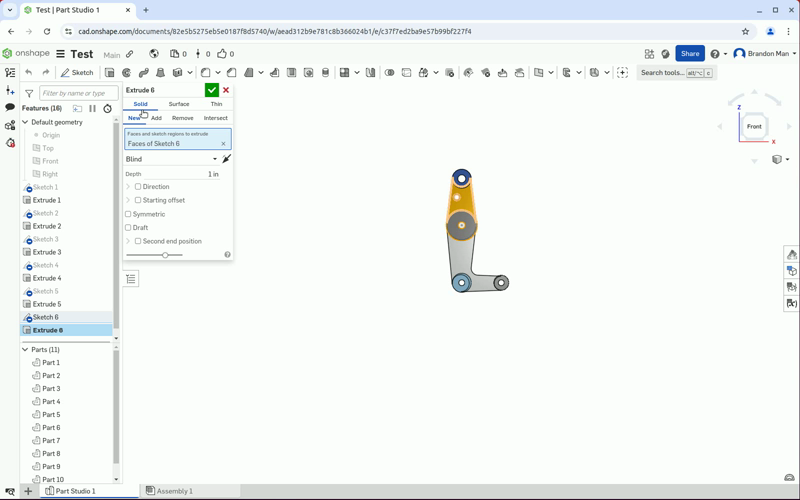
mouse_move(137, 120)
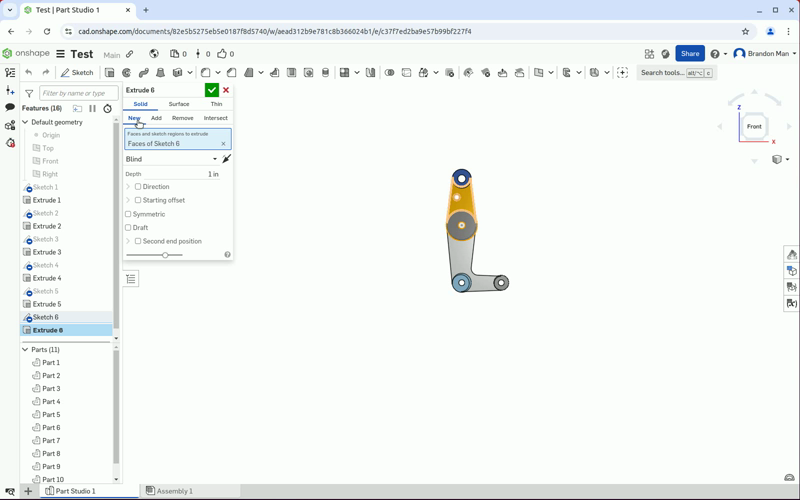
click(137, 120)
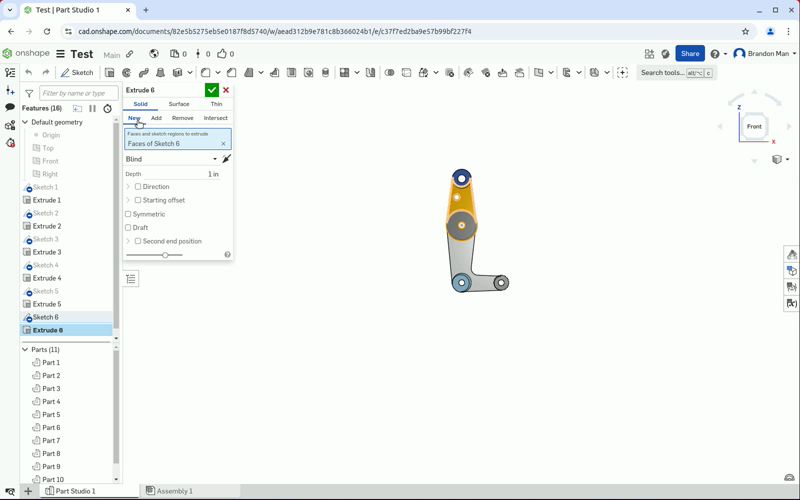
key(tab, 4)
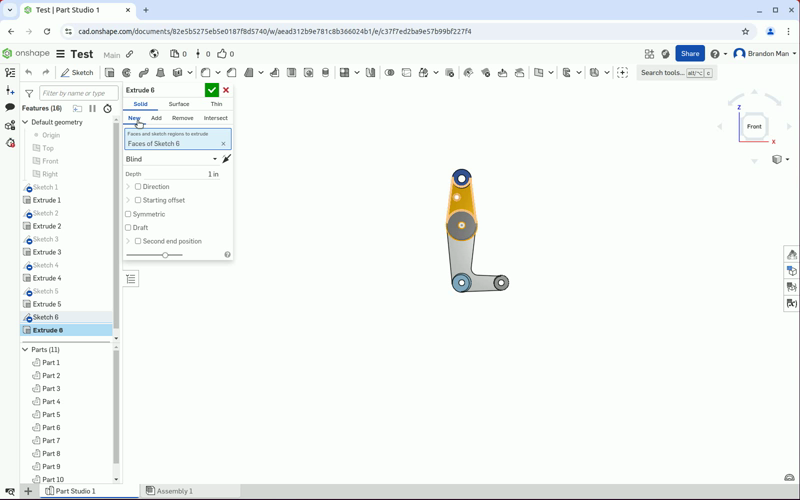
text(0.481)
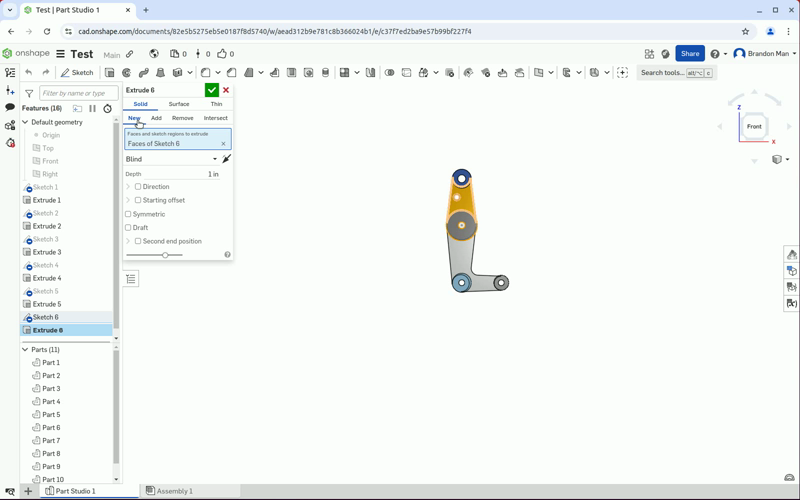
key(enter)
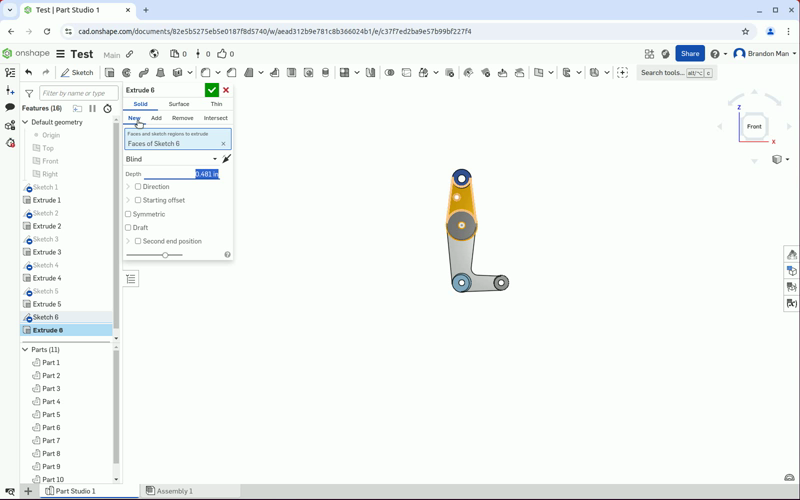
key(shift+h)
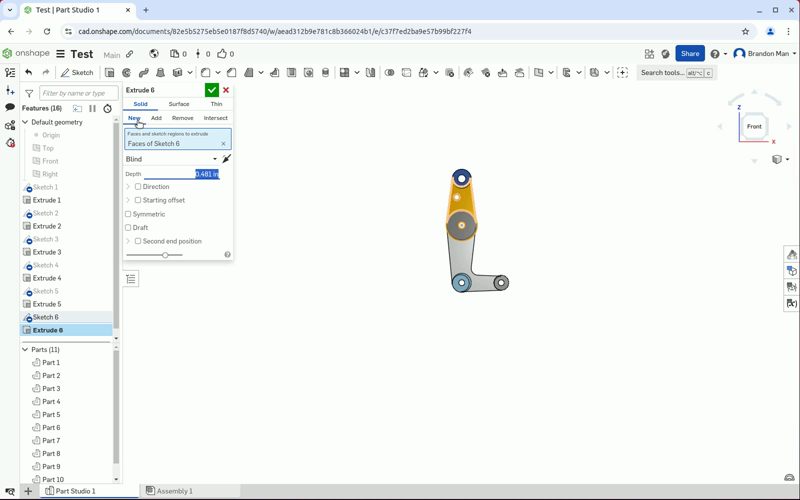
key(shift+h)
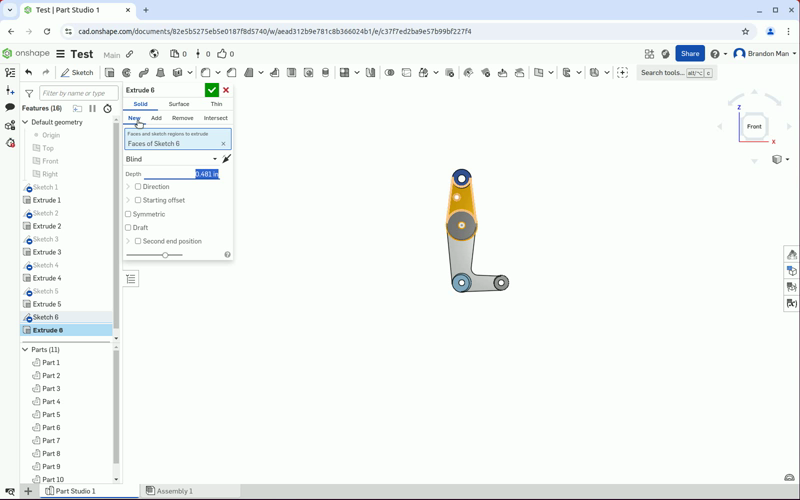
key(shift+7)
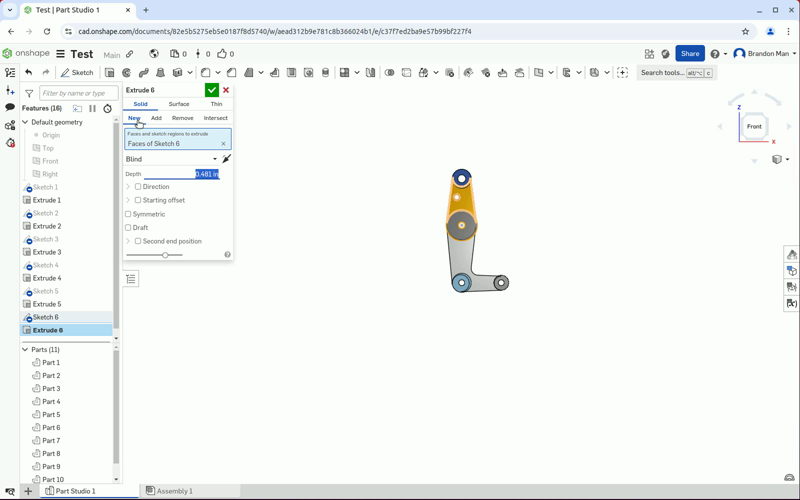
key(left, 2)
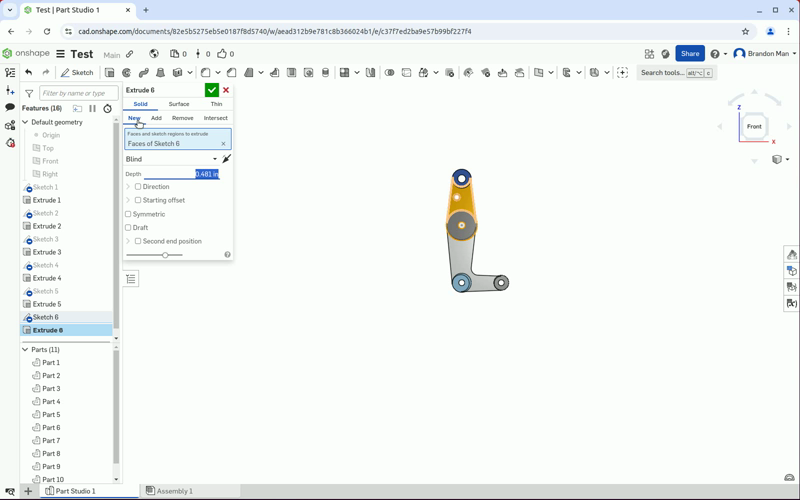
key(down, 2)
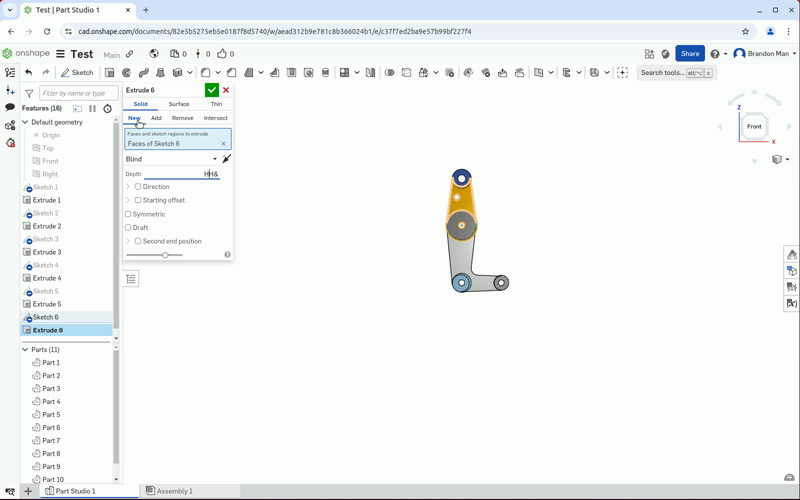
key(up, 2)
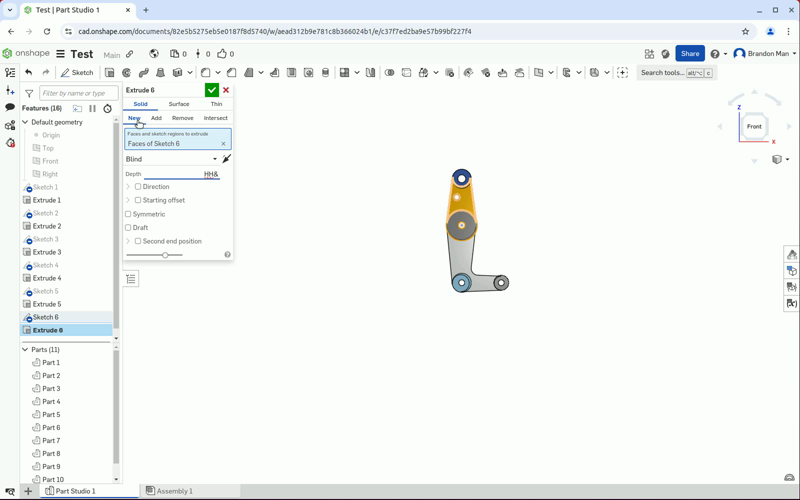
key(right, 2)
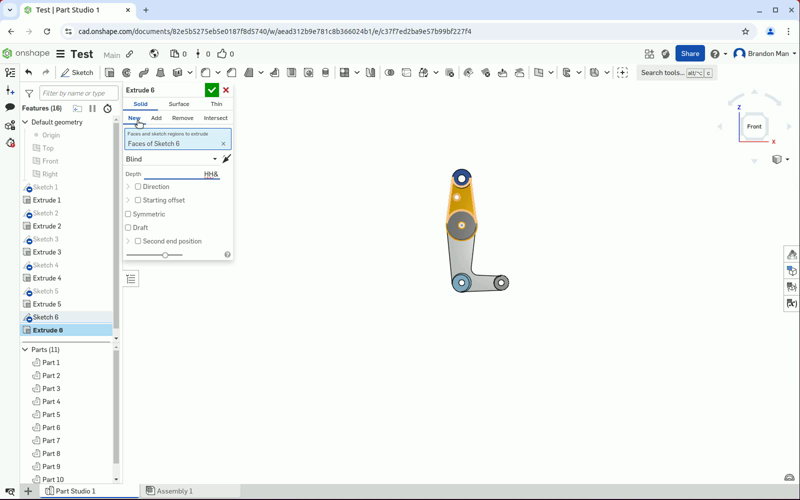
mouse_move(69, 189)
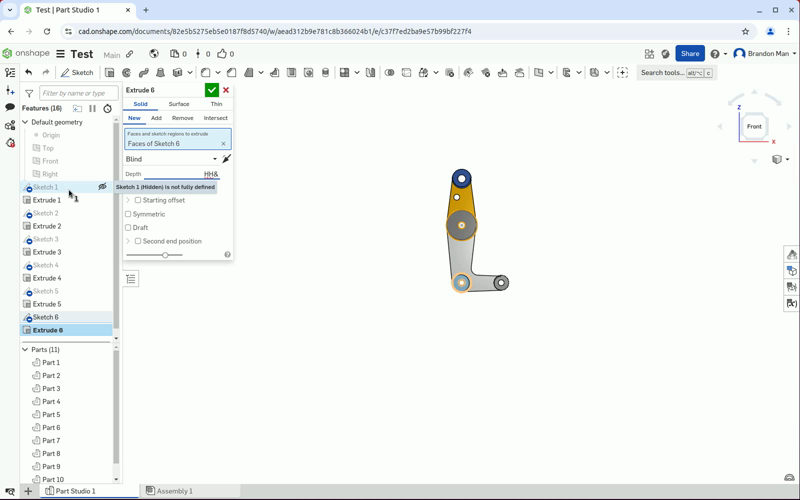
click(69, 189)